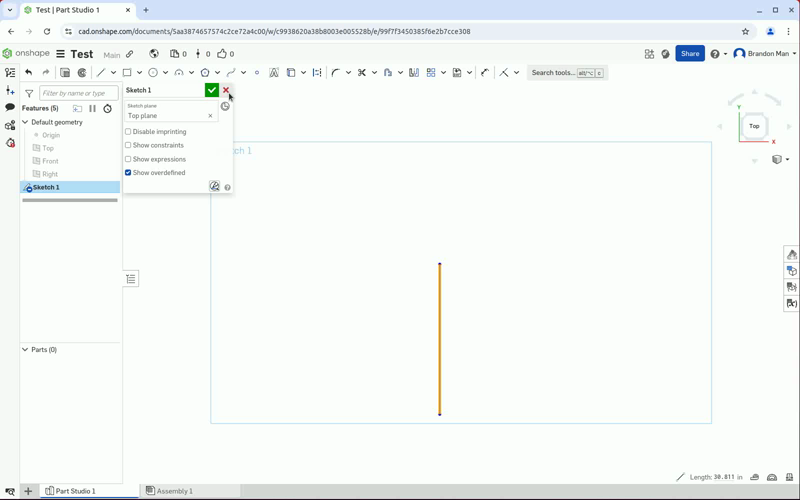
key(shift+h)
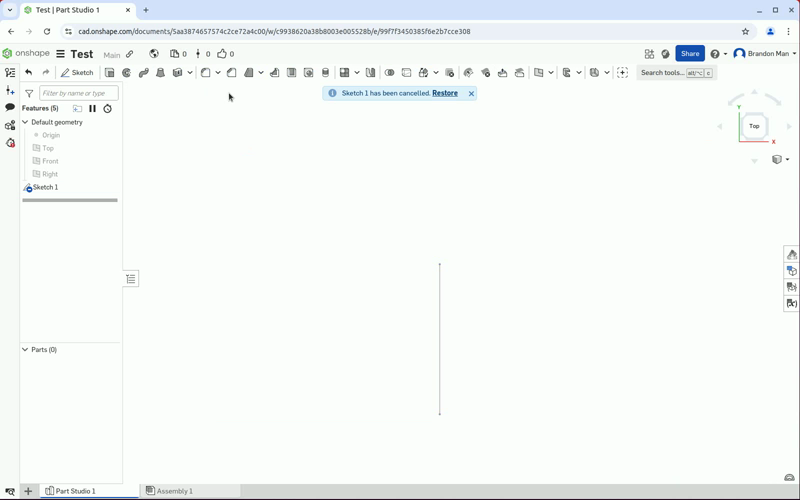
key(shift+s)
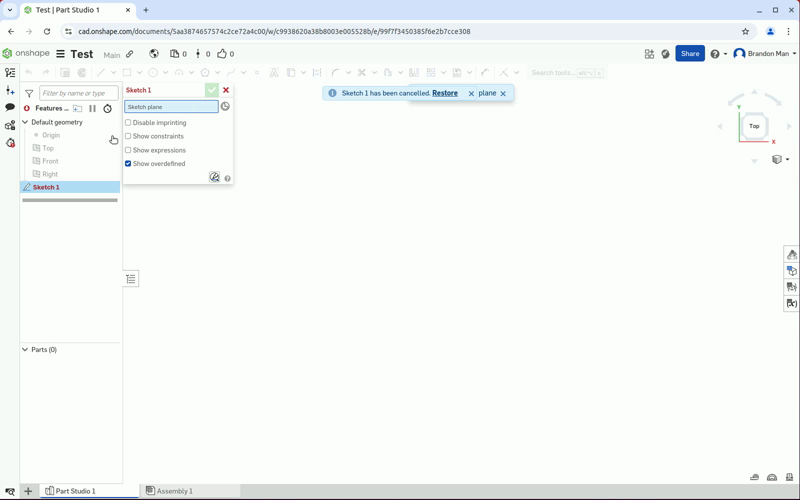
mouse_move(73, 150)
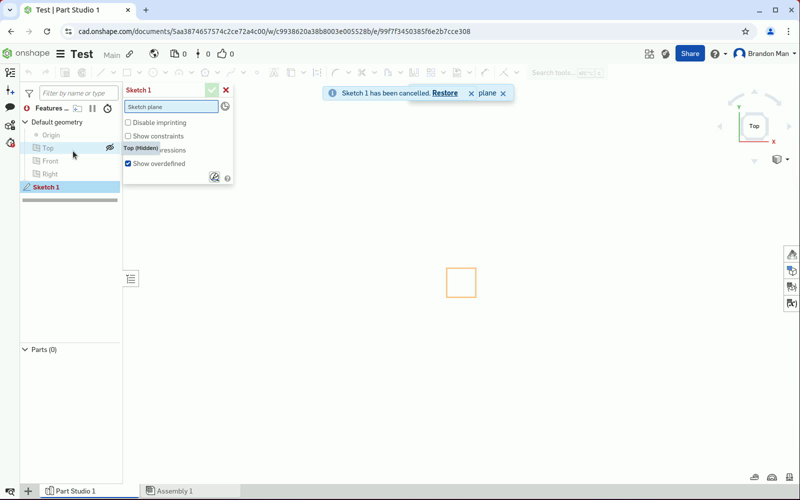
click(73, 150)
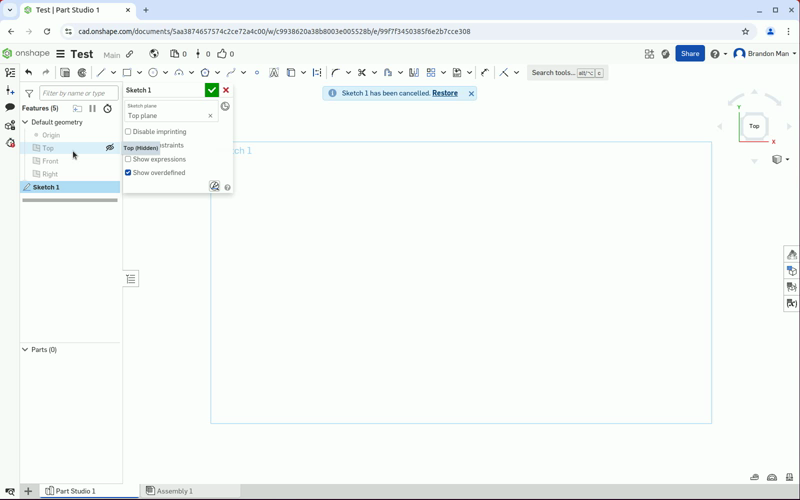
mouse_move(73, 352)
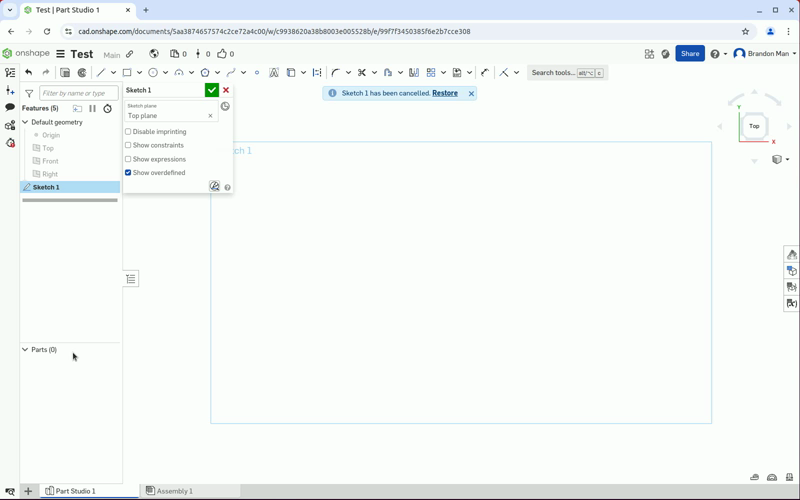
key(y)
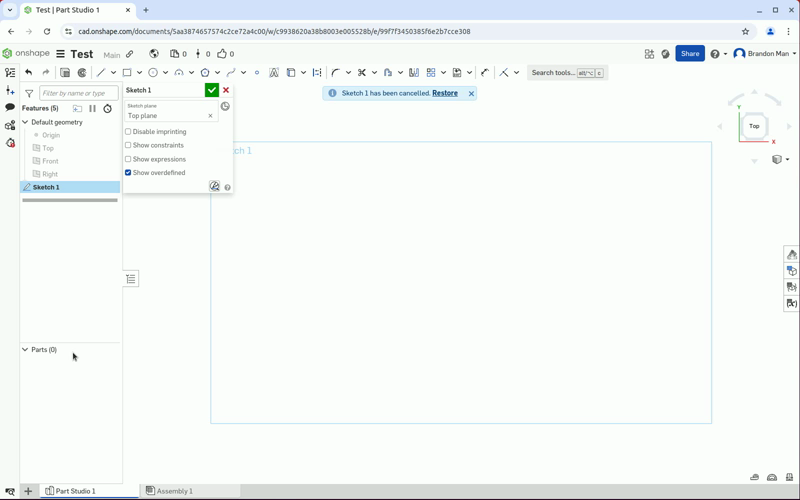
key(l)
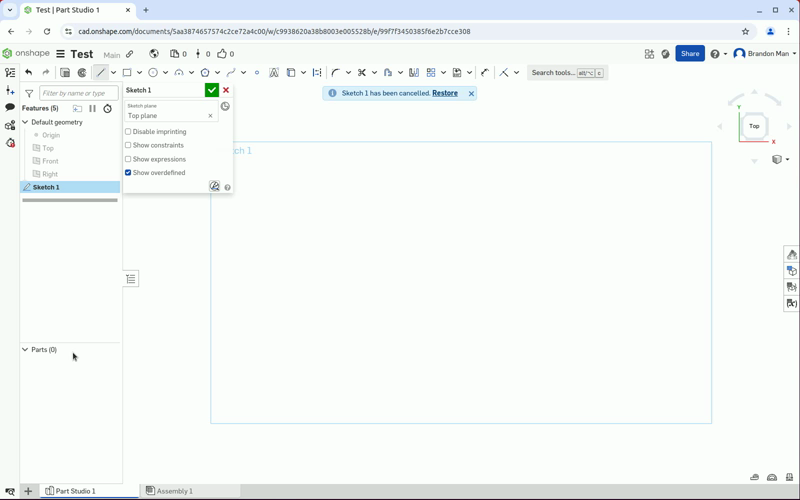
key_down(shift)
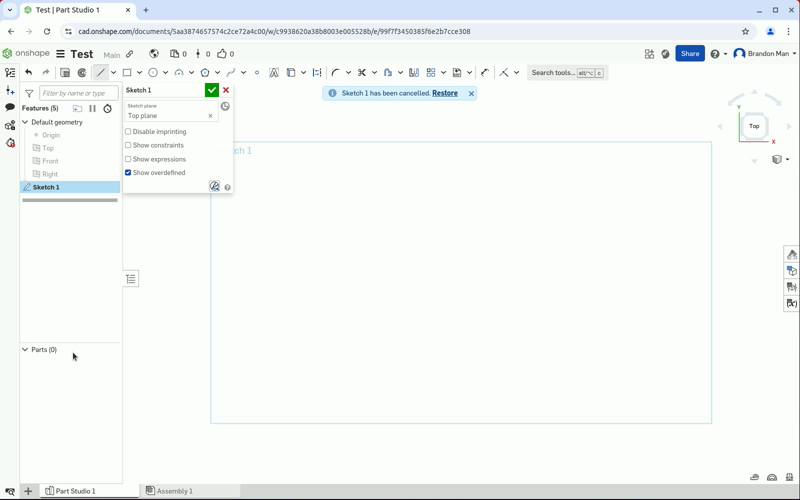
mouse_move(351, 335)
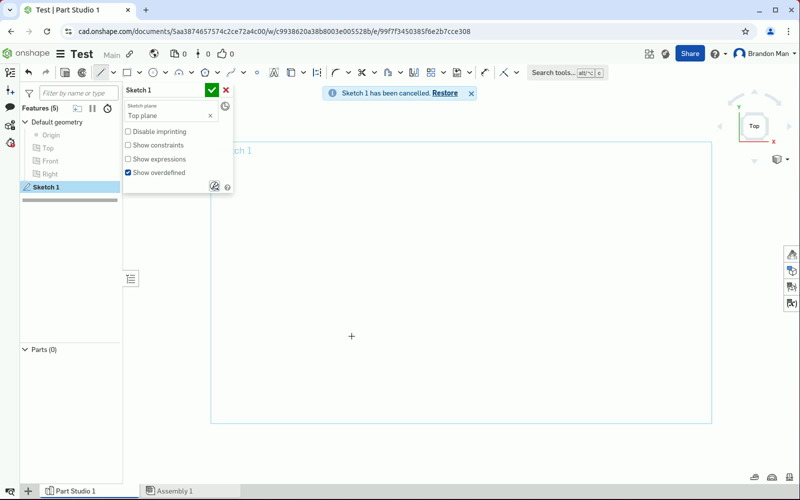
click(351, 335)
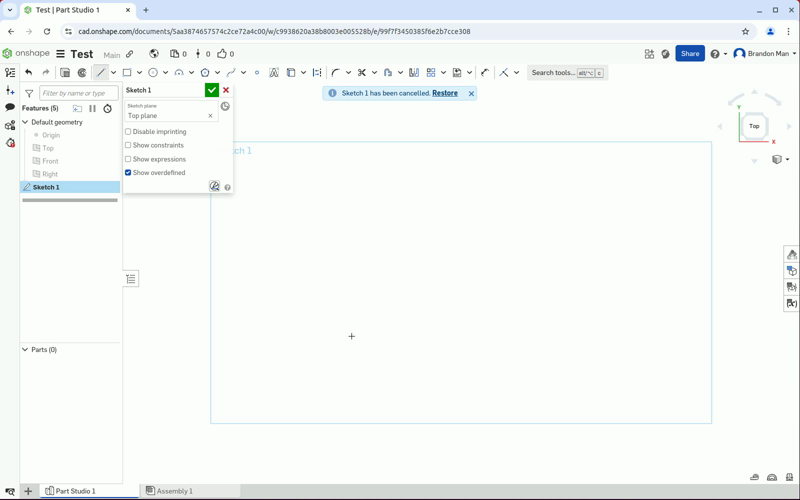
key_up(shift)
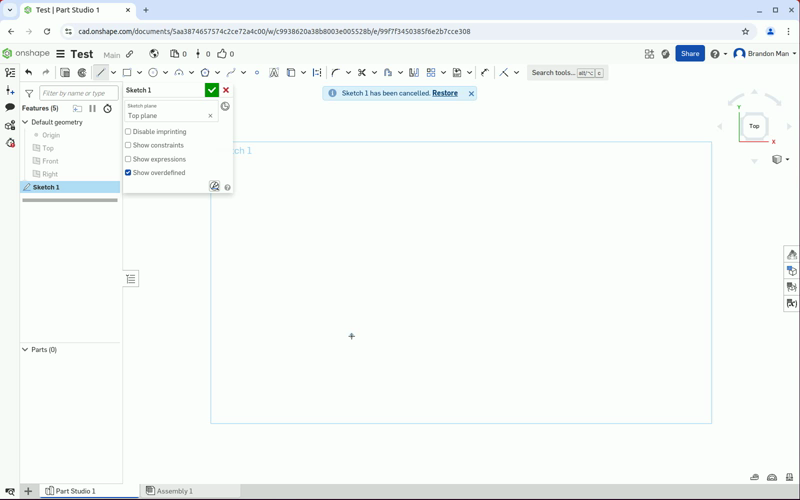
key_down(shift)
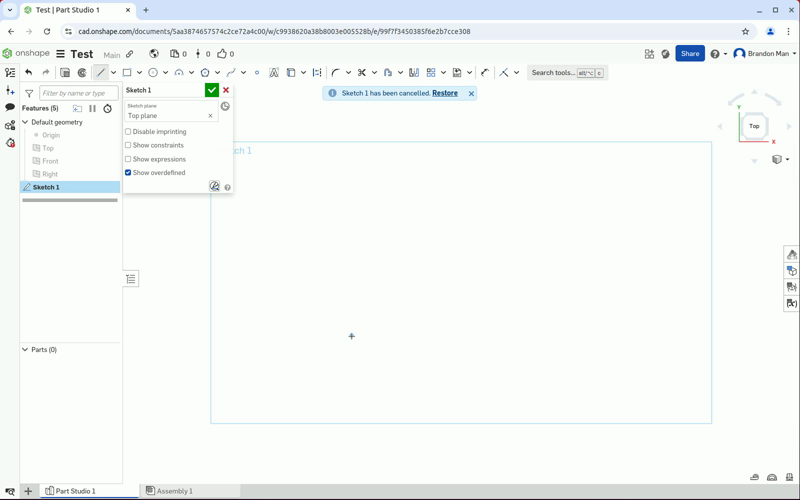
mouse_move(569, 335)
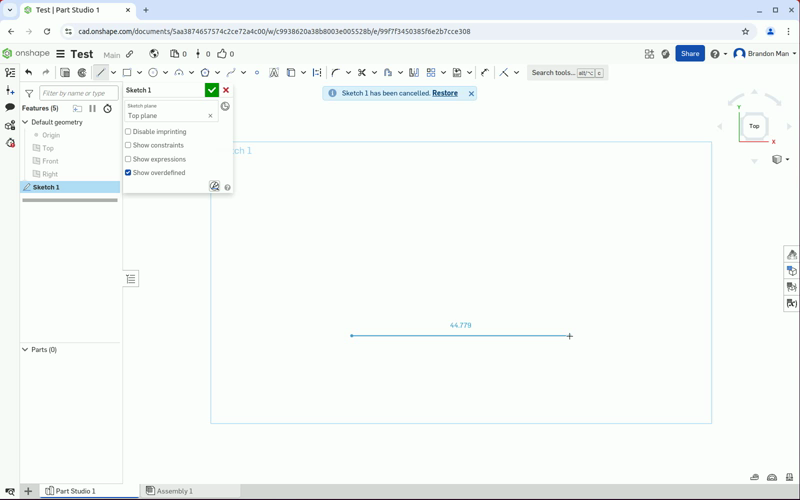
click(569, 335)
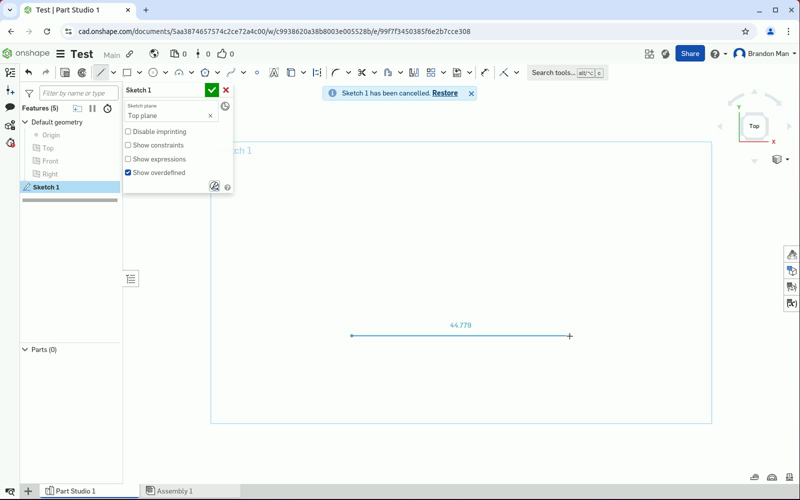
key_up(shift)
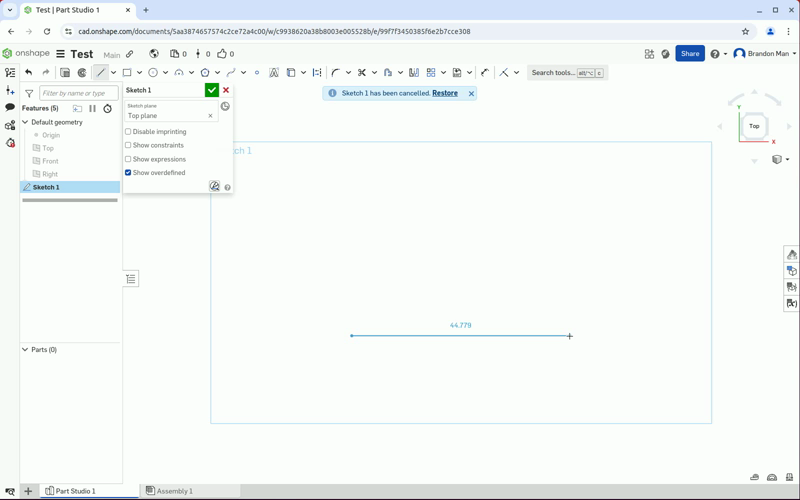
key_down(shift)
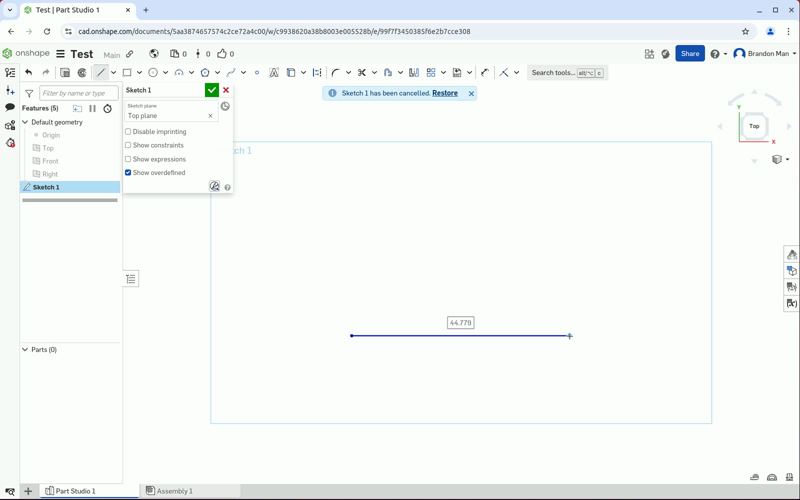
mouse_move(569, 230)
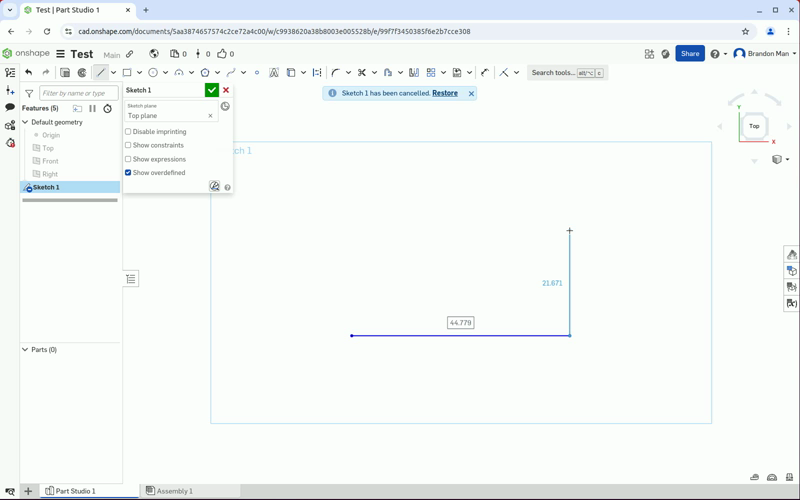
click(569, 230)
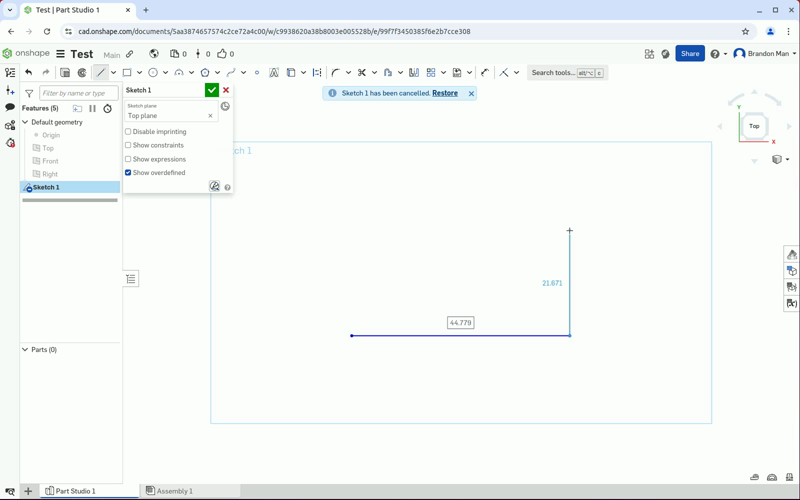
key_up(shift)
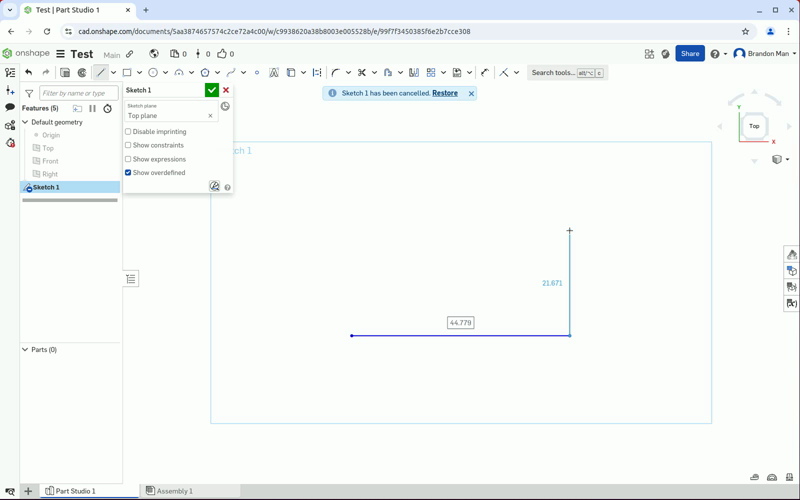
key_down(shift)
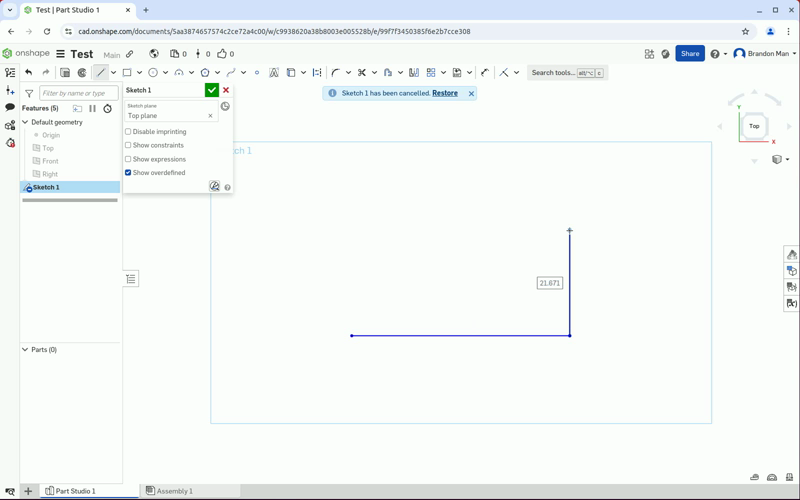
mouse_move(351, 230)
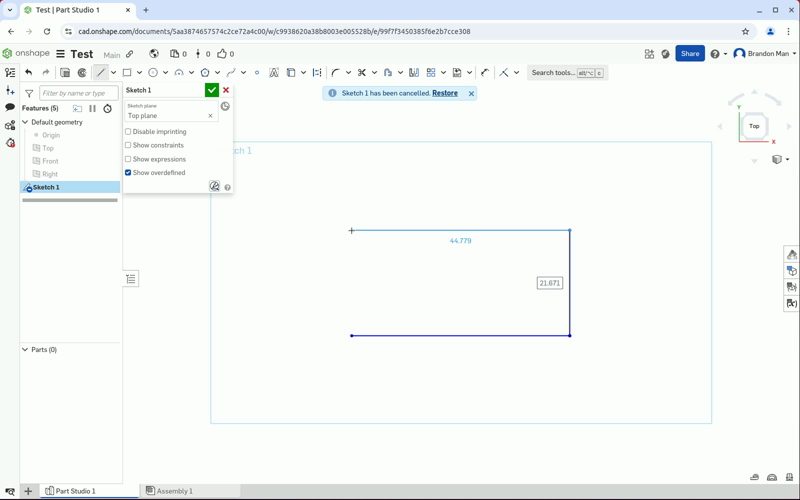
click(351, 230)
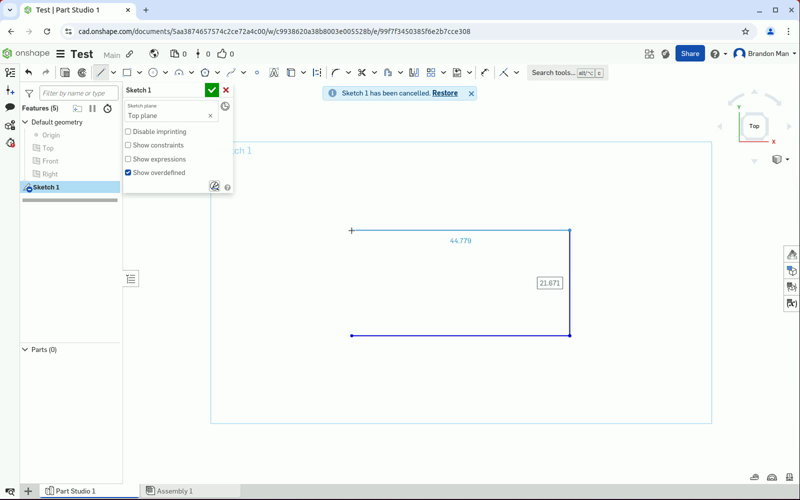
key_up(shift)
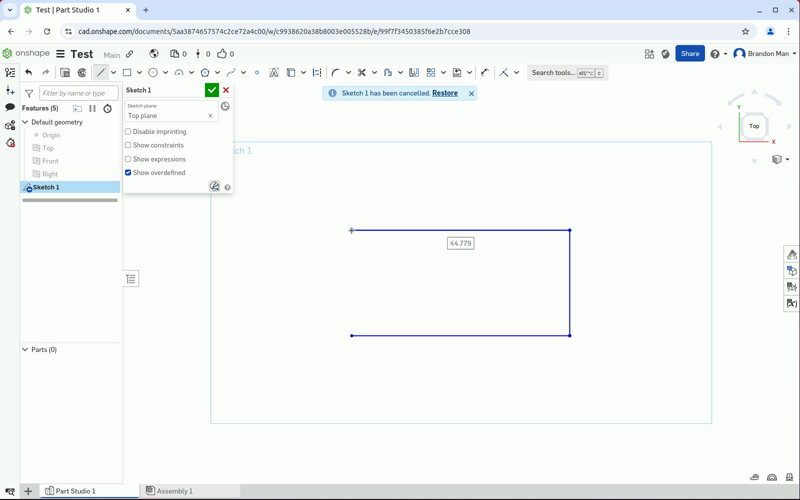
key_down(shift)
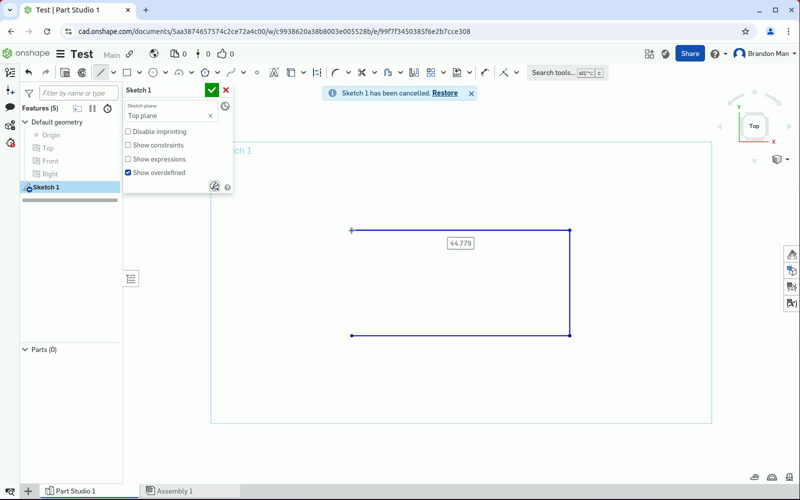
mouse_move(351, 335)
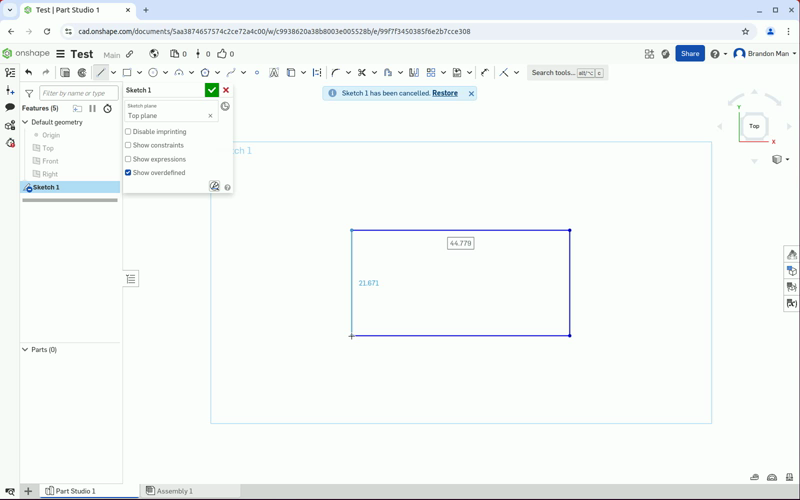
key_up(shift)
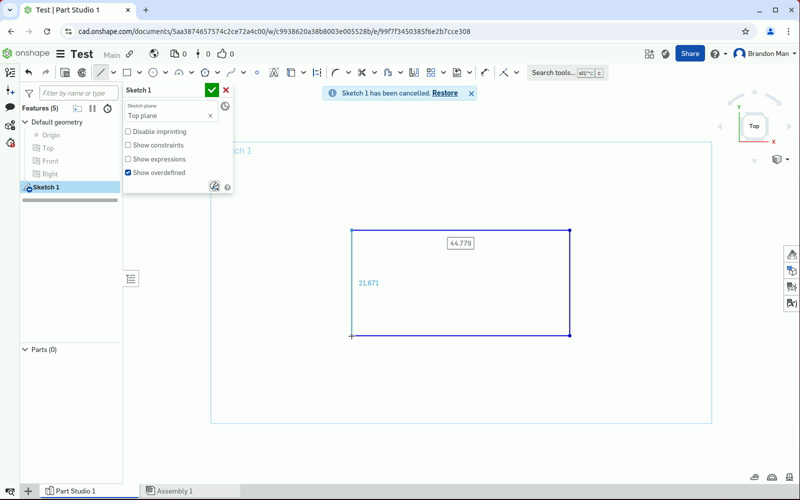
click(351, 335)
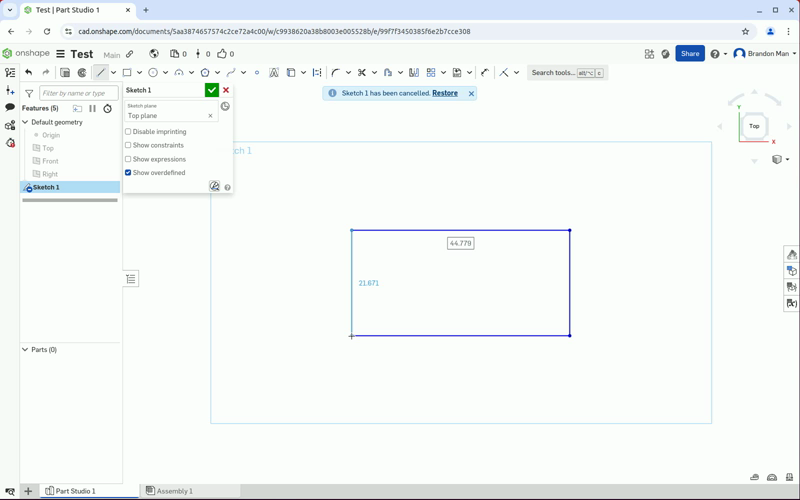
key(esc)
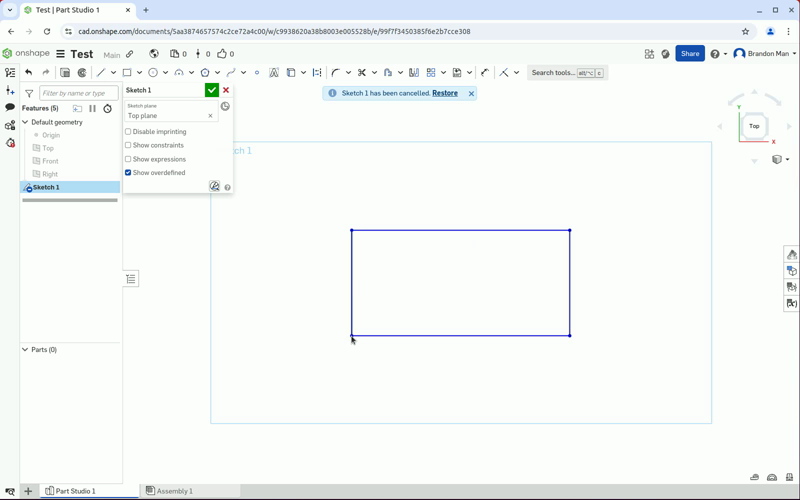
mouse_move(548, 310)
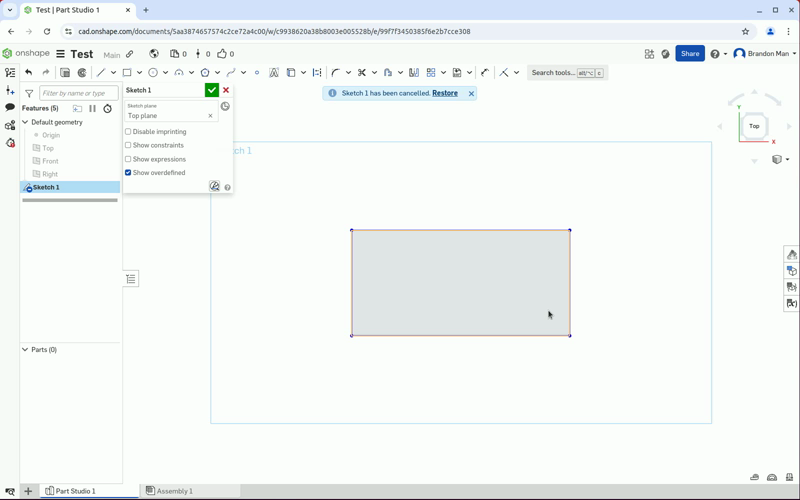
click(548, 310)
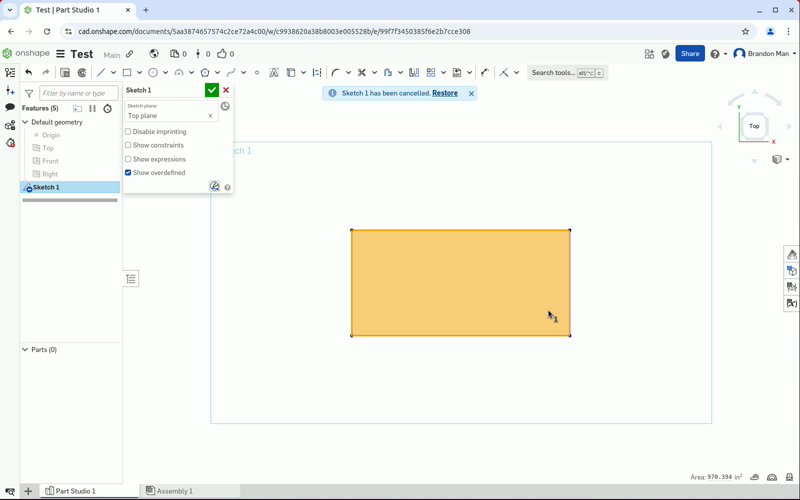
mouse_move(73, 352)
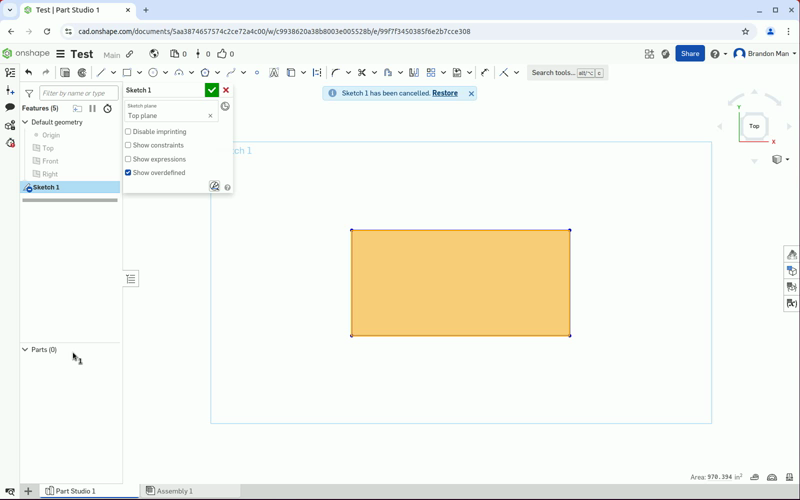
key(shift+y)
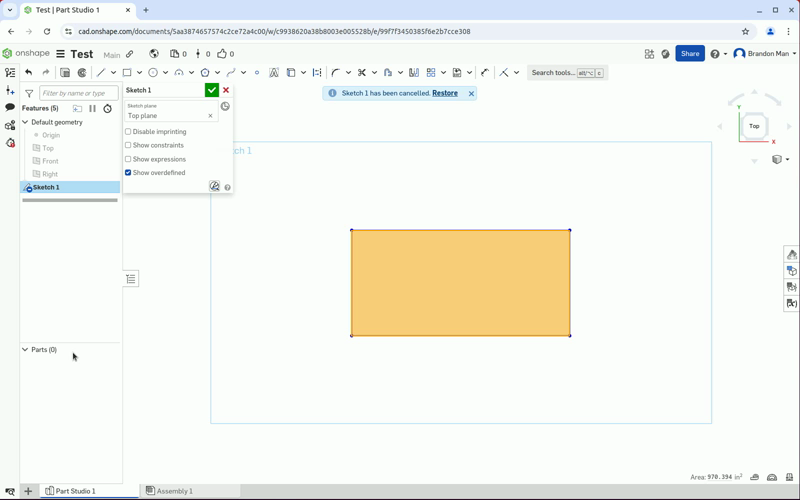
key(shift+e)
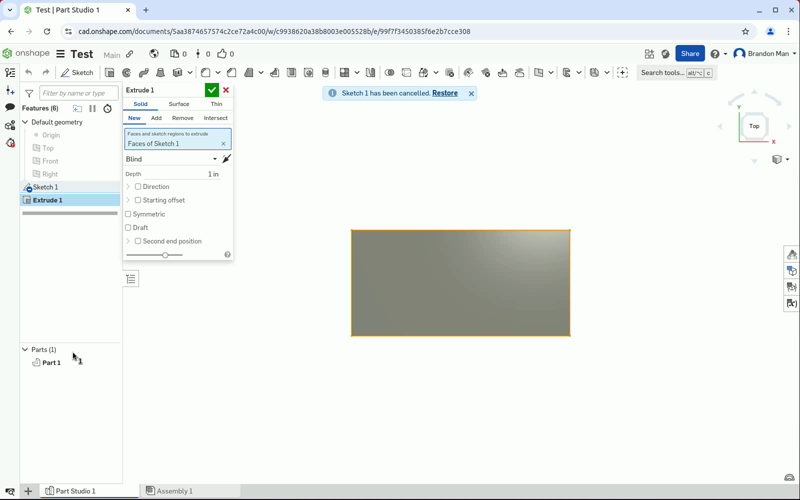
mouse_move(143, 106)
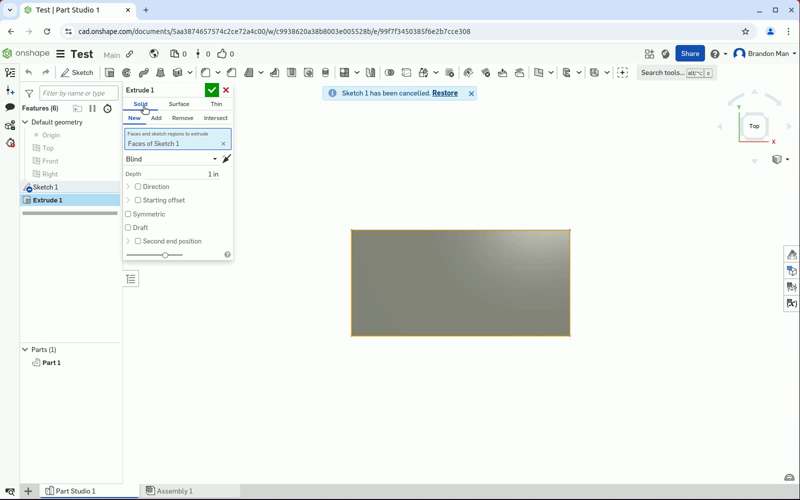
click(143, 106)
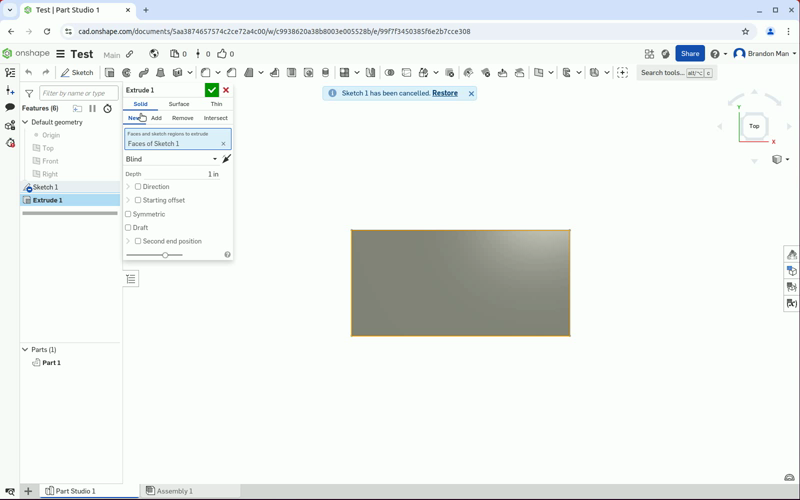
mouse_move(137, 120)
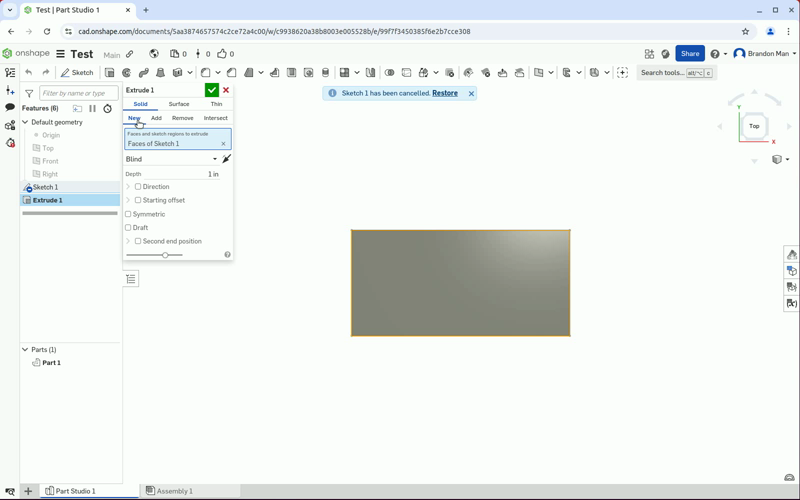
click(137, 120)
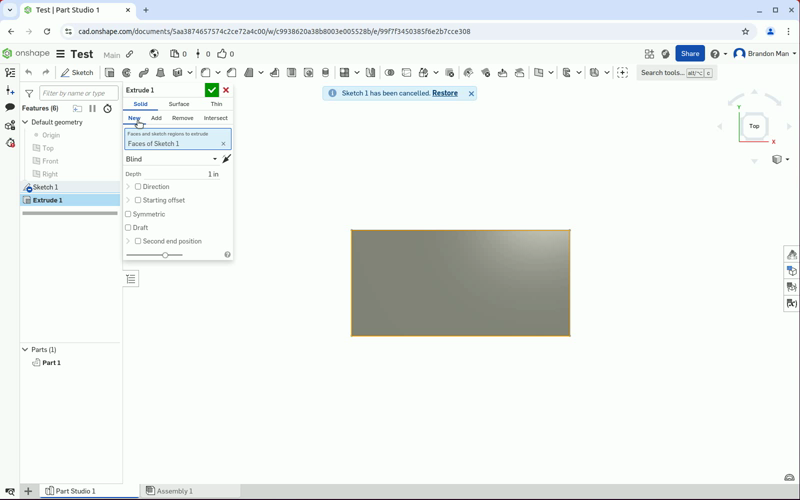
key(tab, 4)
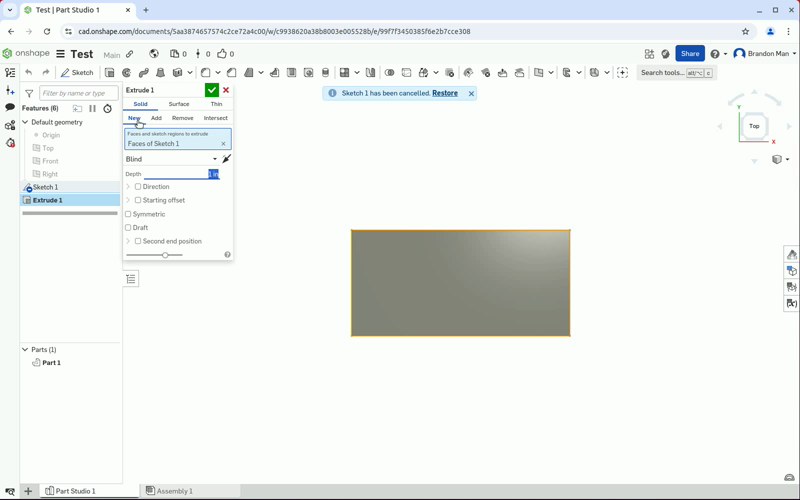
text(4.574)
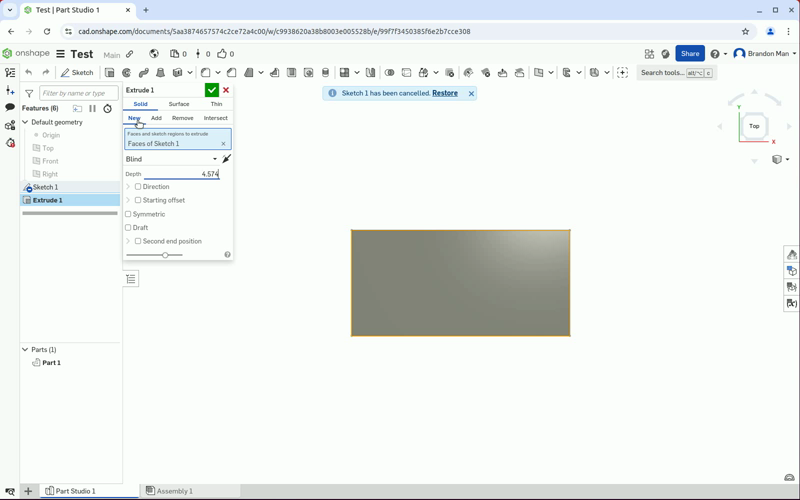
key(enter)
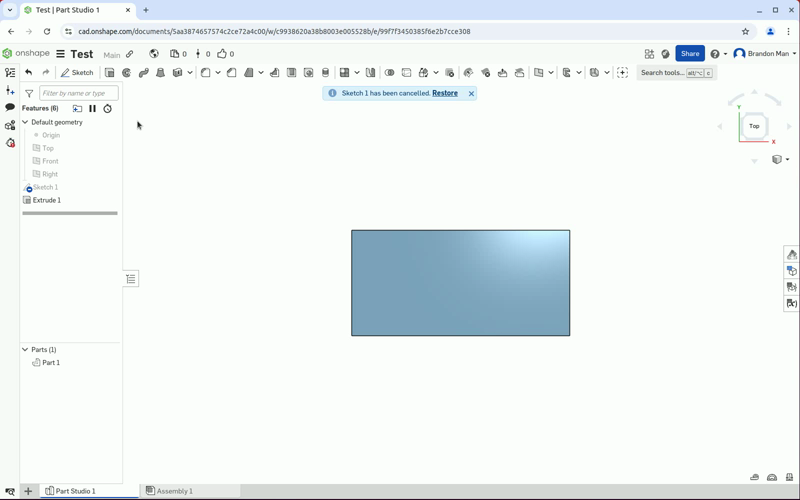
key(shift+h)
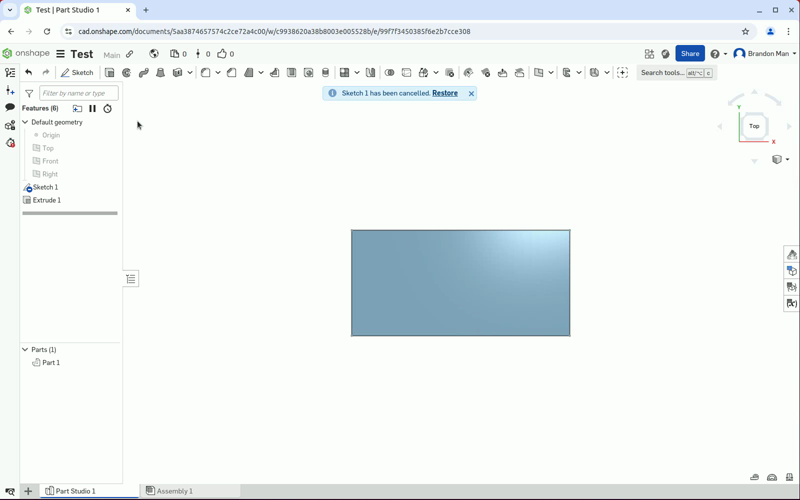
key(shift+h)
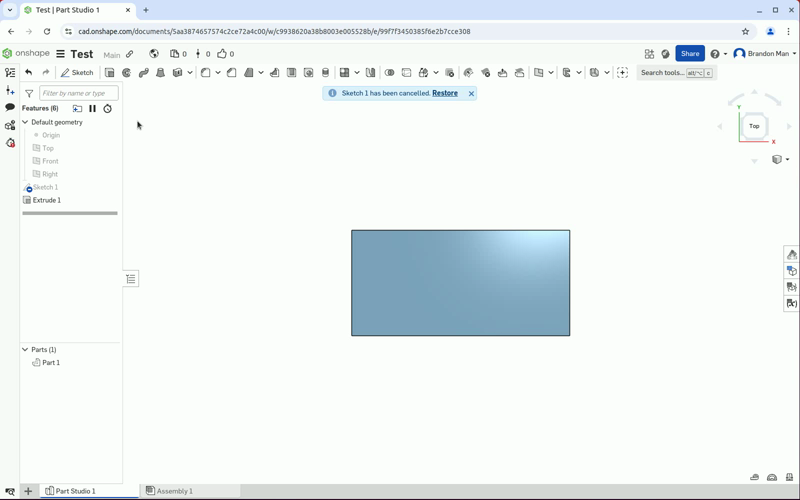
mouse_move(73, 189)
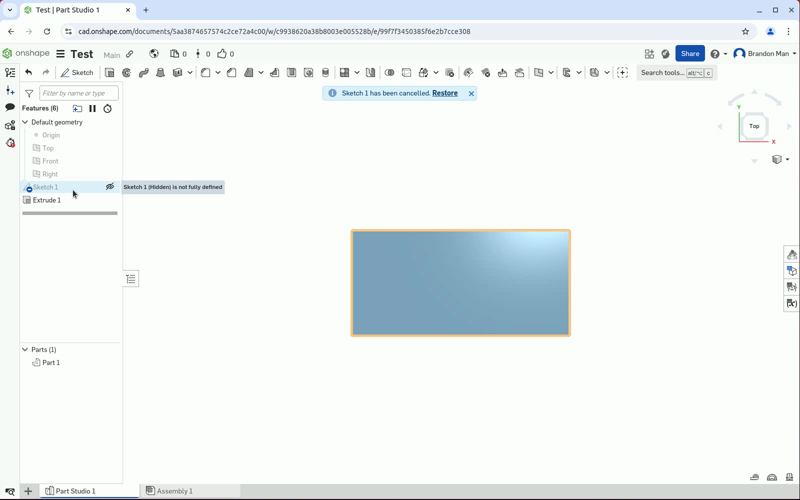
click(73, 189)
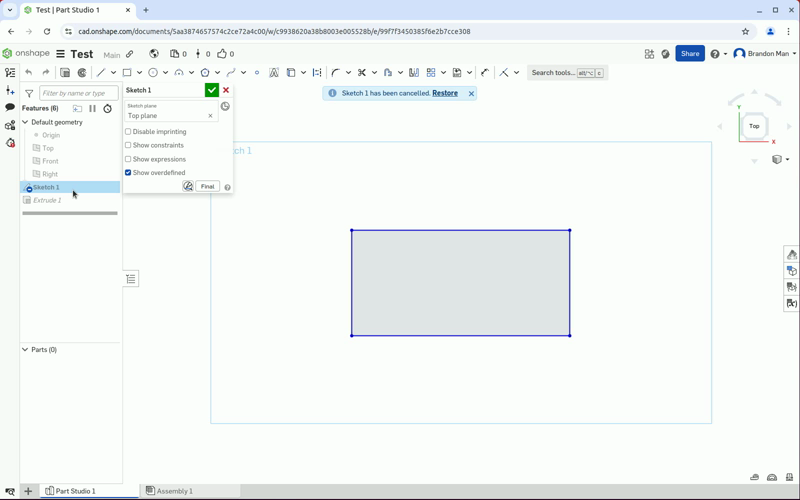
mouse_move(229, 92)
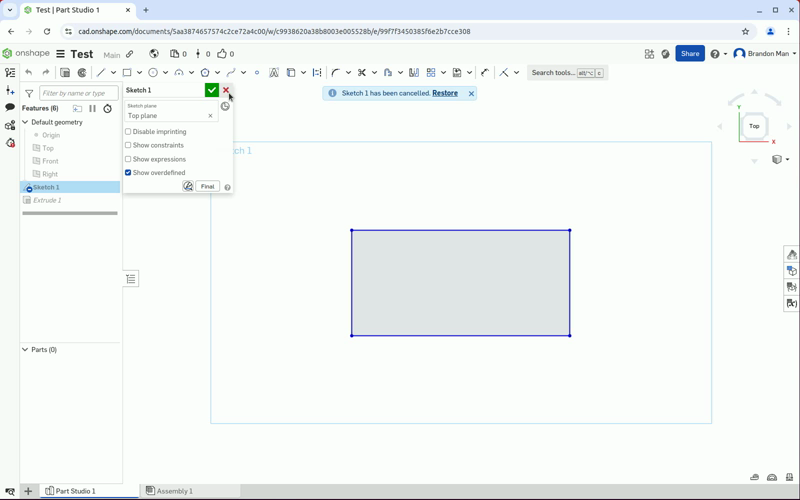
click(229, 92)
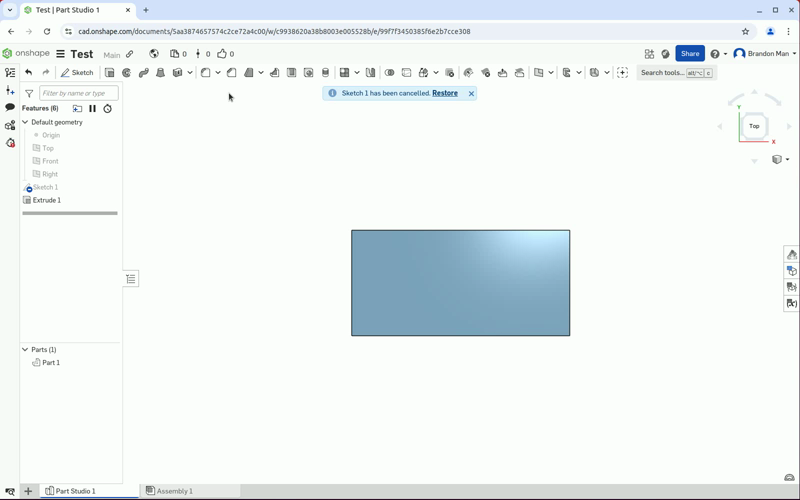
mouse_move(73, 352)
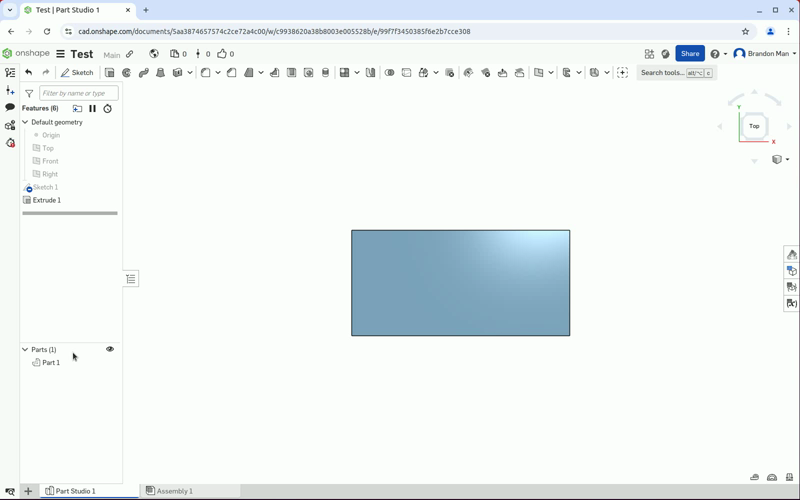
key(y)
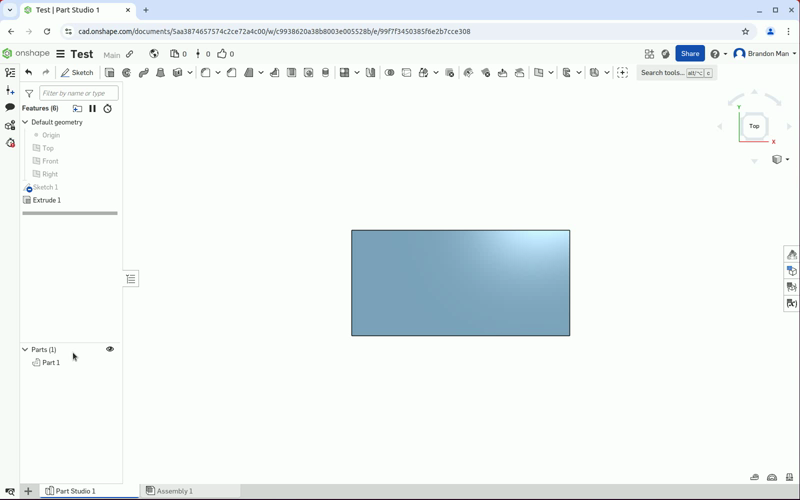
key(shift+p)
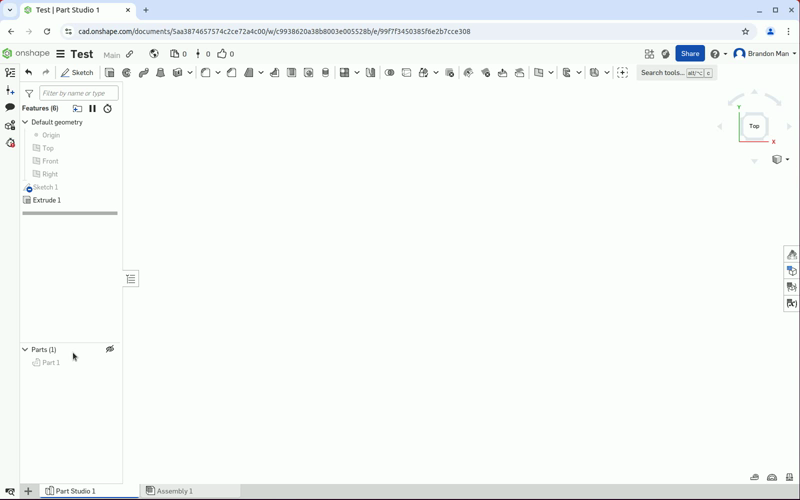
key(space)
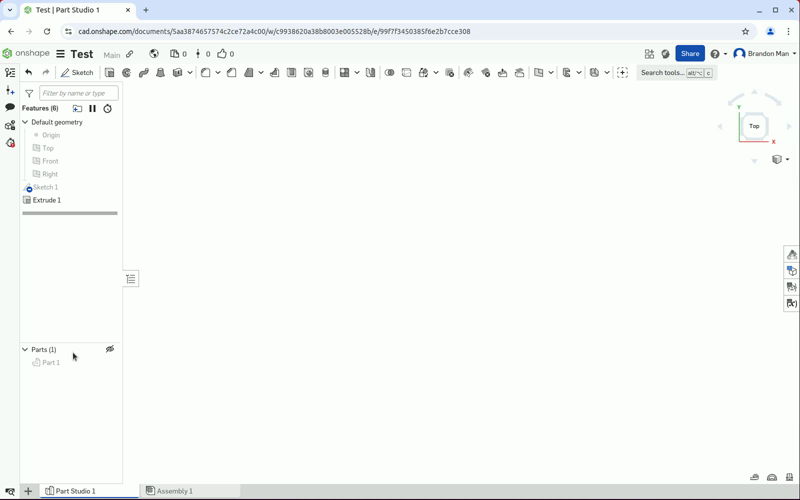
key_down(shift)
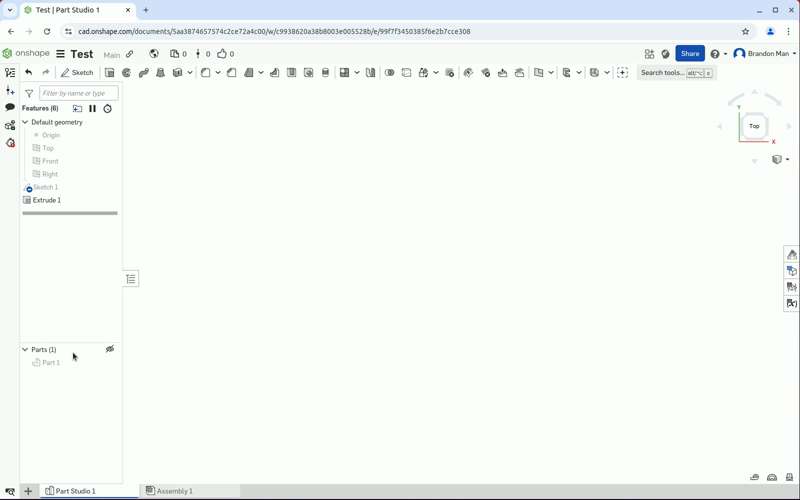
key(up)
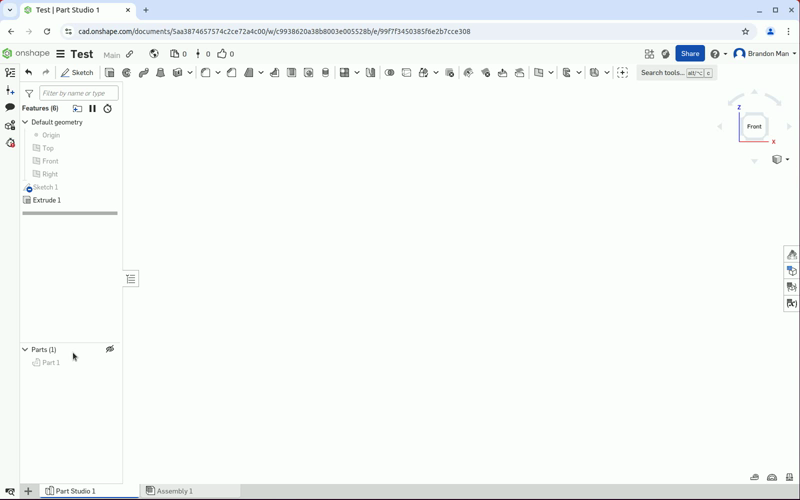
key_up(shift)
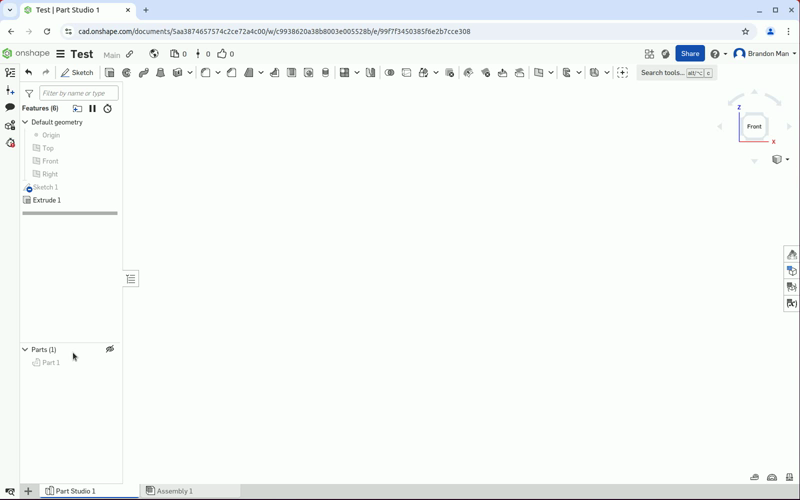
key(space)
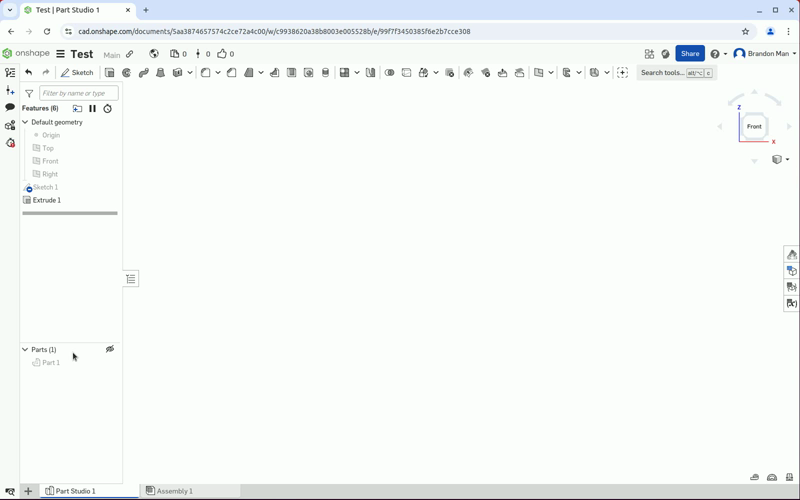
key_down(shift)
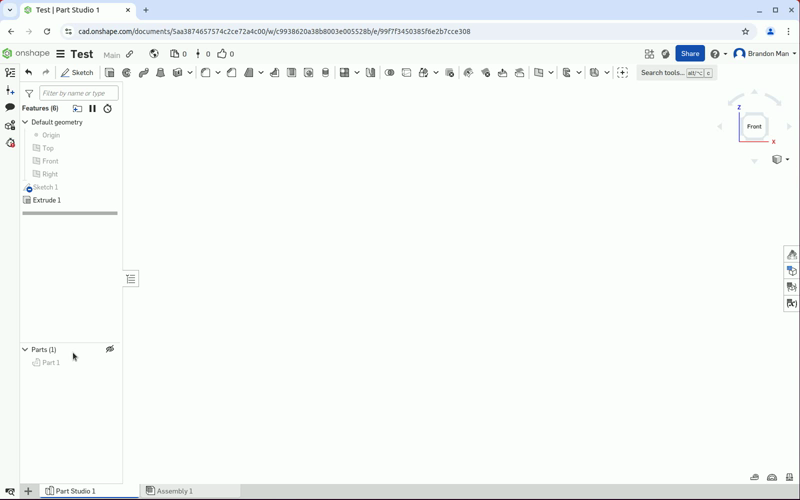
key(left)
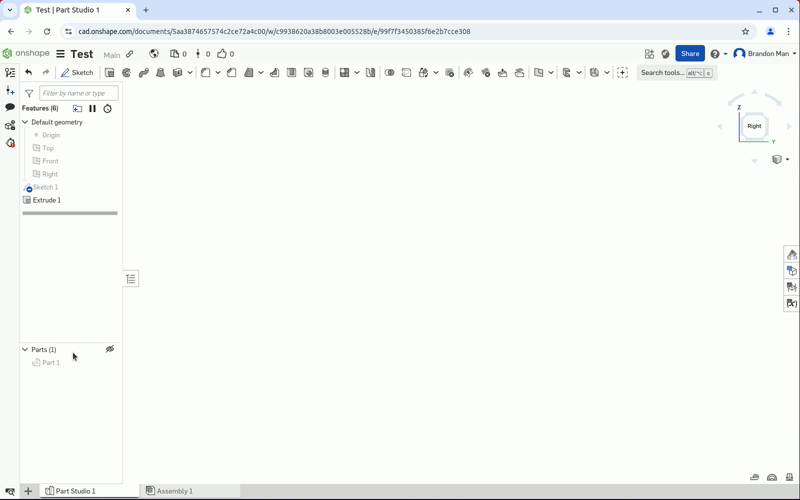
key_up(shift)
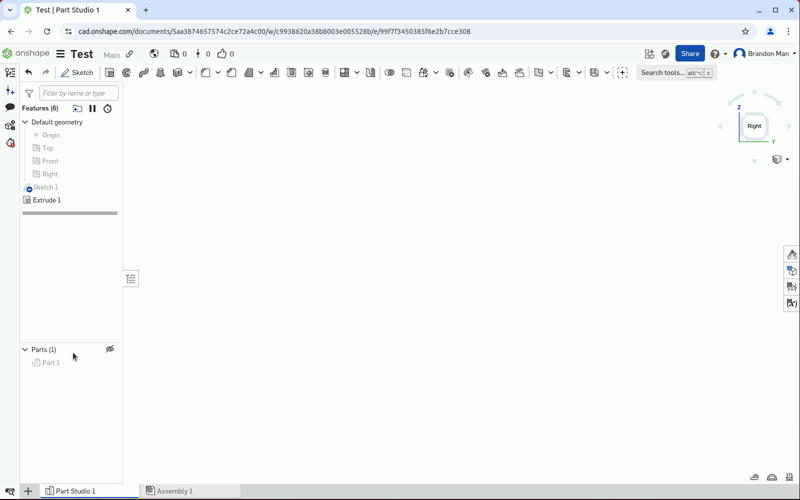
mouse_move(73, 352)
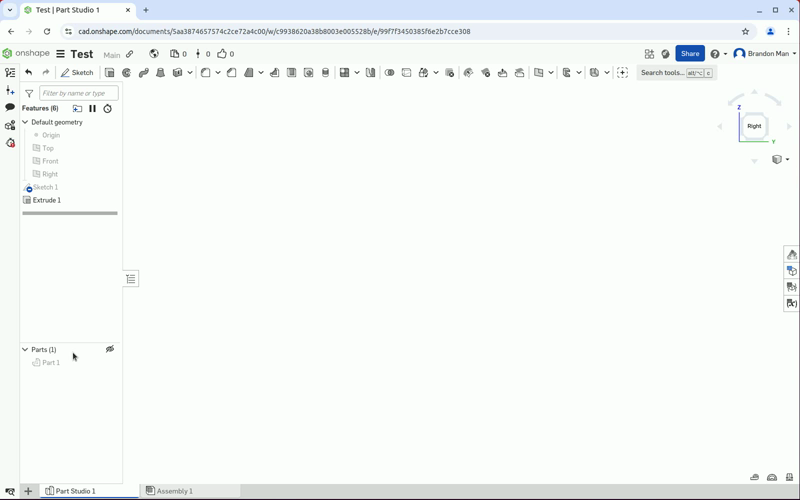
key(shift+y)
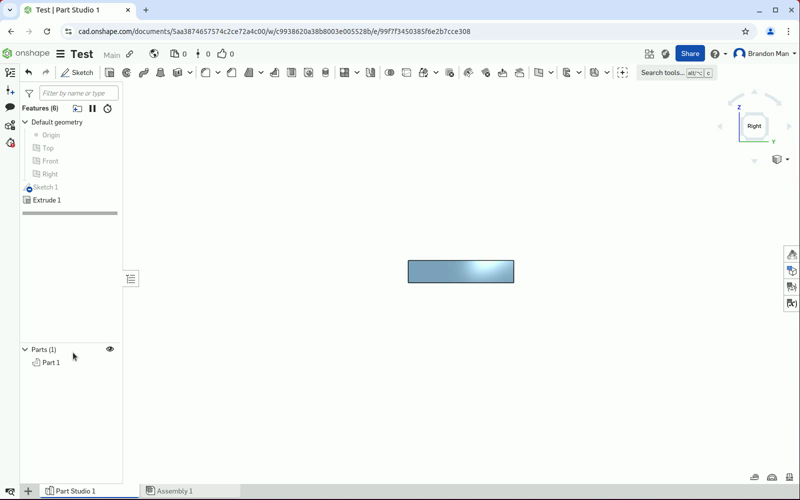
mouse_move(541, 75)
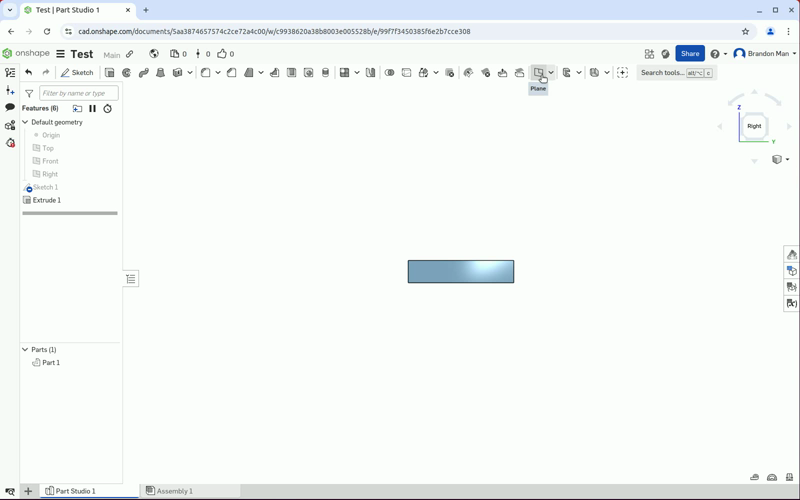
click(541, 75)
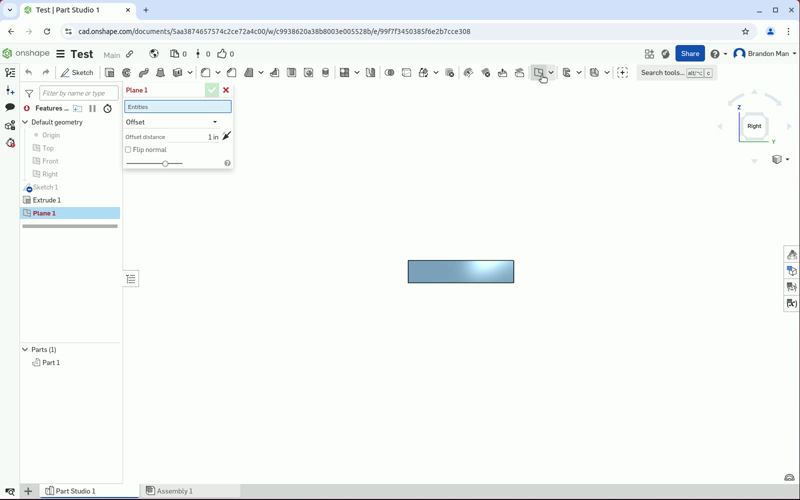
mouse_move(73, 176)
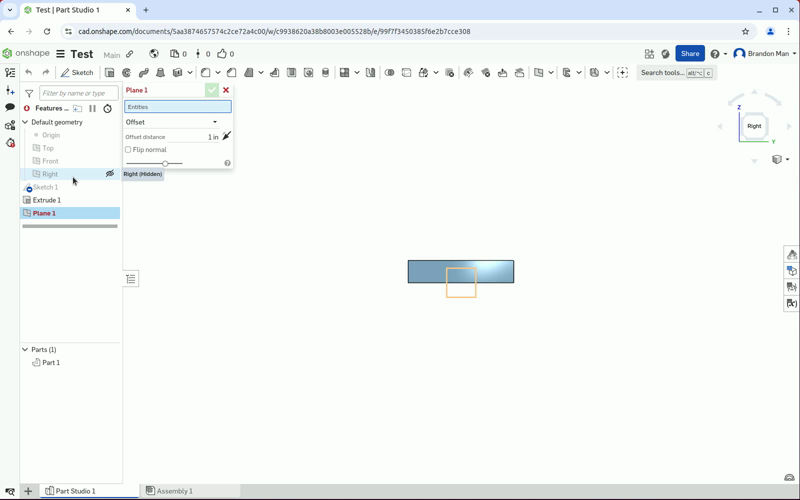
click(73, 176)
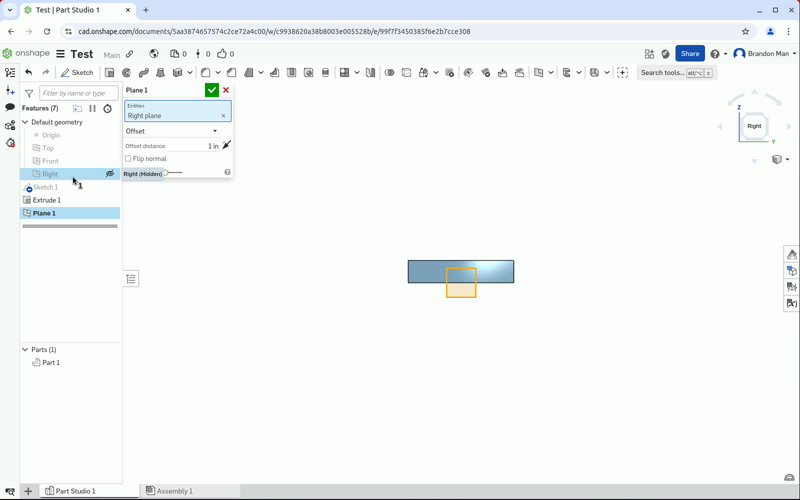
key(tab, 2)
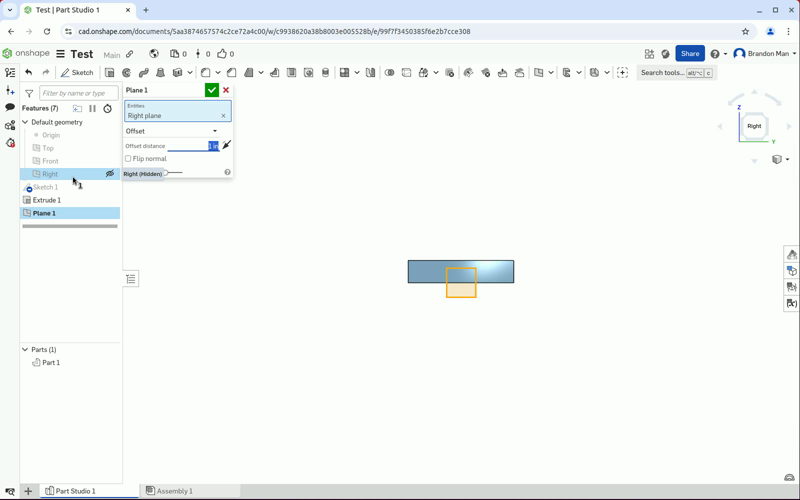
text(22.4)
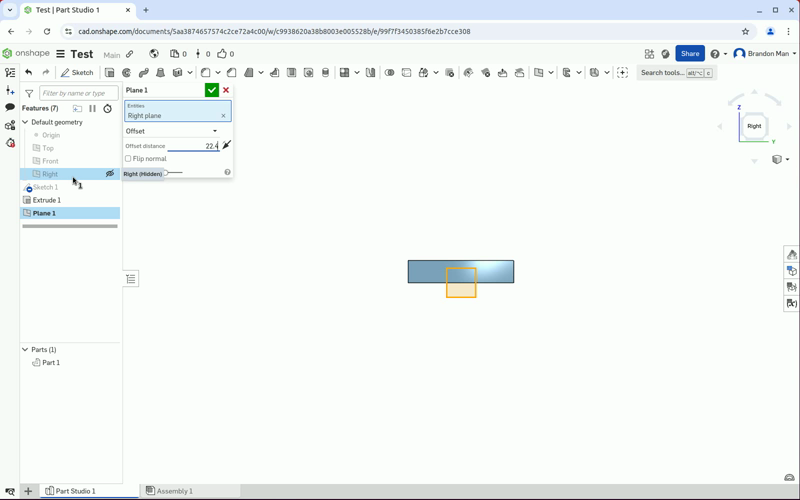
key(enter, 2)
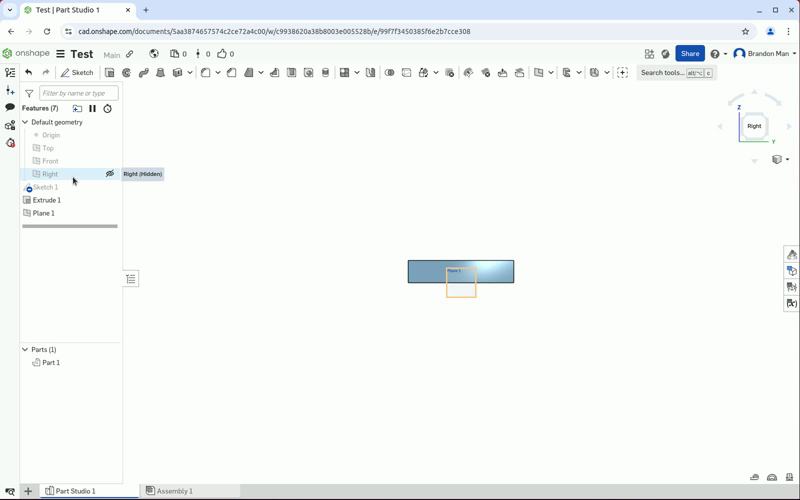
key(shift+s)
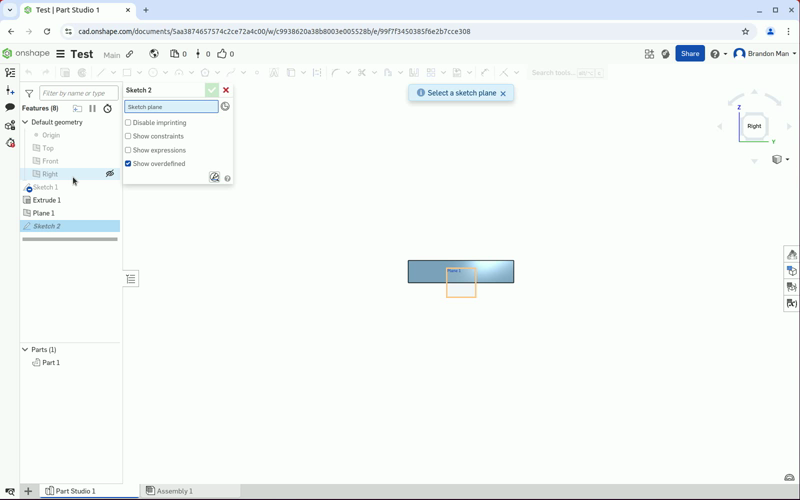
mouse_move(73, 215)
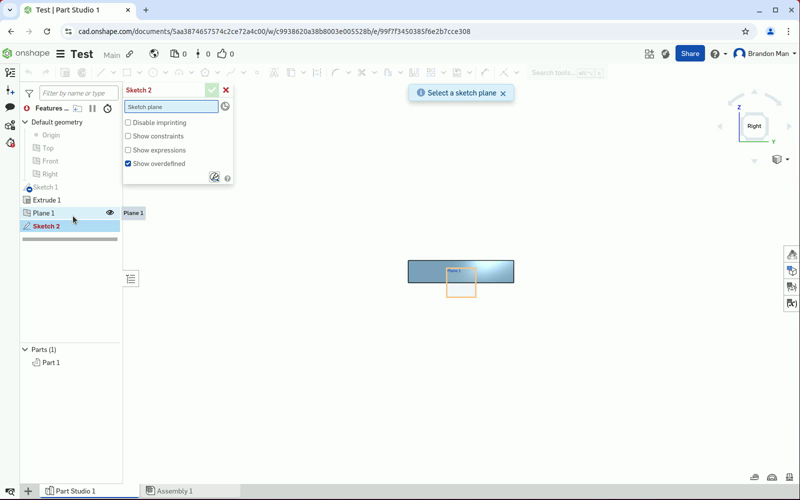
click(73, 215)
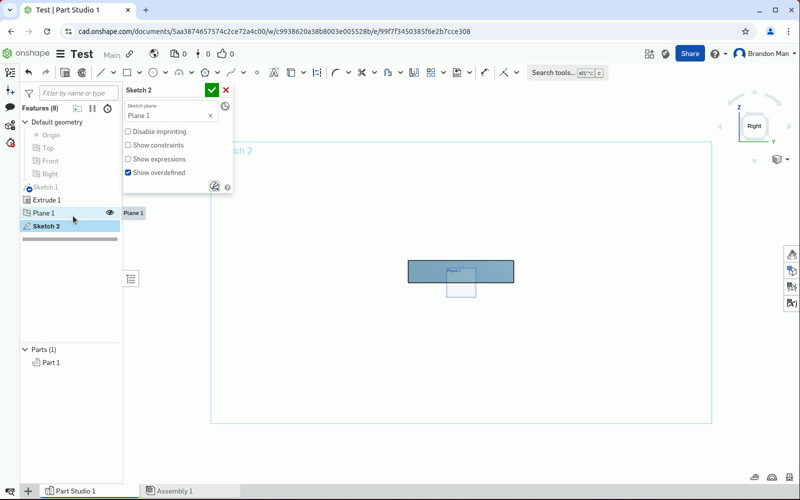
mouse_move(73, 352)
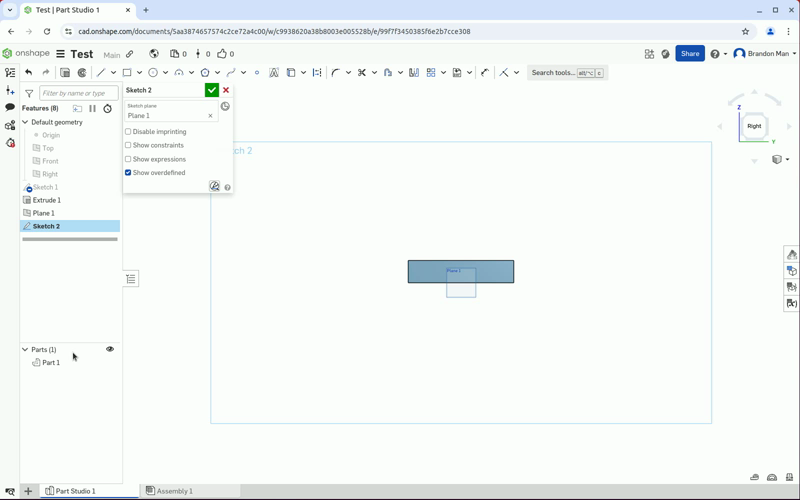
key(y)
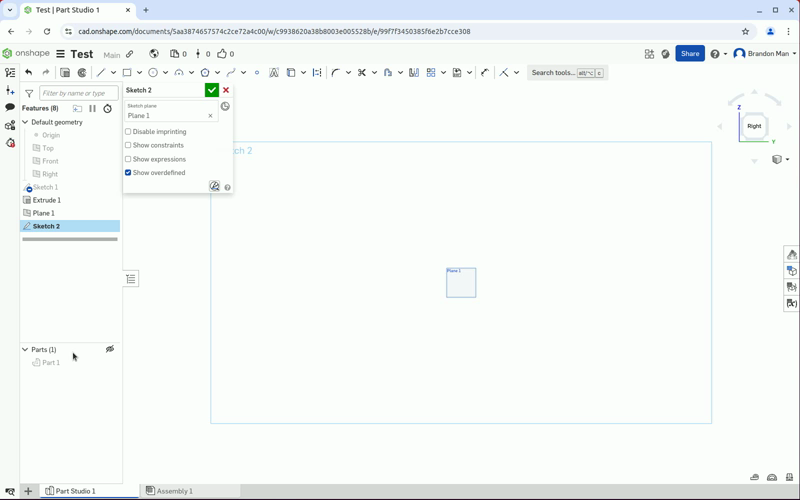
key(l)
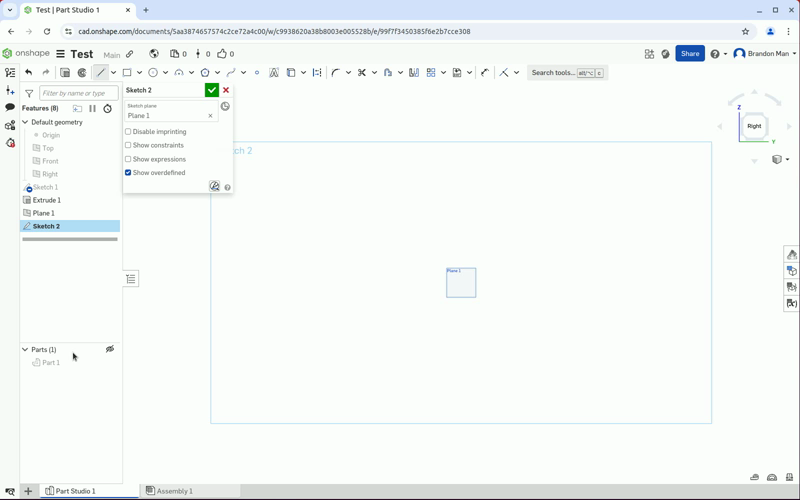
key_down(shift)
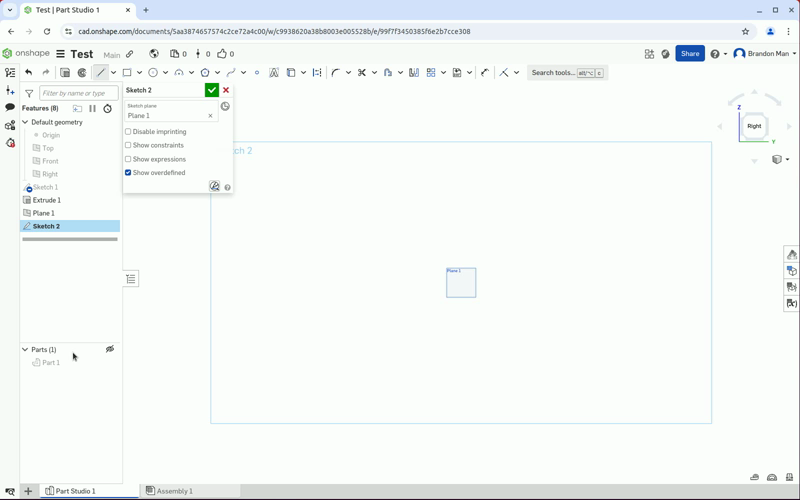
mouse_move(407, 282)
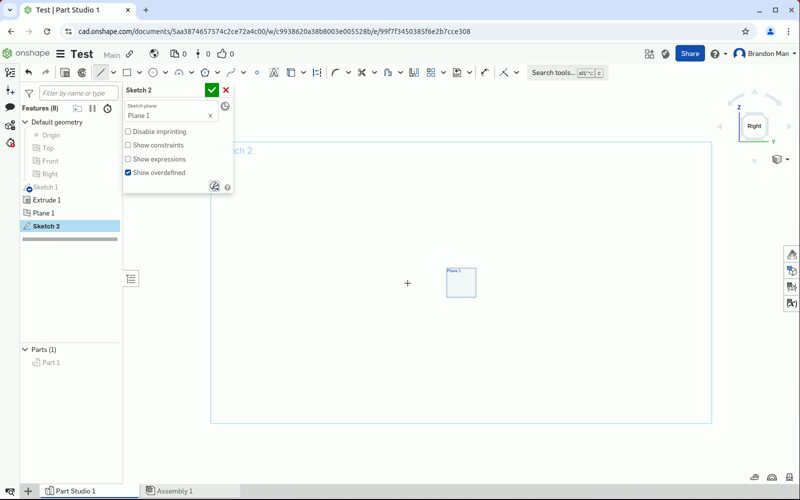
click(407, 282)
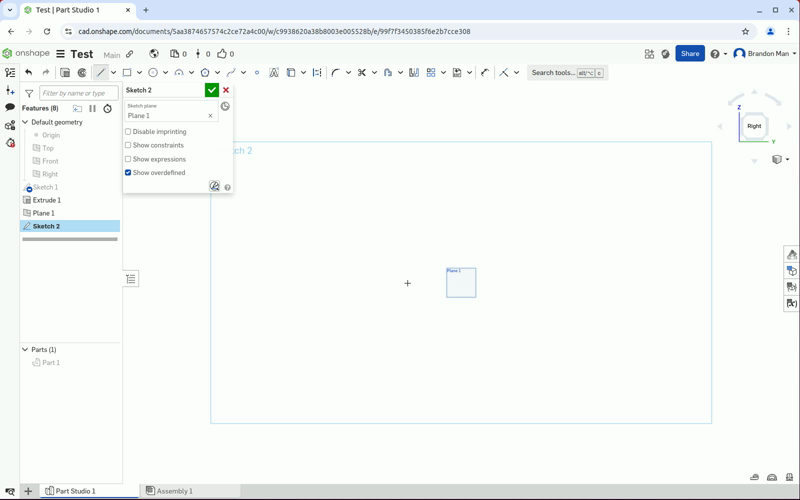
key_up(shift)
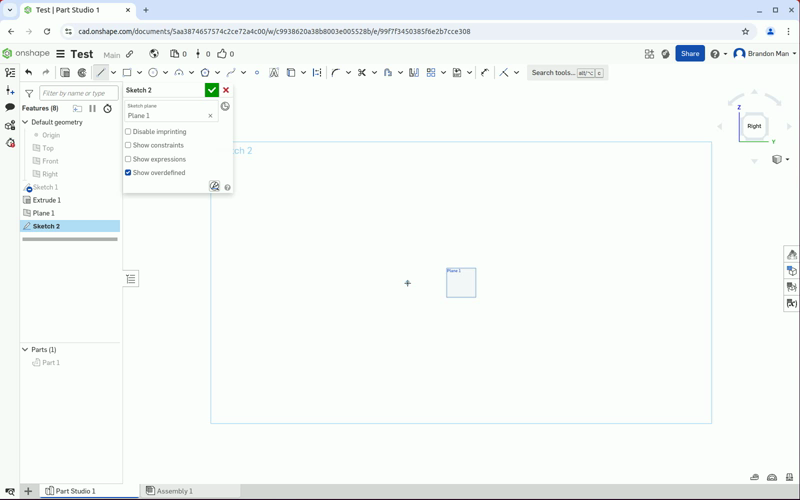
key_down(shift)
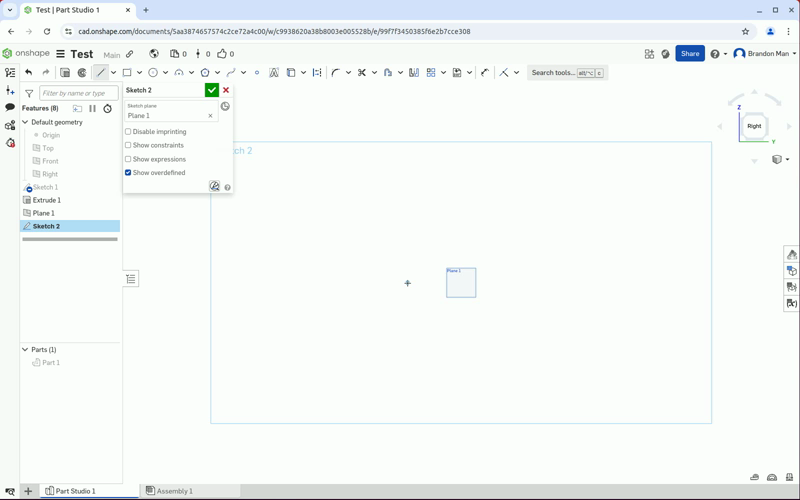
mouse_move(513, 282)
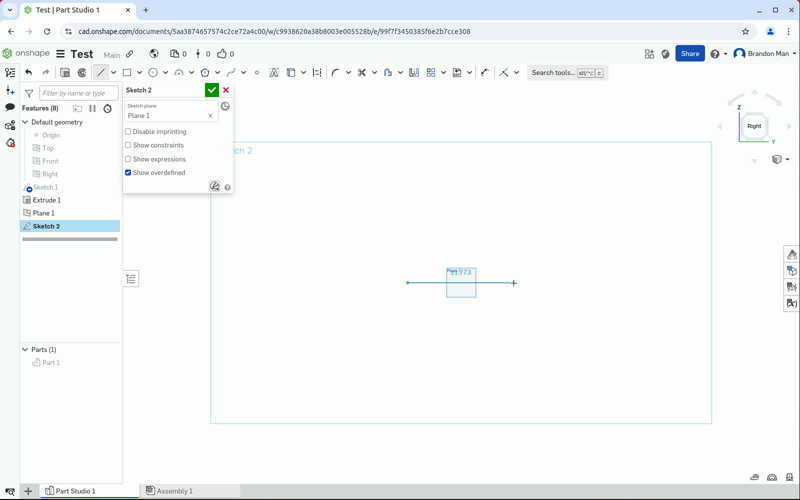
click(513, 282)
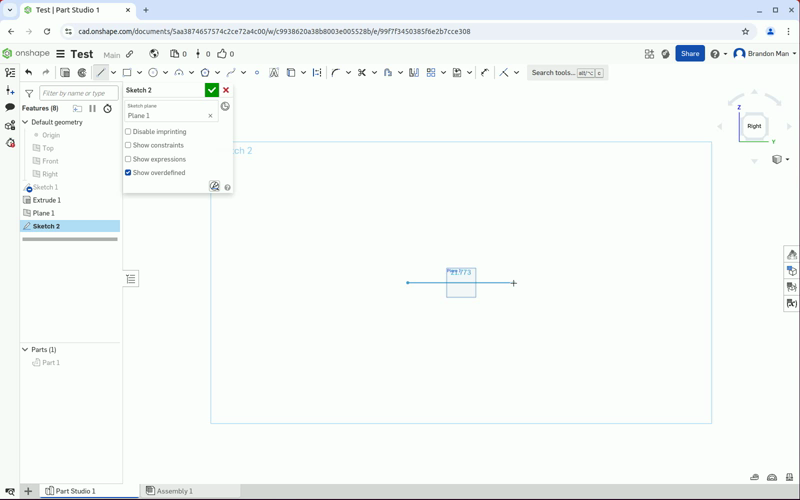
key_up(shift)
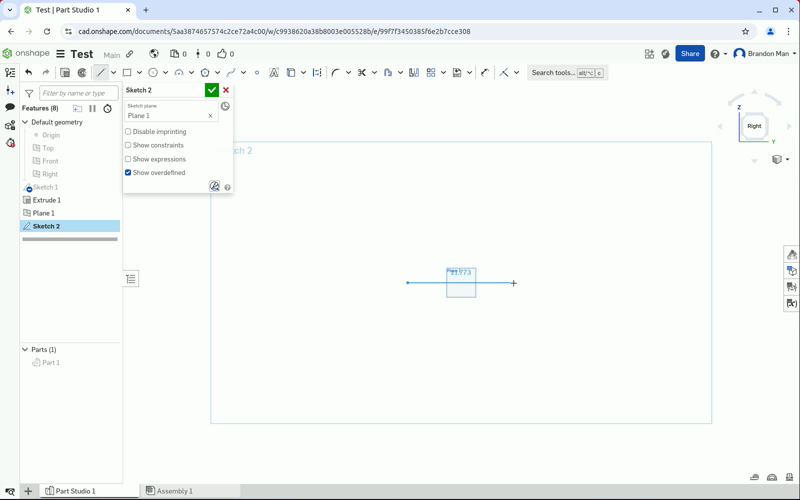
key_down(shift)
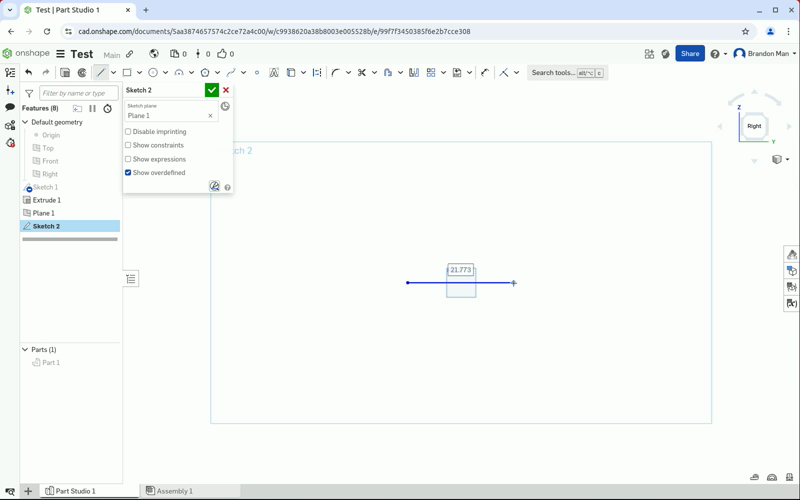
mouse_move(543, 282)
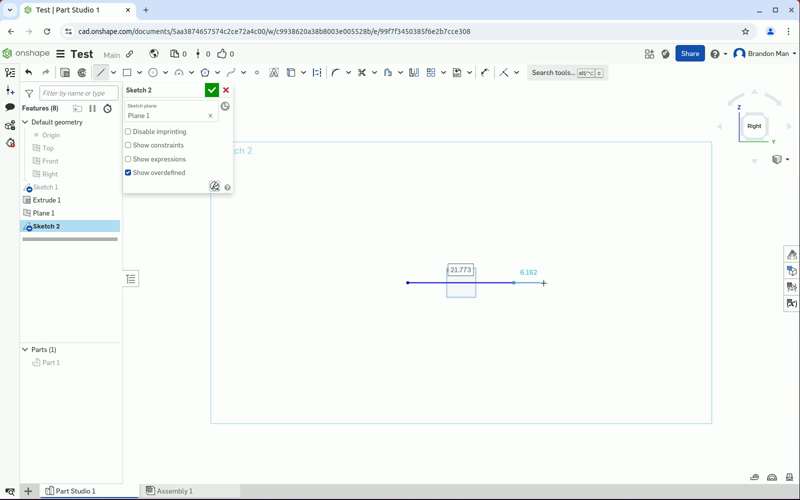
mouse_move(513, 260)
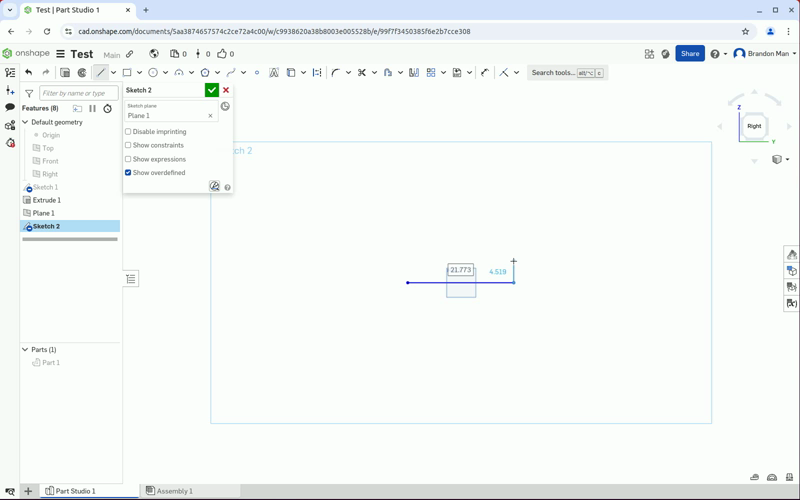
click(513, 260)
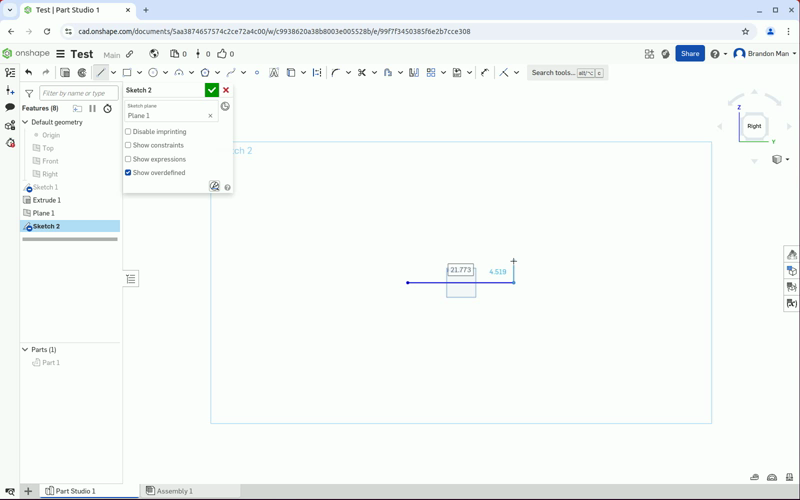
key_up(shift)
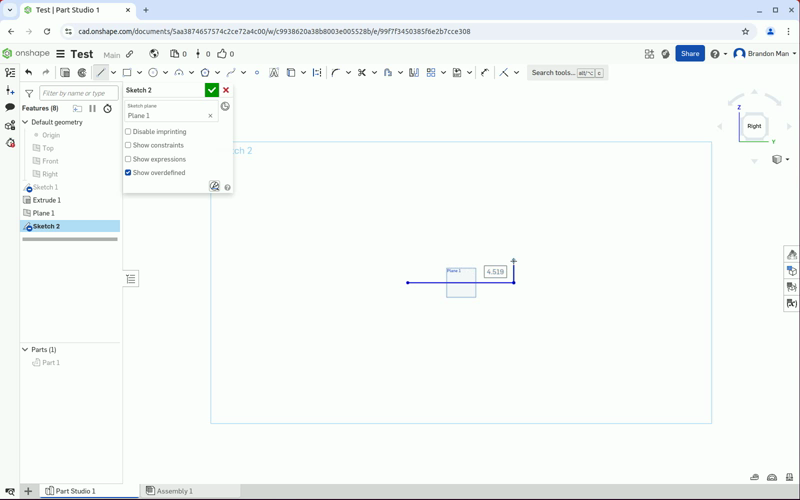
key_down(shift)
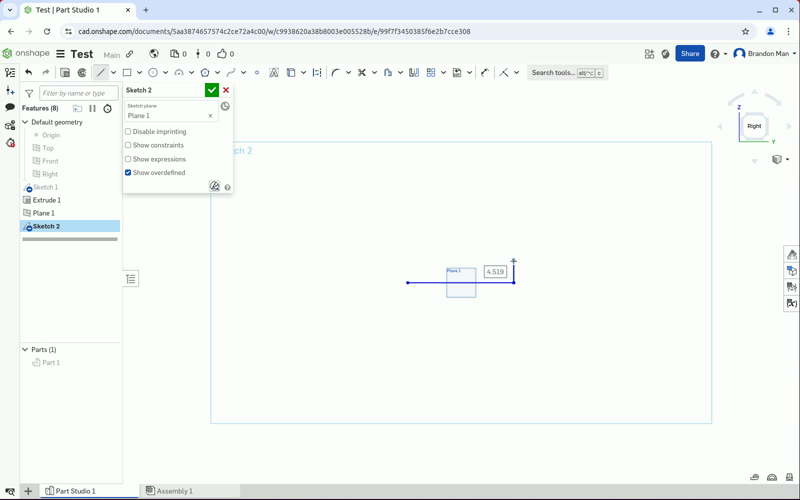
mouse_move(407, 260)
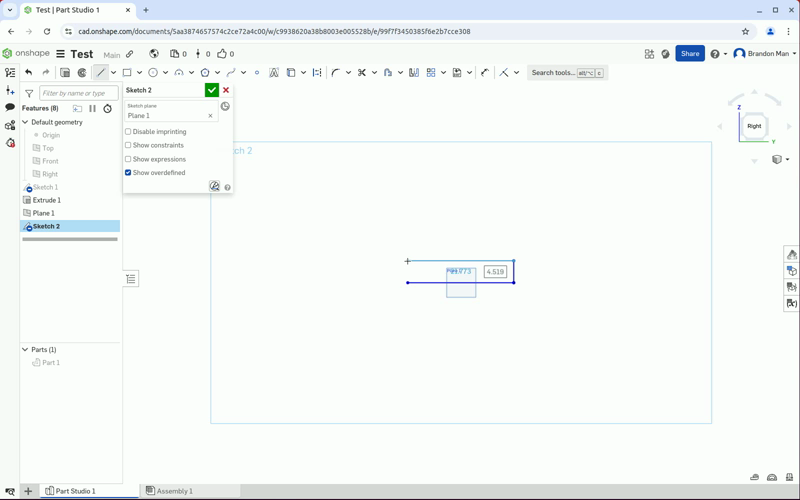
click(407, 260)
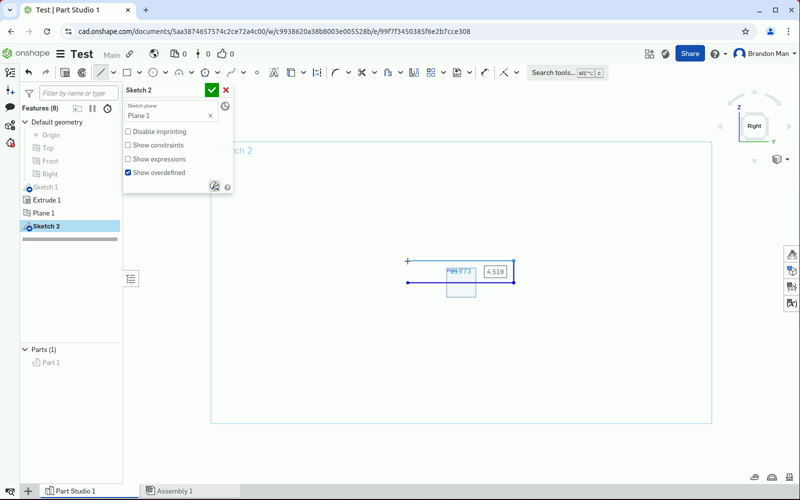
key_up(shift)
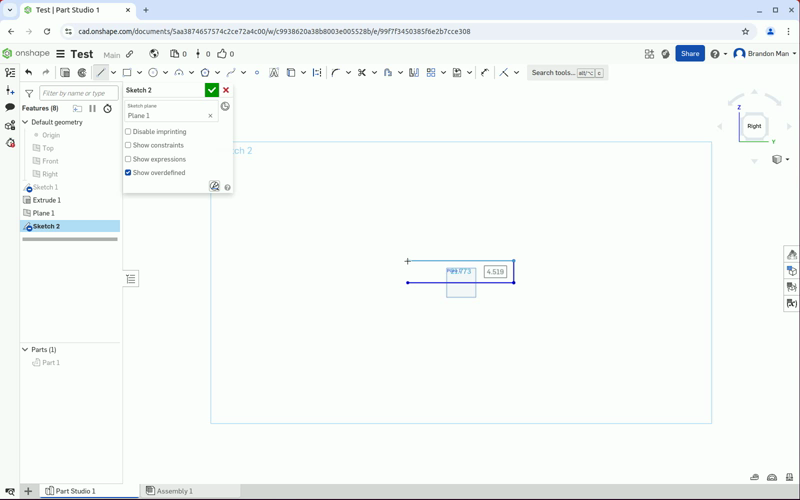
mouse_move(437, 260)
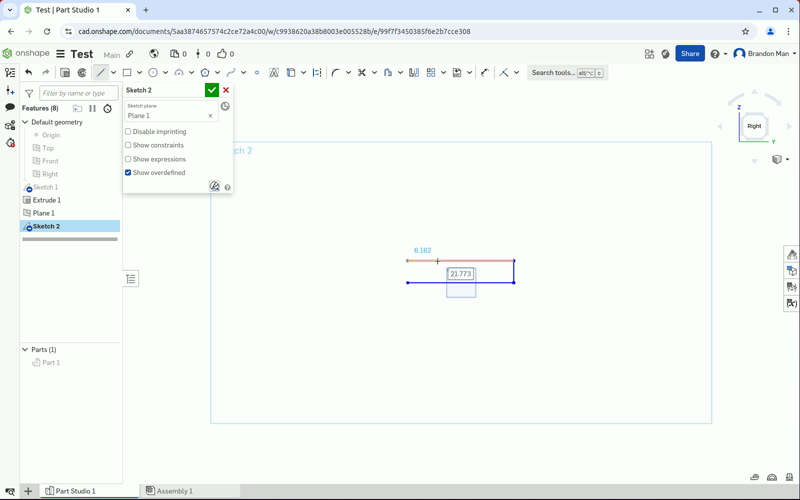
key_down(shift)
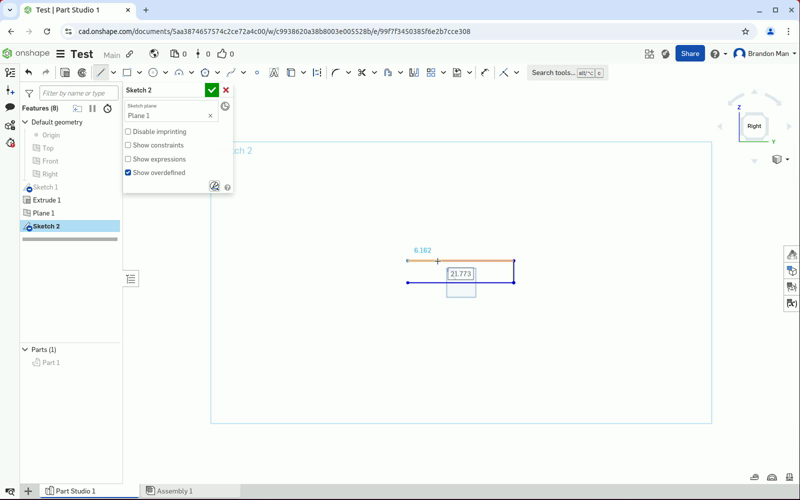
mouse_move(407, 282)
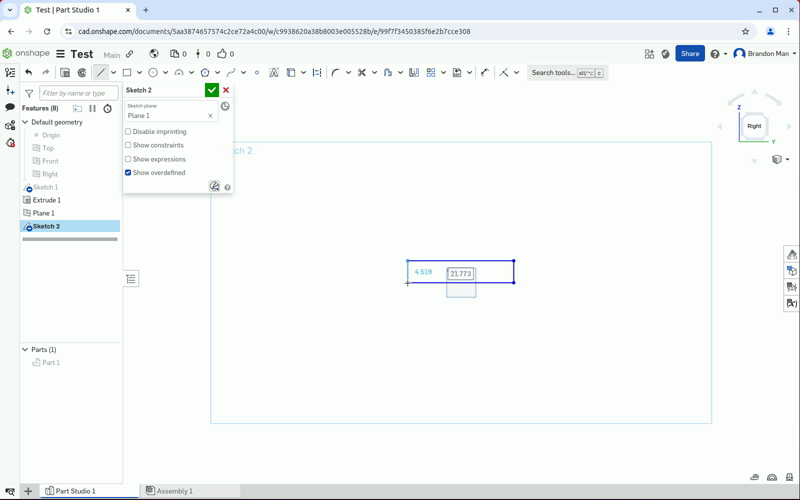
key_up(shift)
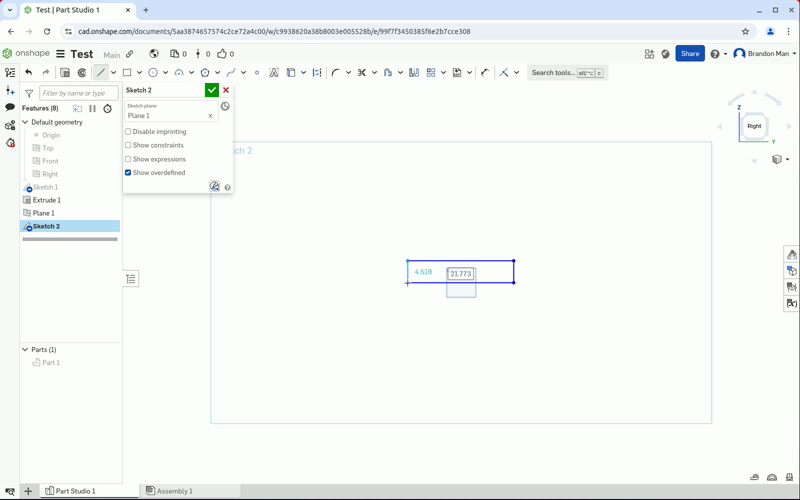
click(407, 282)
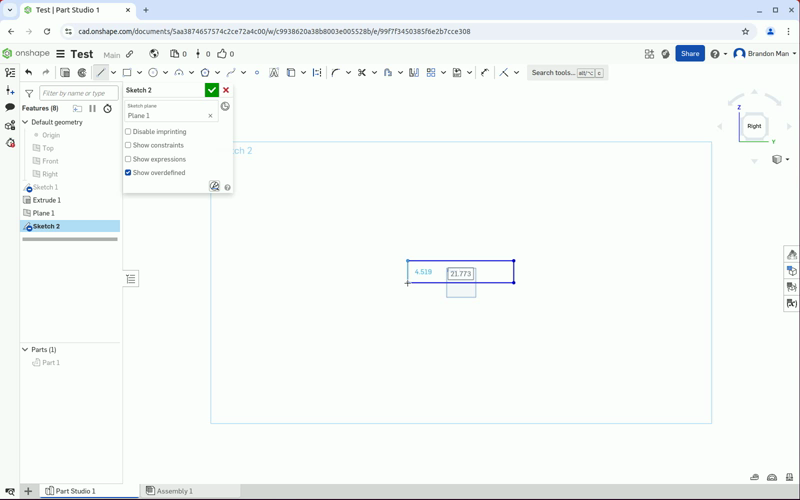
key(esc)
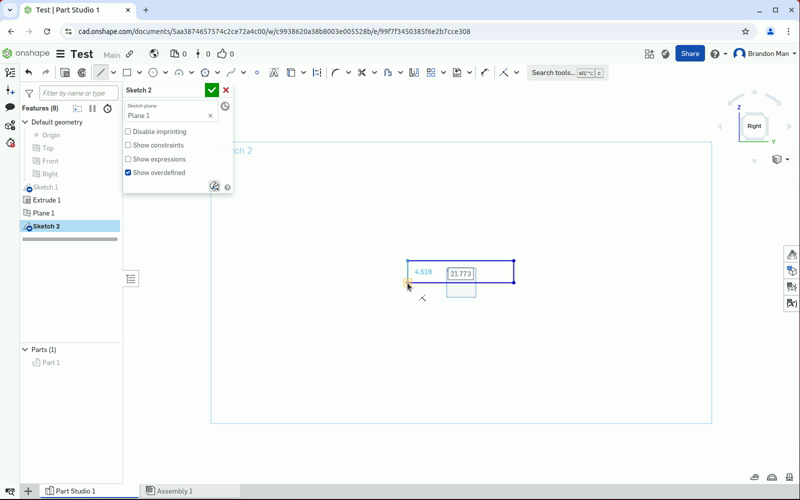
mouse_move(415, 263)
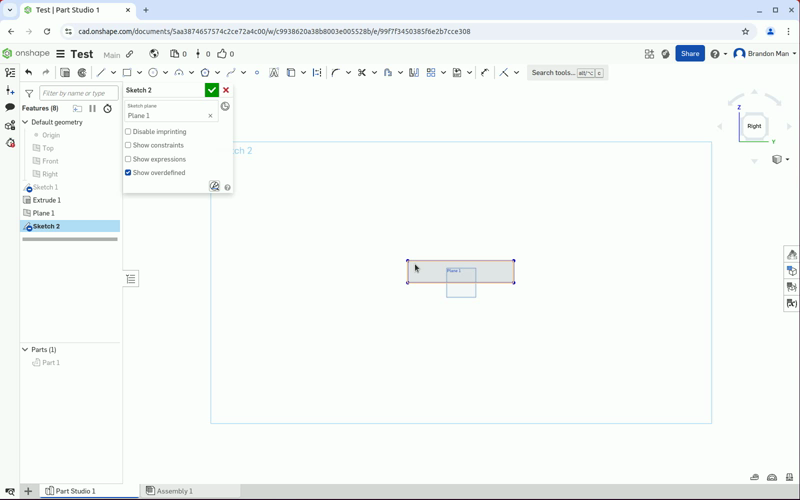
click(415, 263)
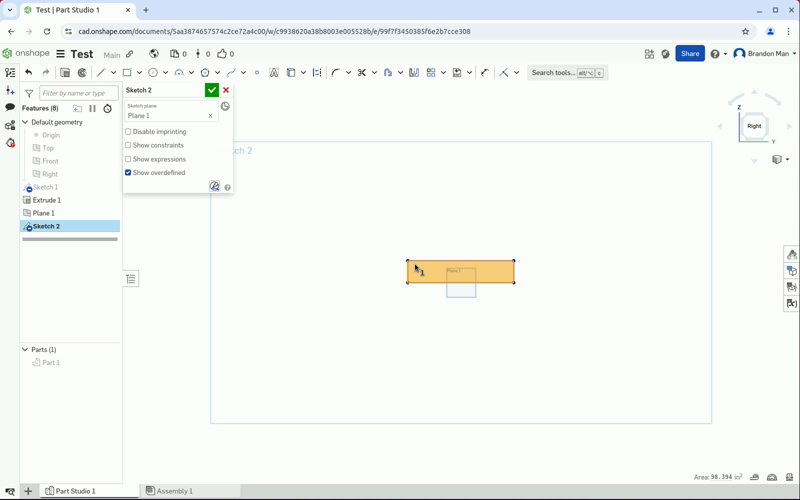
mouse_move(73, 352)
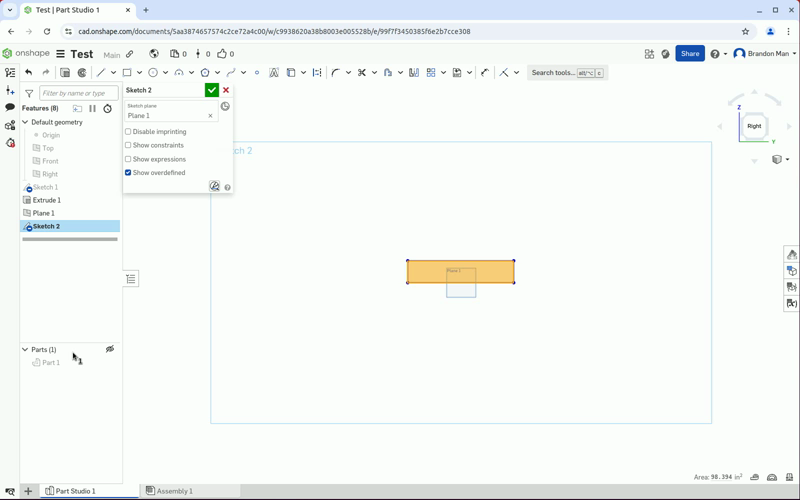
key(shift+y)
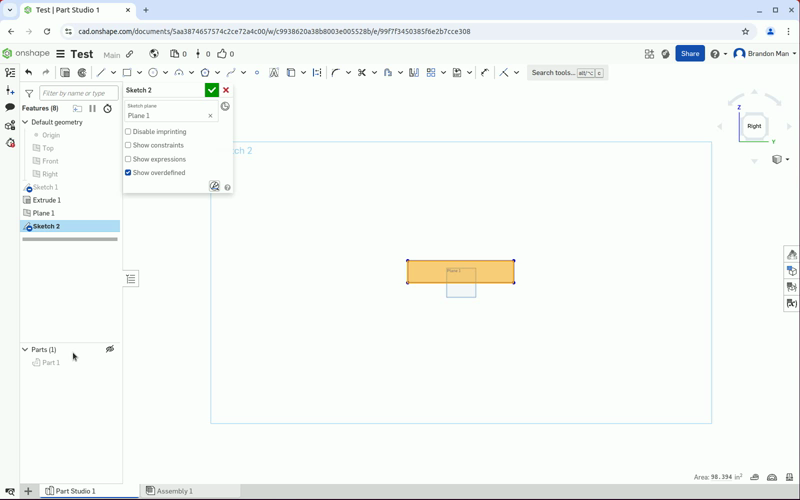
key(shift+e)
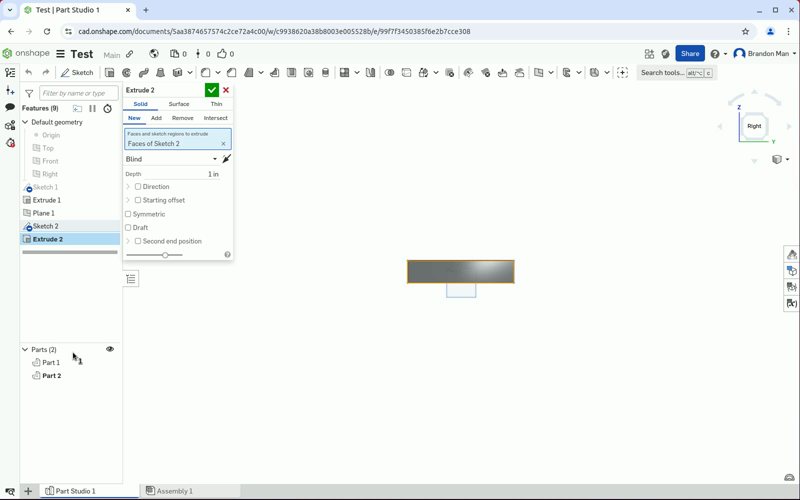
mouse_move(143, 106)
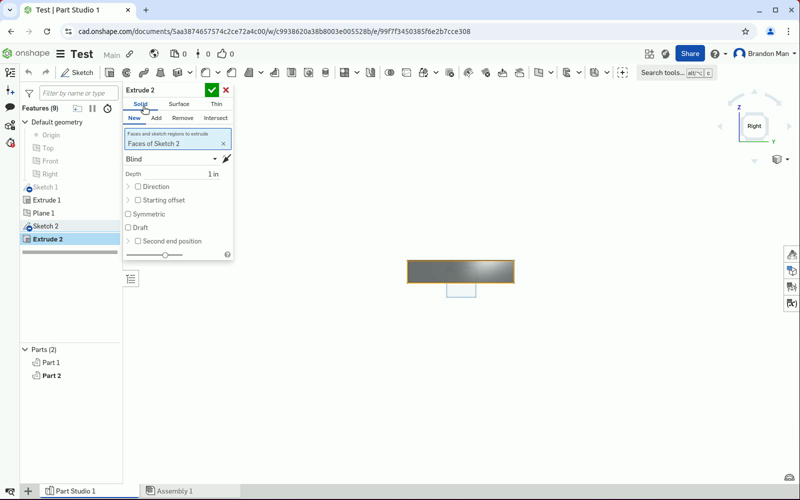
click(143, 106)
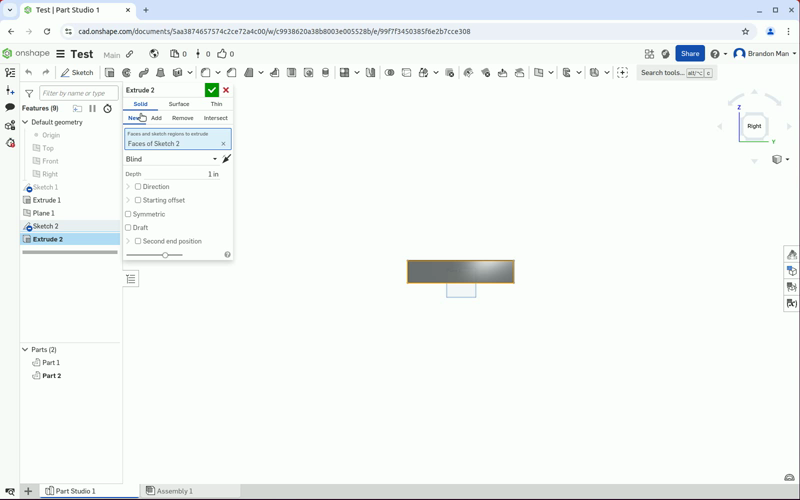
mouse_move(137, 120)
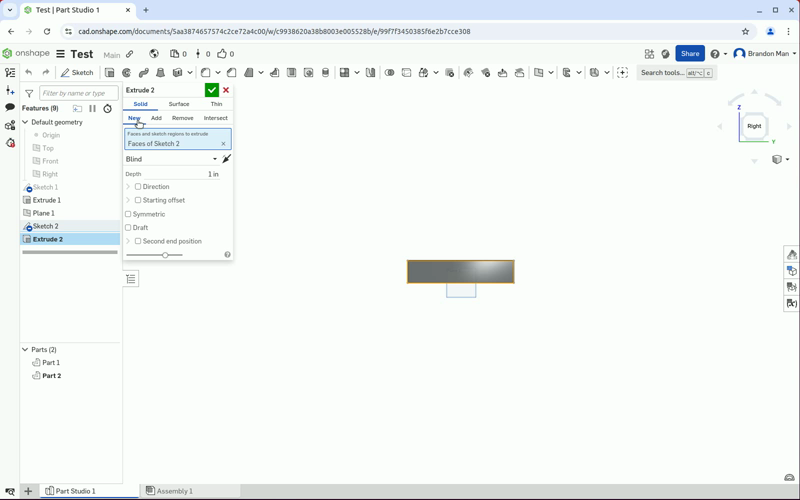
click(137, 120)
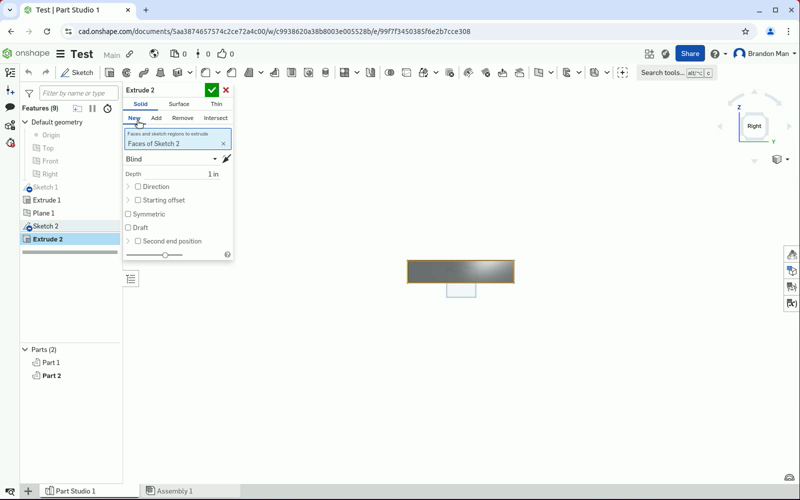
key(tab, 4)
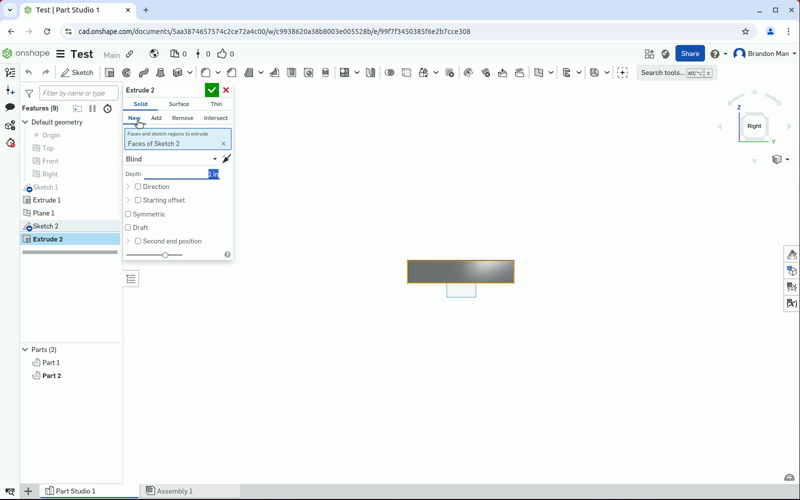
text(0.722)
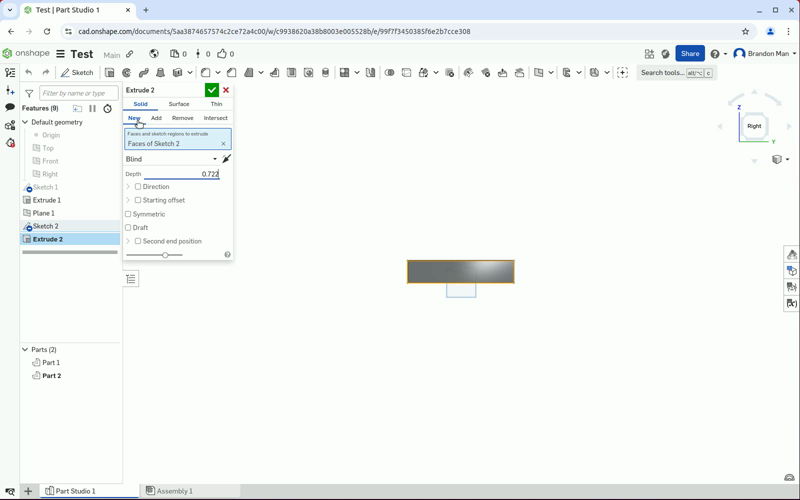
key(enter)
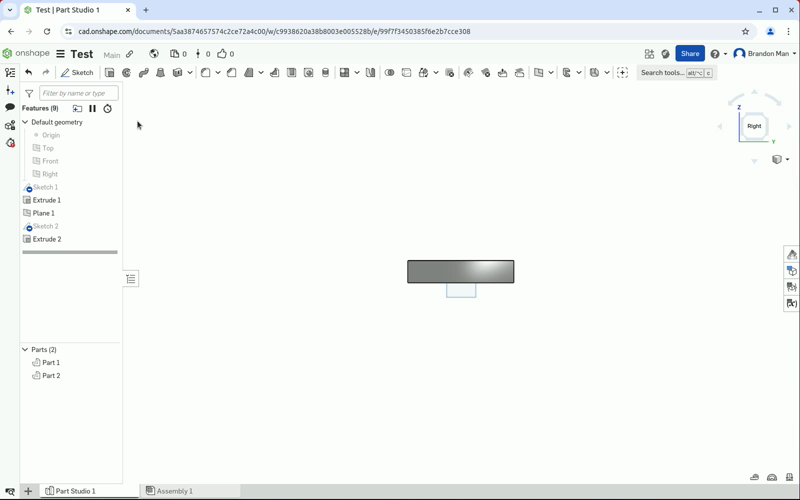
key(shift+h)
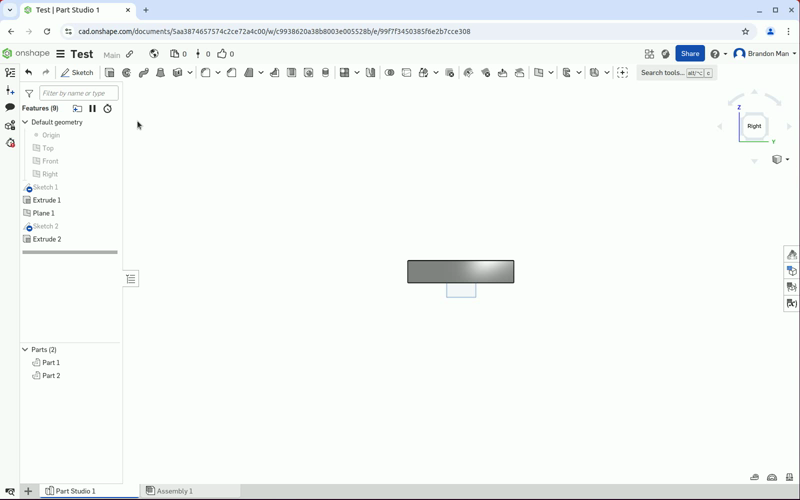
key(shift+h)
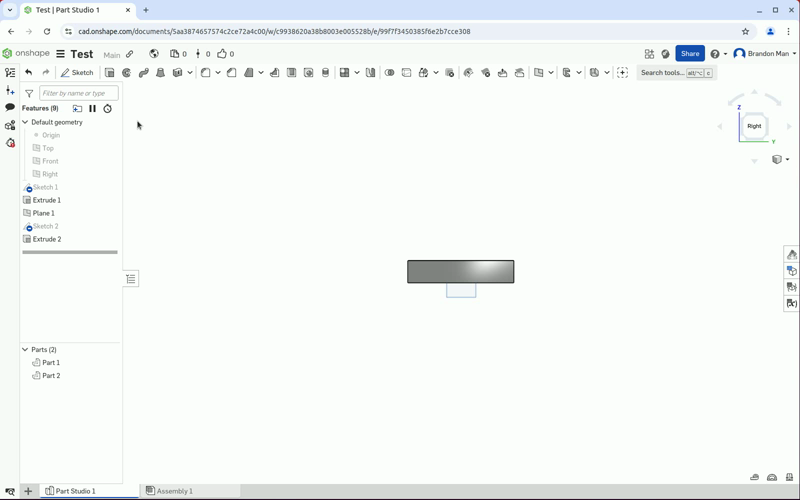
mouse_move(73, 189)
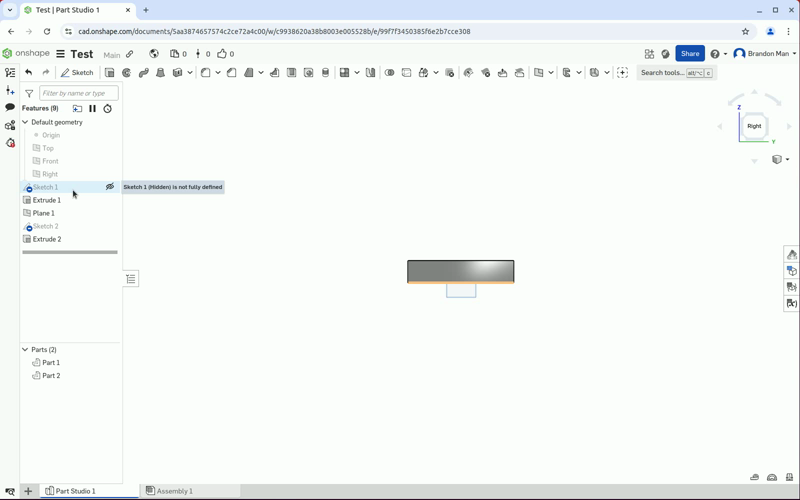
click(73, 189)
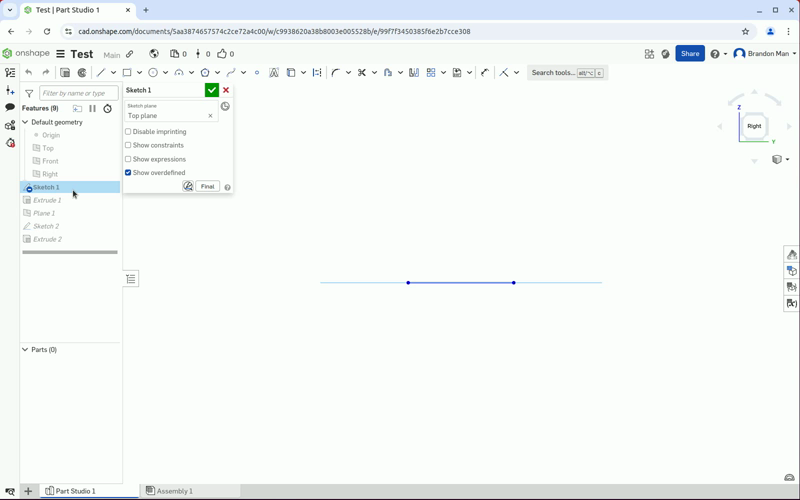
mouse_move(229, 92)
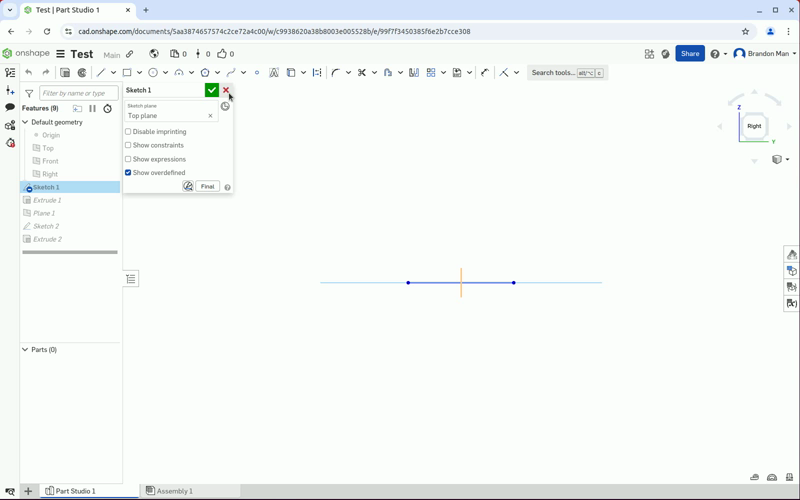
click(229, 92)
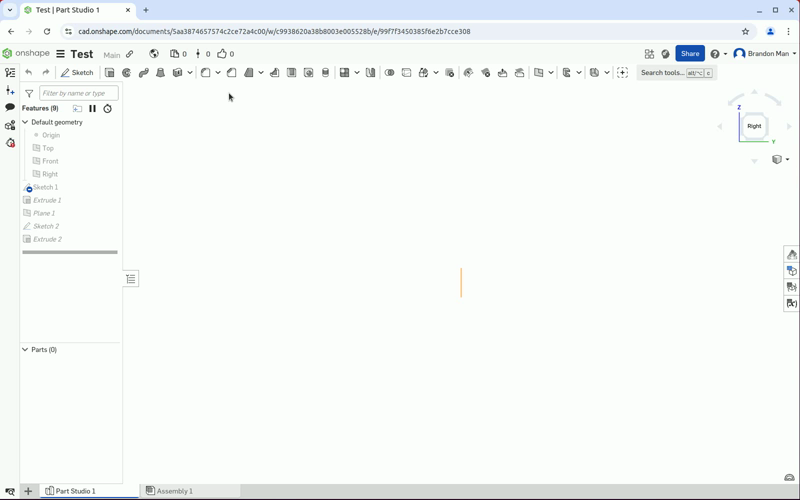
key(shift+s)
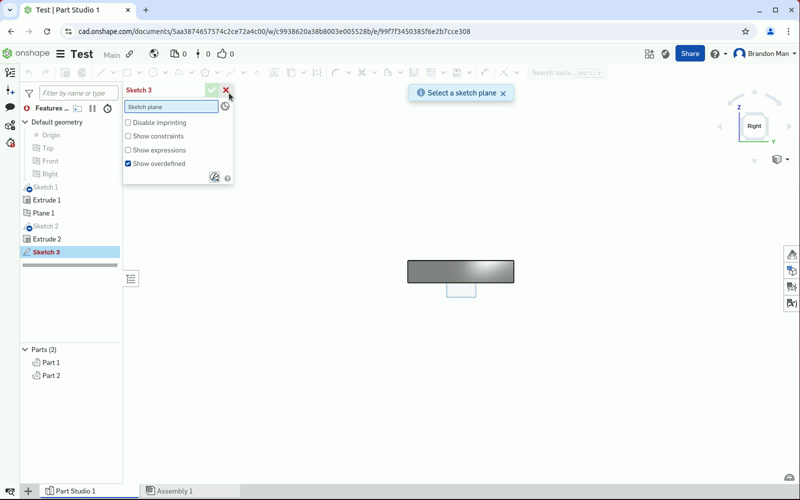
mouse_move(73, 215)
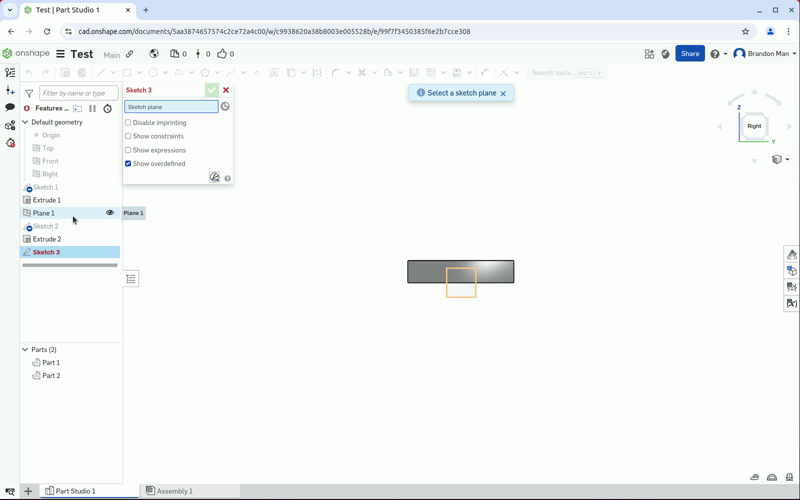
click(73, 215)
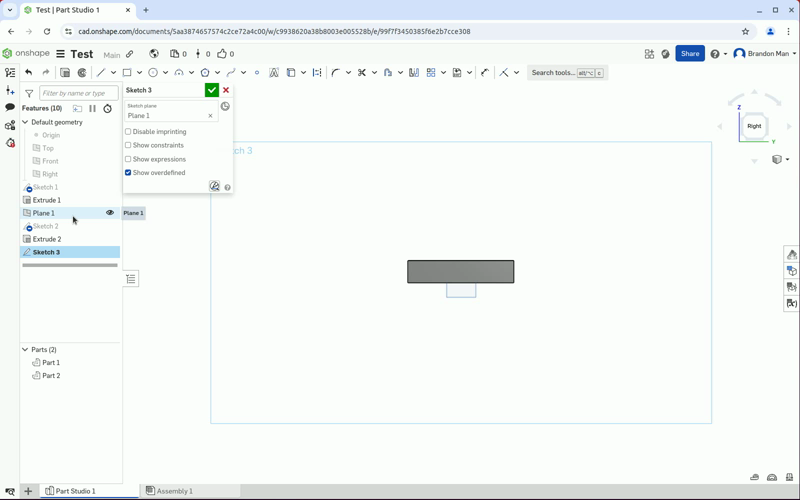
mouse_move(73, 352)
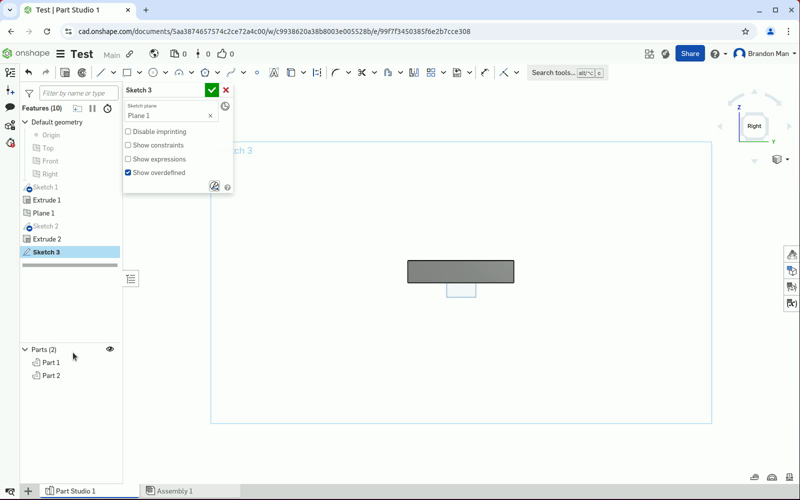
key(y)
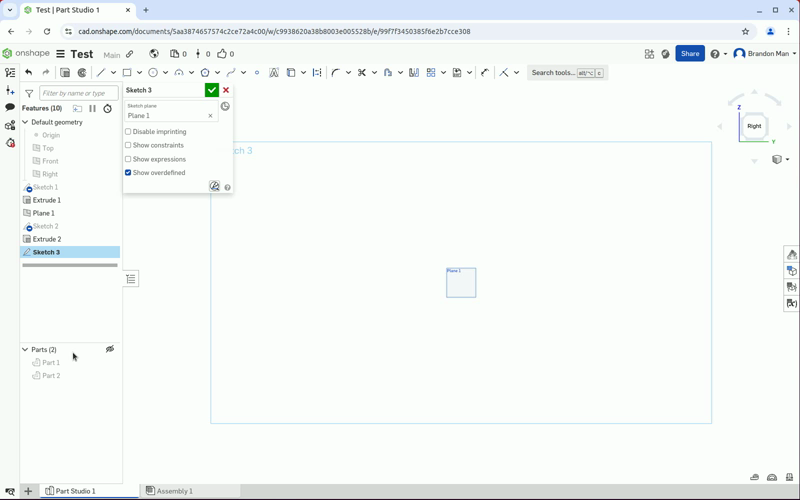
key(l)
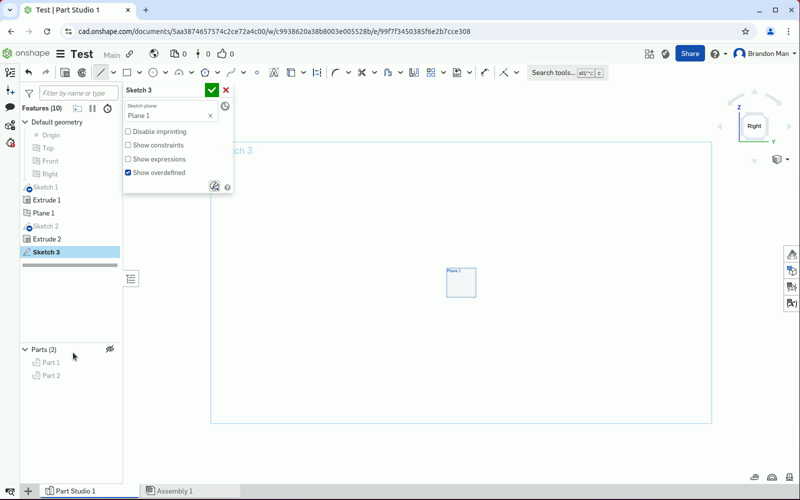
key_down(shift)
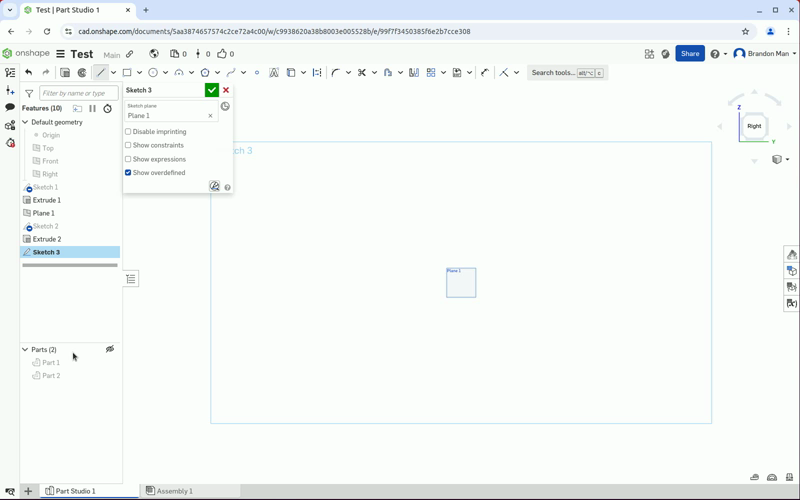
mouse_move(407, 260)
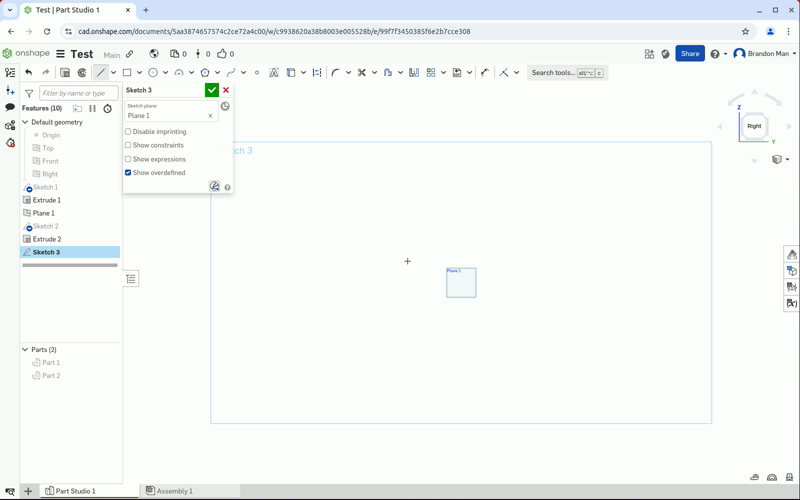
click(407, 260)
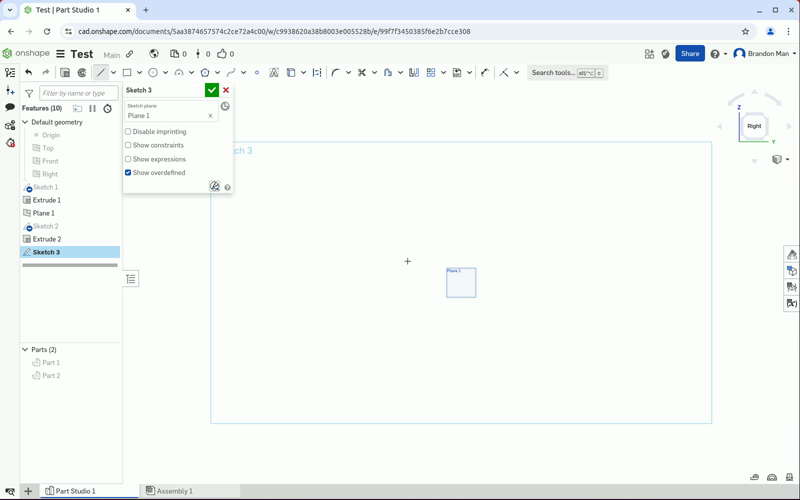
key_up(shift)
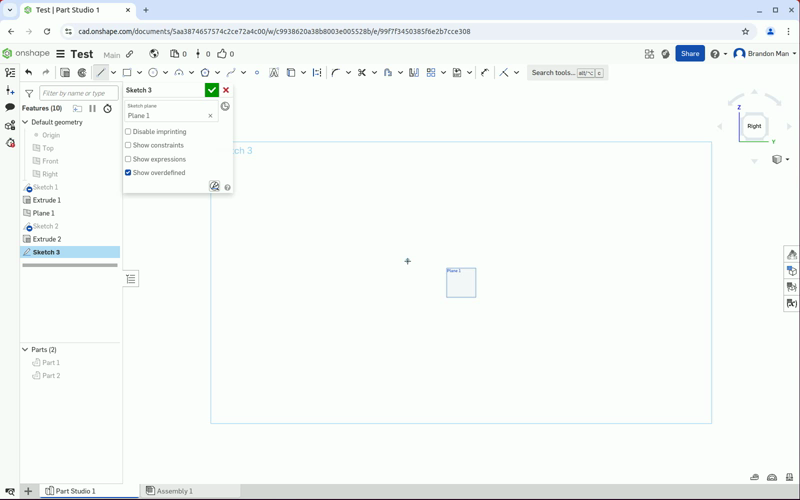
key_down(shift)
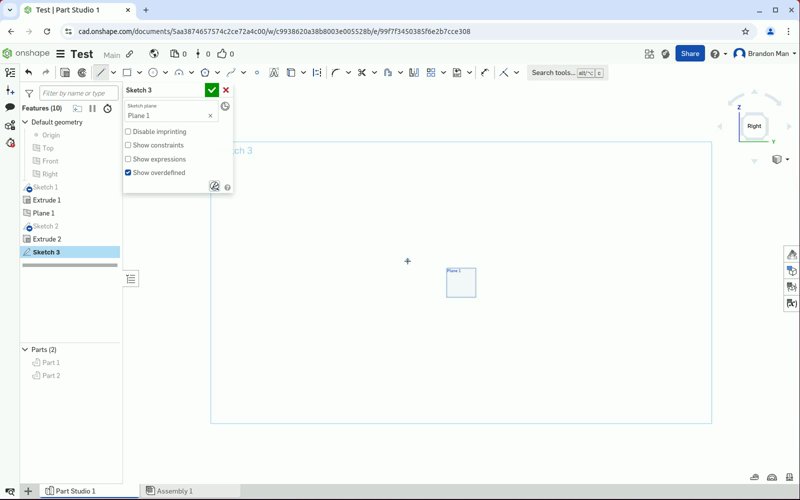
mouse_move(513, 260)
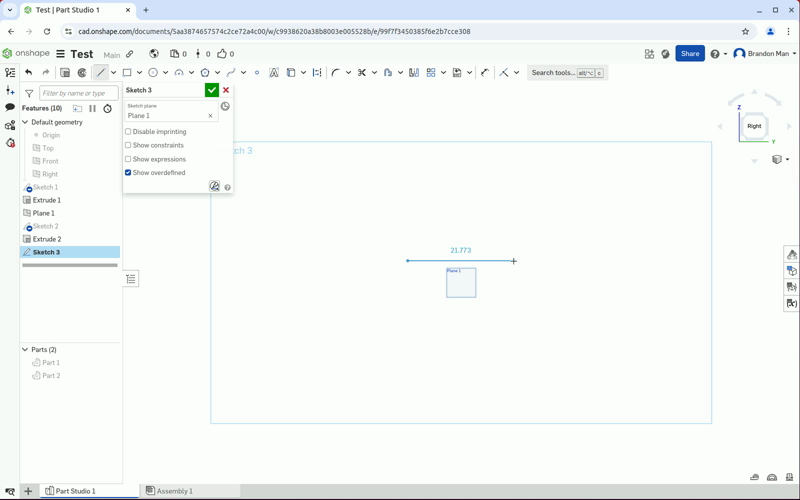
click(513, 260)
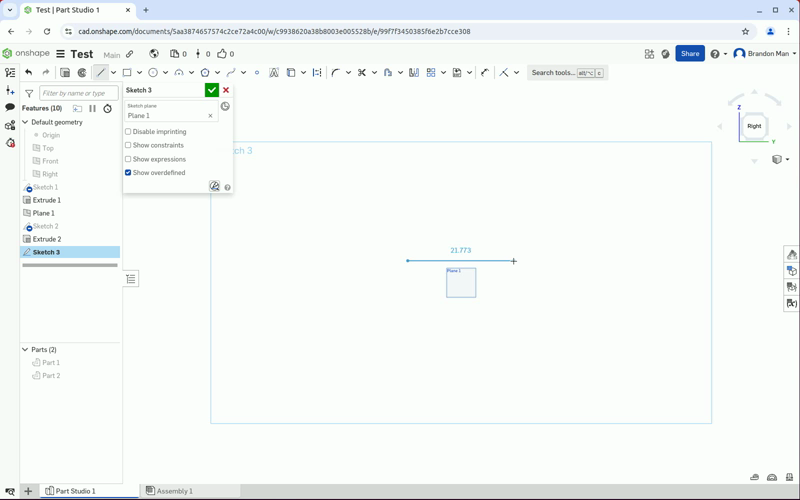
key_up(shift)
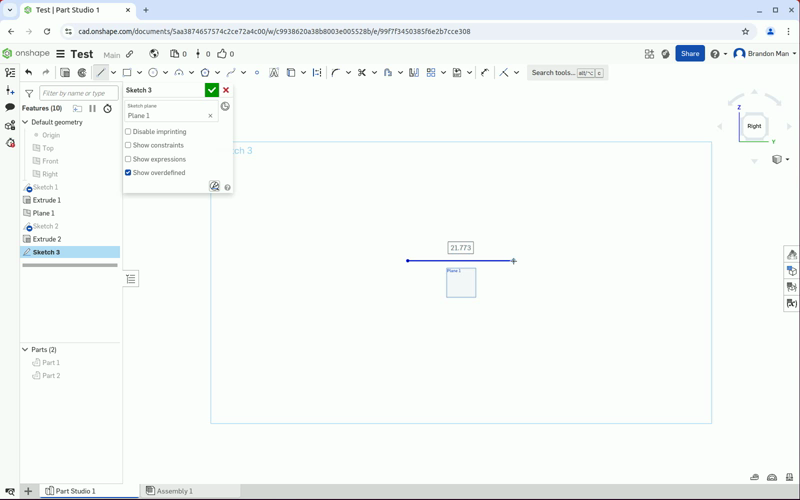
key_down(shift)
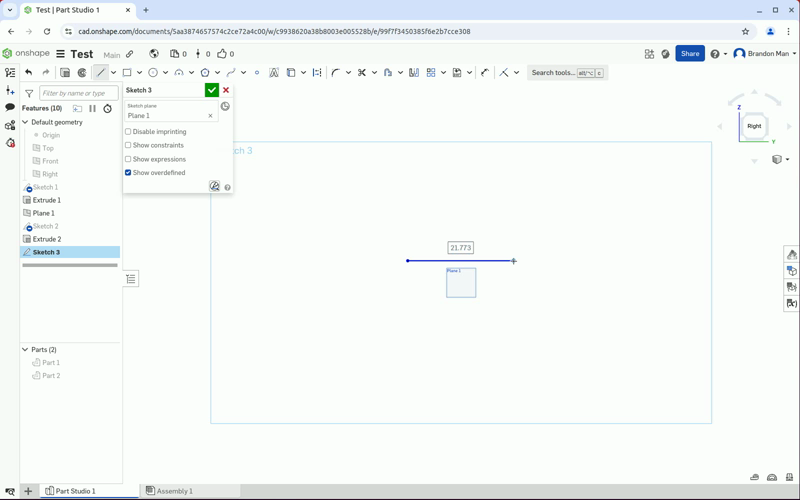
mouse_move(543, 260)
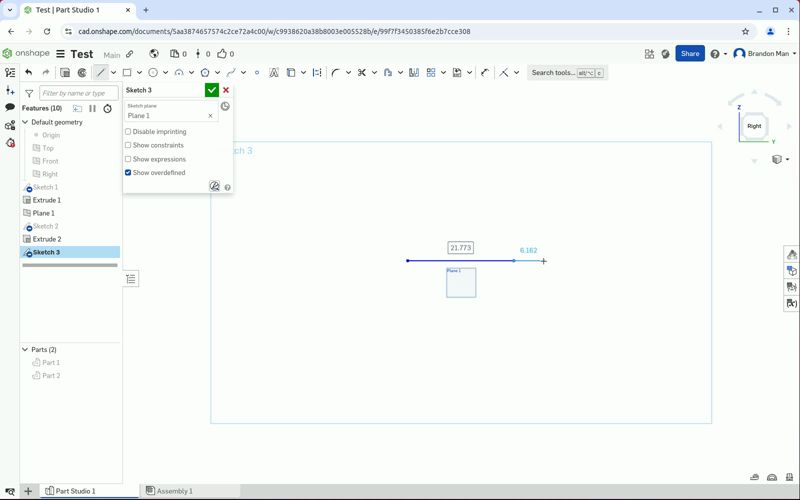
mouse_move(513, 257)
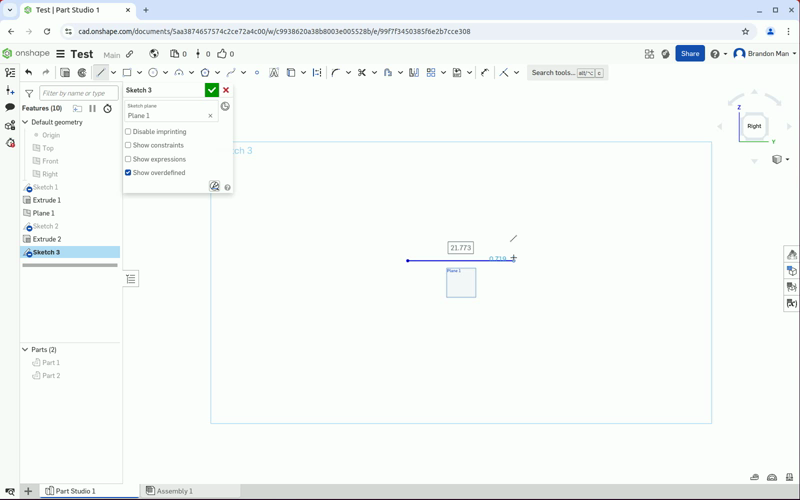
scroll(6)
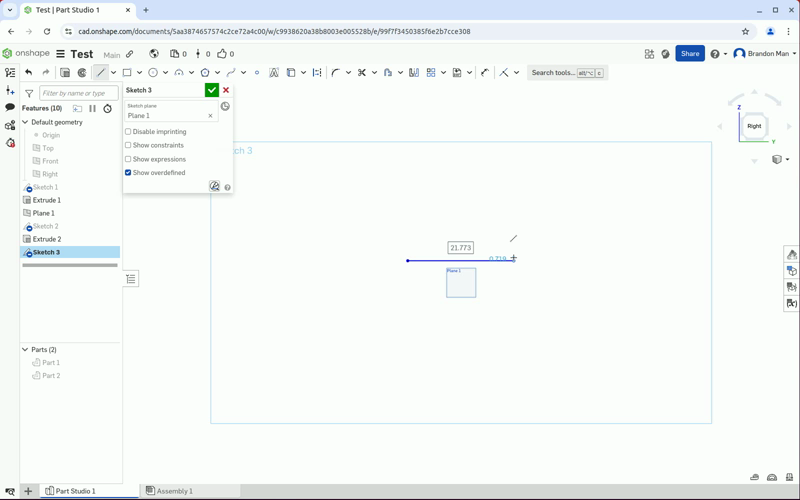
scroll(6)
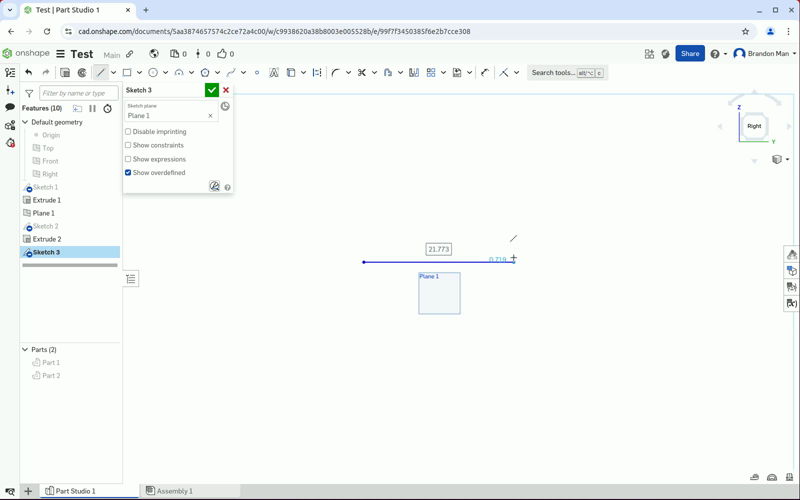
scroll(6)
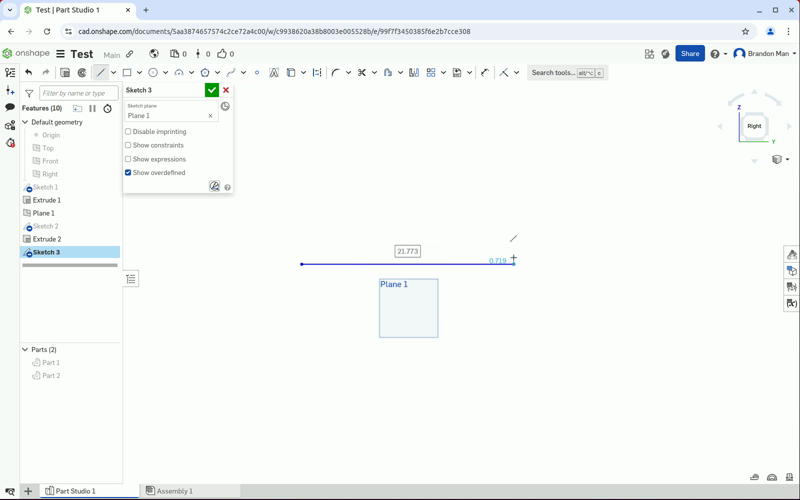
scroll(6)
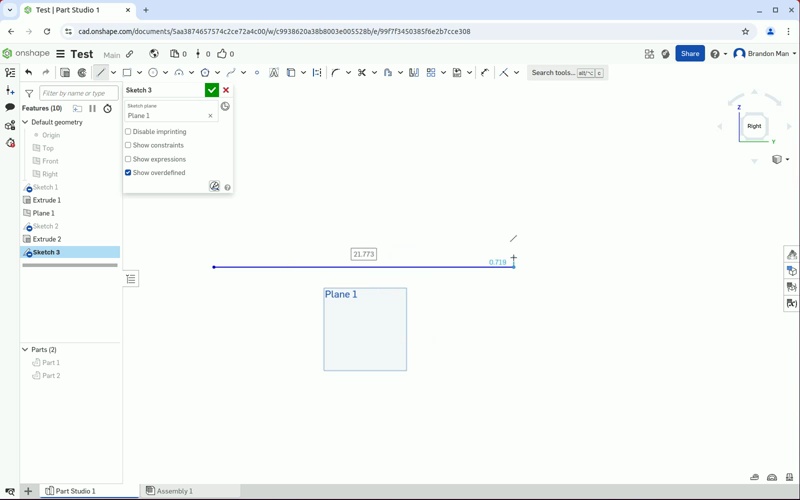
scroll(6)
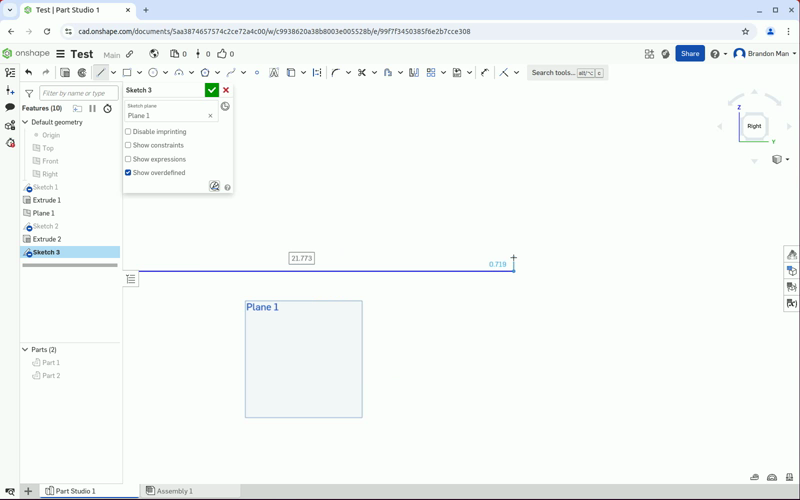
scroll(6)
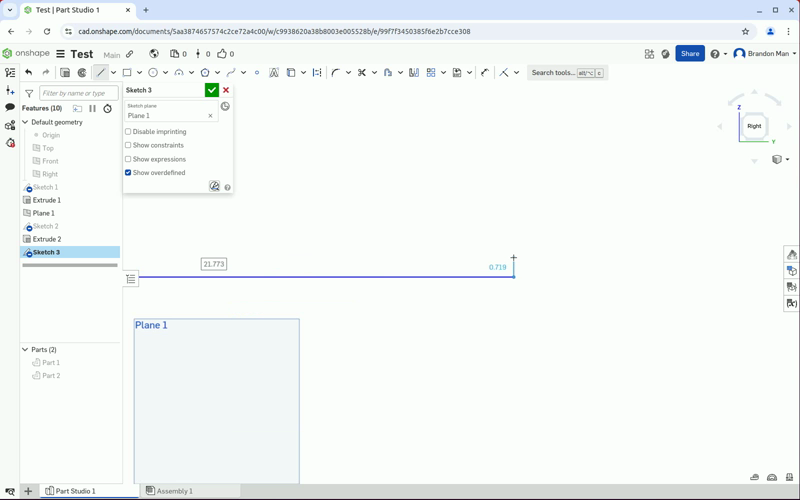
scroll(6)
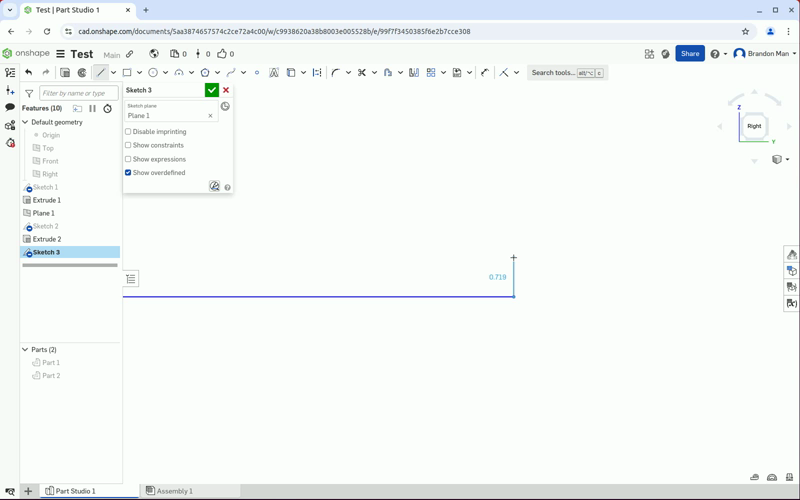
click(513, 257)
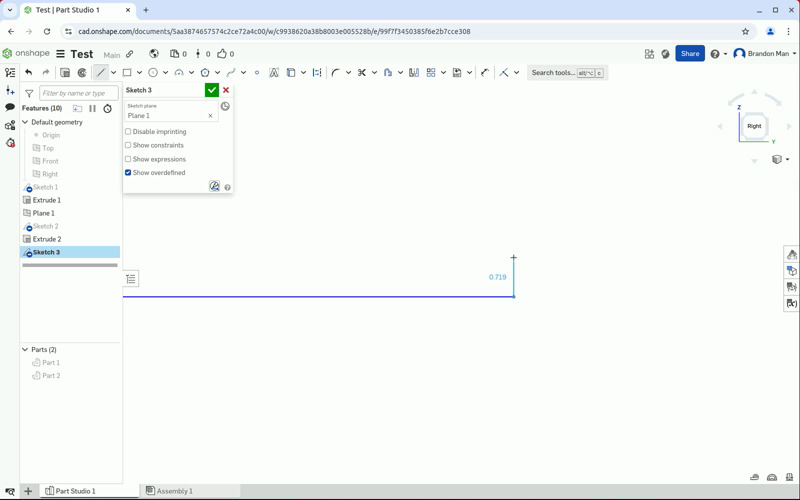
scroll(-6)
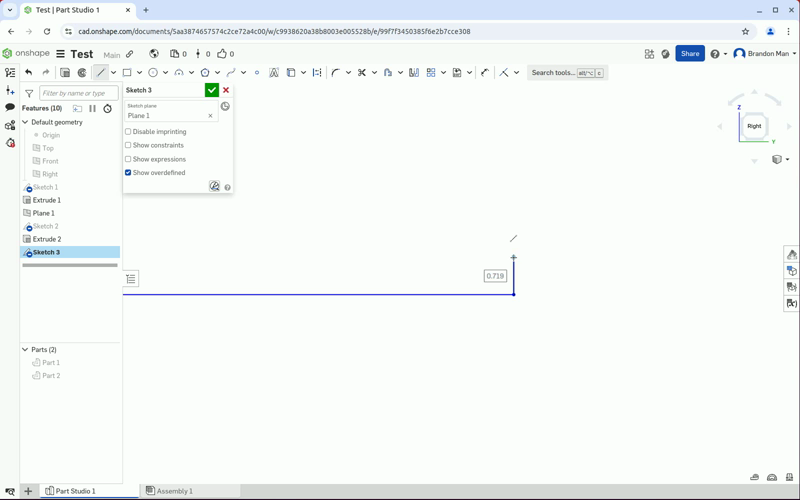
scroll(-6)
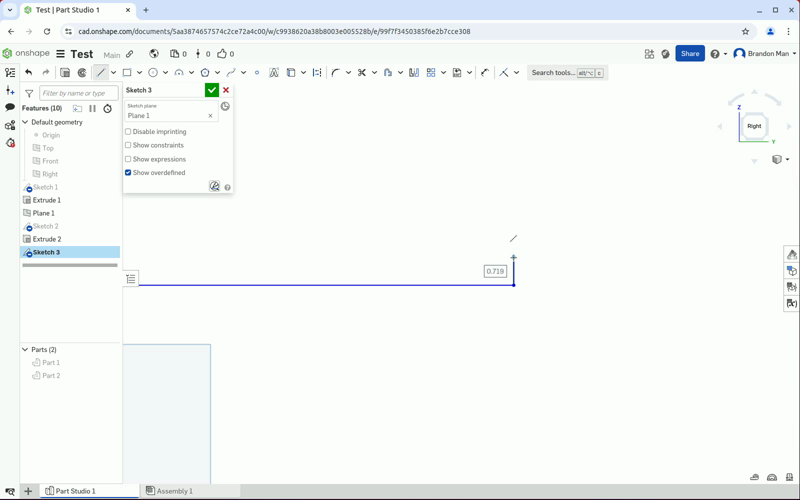
scroll(-6)
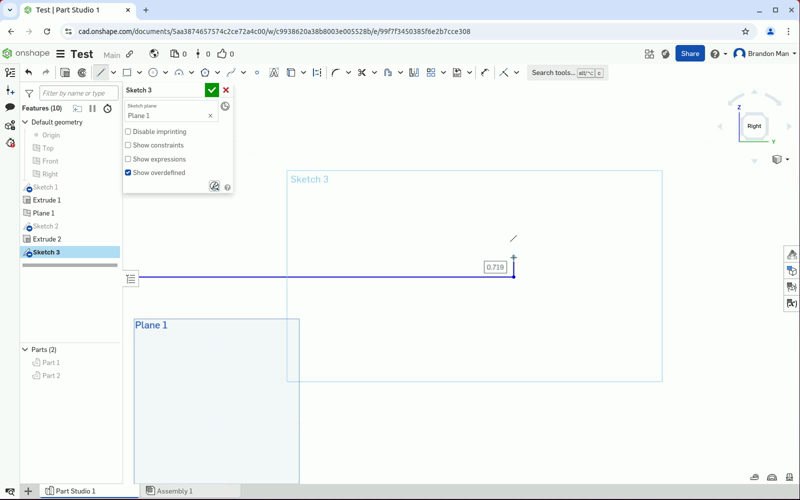
scroll(-6)
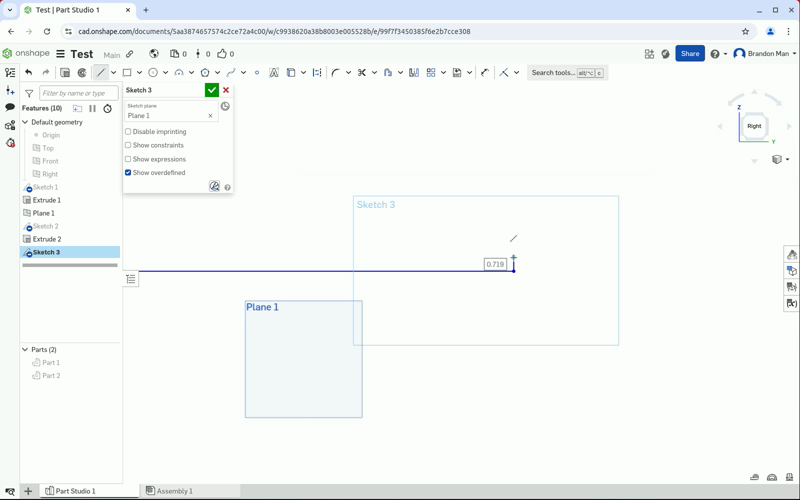
scroll(-6)
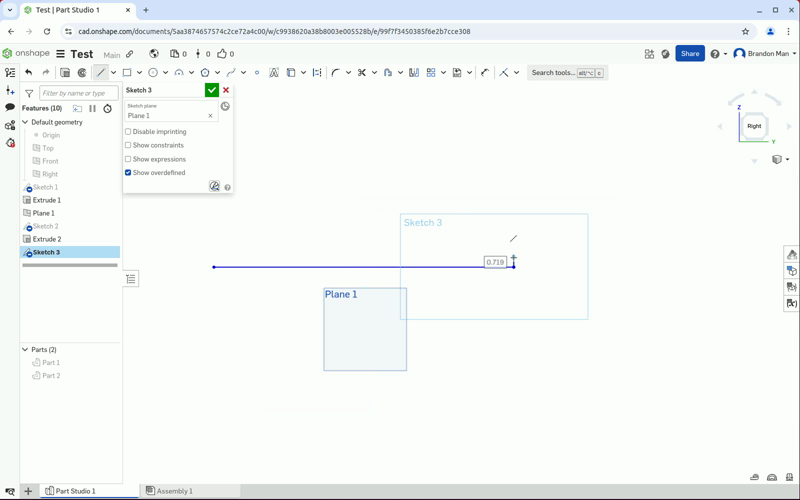
scroll(-6)
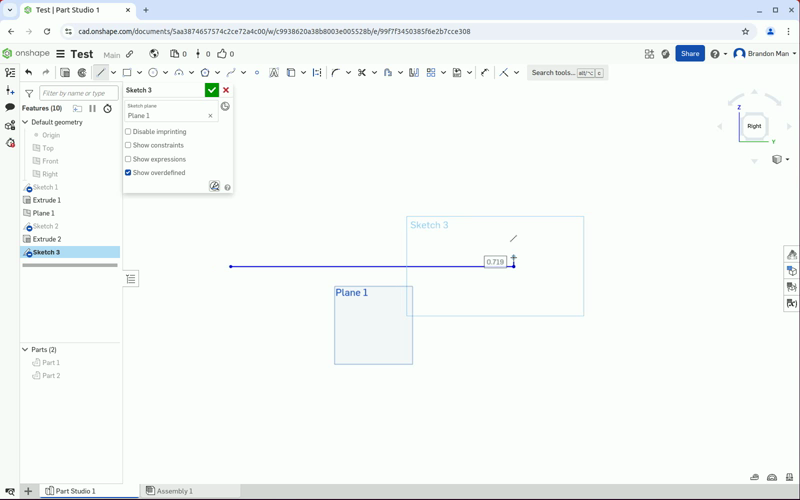
scroll(-6)
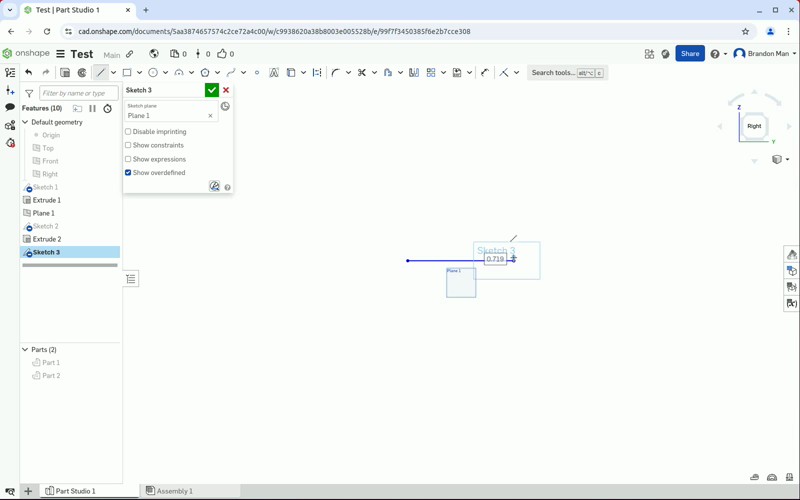
key_up(shift)
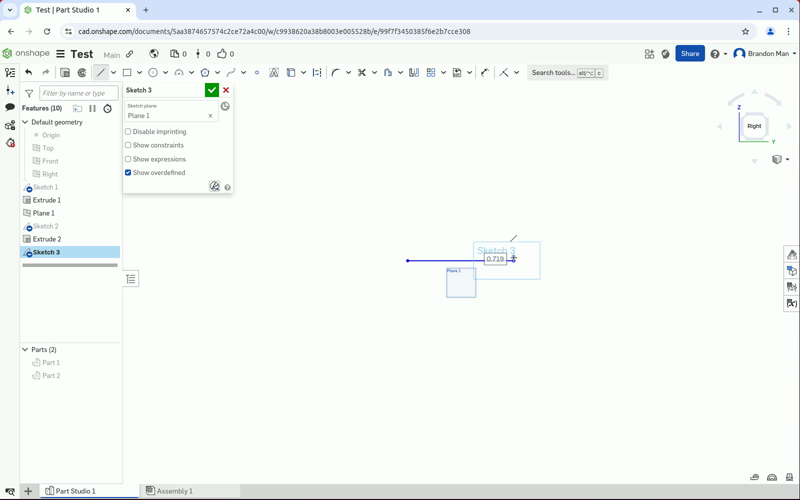
key_down(shift)
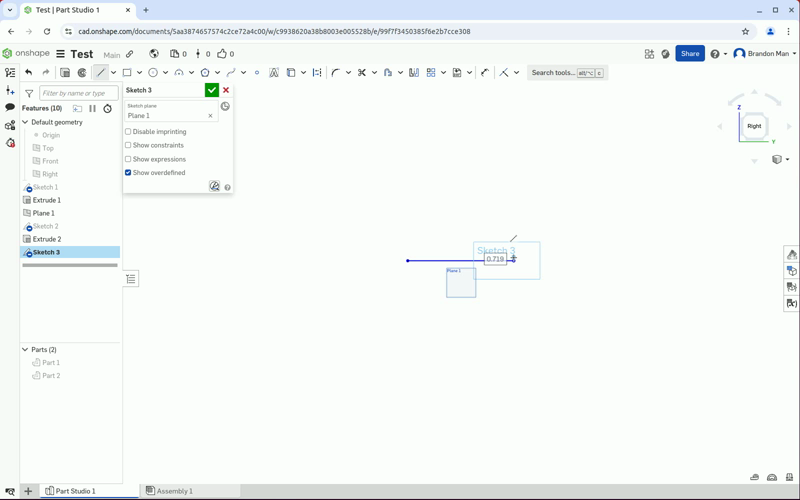
mouse_move(407, 257)
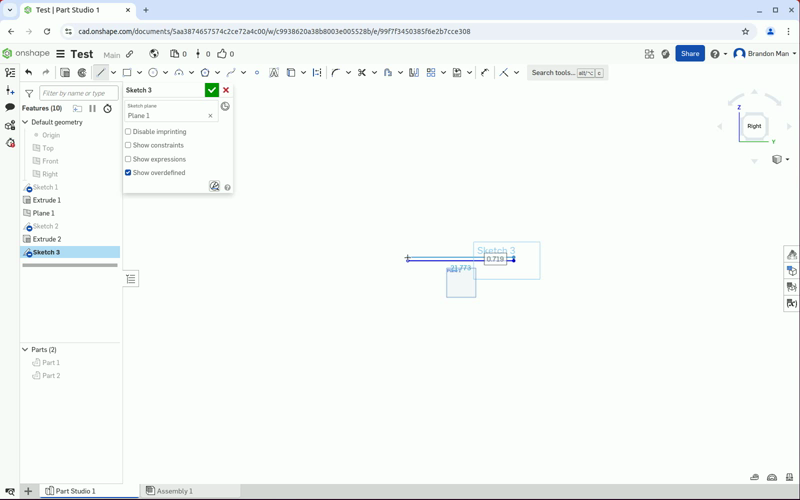
scroll(6)
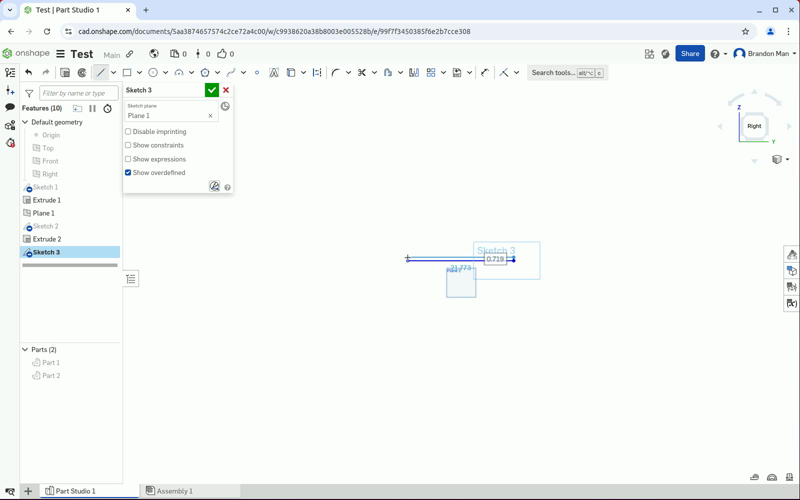
scroll(6)
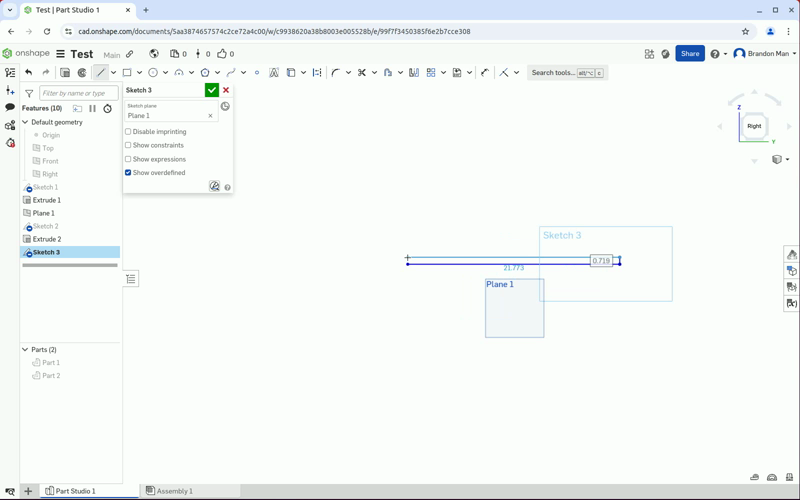
scroll(6)
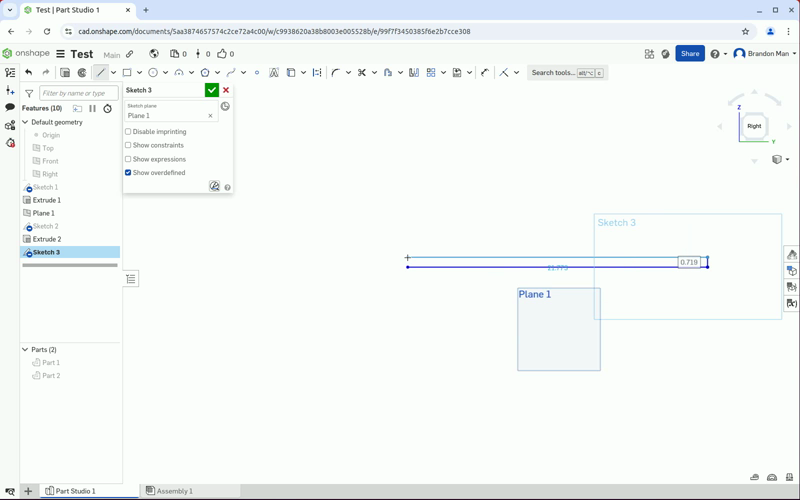
scroll(6)
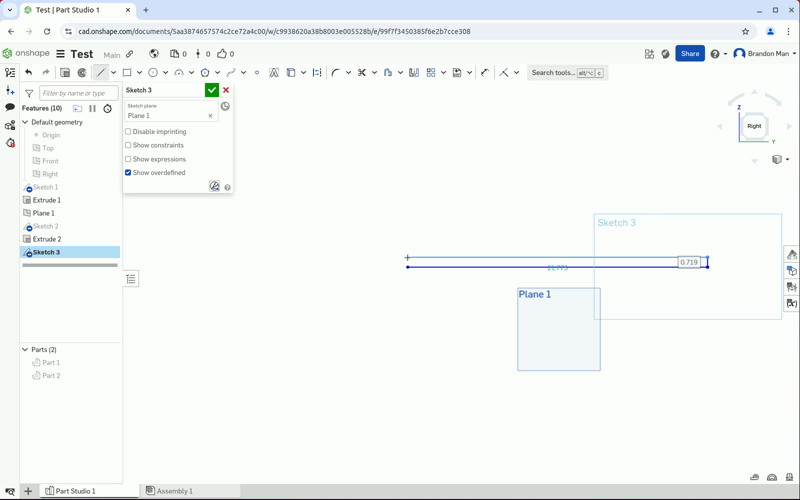
scroll(6)
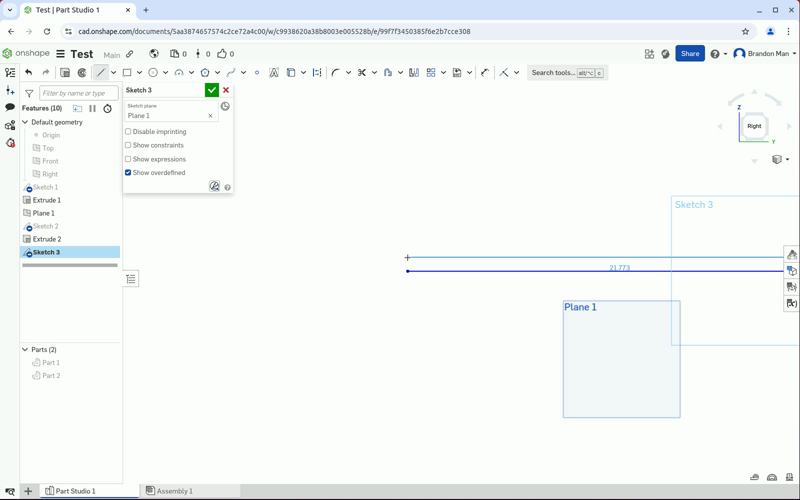
scroll(6)
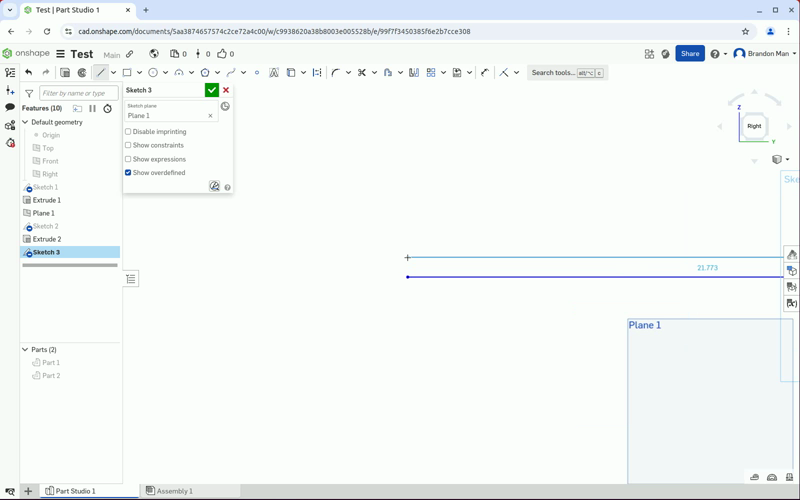
scroll(6)
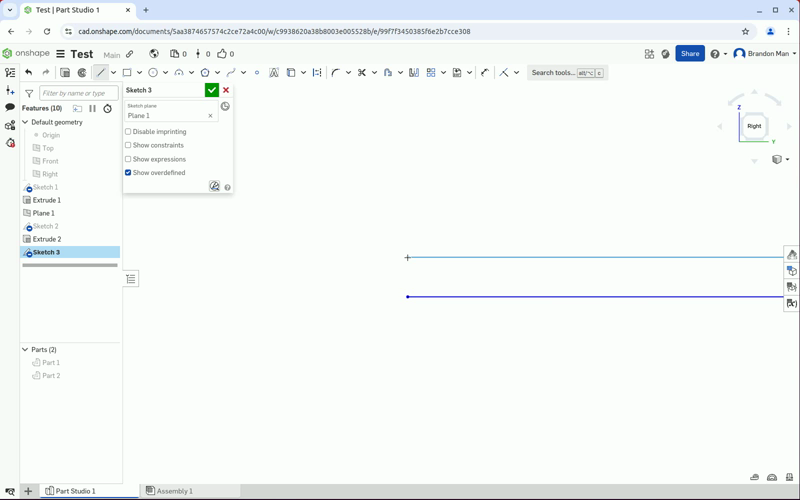
click(407, 257)
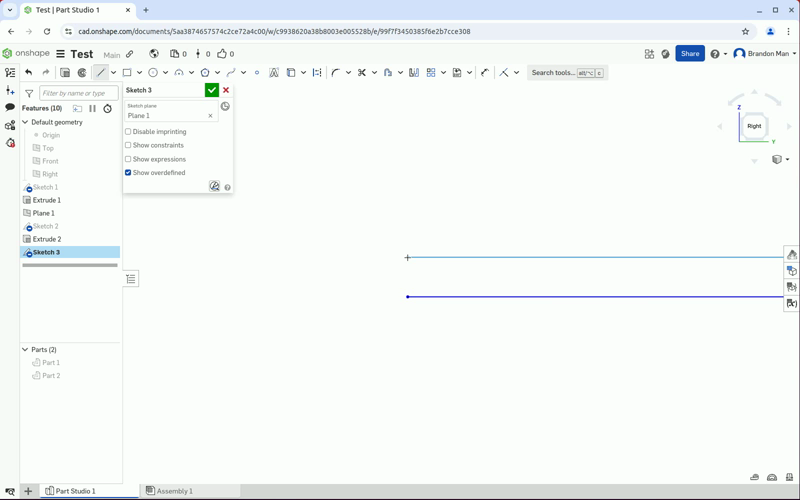
scroll(-6)
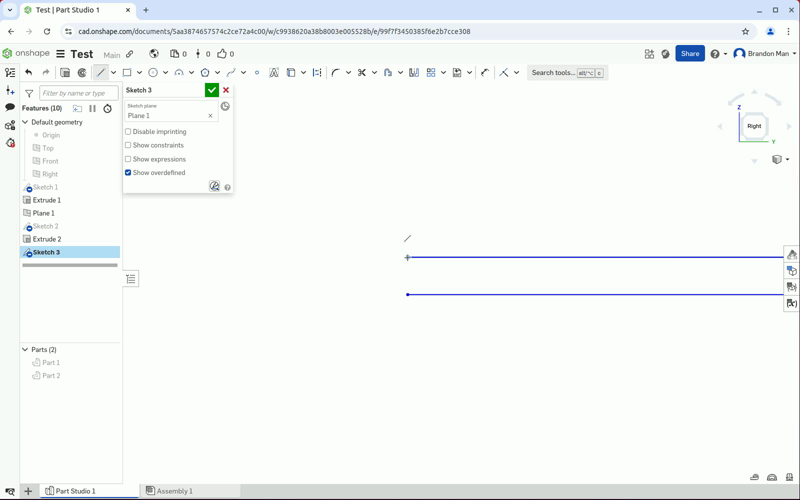
scroll(-6)
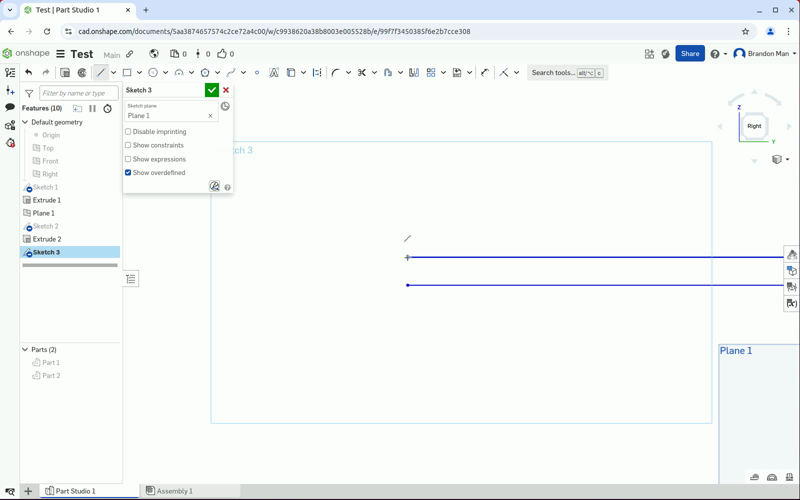
scroll(-6)
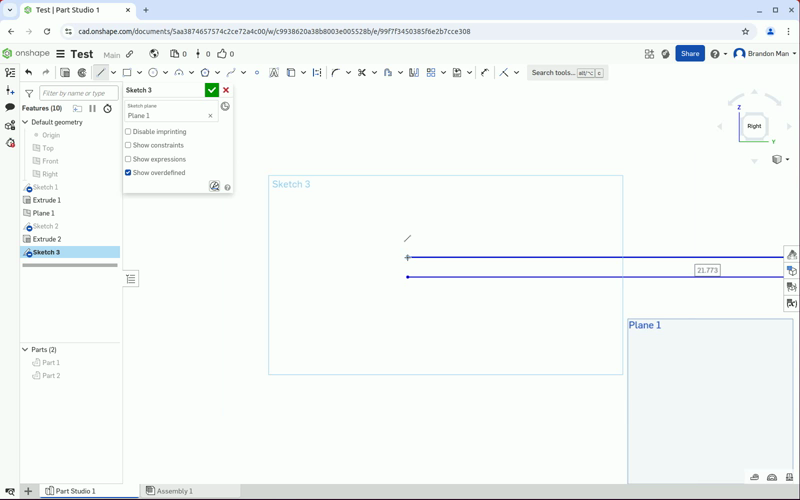
scroll(-6)
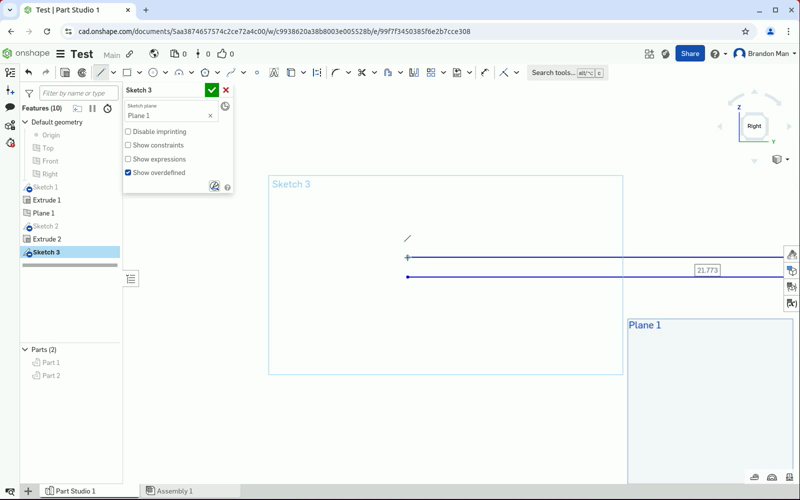
scroll(-6)
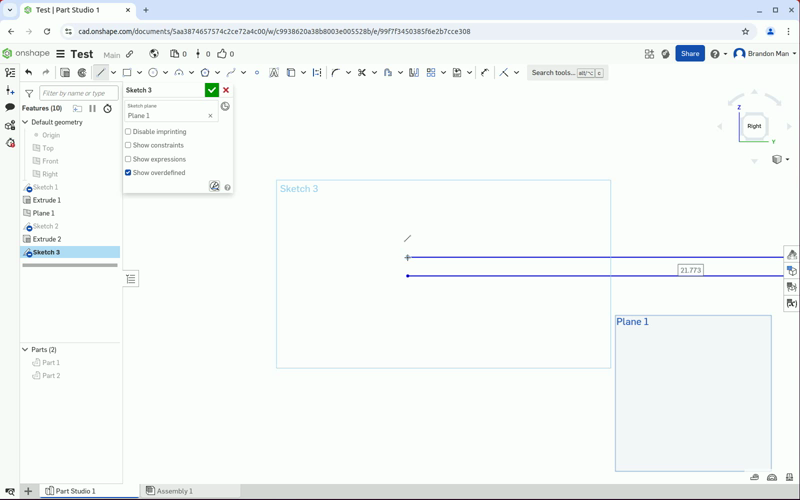
scroll(-6)
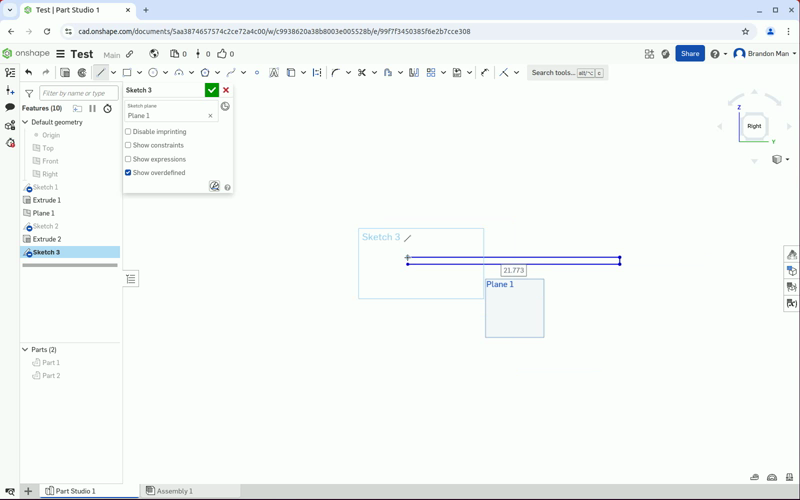
scroll(-6)
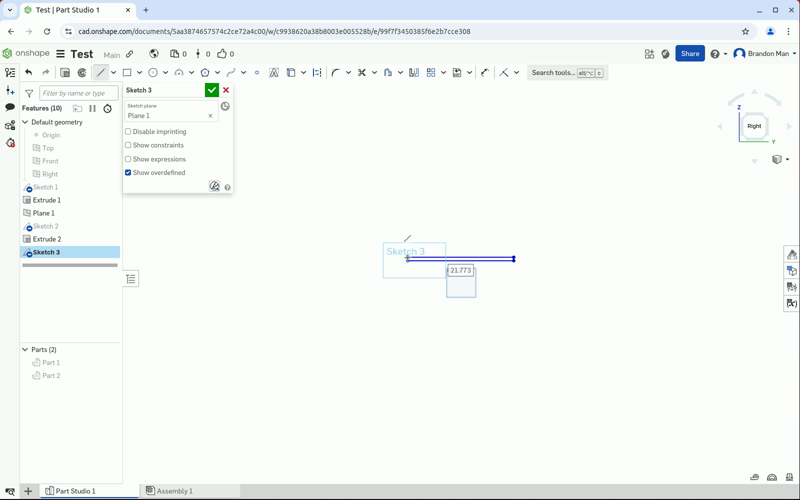
key_up(shift)
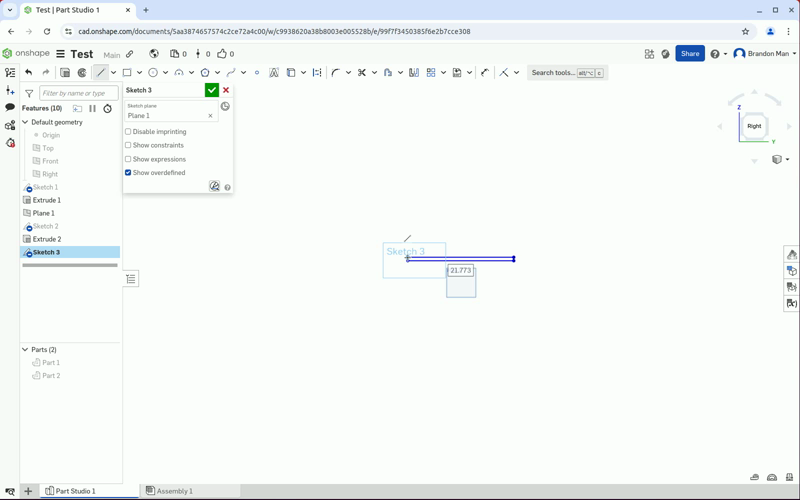
mouse_move(437, 257)
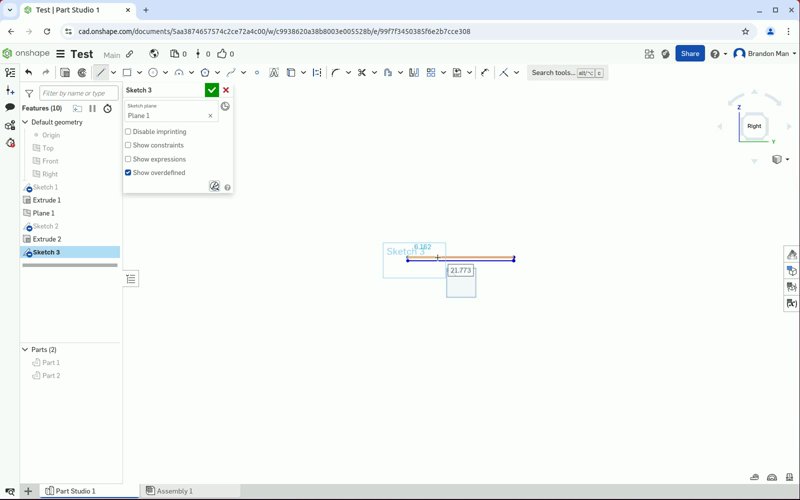
key_down(shift)
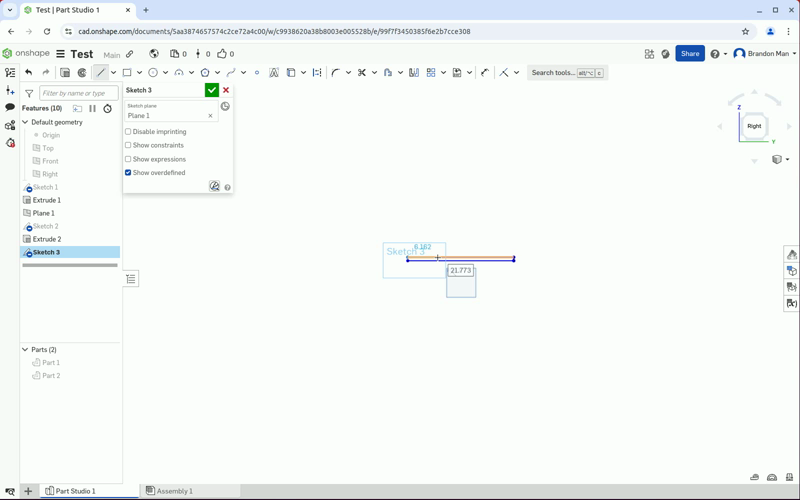
mouse_move(407, 260)
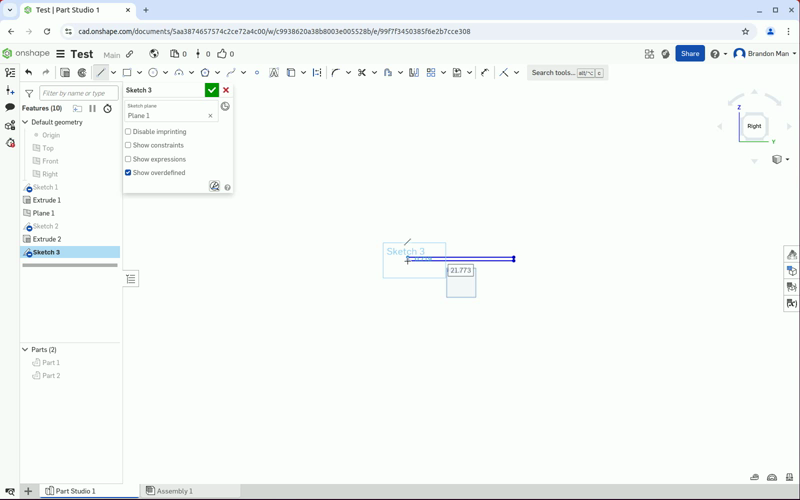
scroll(6)
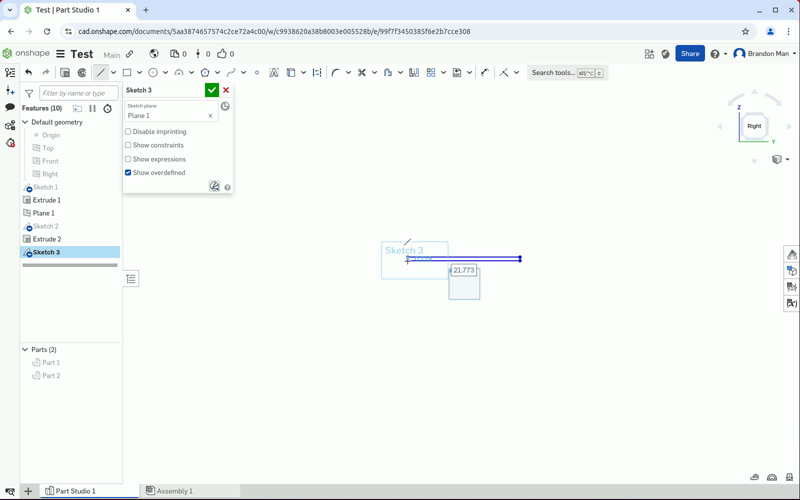
scroll(6)
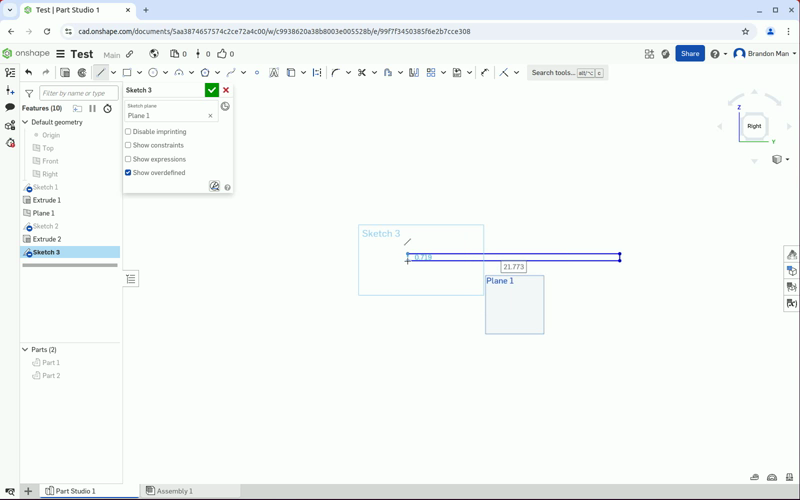
scroll(6)
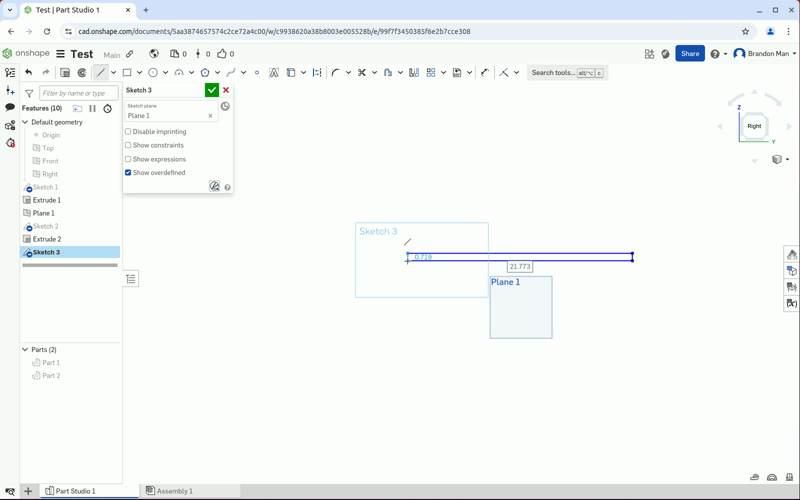
scroll(6)
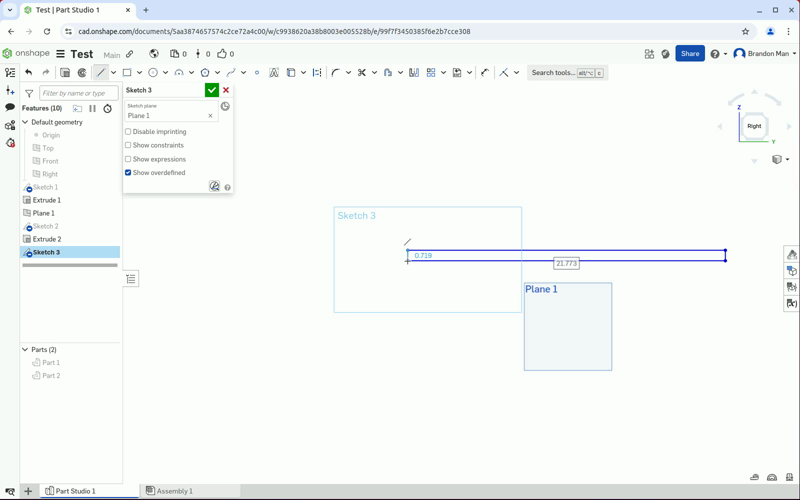
scroll(6)
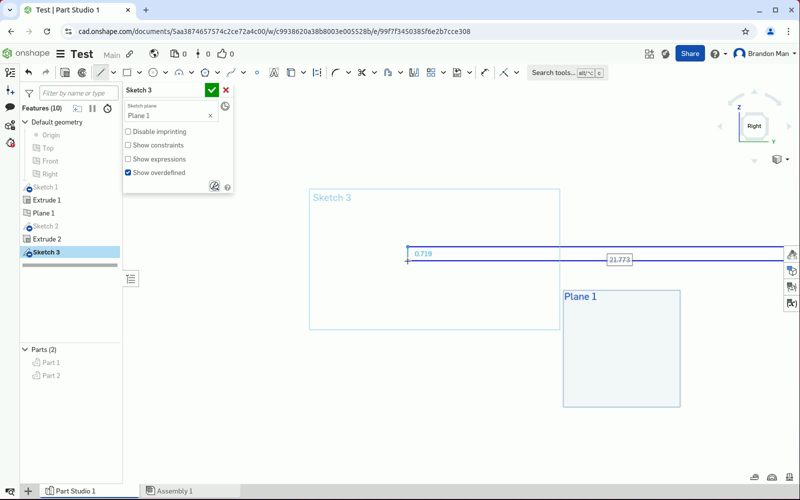
scroll(6)
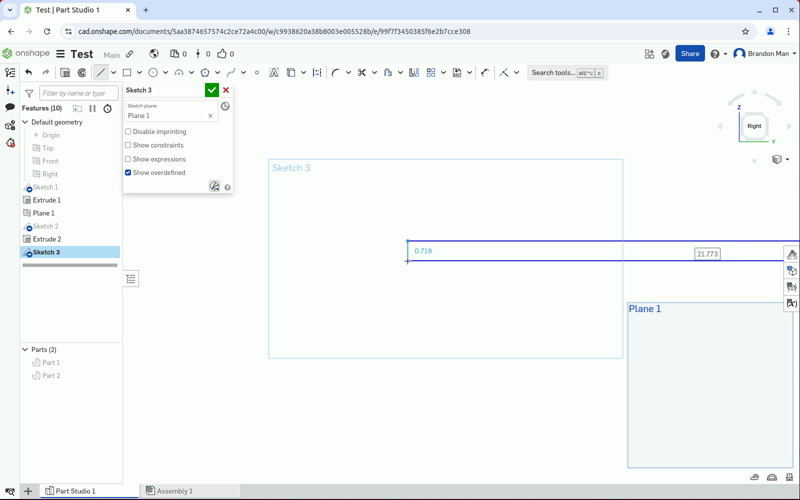
scroll(6)
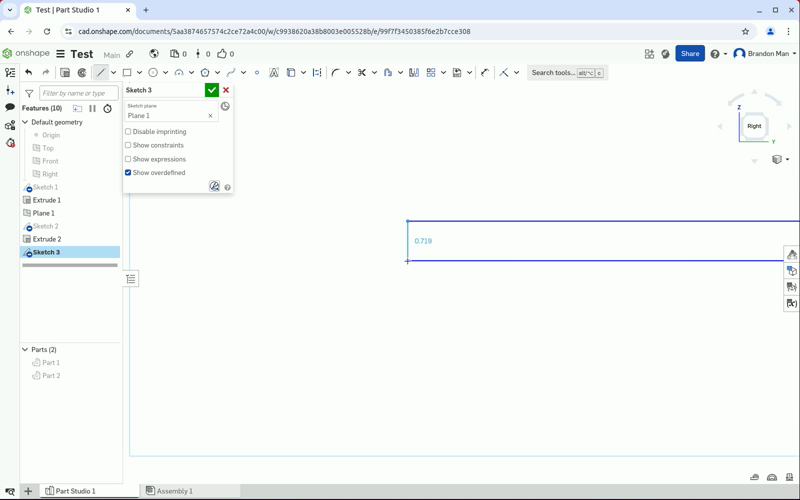
key_up(shift)
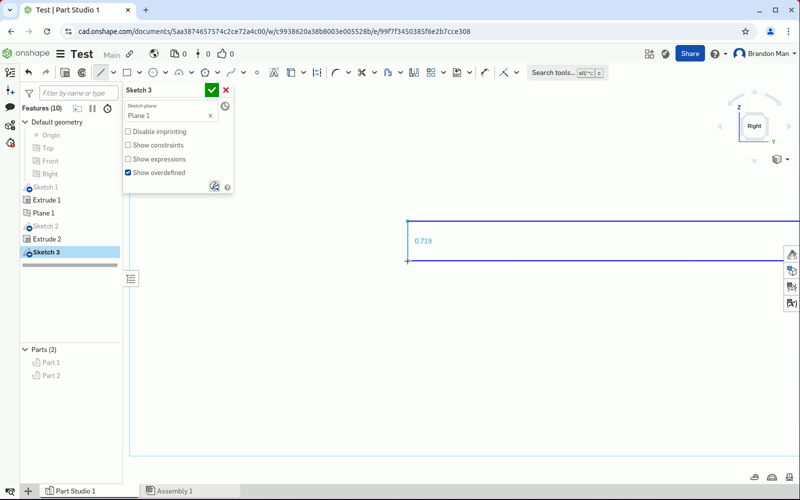
click(407, 260)
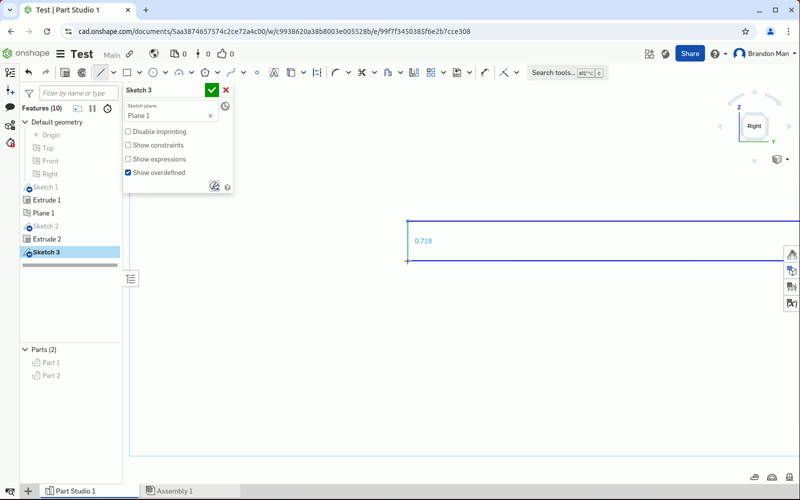
scroll(-6)
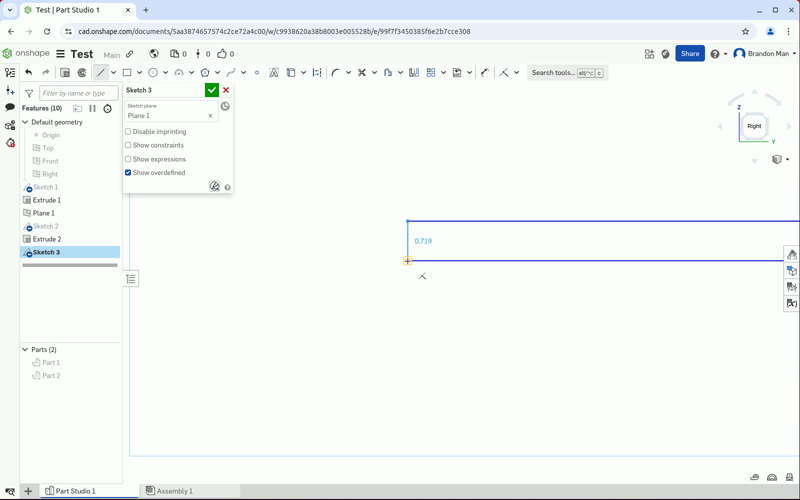
scroll(-6)
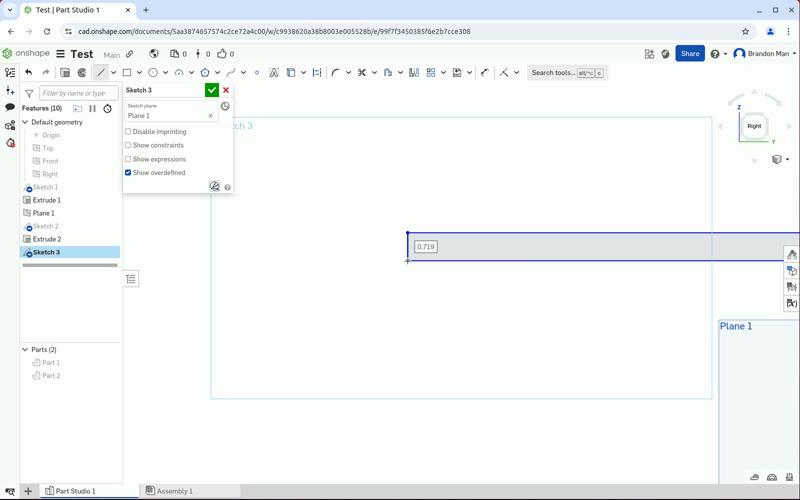
scroll(-6)
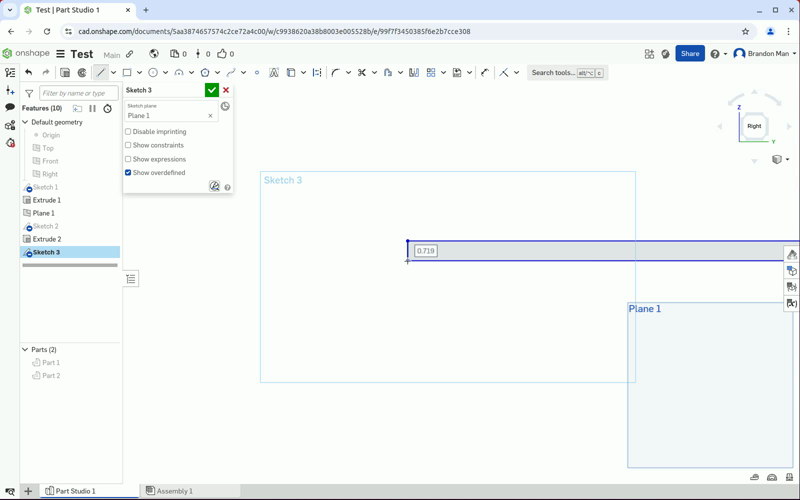
scroll(-6)
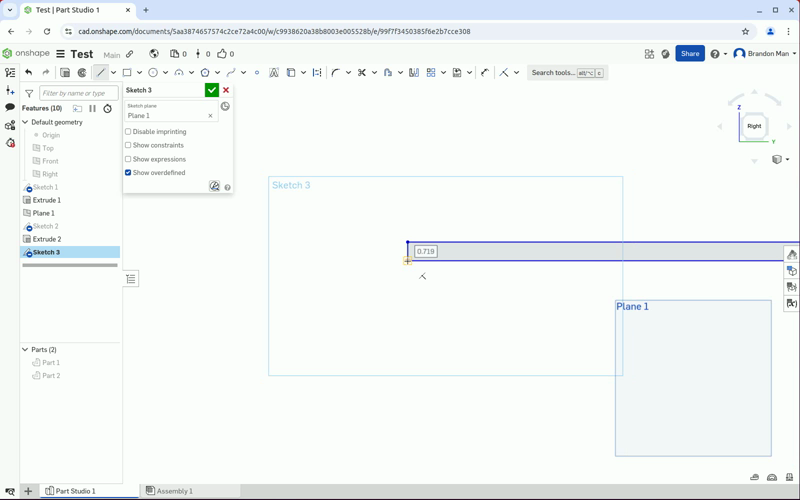
scroll(-6)
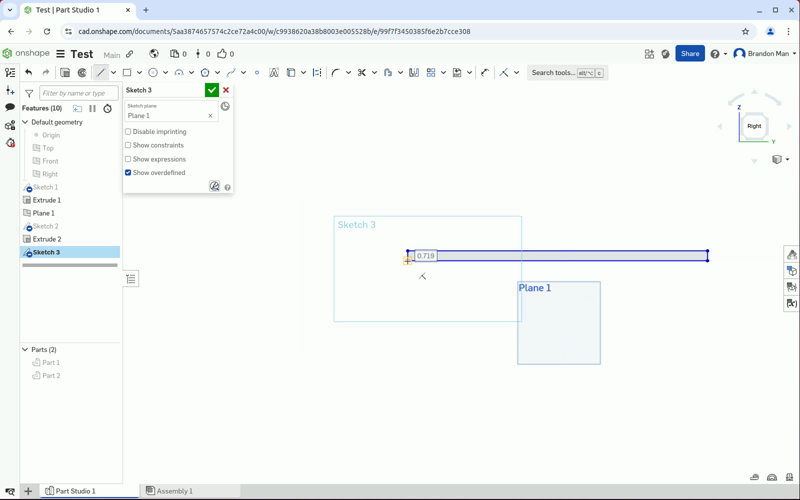
scroll(-6)
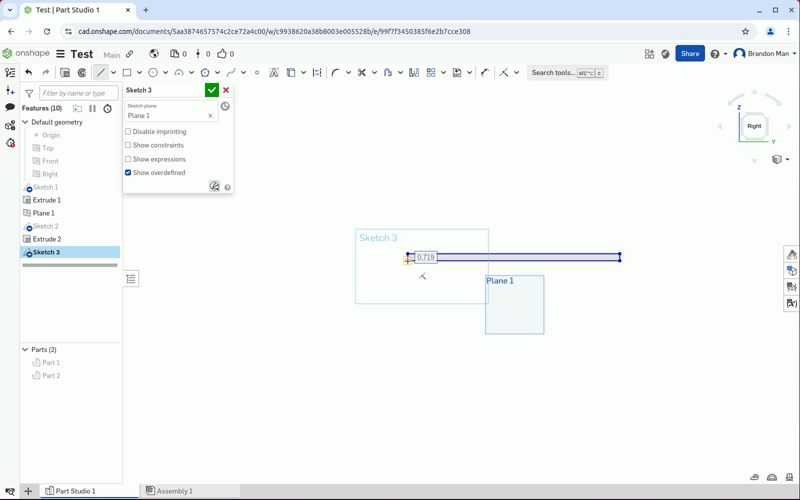
scroll(-6)
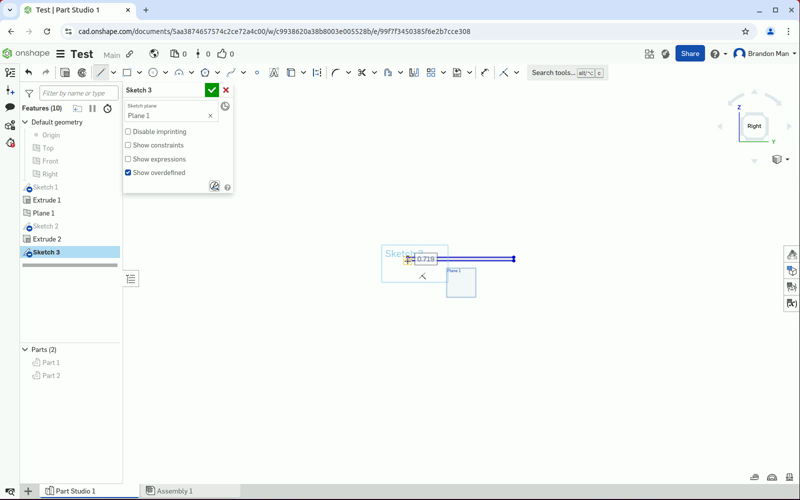
key(esc)
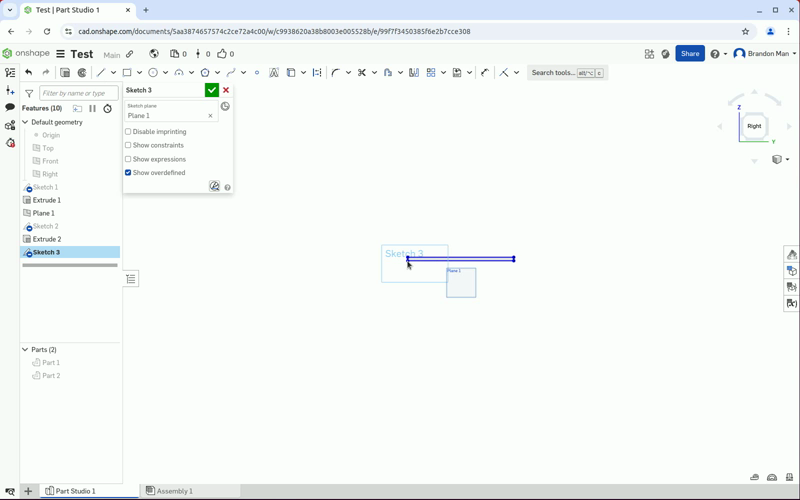
mouse_move(498, 259)
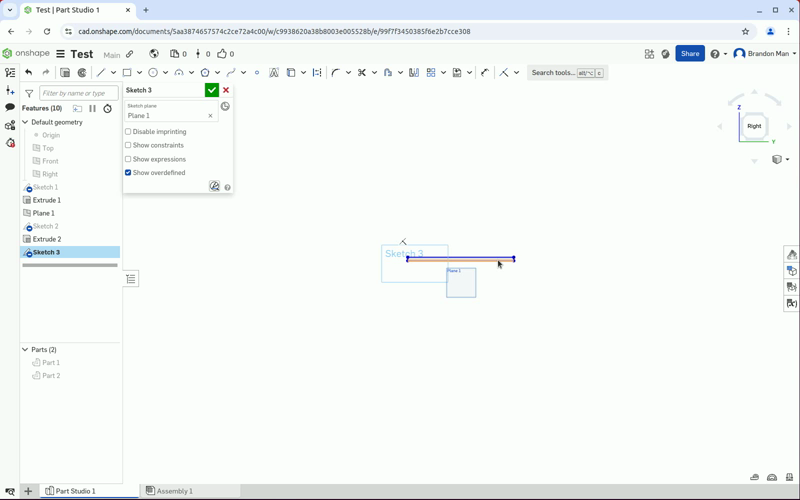
scroll(6)
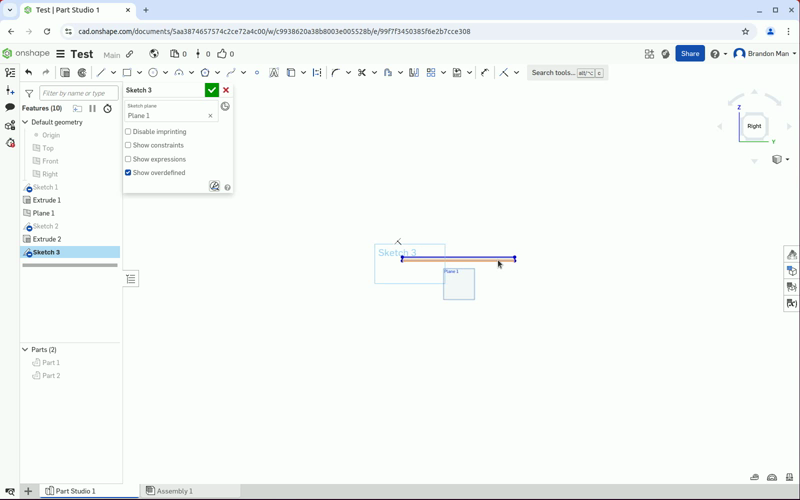
scroll(6)
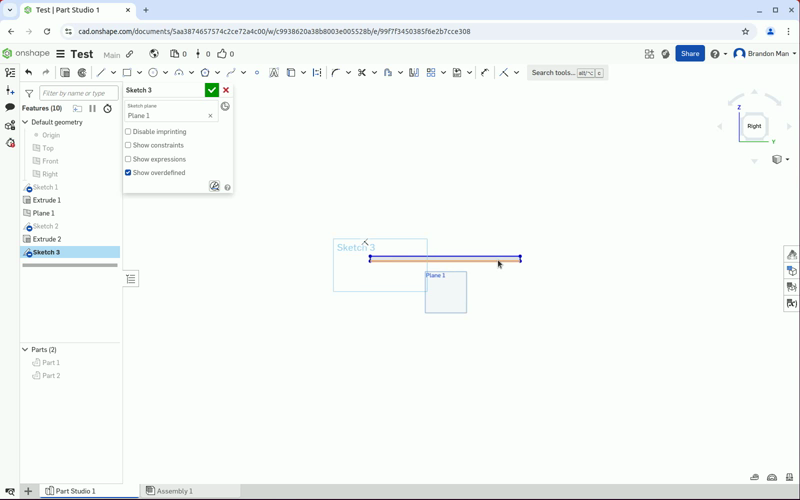
scroll(6)
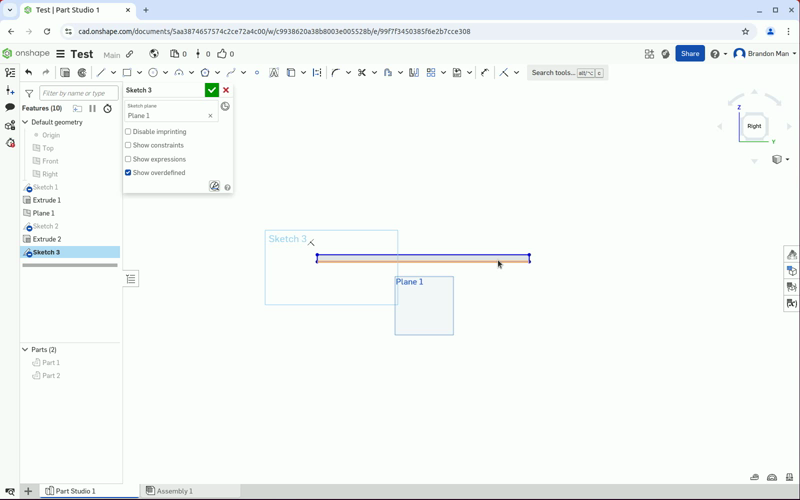
scroll(6)
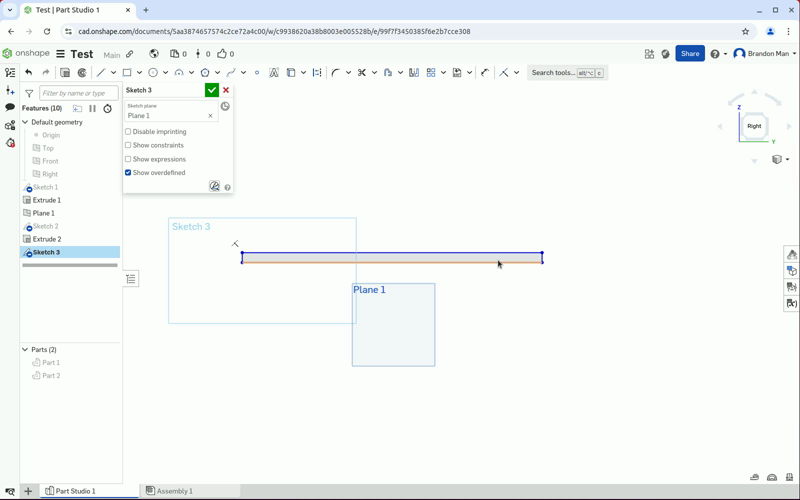
scroll(6)
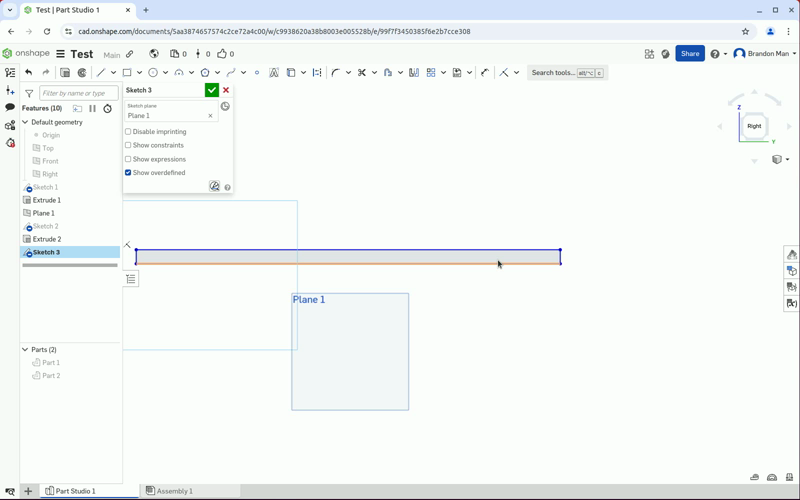
scroll(6)
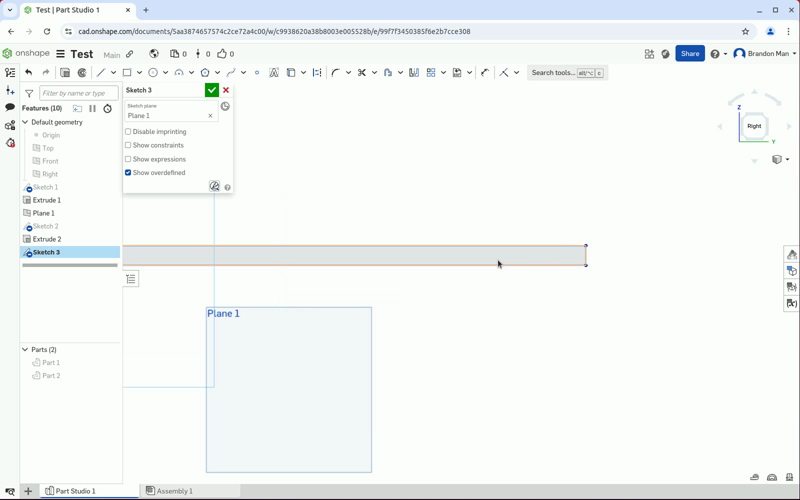
scroll(6)
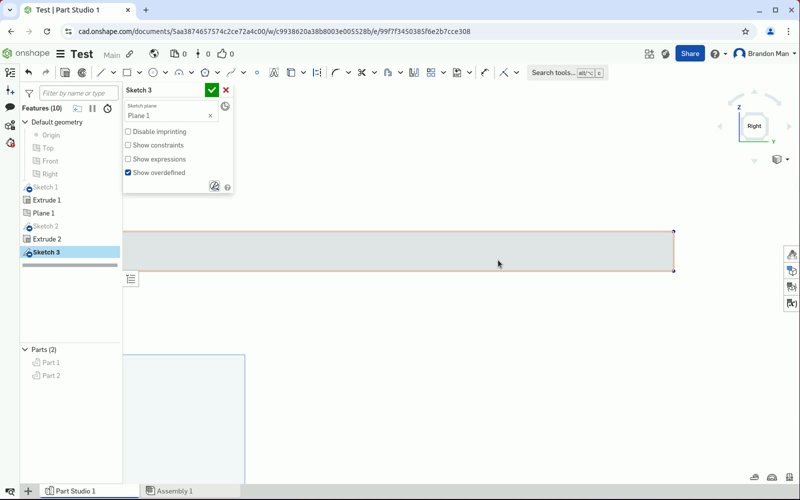
click(498, 259)
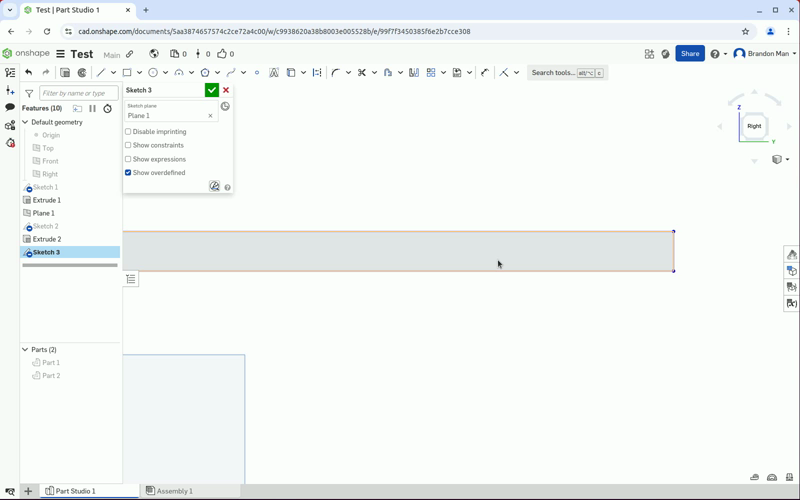
scroll(-6)
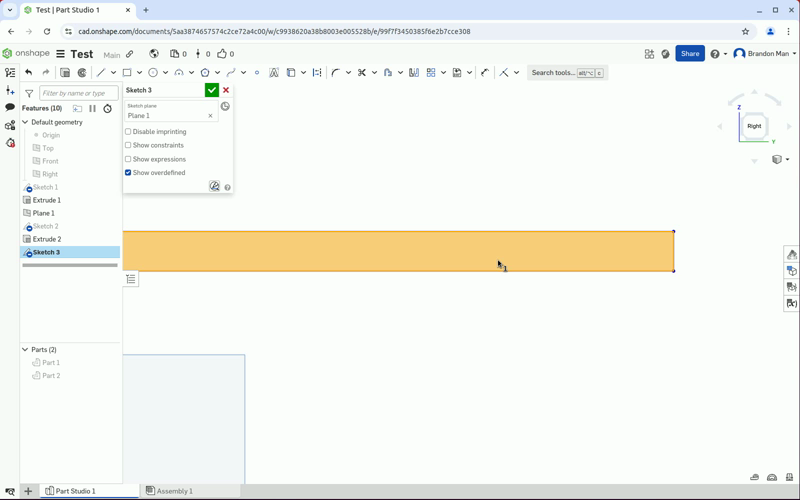
scroll(-6)
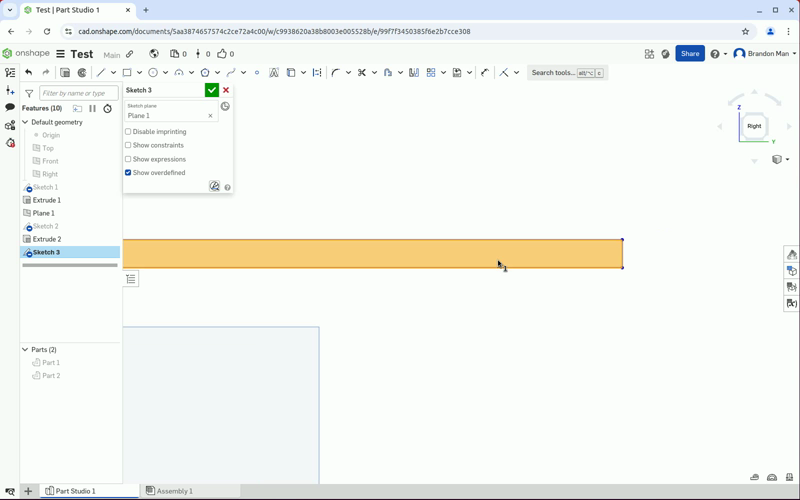
scroll(-6)
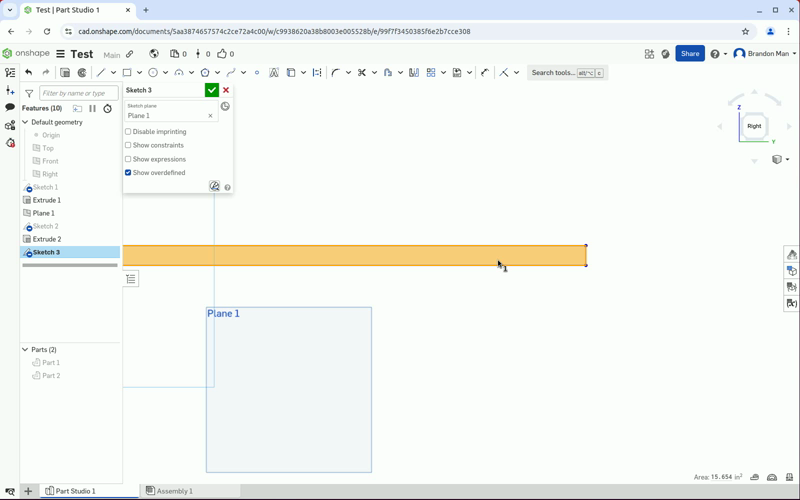
scroll(-6)
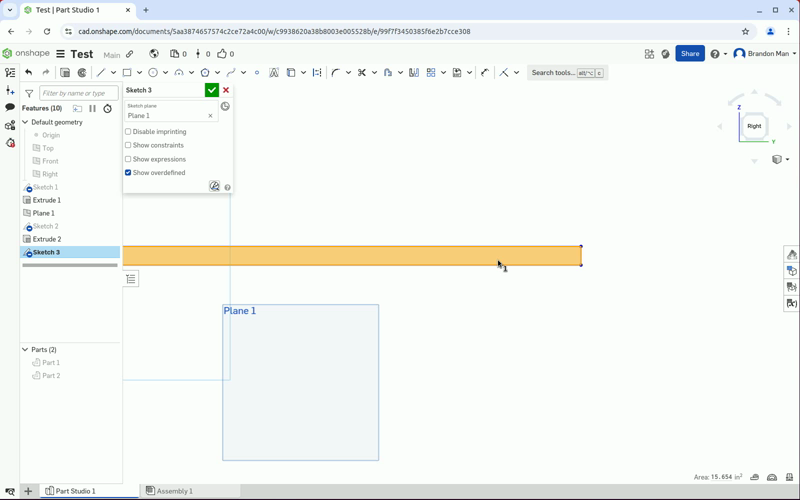
scroll(-6)
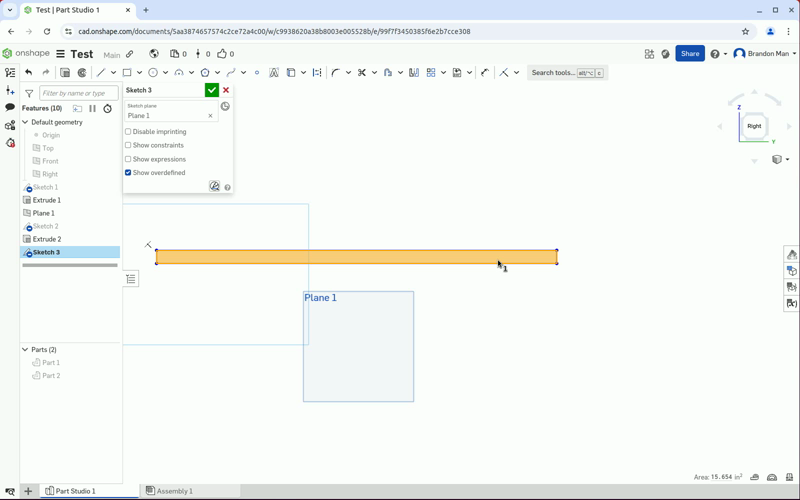
scroll(-6)
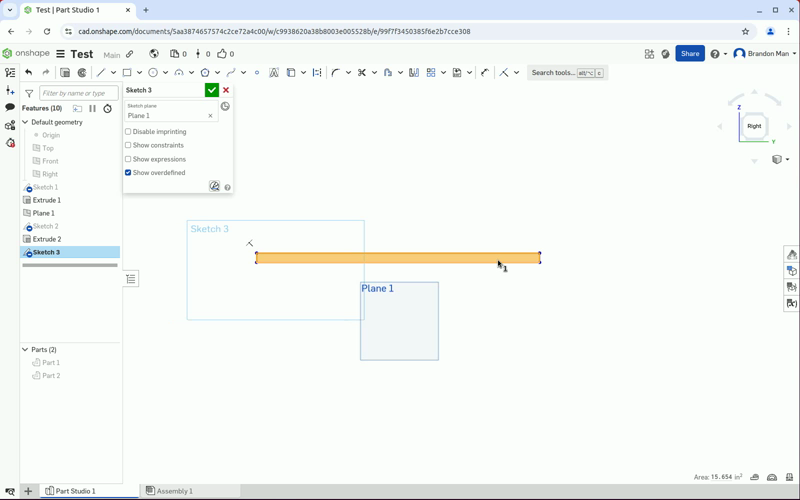
scroll(-6)
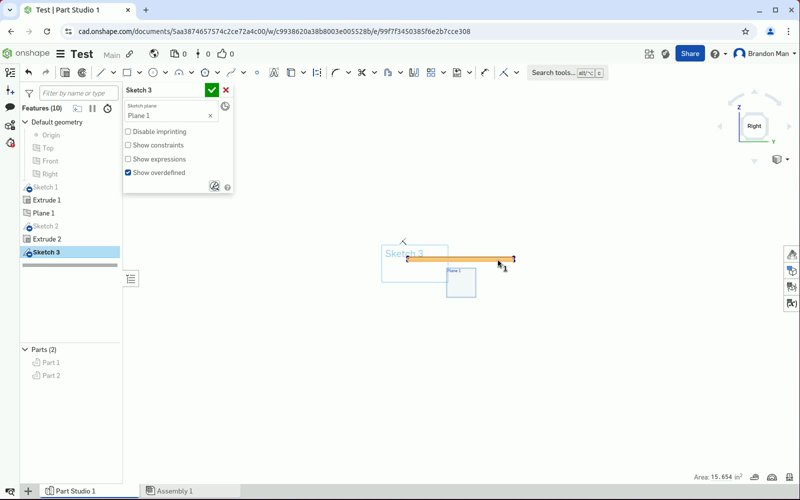
mouse_move(73, 352)
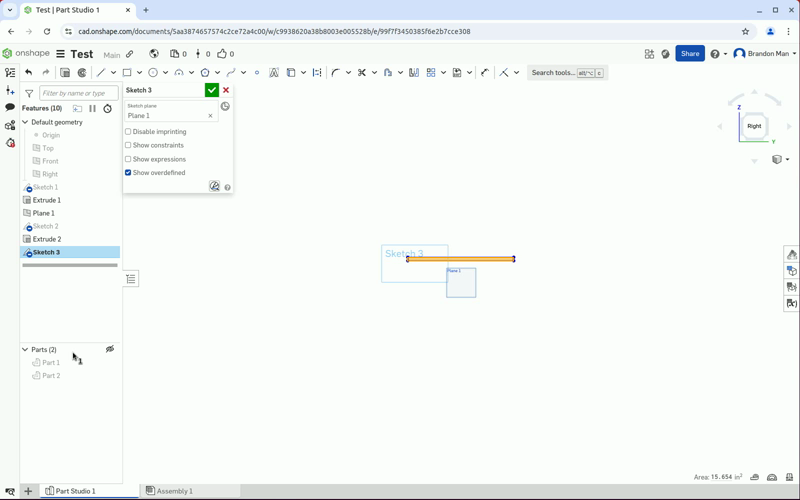
key(shift+y)
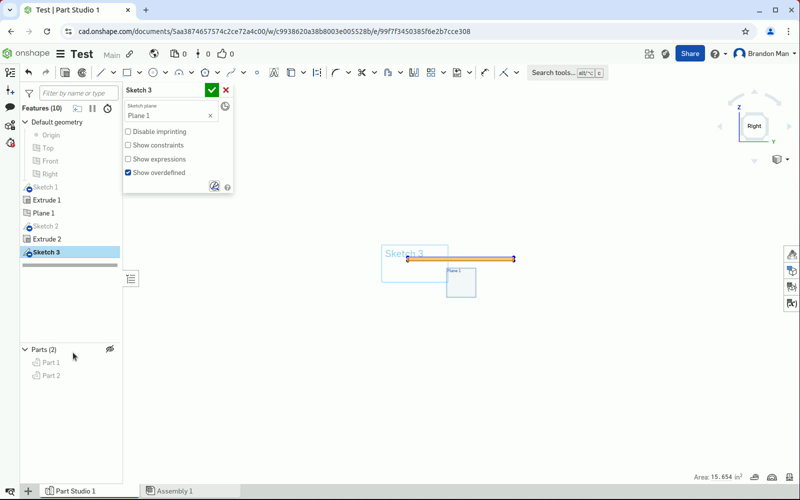
key(shift+e)
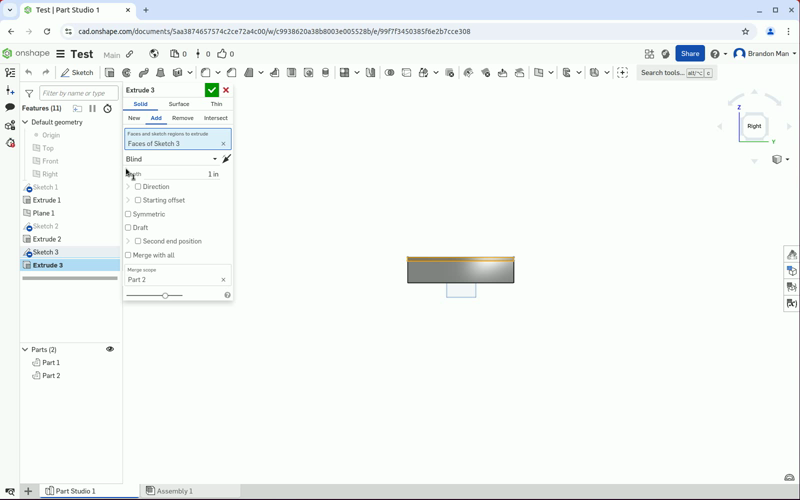
mouse_move(143, 106)
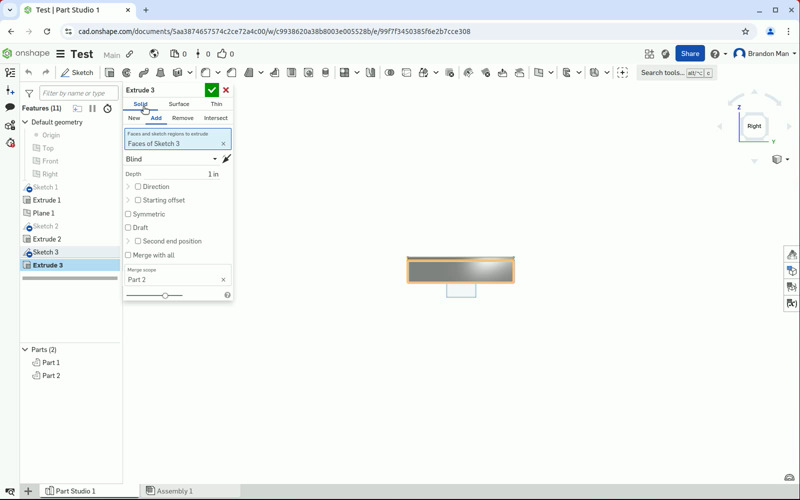
click(143, 106)
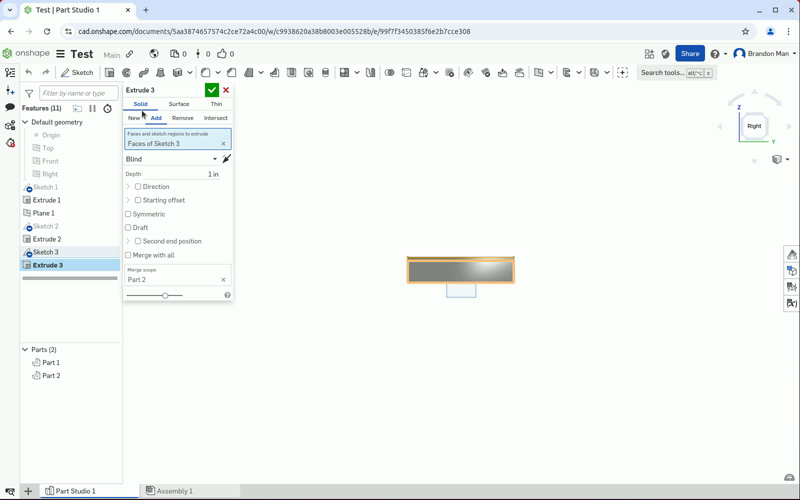
mouse_move(137, 120)
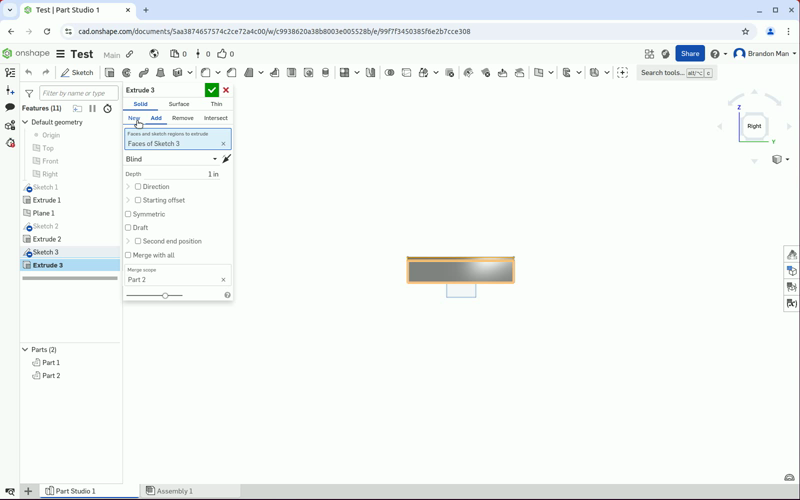
click(137, 120)
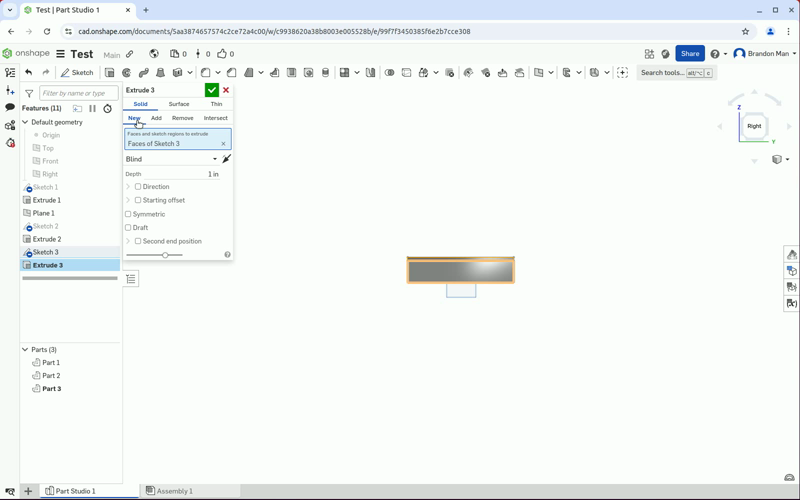
key(tab, 4)
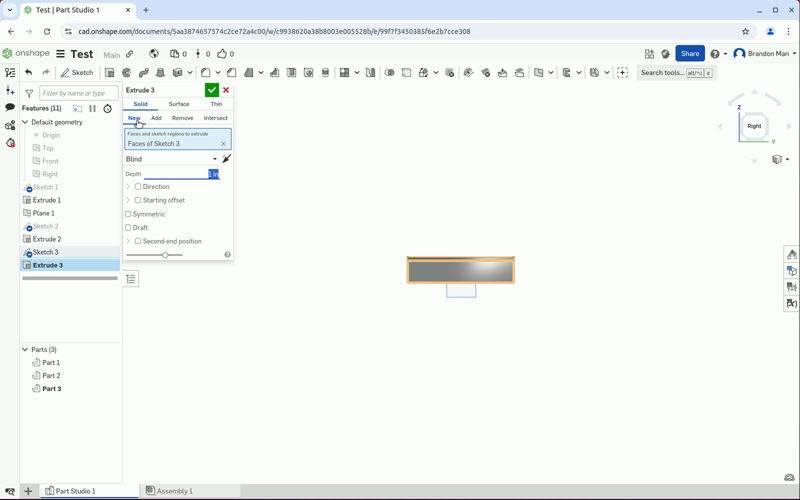
text(0.722)
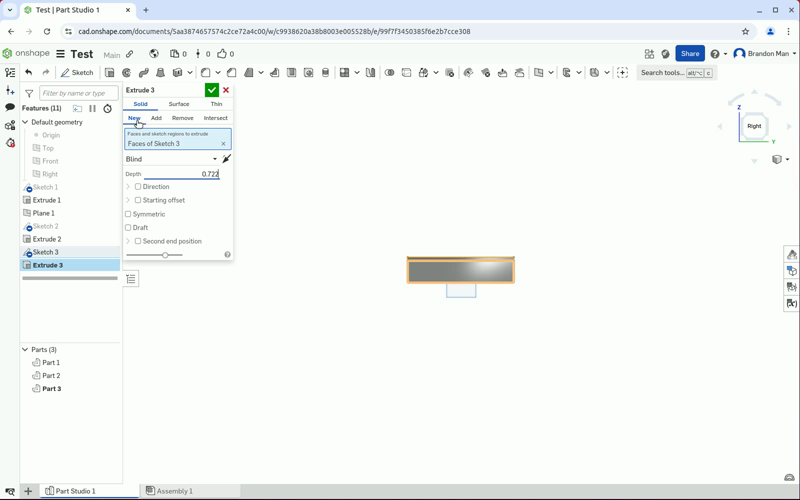
key(enter)
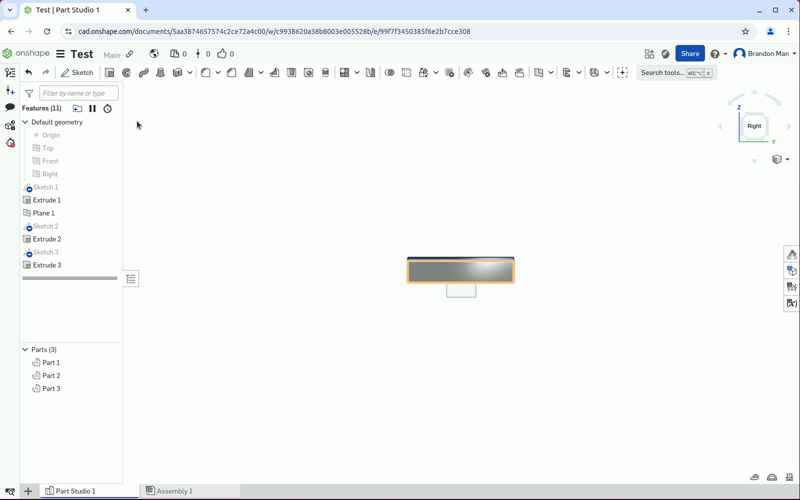
key(shift+h)
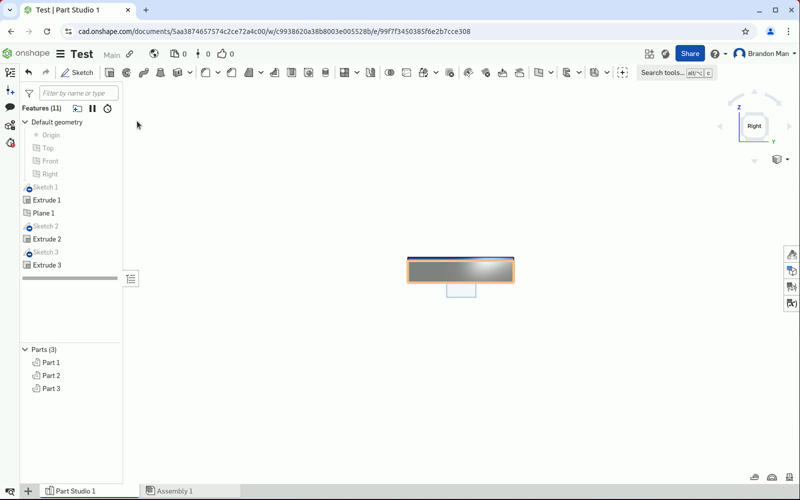
key(shift+h)
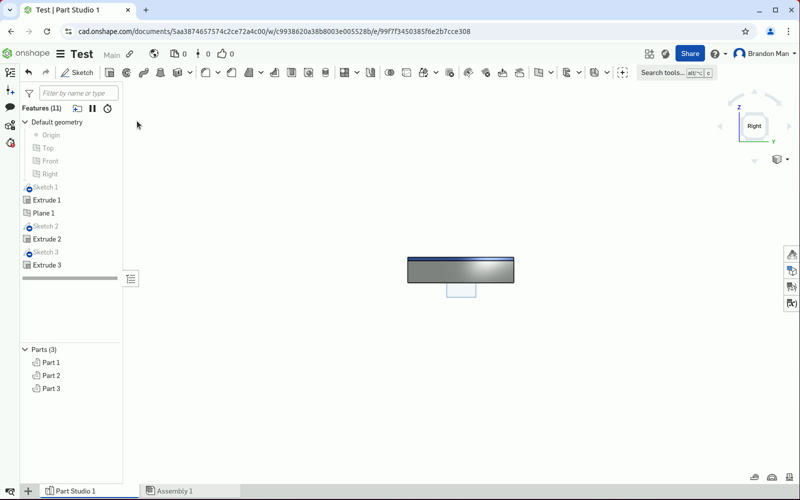
mouse_move(73, 189)
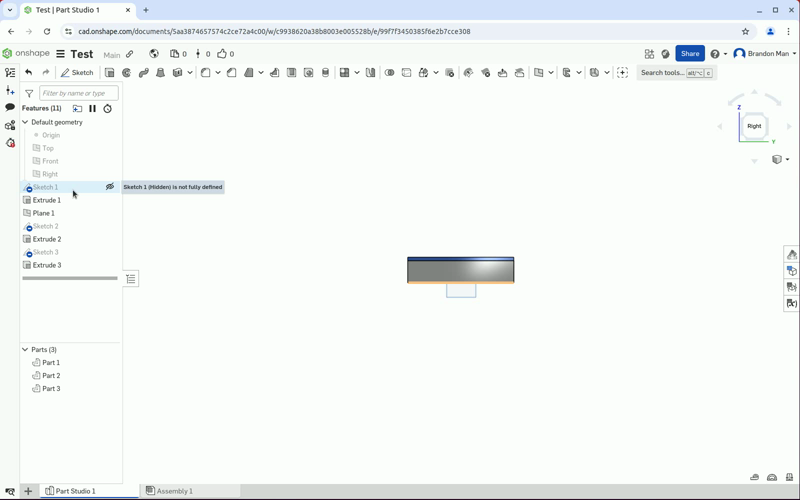
click(73, 189)
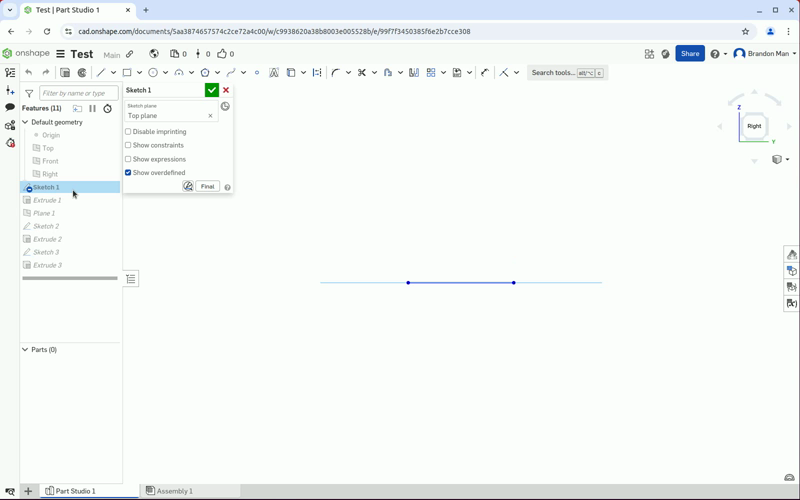
mouse_move(229, 92)
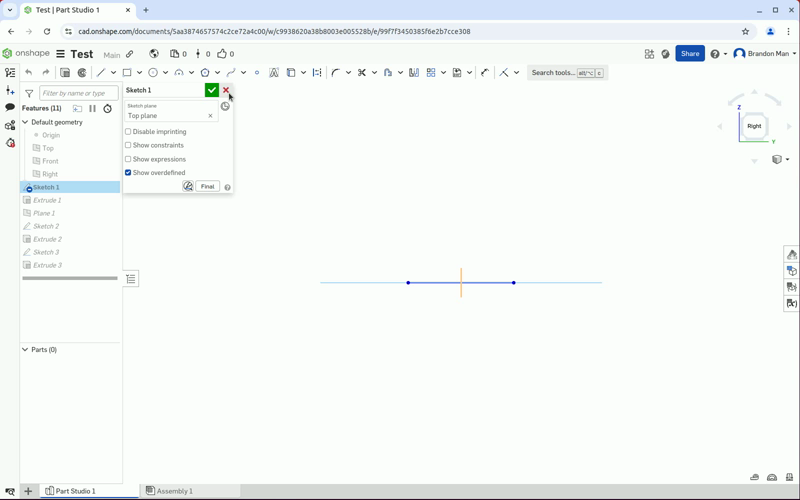
click(229, 92)
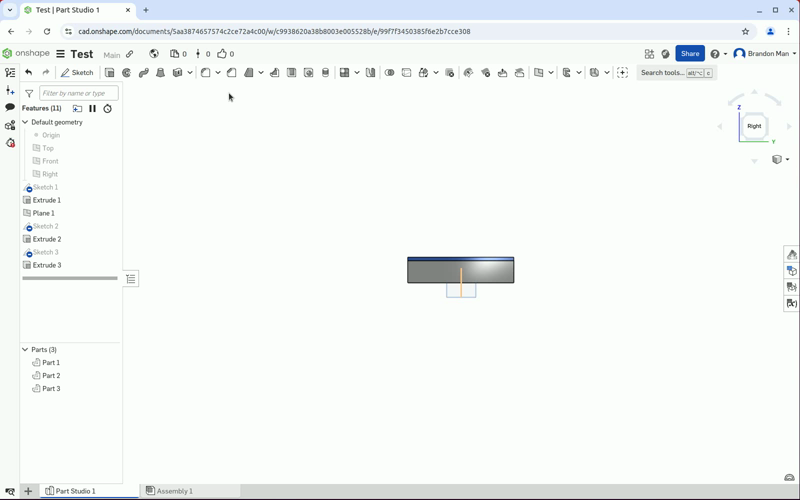
mouse_move(73, 352)
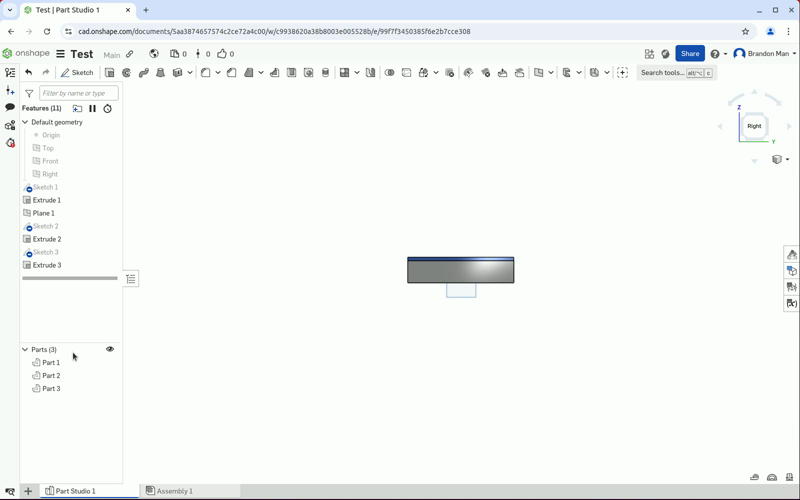
key(y)
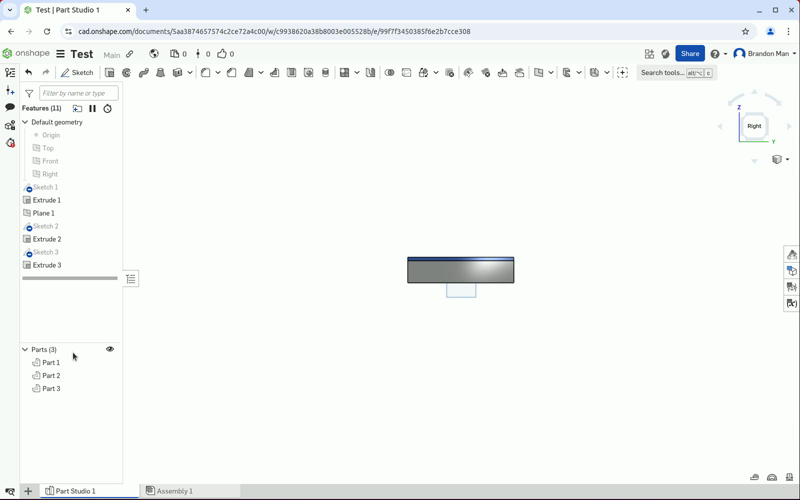
key(shift+p)
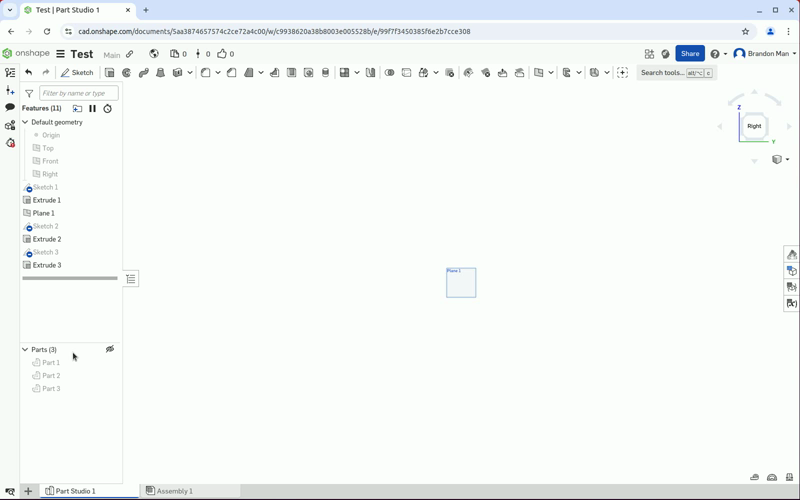
key(space)
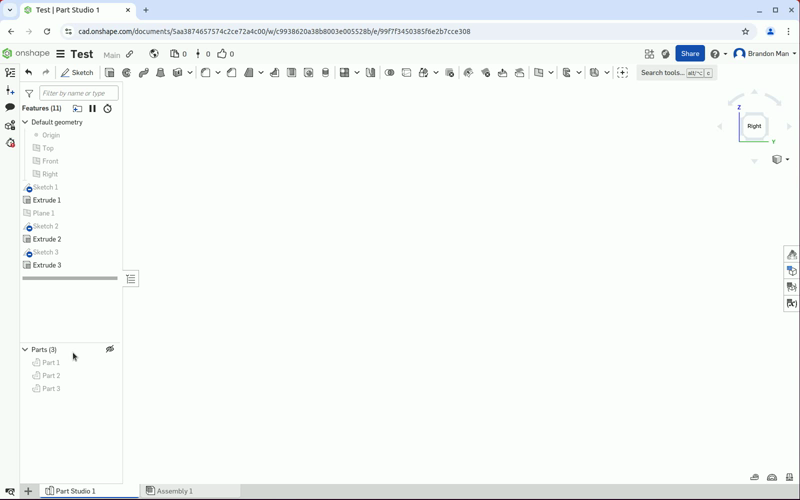
key_down(shift)
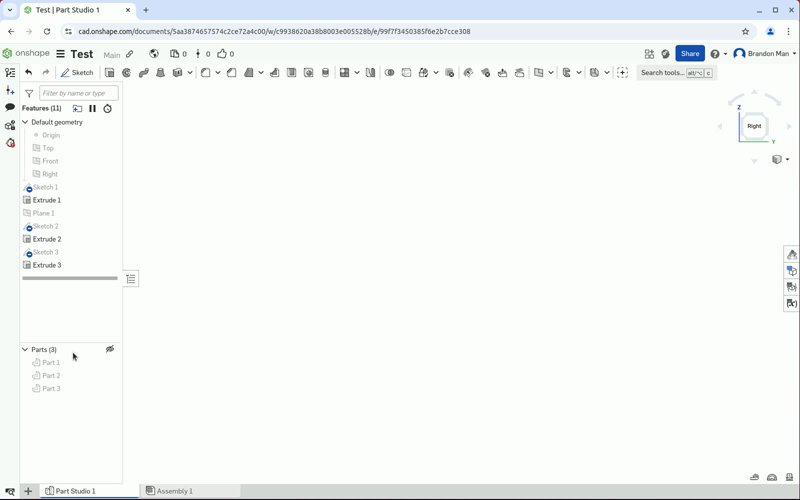
key(right)
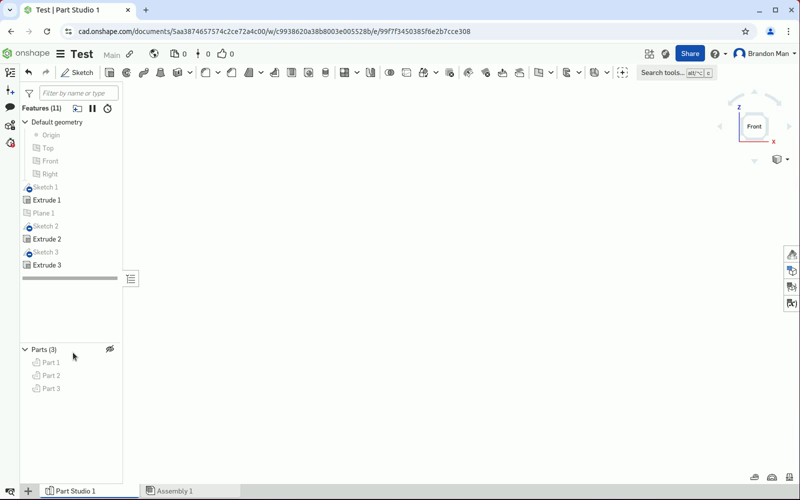
key_up(shift)
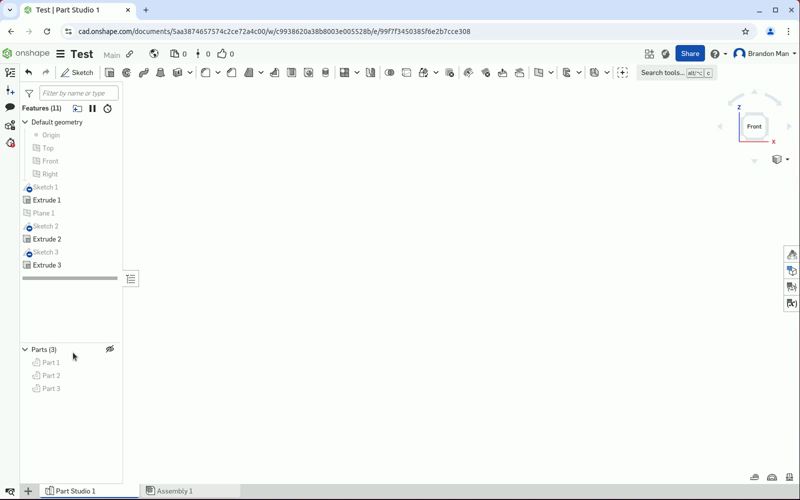
mouse_move(73, 352)
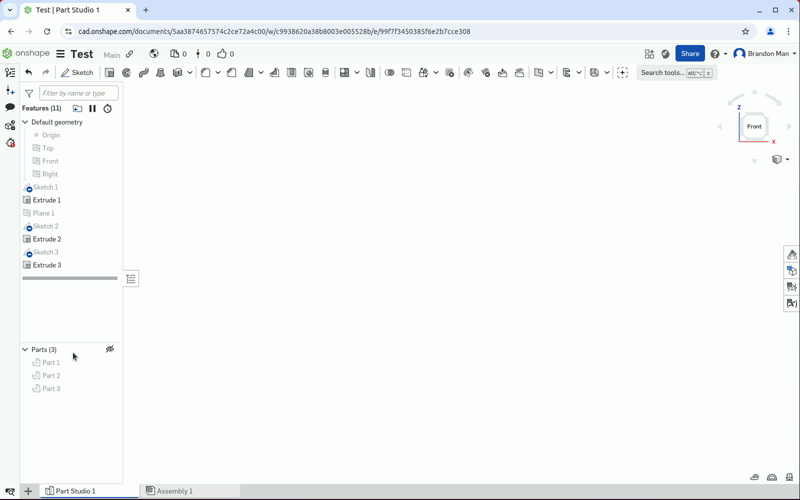
key(shift+y)
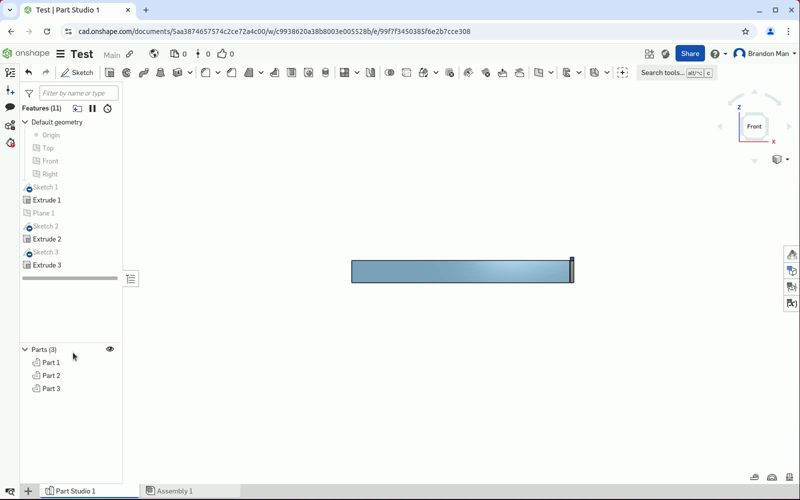
mouse_move(541, 75)
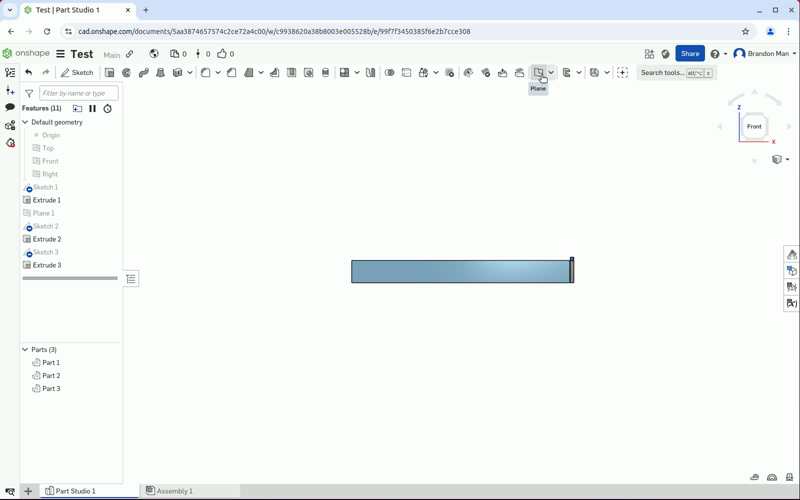
click(541, 75)
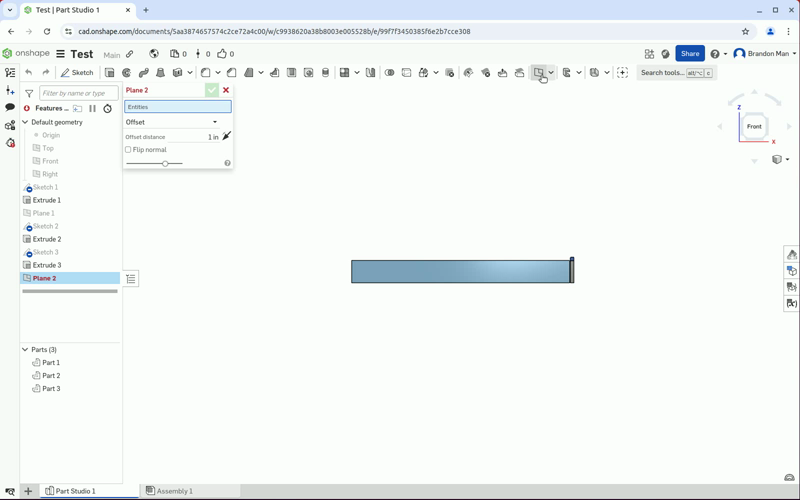
mouse_move(73, 163)
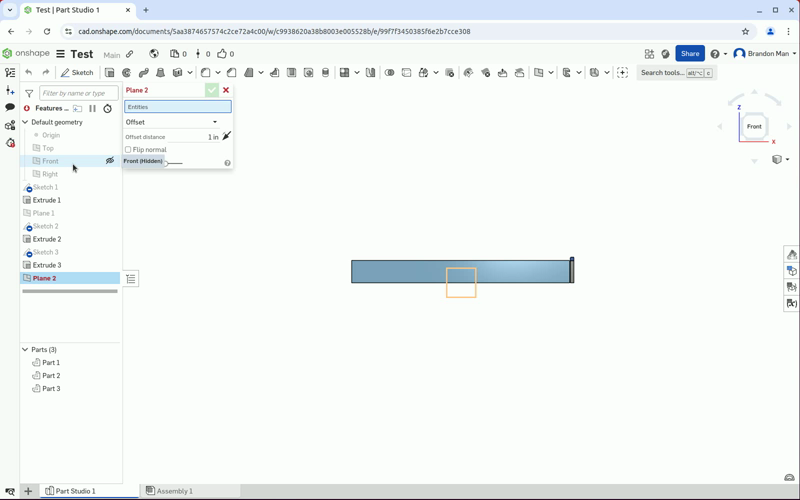
click(73, 163)
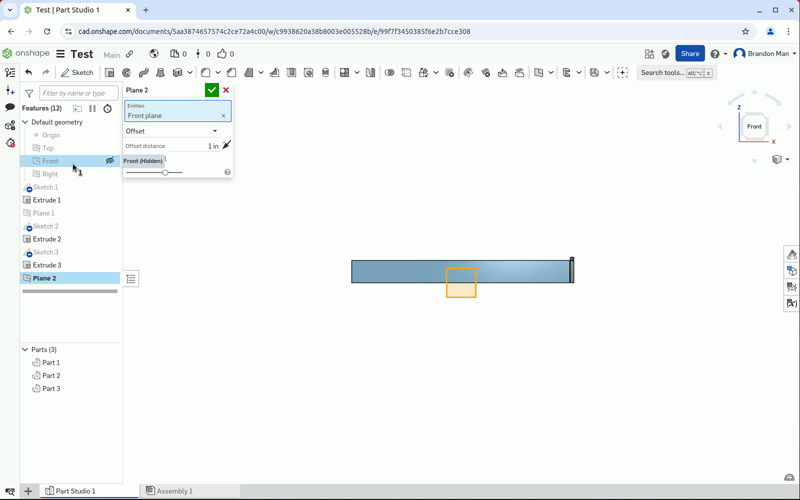
key(tab, 2)
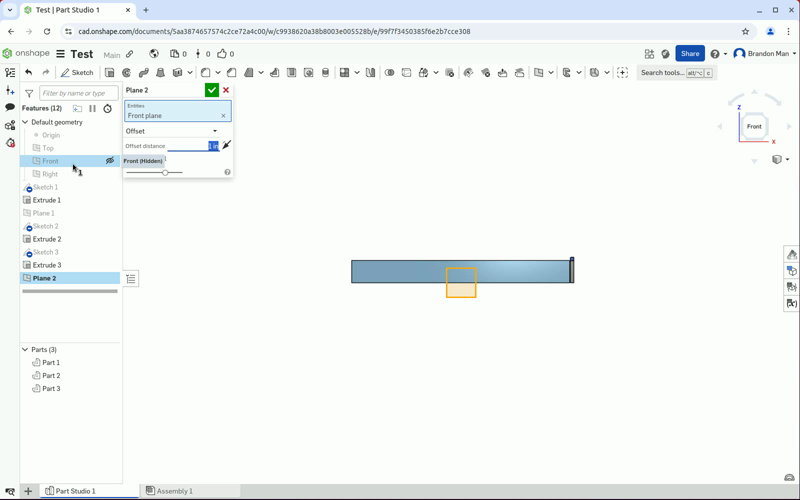
text(10.845)
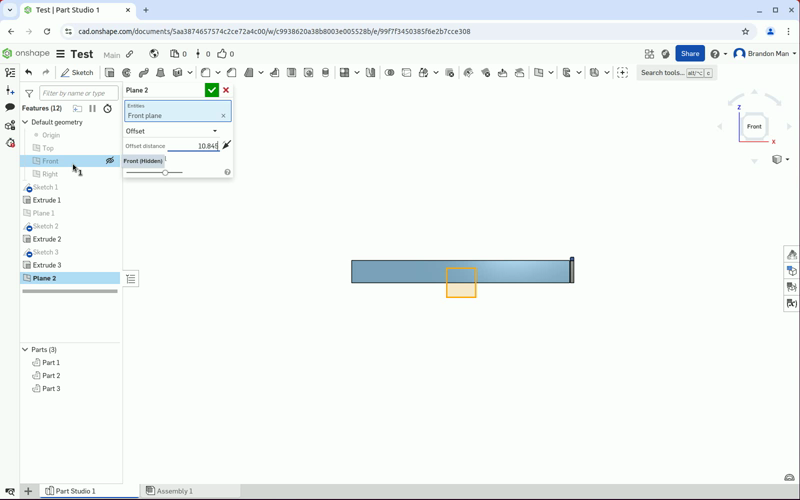
key(enter, 2)
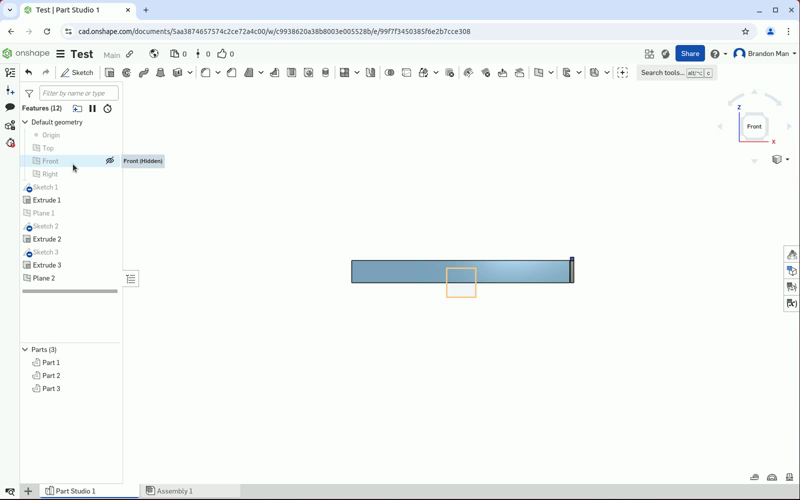
key(shift+s)
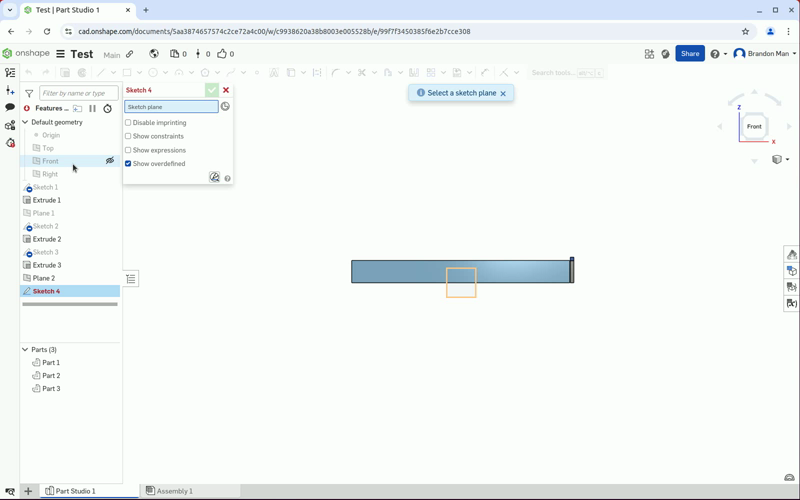
mouse_move(73, 280)
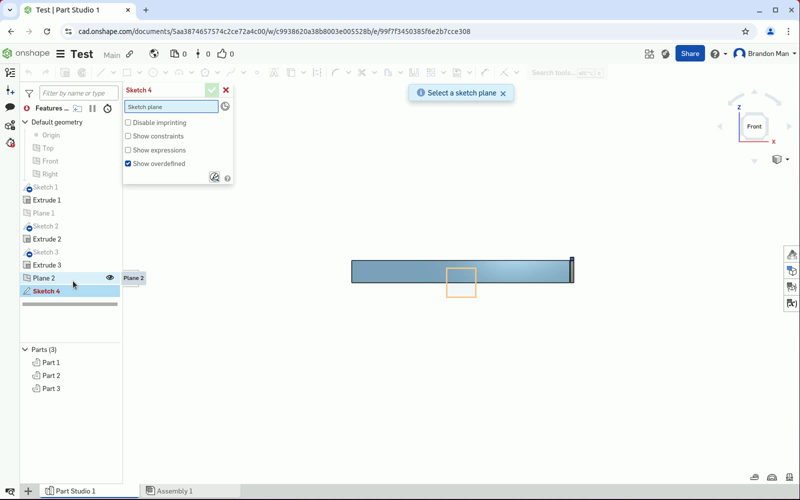
click(73, 280)
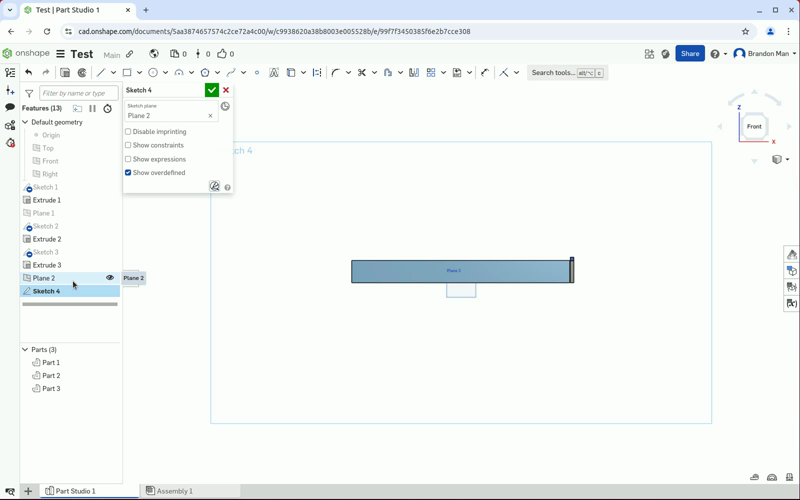
mouse_move(73, 352)
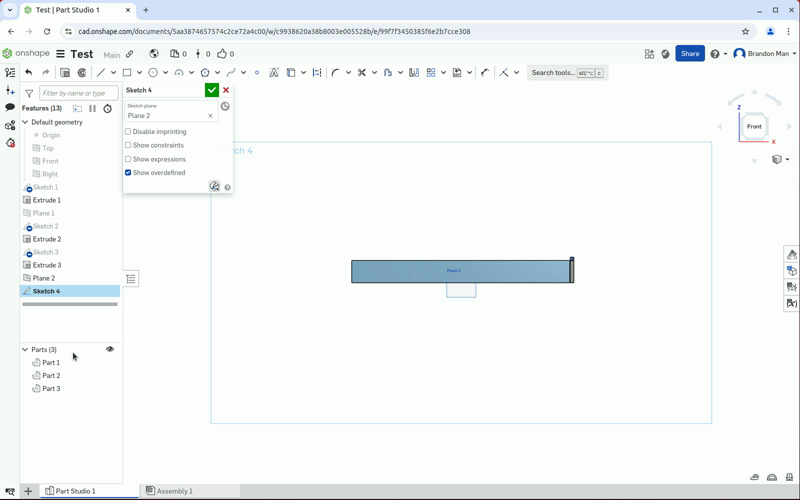
key(y)
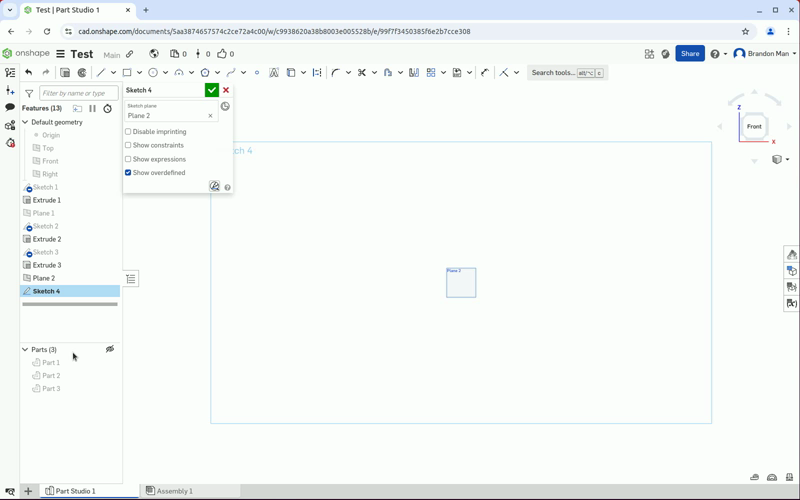
key(l)
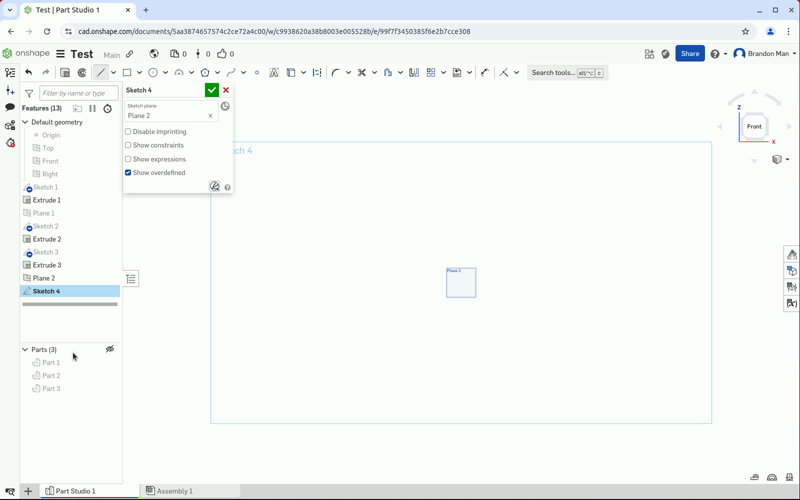
key_down(shift)
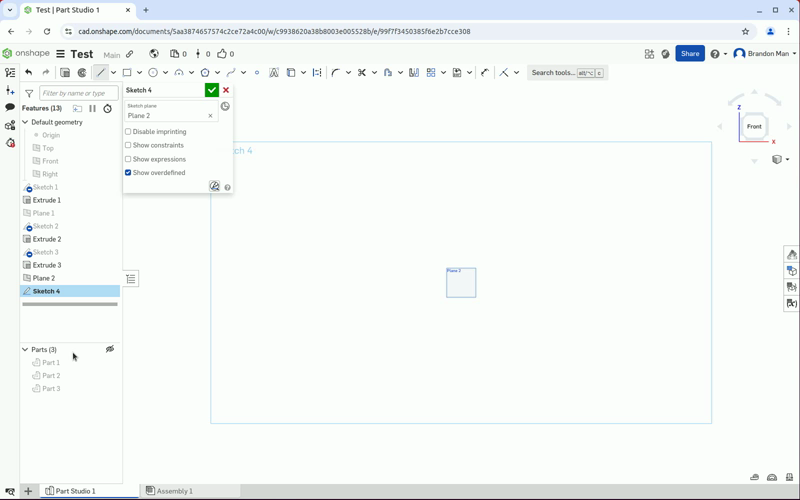
mouse_move(348, 282)
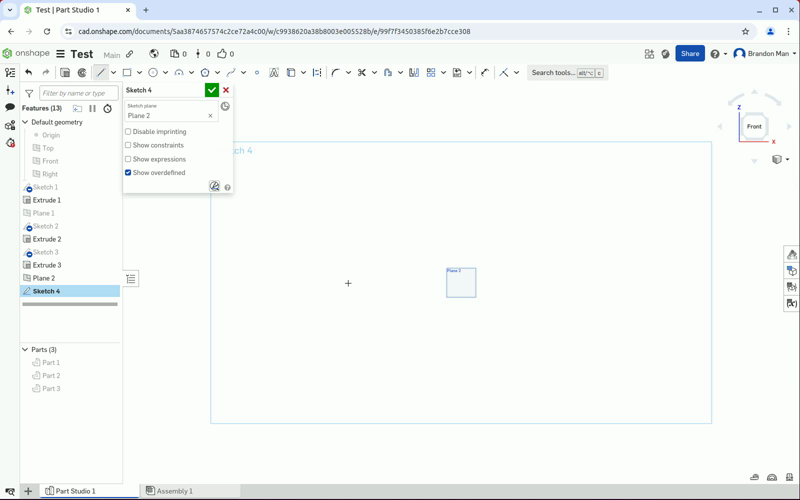
click(348, 282)
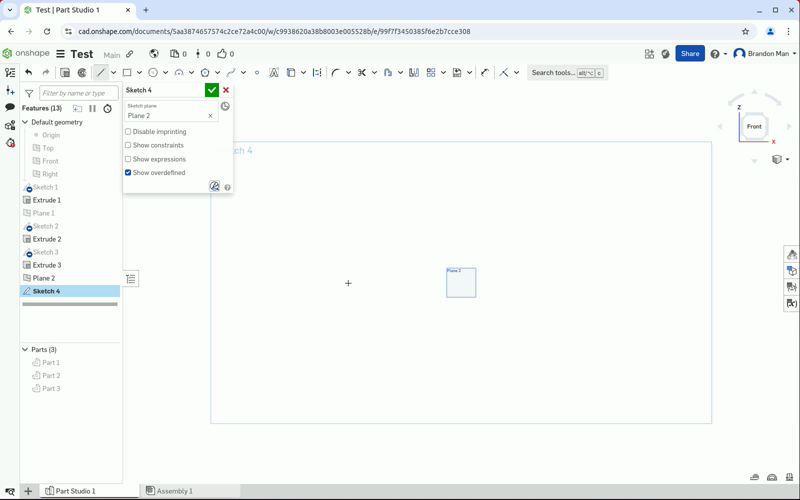
key_up(shift)
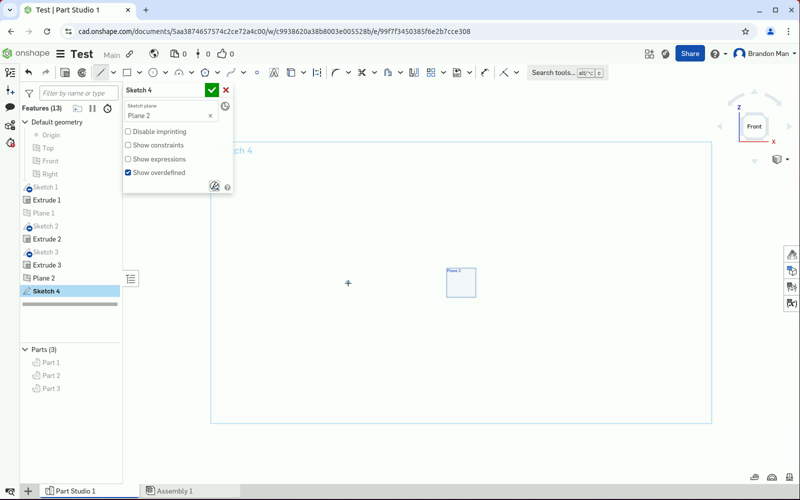
key_down(shift)
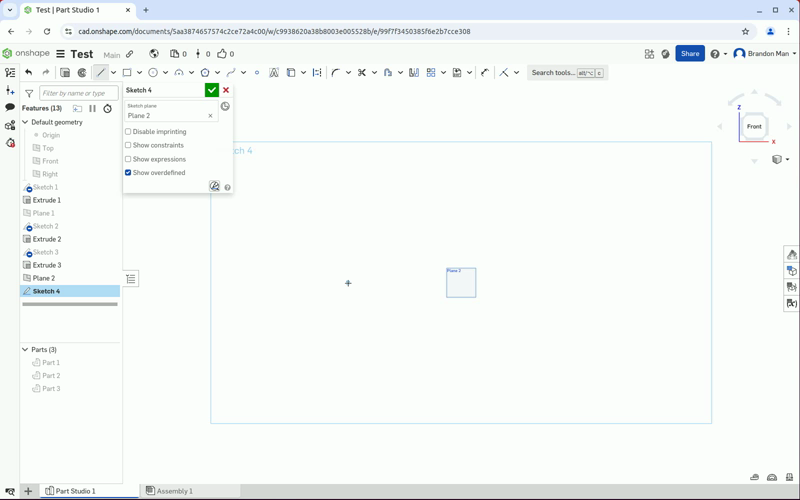
mouse_move(378, 282)
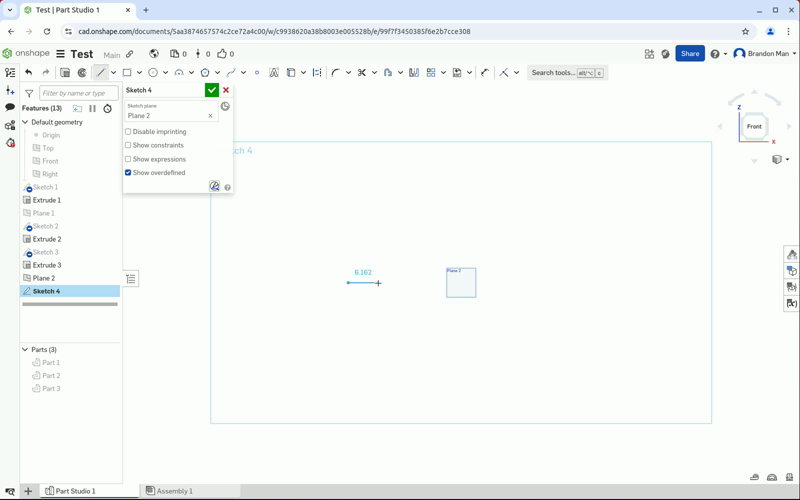
mouse_move(350, 282)
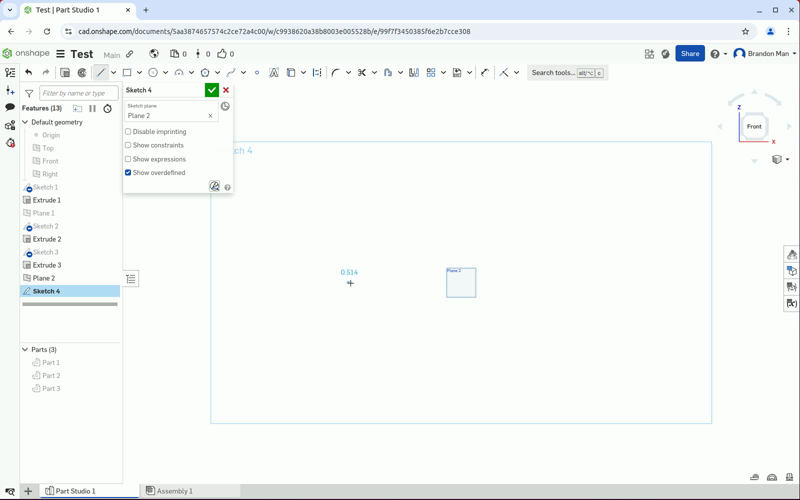
scroll(6)
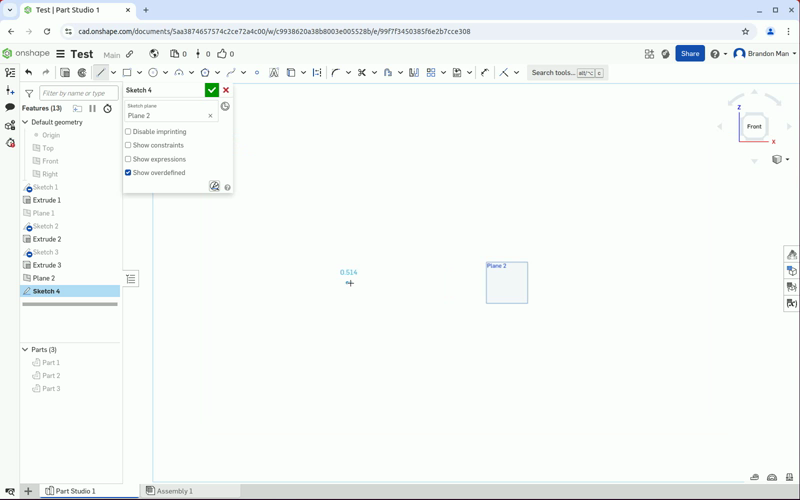
scroll(6)
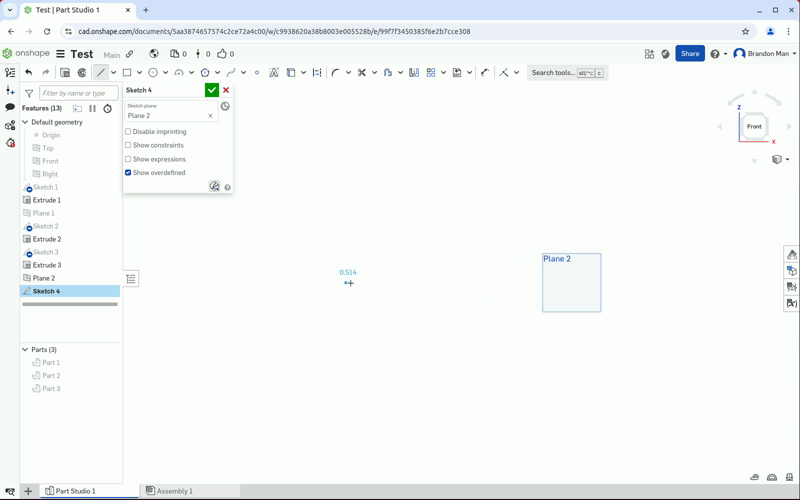
scroll(6)
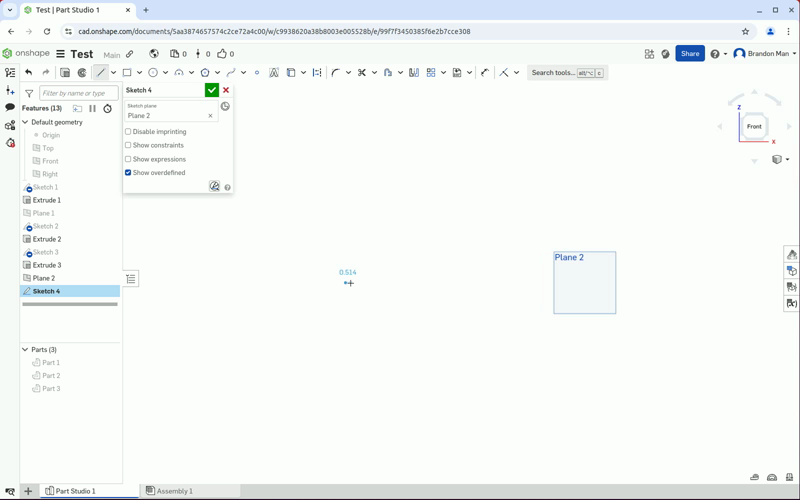
scroll(6)
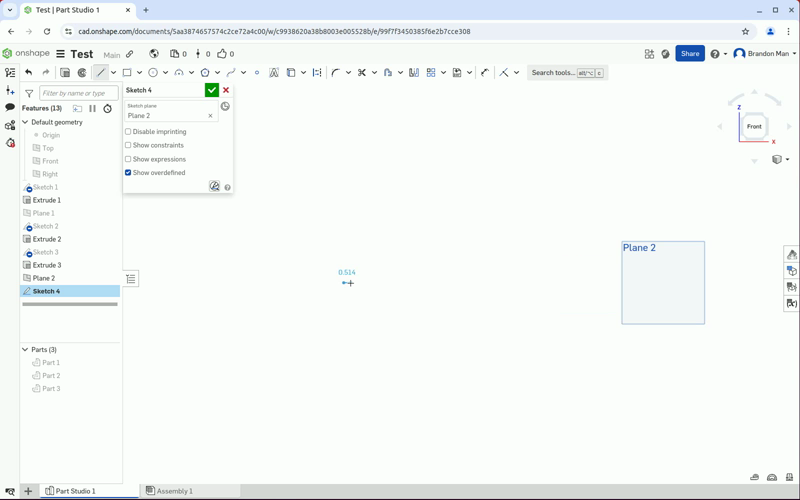
scroll(6)
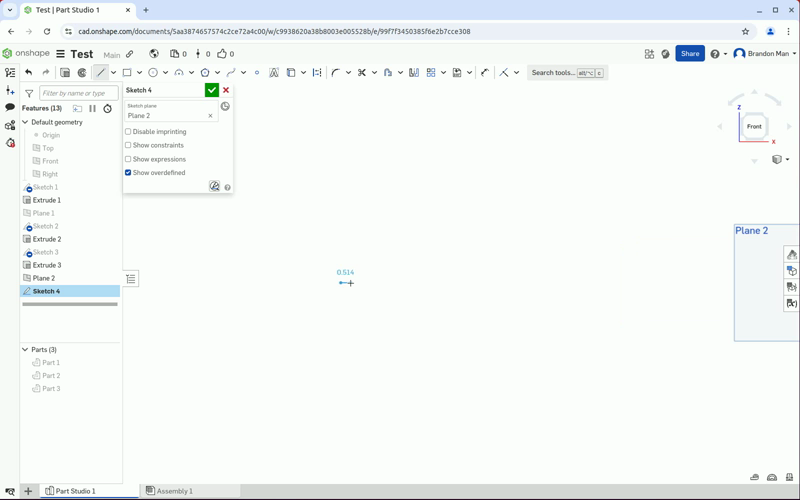
scroll(6)
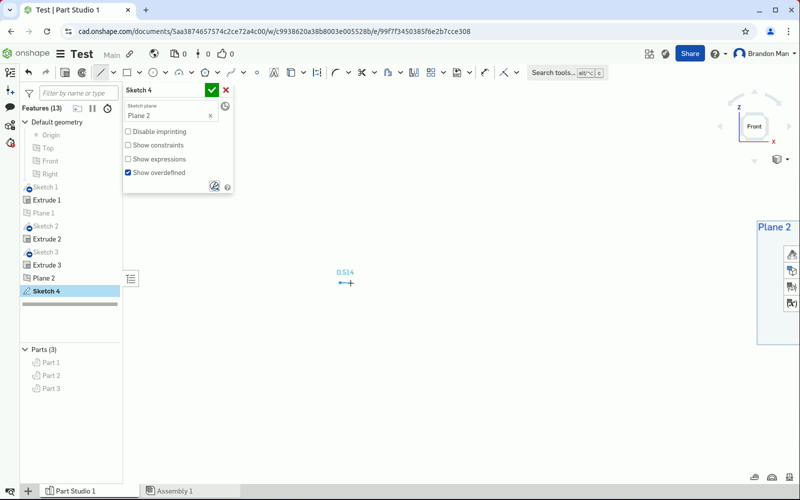
scroll(6)
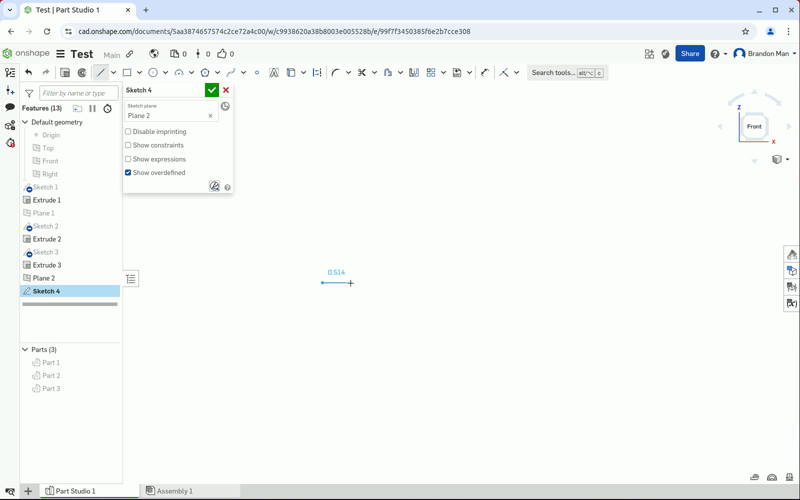
click(350, 282)
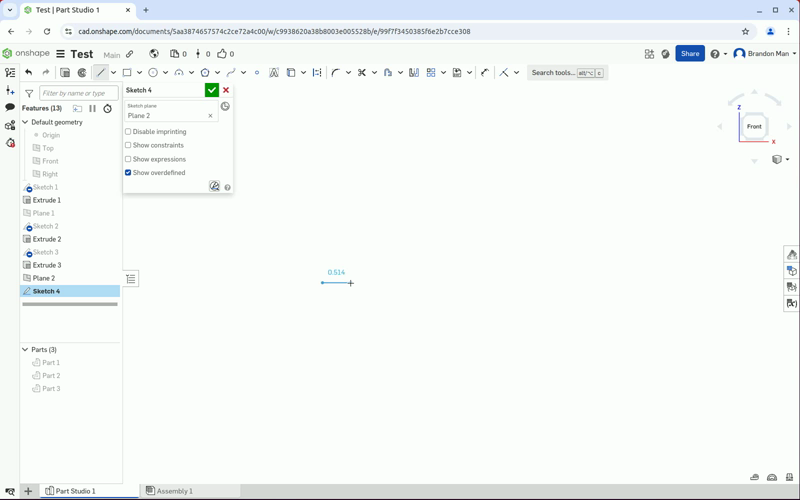
scroll(-6)
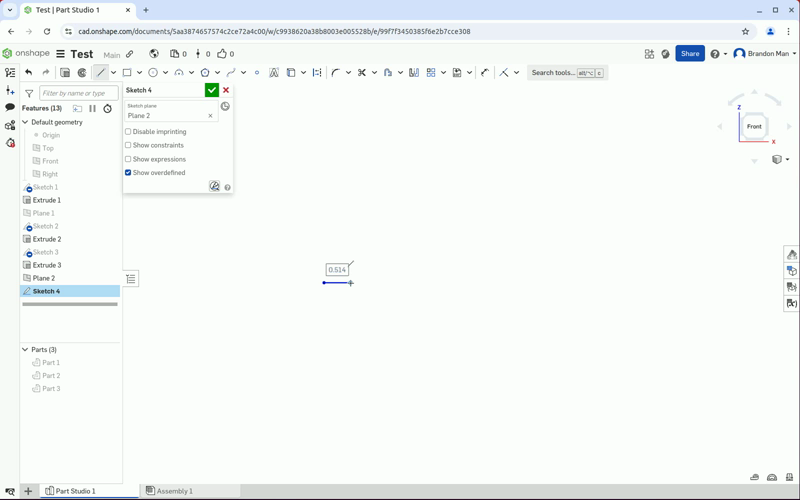
scroll(-6)
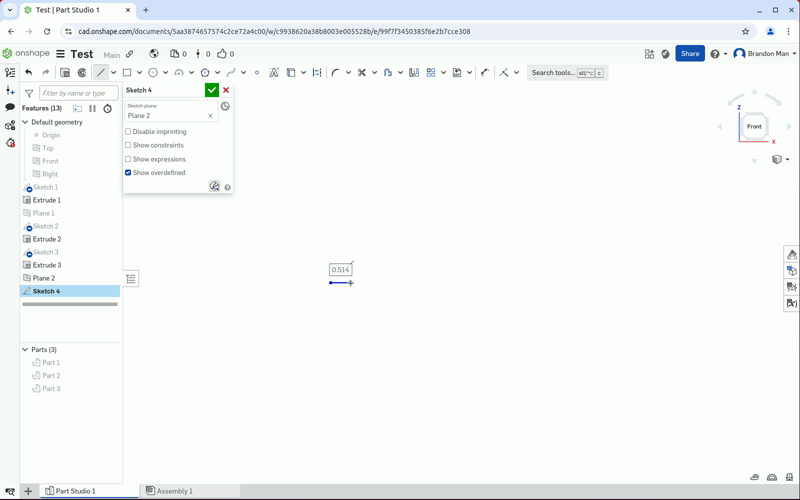
scroll(-6)
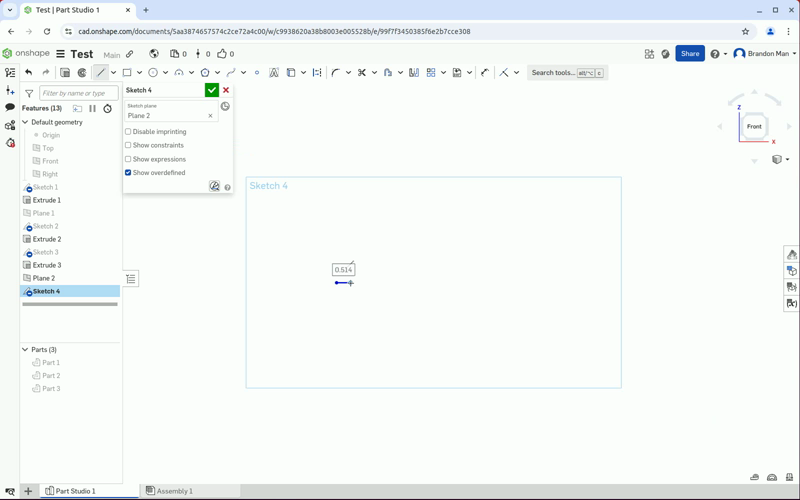
scroll(-6)
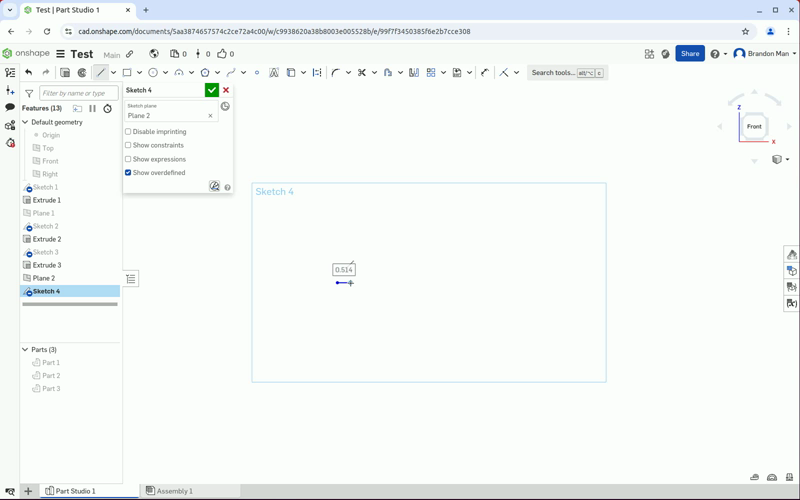
scroll(-6)
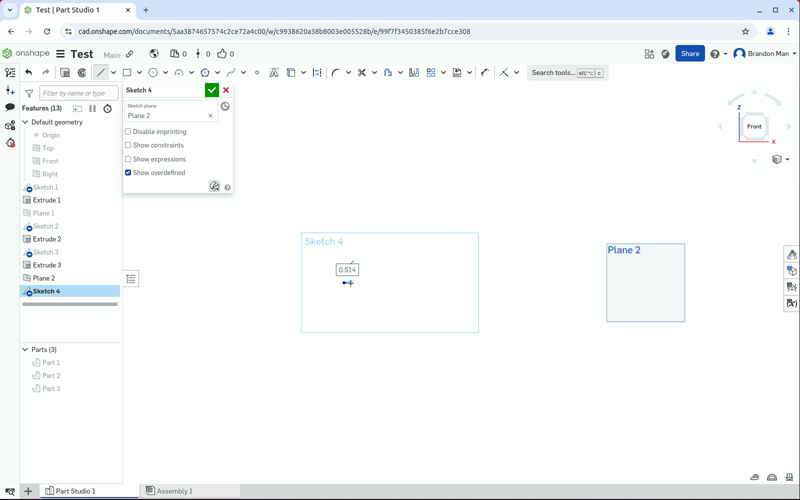
scroll(-6)
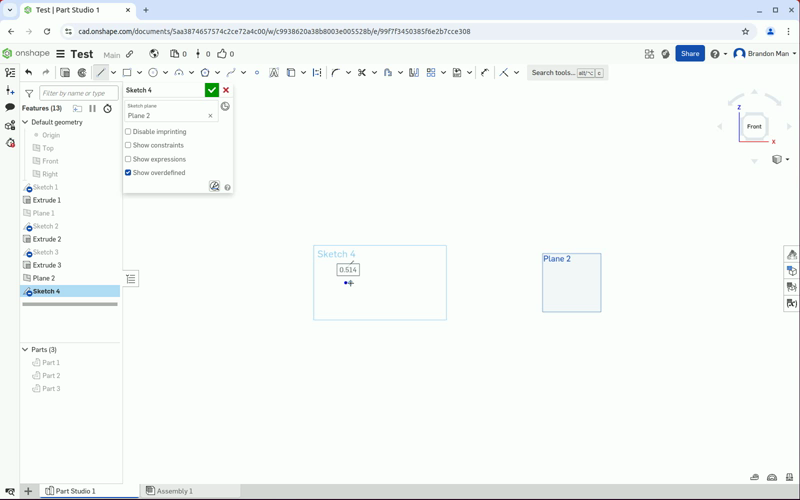
scroll(-6)
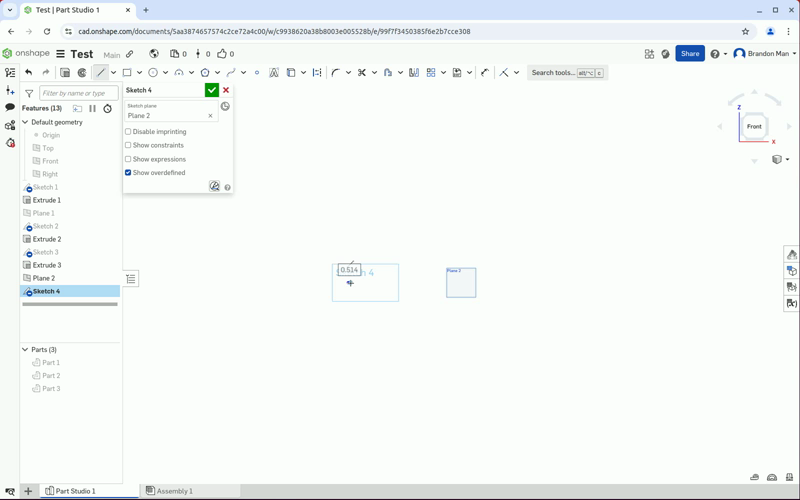
key_up(shift)
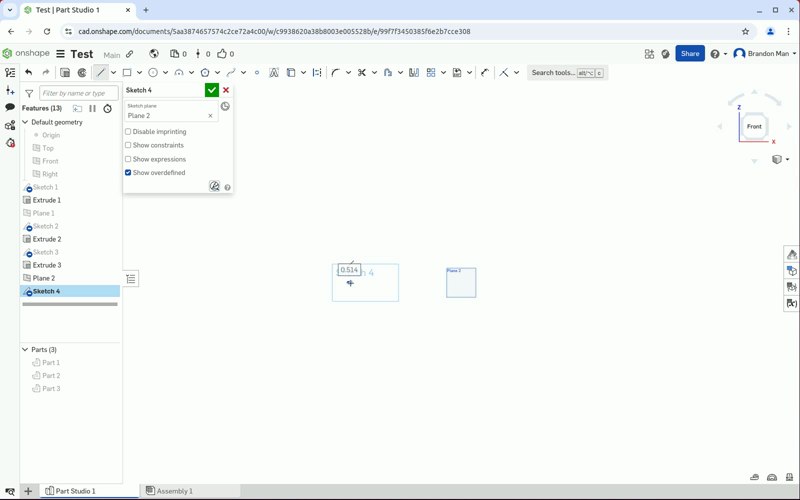
key_down(shift)
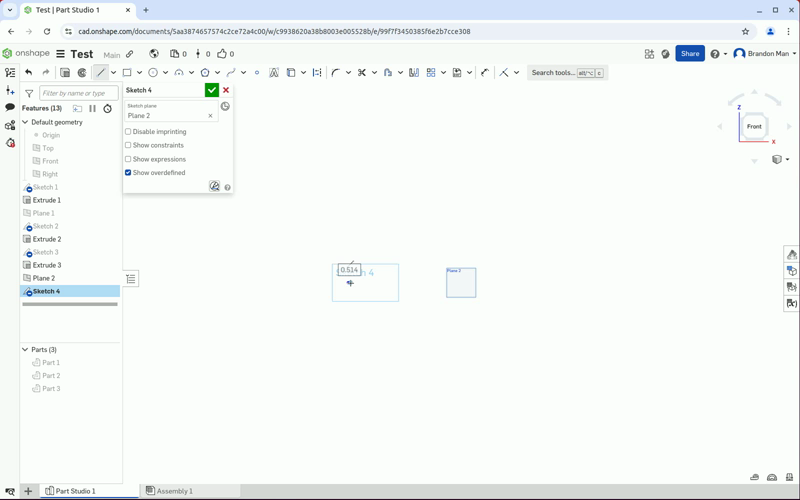
mouse_move(380, 282)
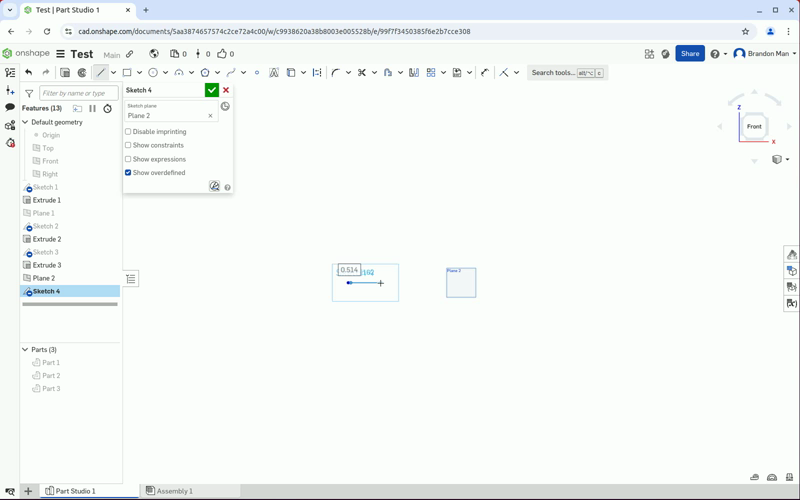
mouse_move(350, 259)
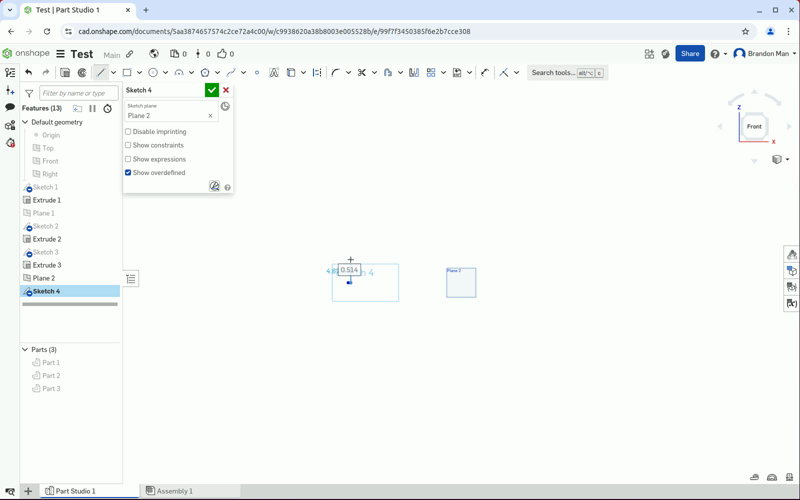
click(350, 259)
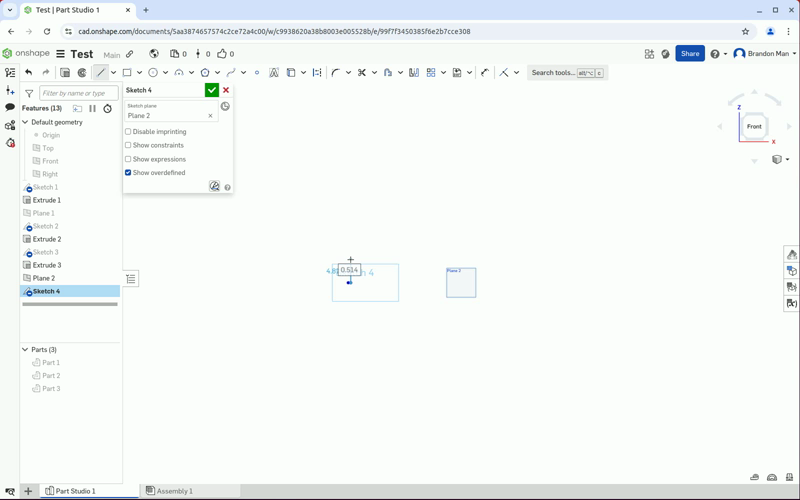
key_up(shift)
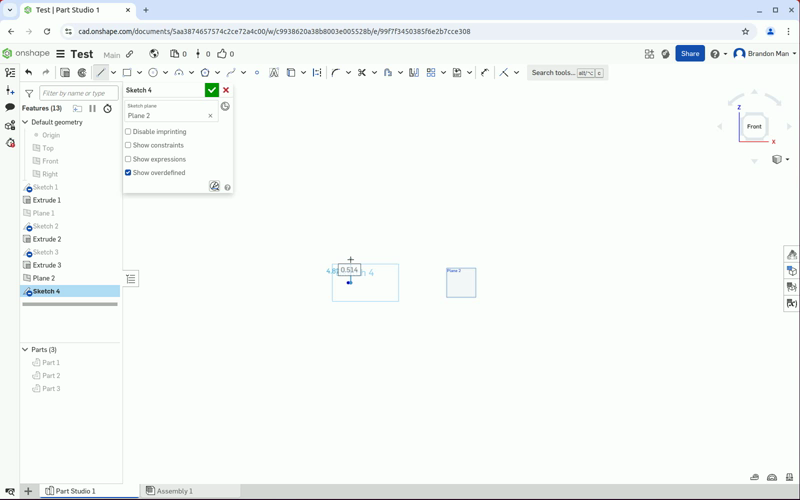
key_down(shift)
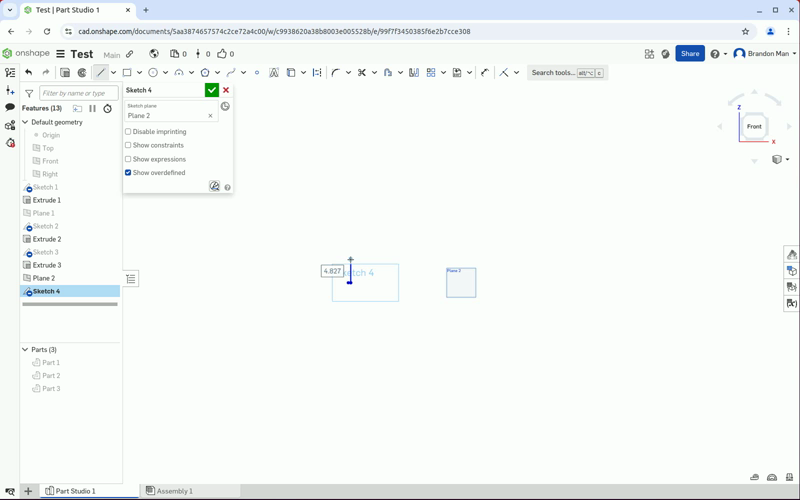
mouse_move(569, 259)
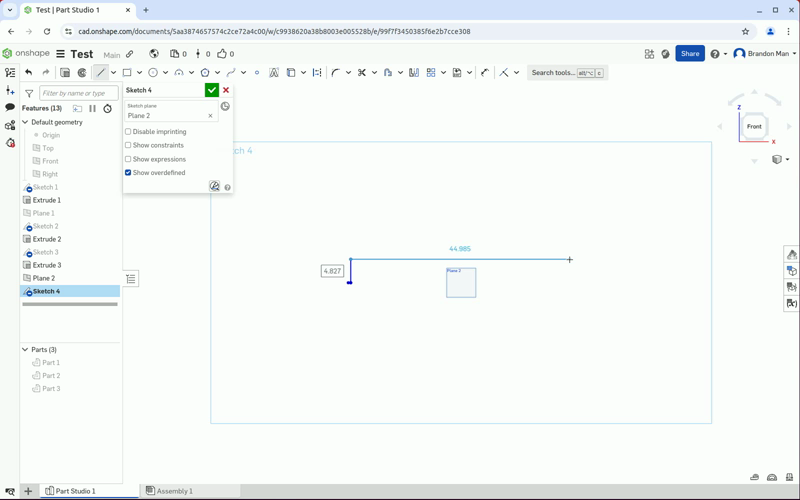
click(569, 259)
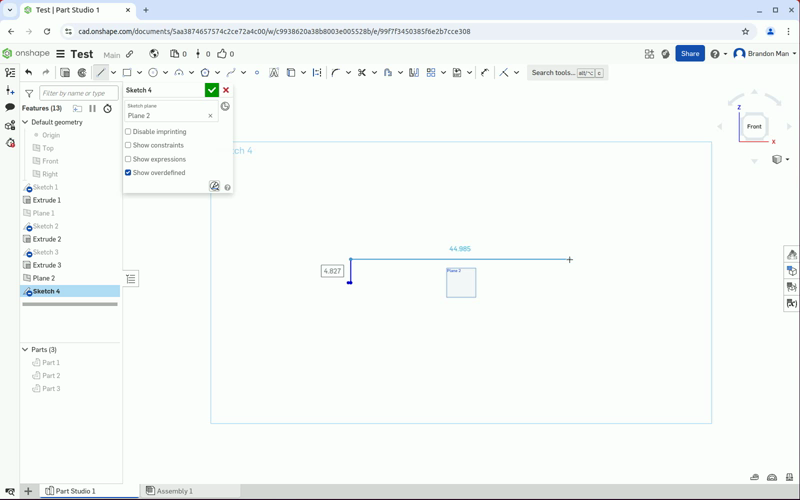
key_up(shift)
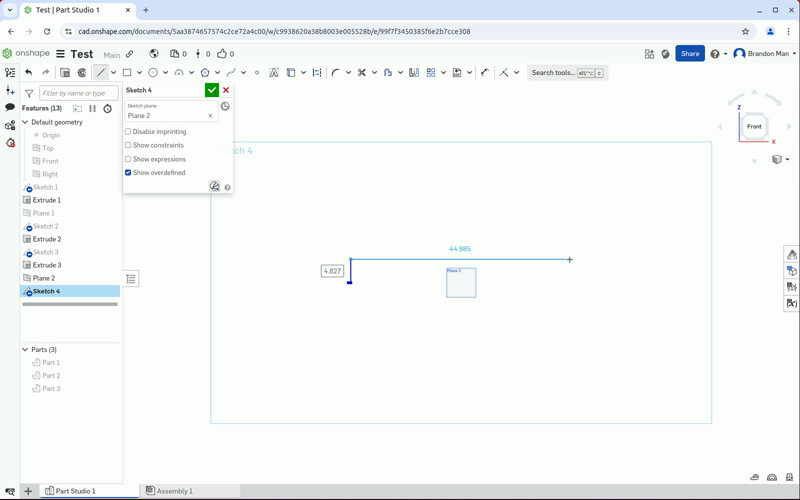
key_down(shift)
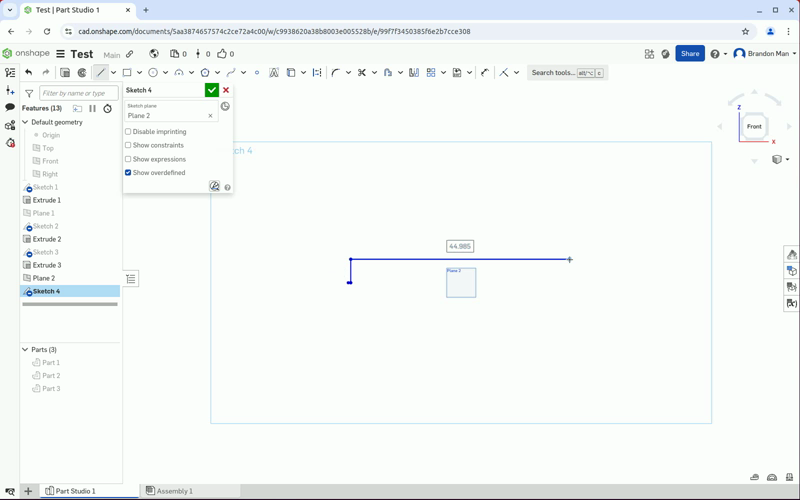
mouse_move(589, 259)
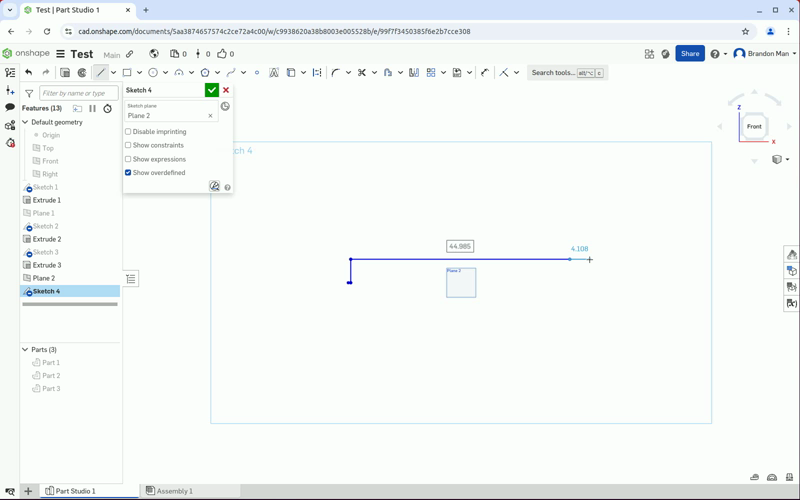
mouse_move(569, 282)
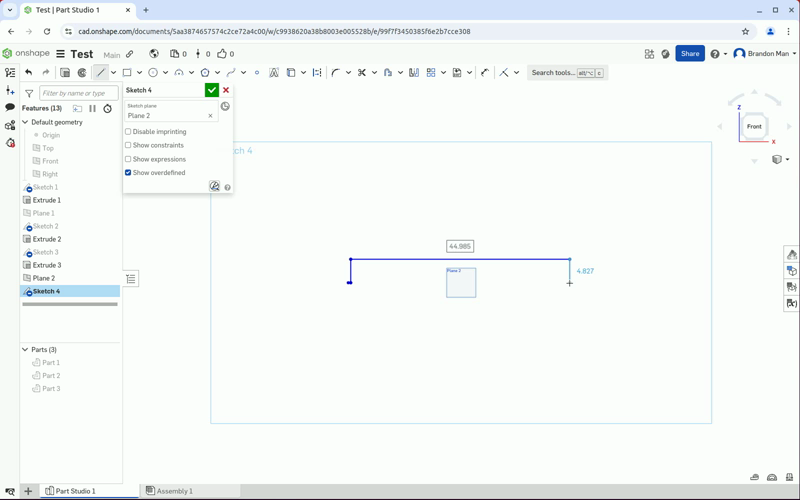
click(569, 282)
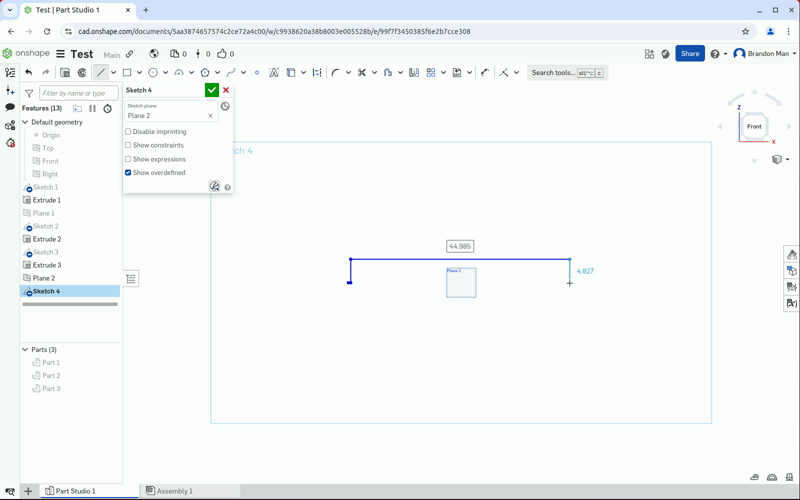
key_up(shift)
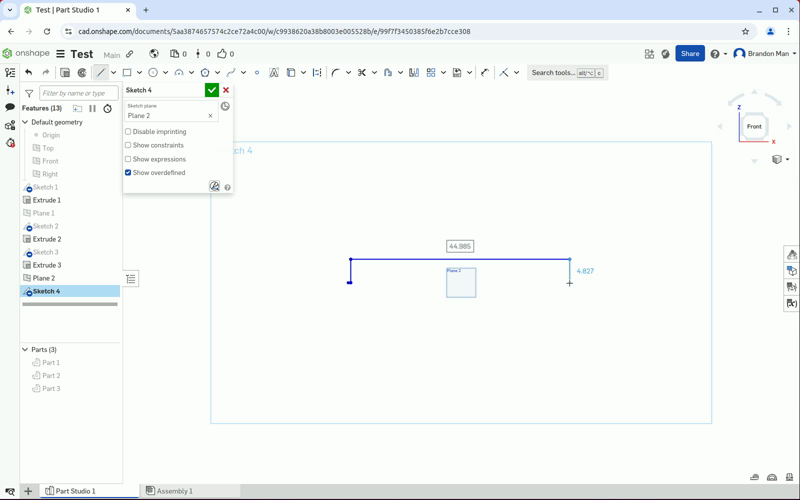
key_down(shift)
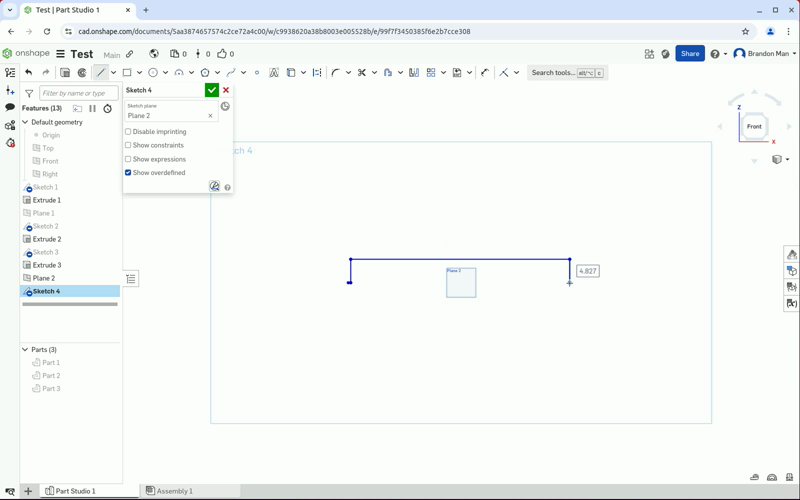
mouse_move(589, 282)
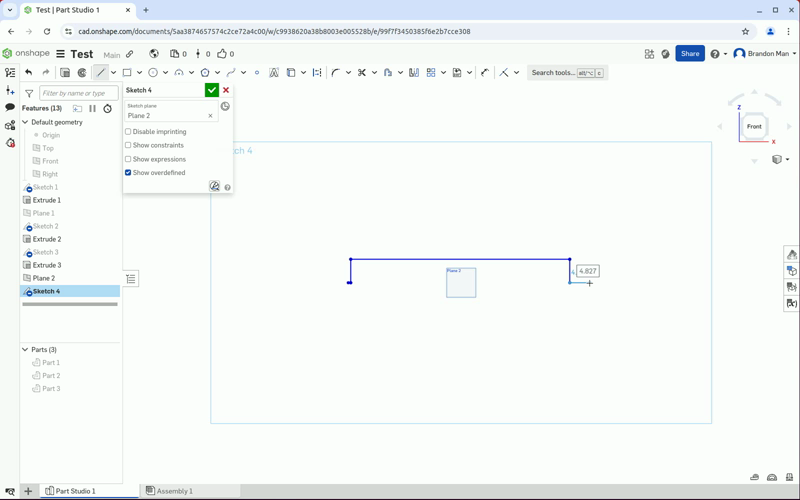
mouse_move(572, 282)
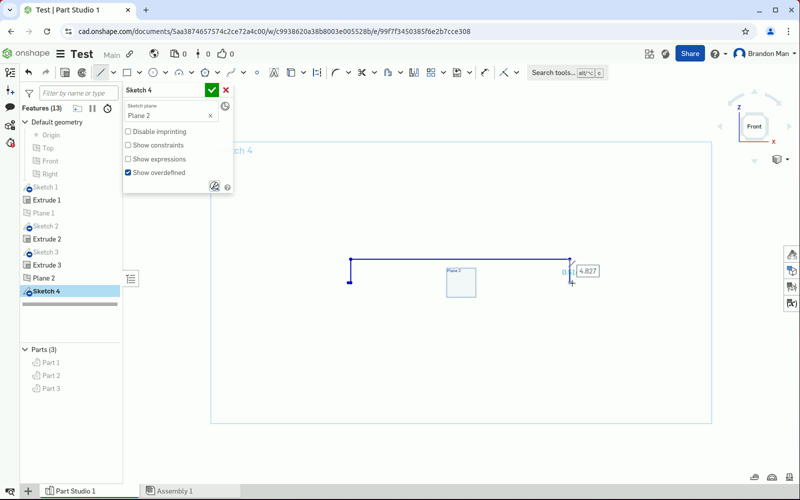
scroll(6)
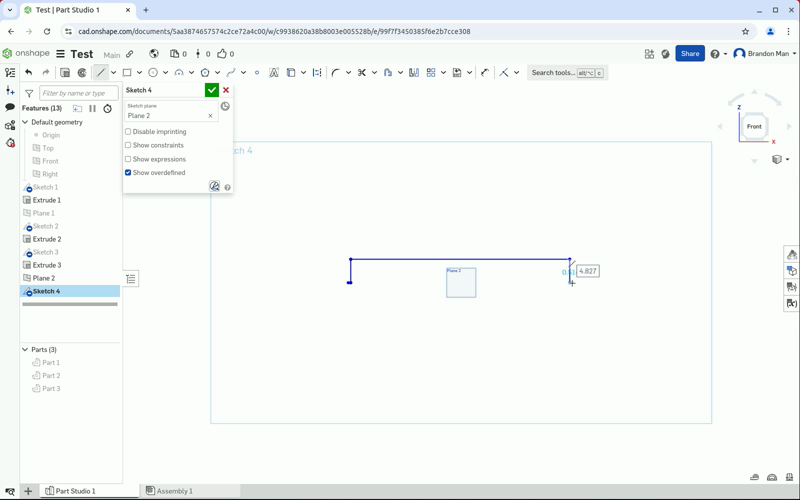
scroll(6)
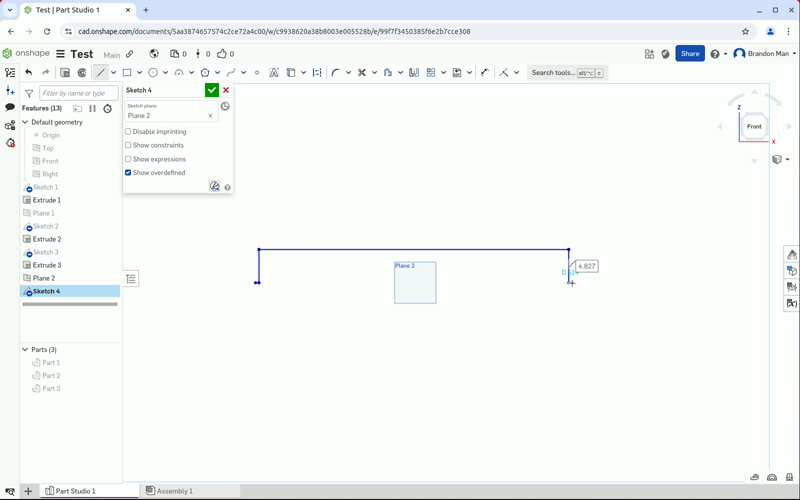
scroll(6)
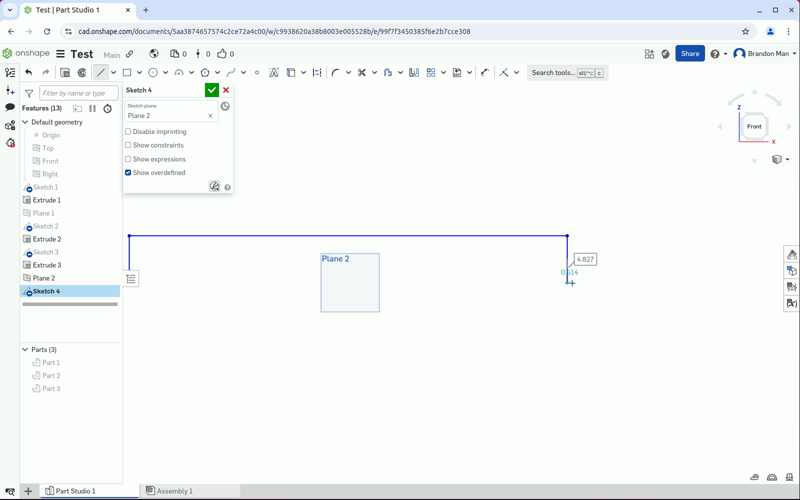
scroll(6)
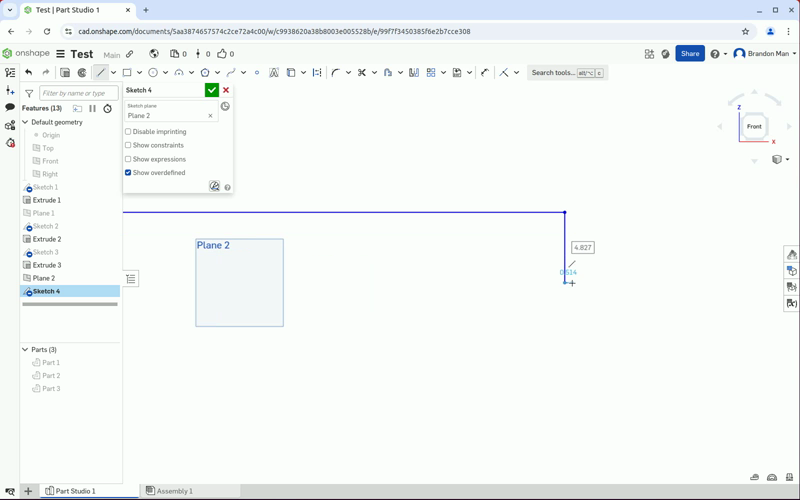
scroll(6)
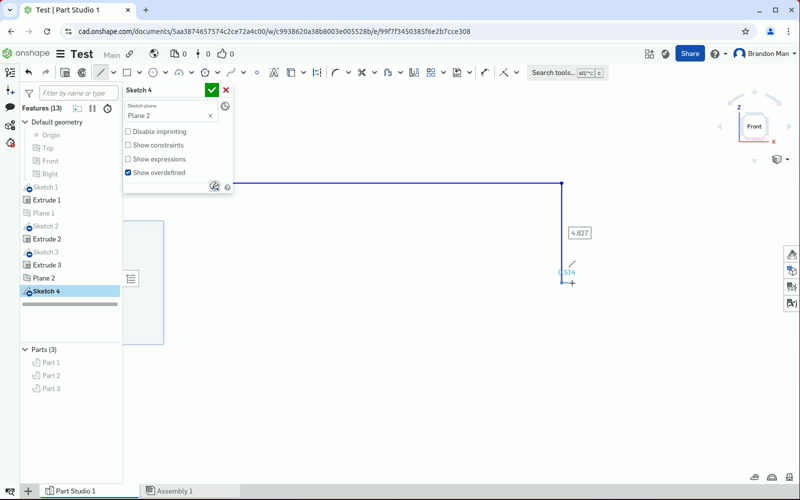
scroll(6)
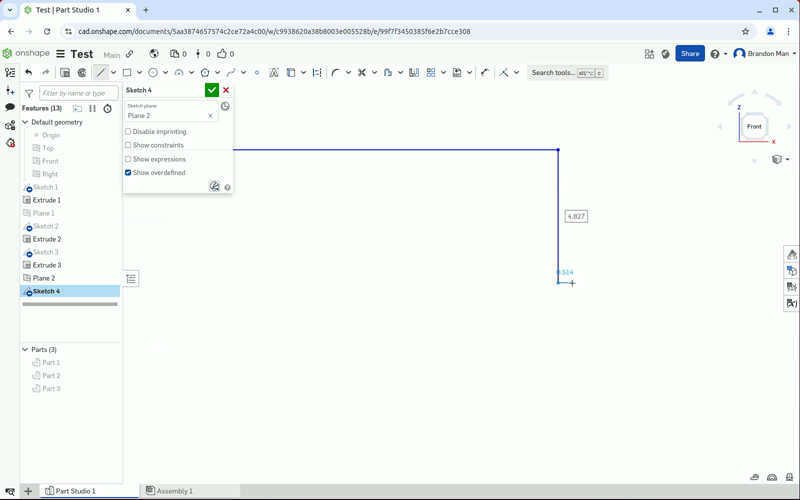
scroll(6)
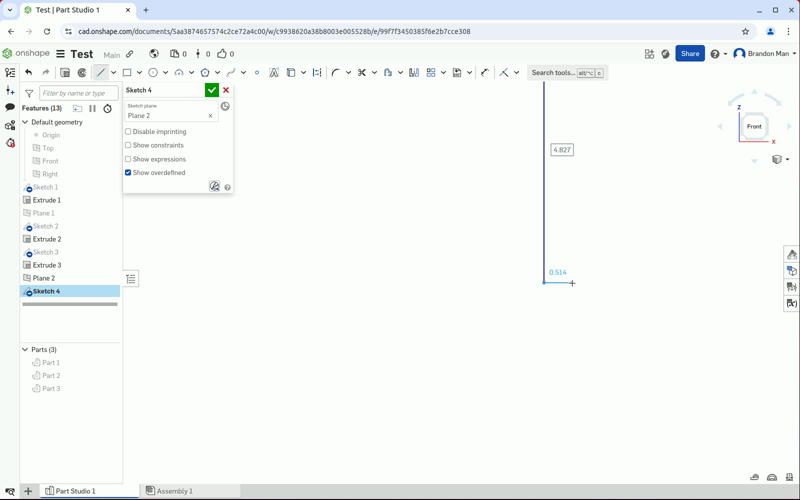
click(572, 282)
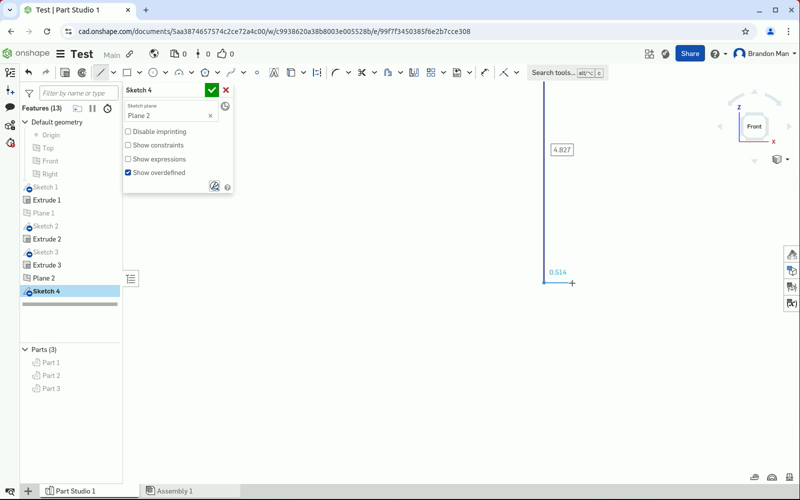
scroll(-6)
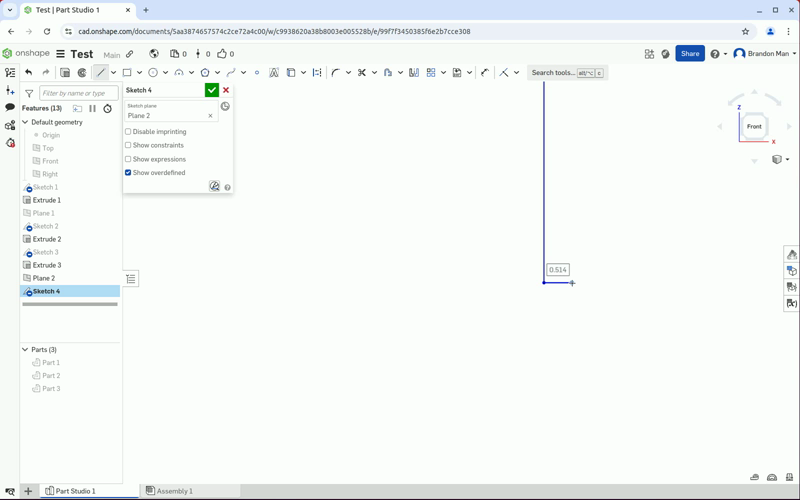
scroll(-6)
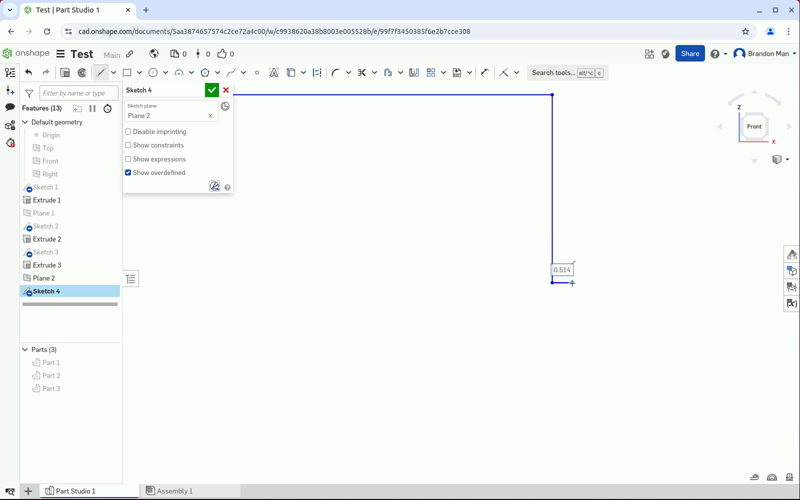
scroll(-6)
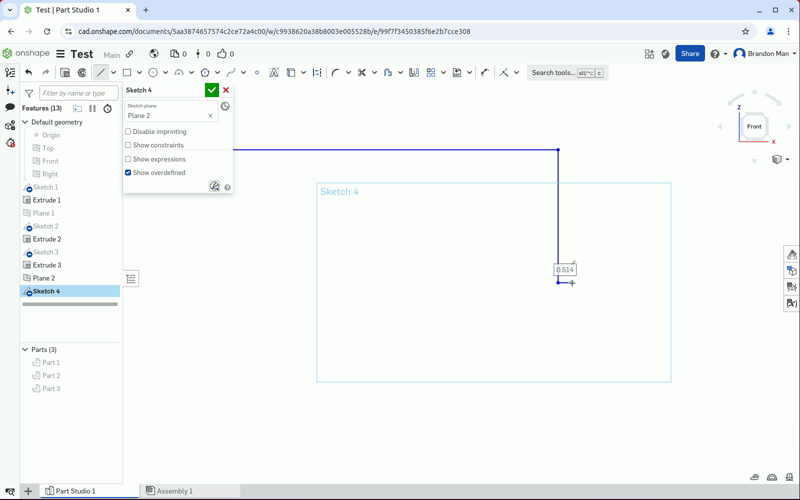
scroll(-6)
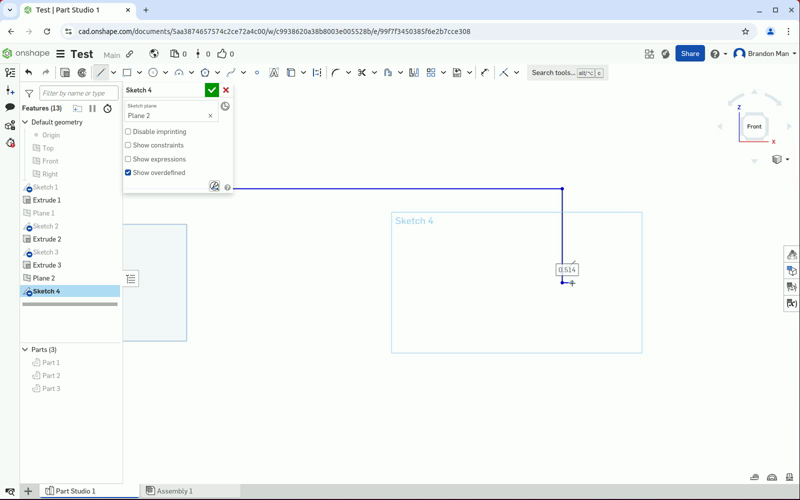
scroll(-6)
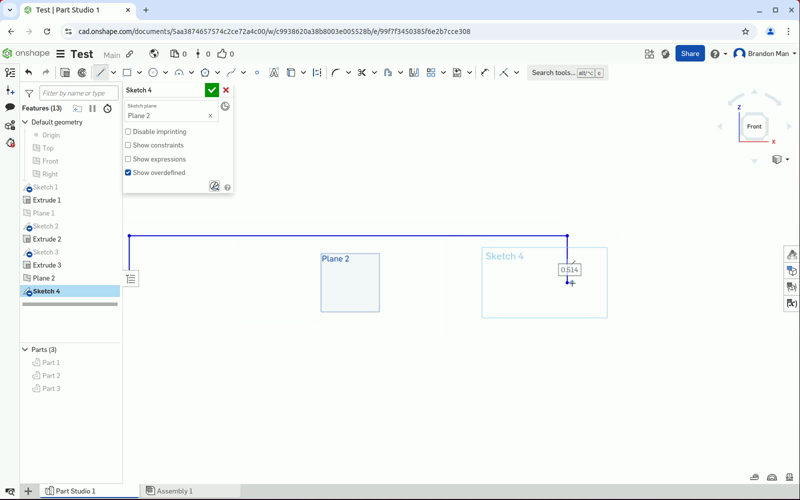
scroll(-6)
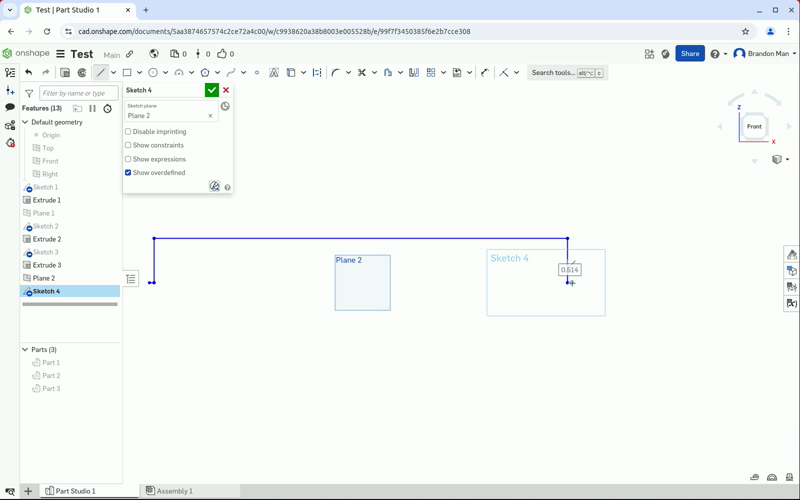
scroll(-6)
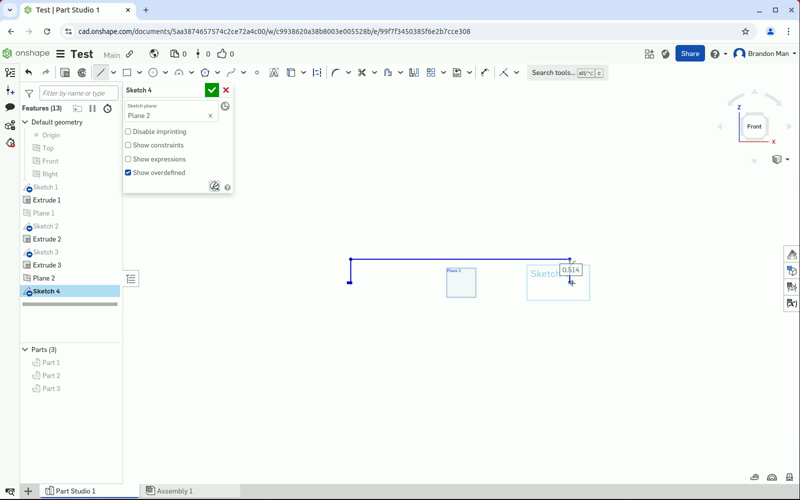
key_up(shift)
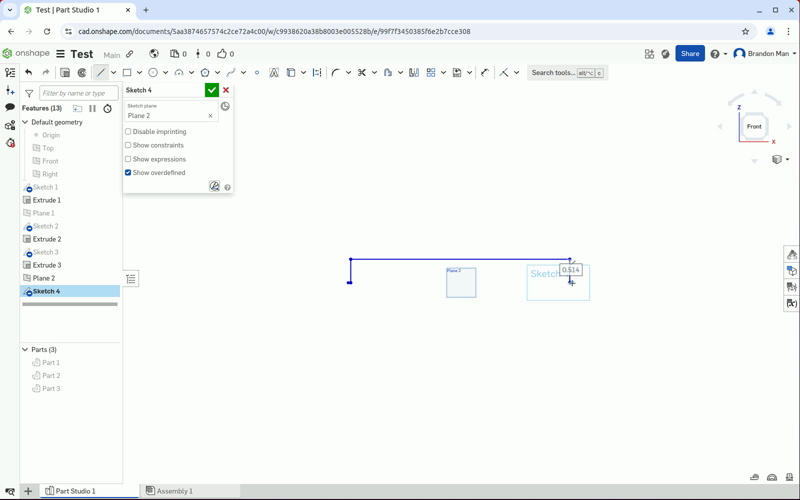
key_down(shift)
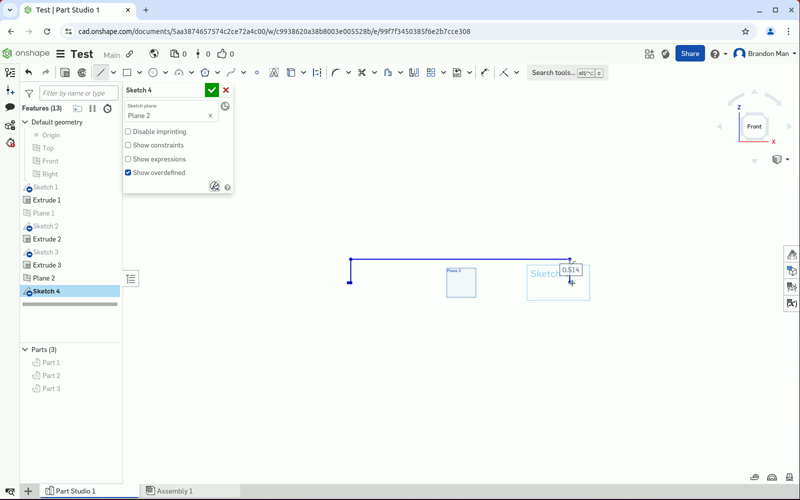
mouse_move(589, 282)
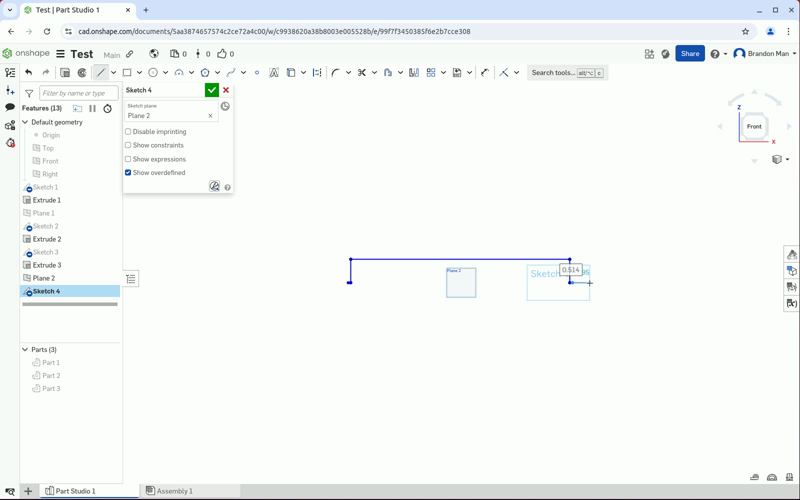
mouse_move(572, 257)
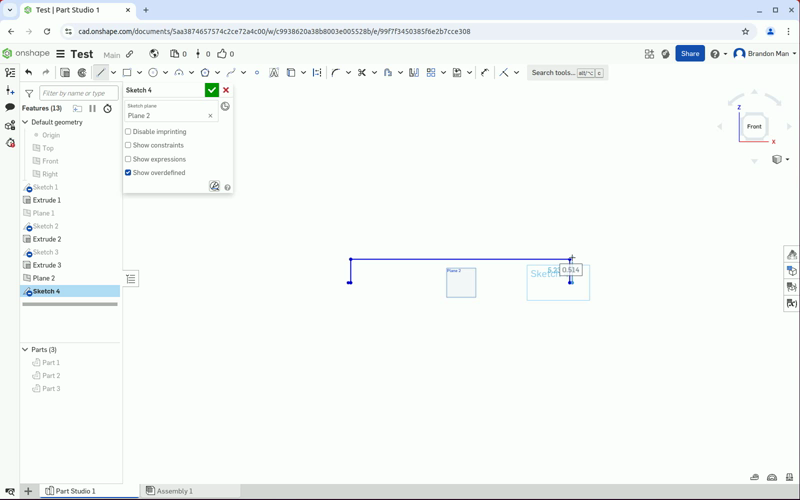
scroll(6)
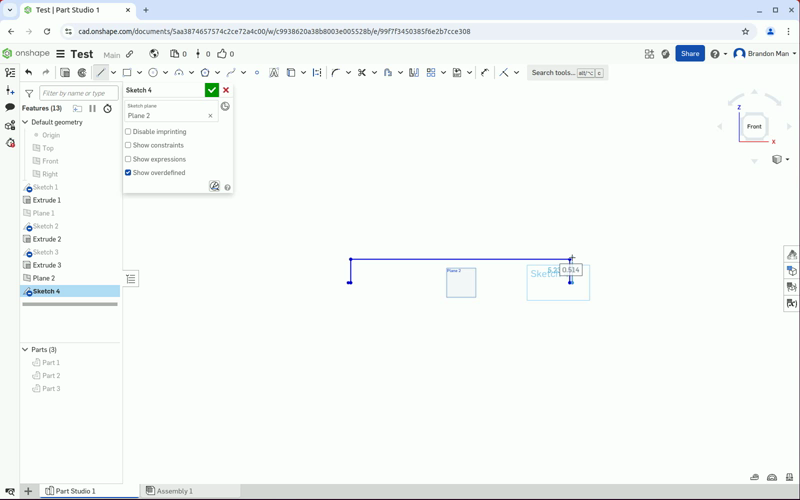
scroll(6)
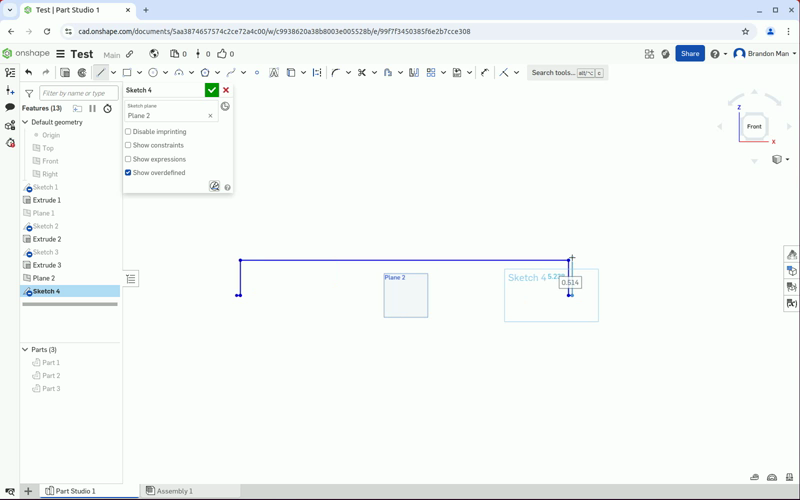
scroll(6)
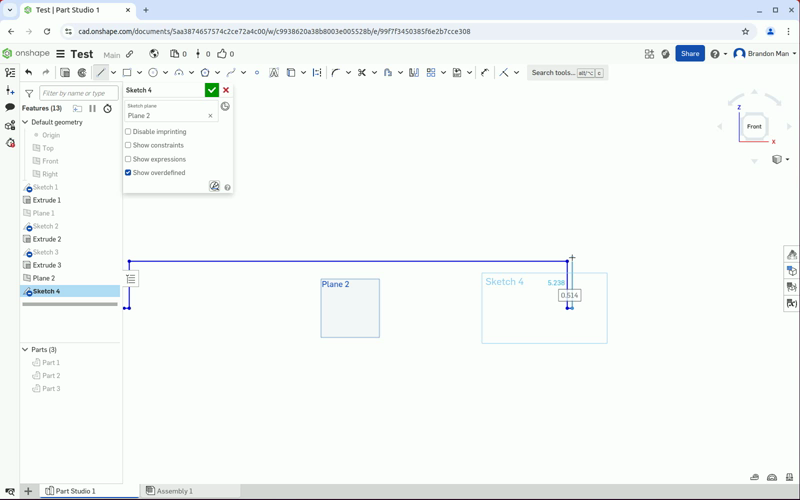
scroll(6)
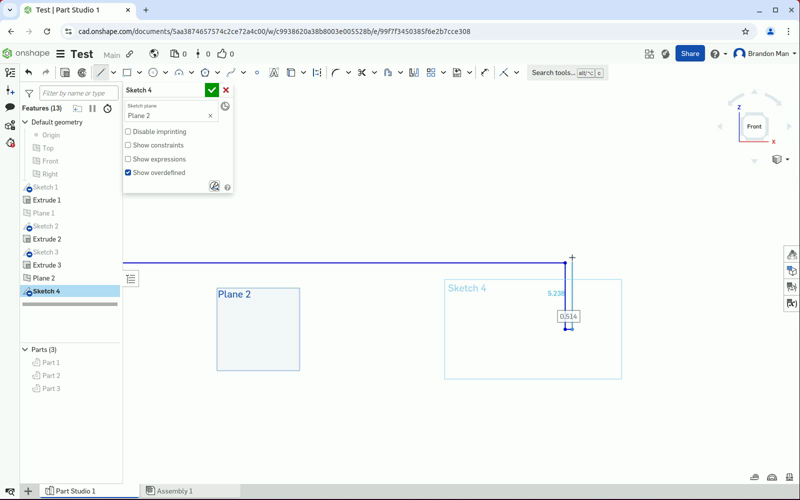
scroll(6)
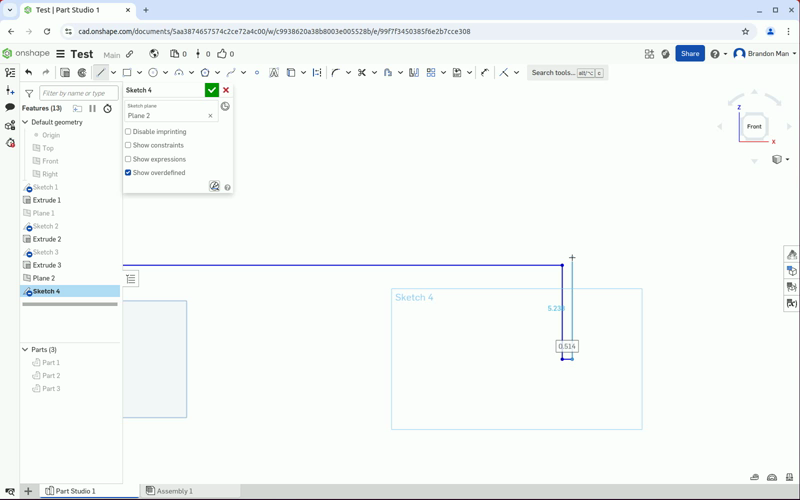
scroll(6)
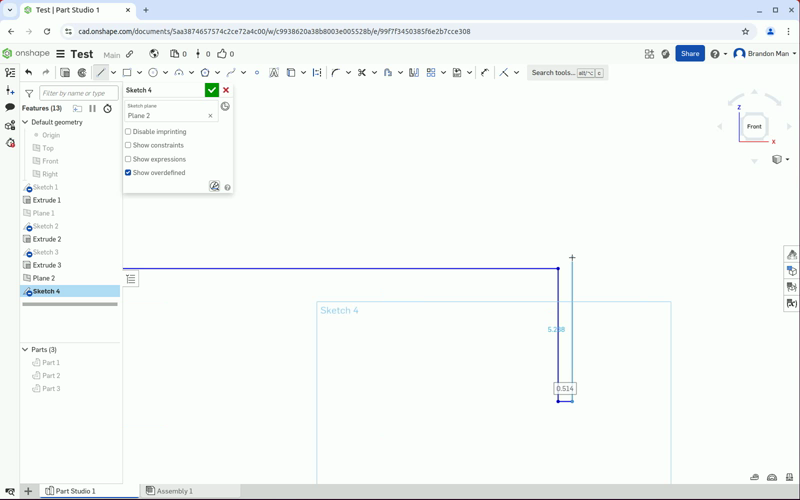
scroll(6)
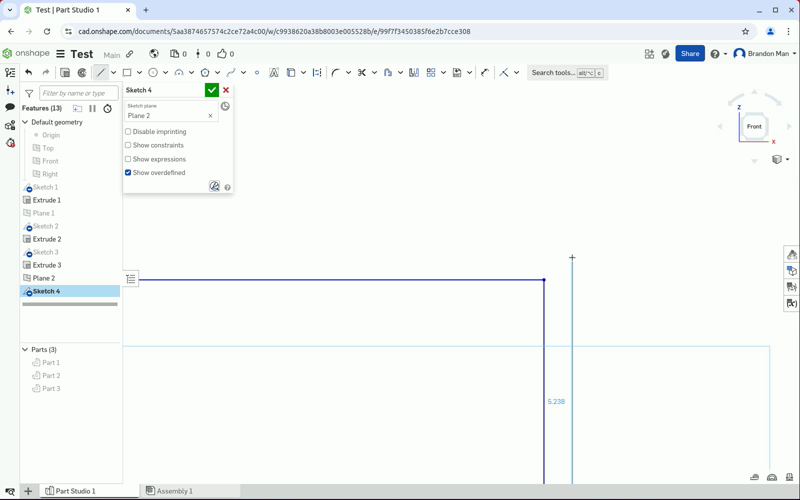
click(572, 257)
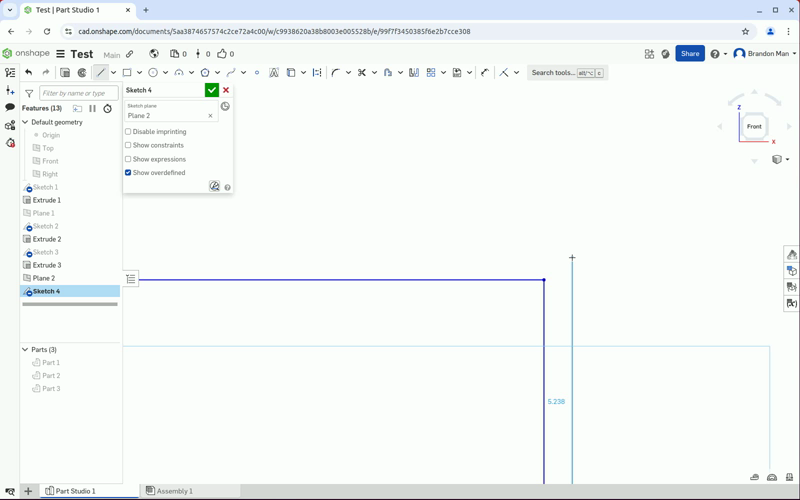
scroll(-6)
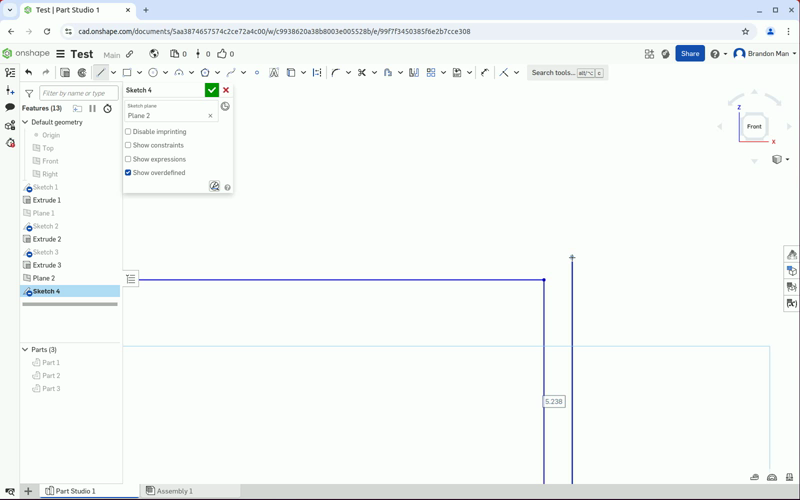
scroll(-6)
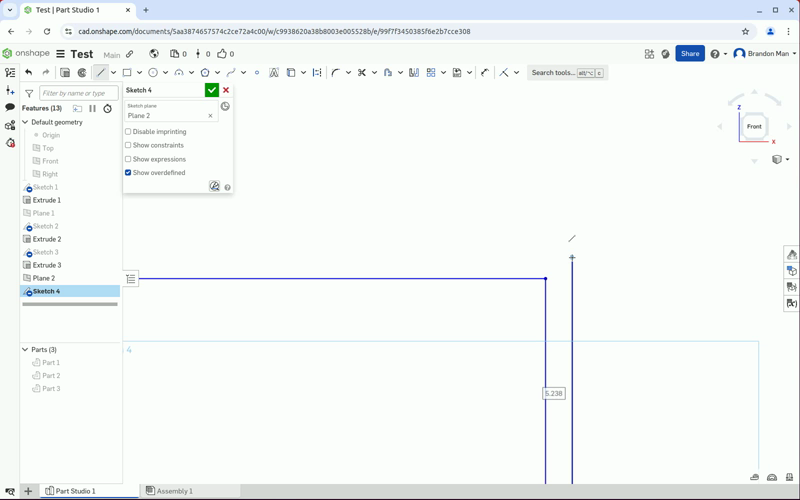
scroll(-6)
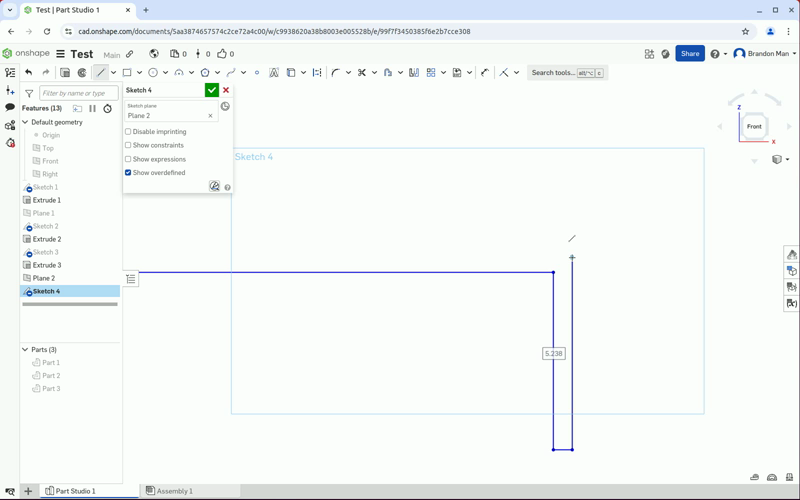
scroll(-6)
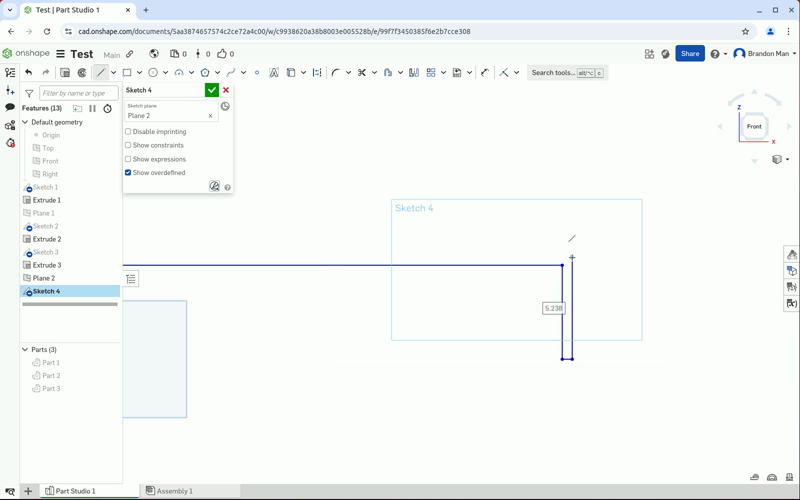
scroll(-6)
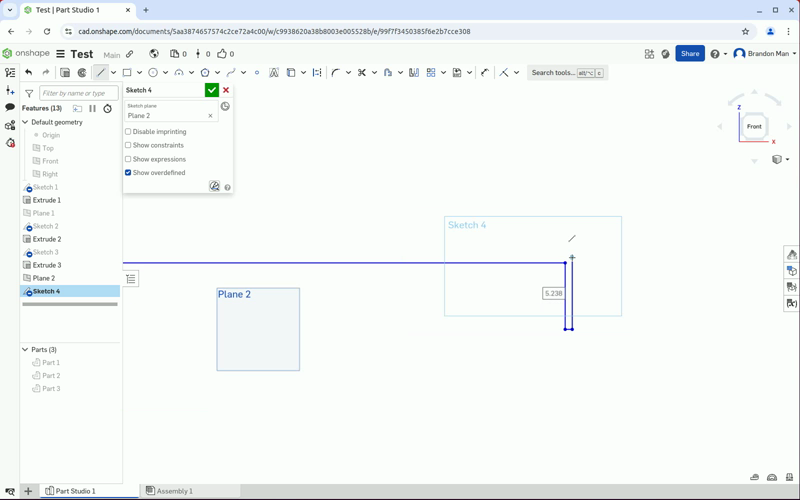
scroll(-6)
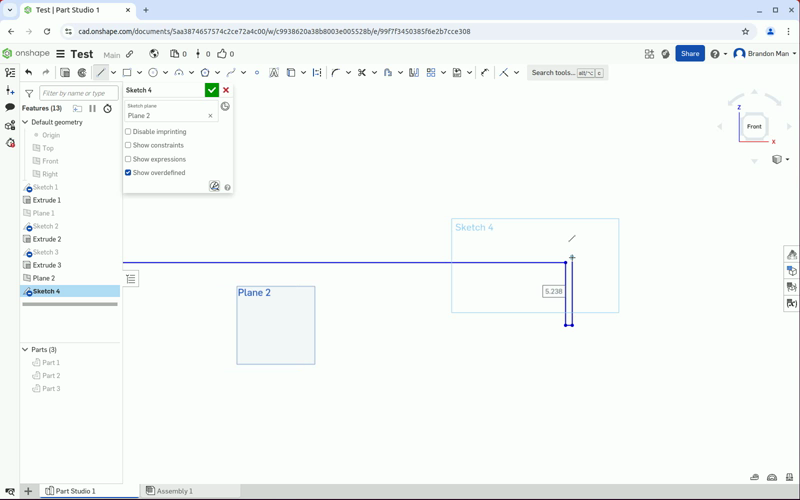
scroll(-6)
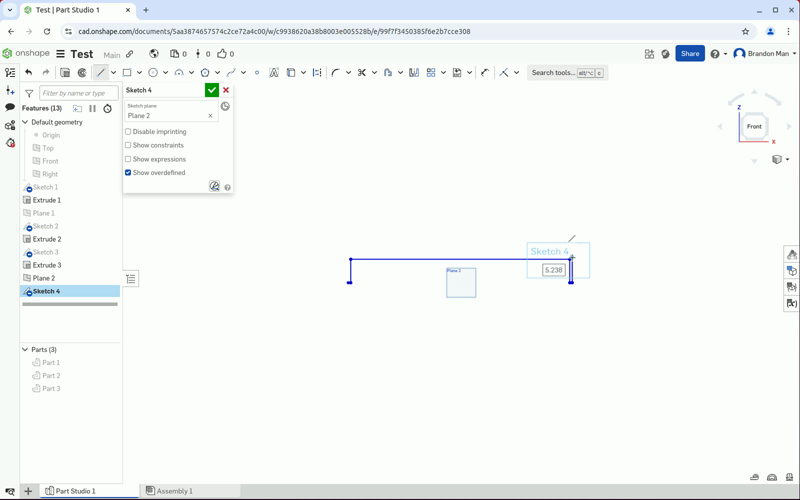
key_up(shift)
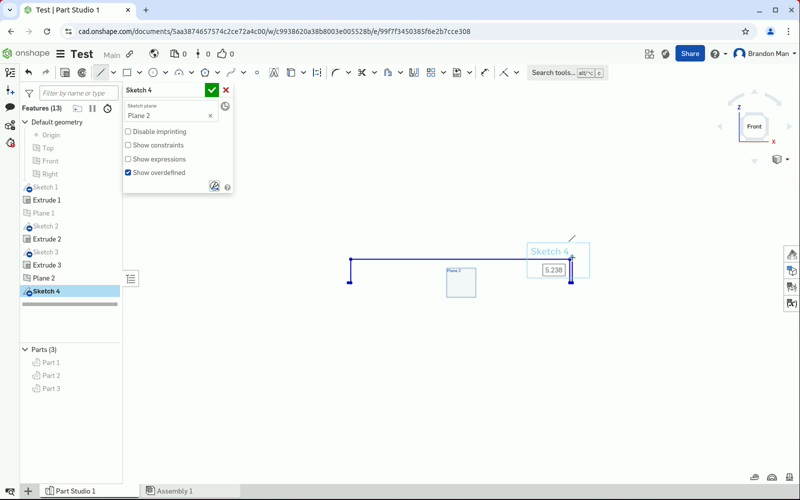
key_down(shift)
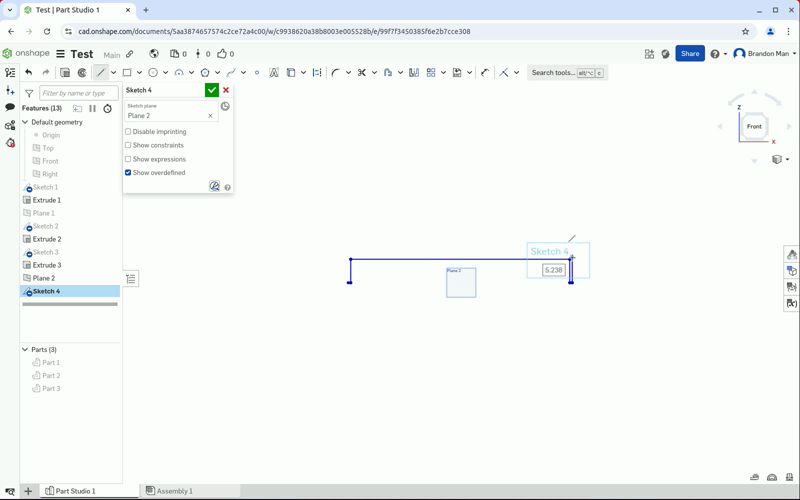
mouse_move(348, 257)
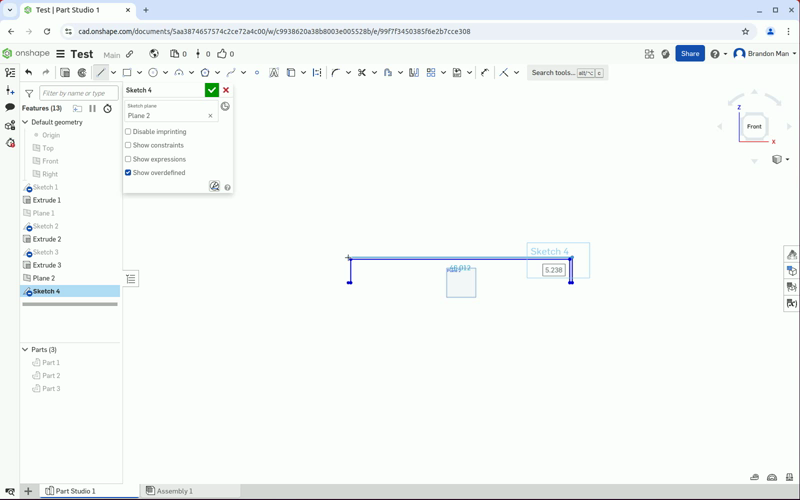
scroll(6)
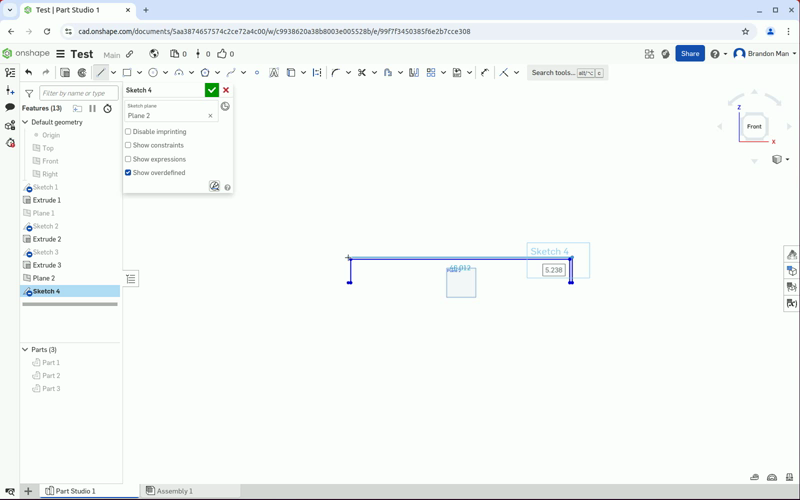
scroll(6)
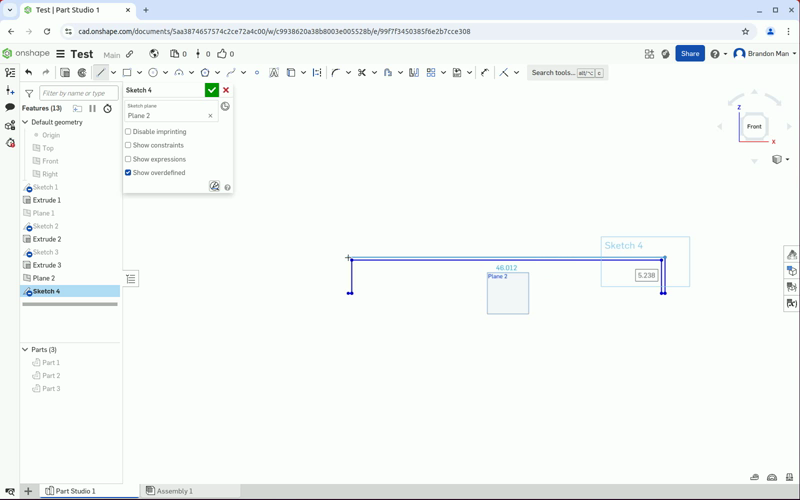
scroll(6)
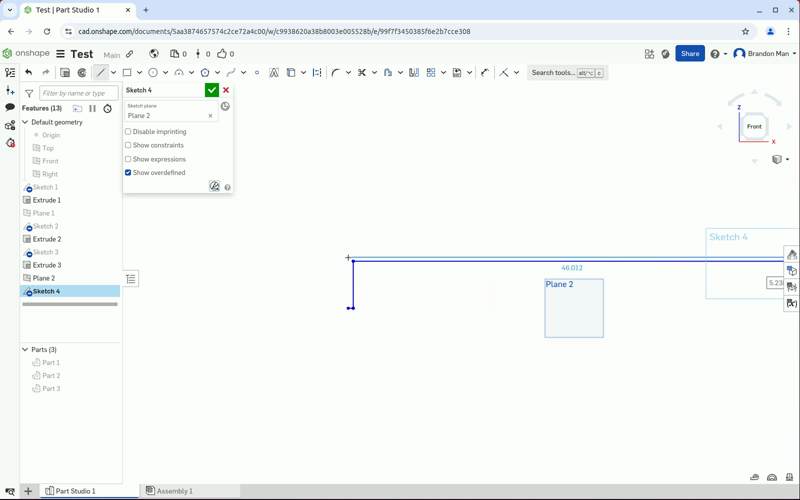
scroll(6)
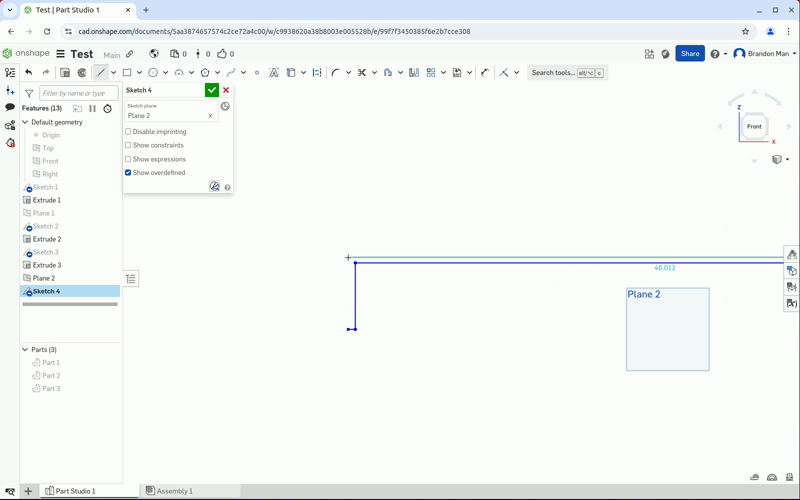
scroll(6)
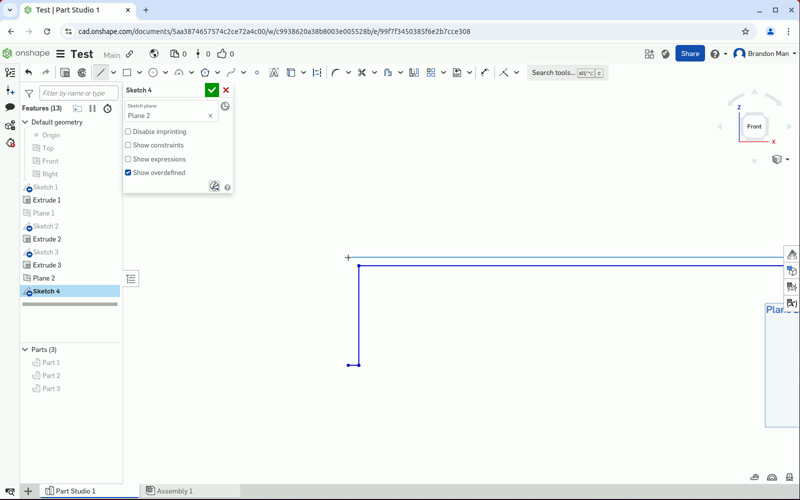
scroll(6)
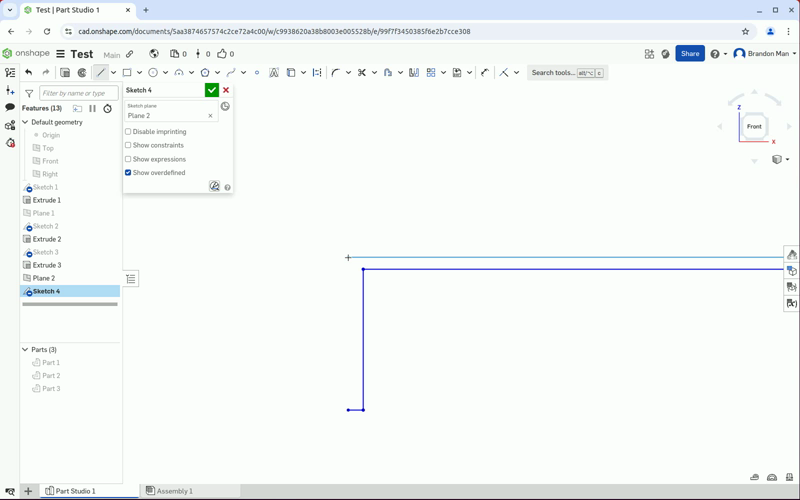
scroll(6)
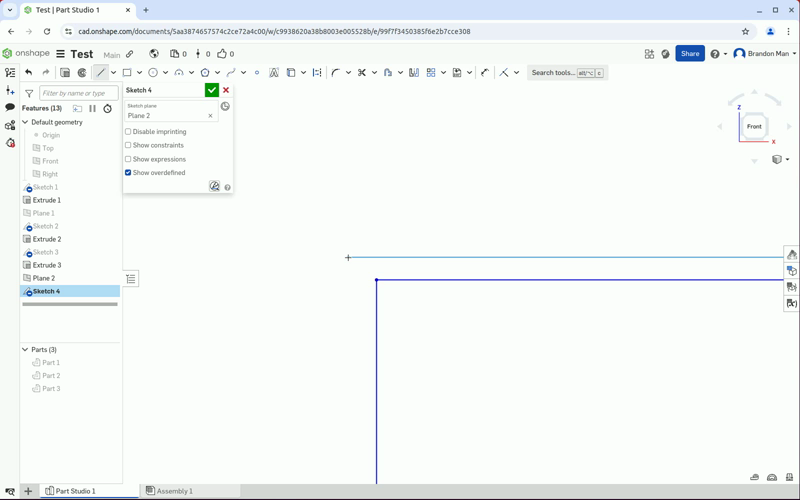
click(348, 257)
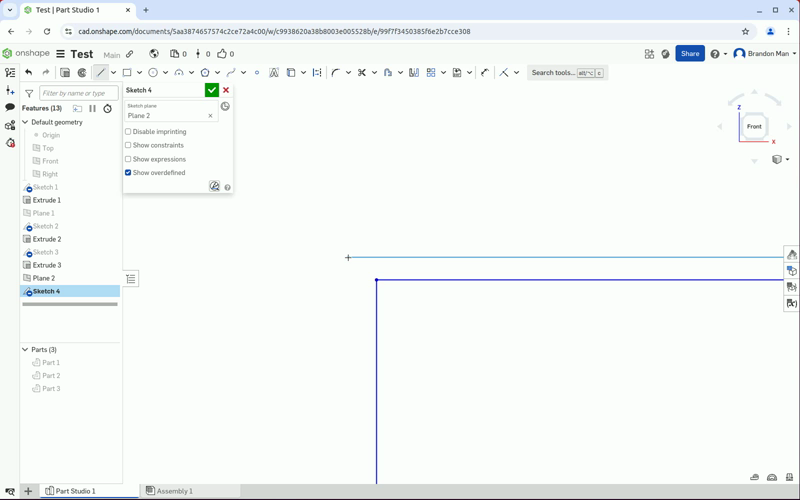
scroll(-6)
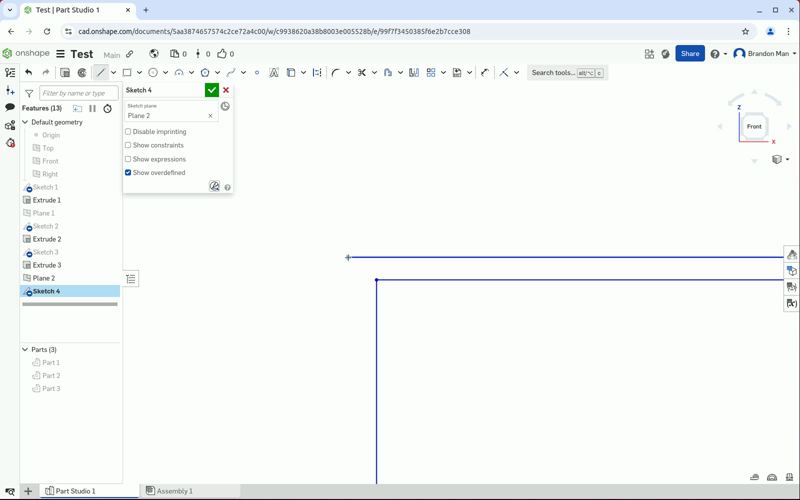
scroll(-6)
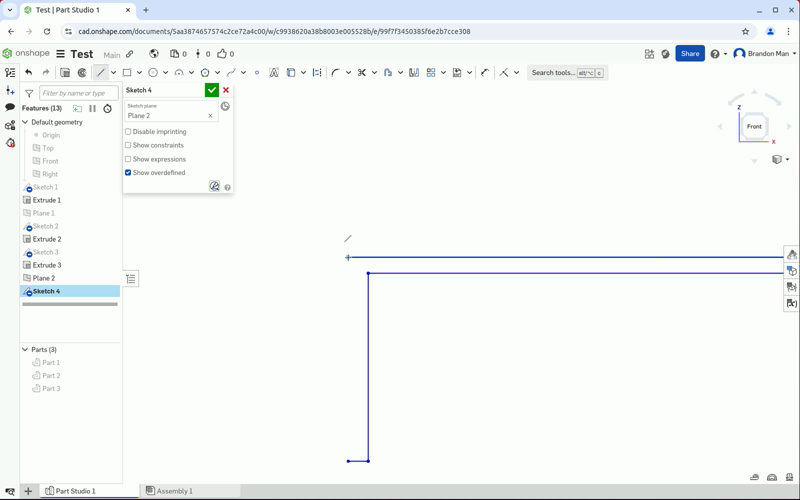
scroll(-6)
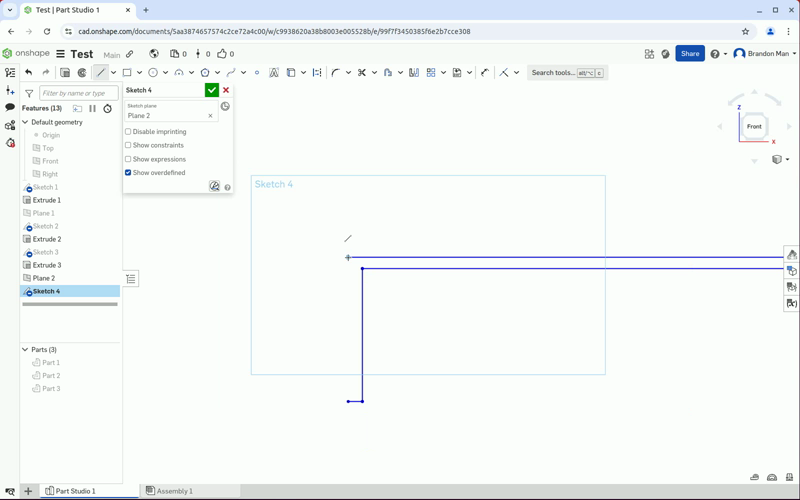
scroll(-6)
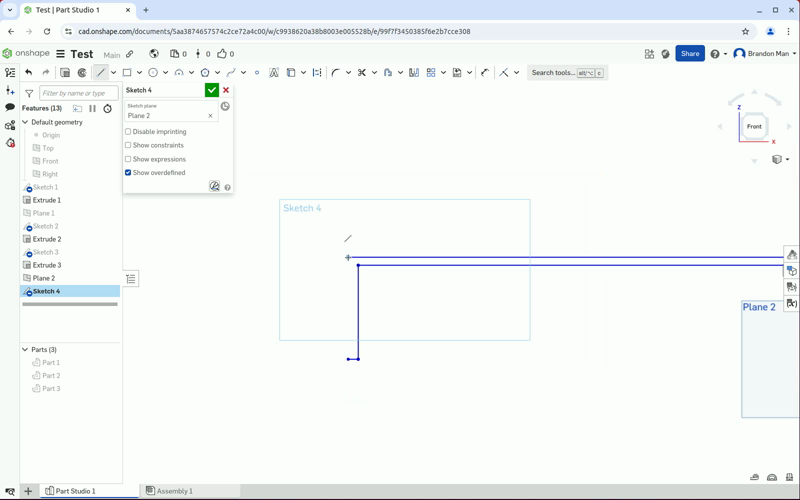
scroll(-6)
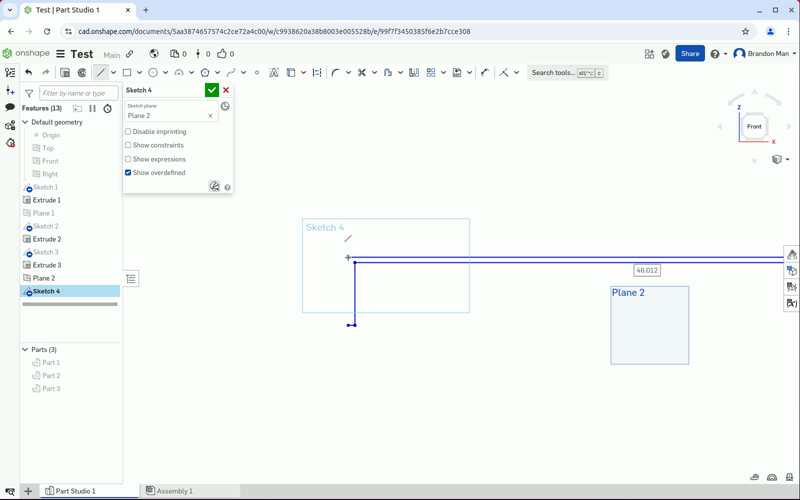
scroll(-6)
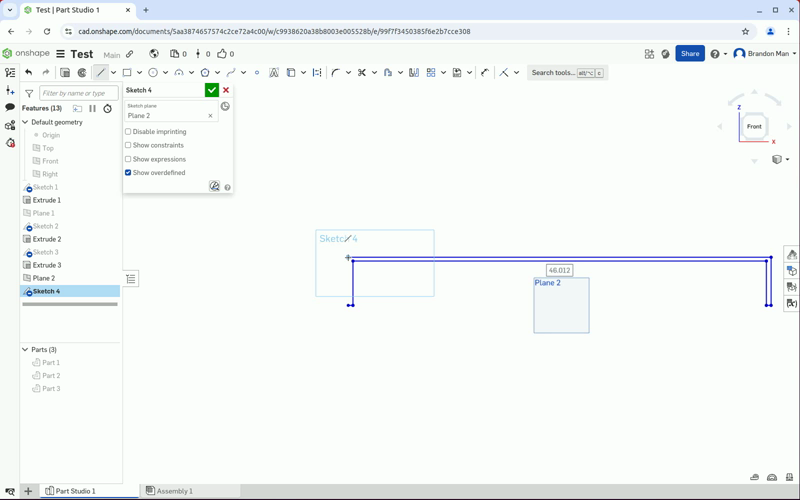
scroll(-6)
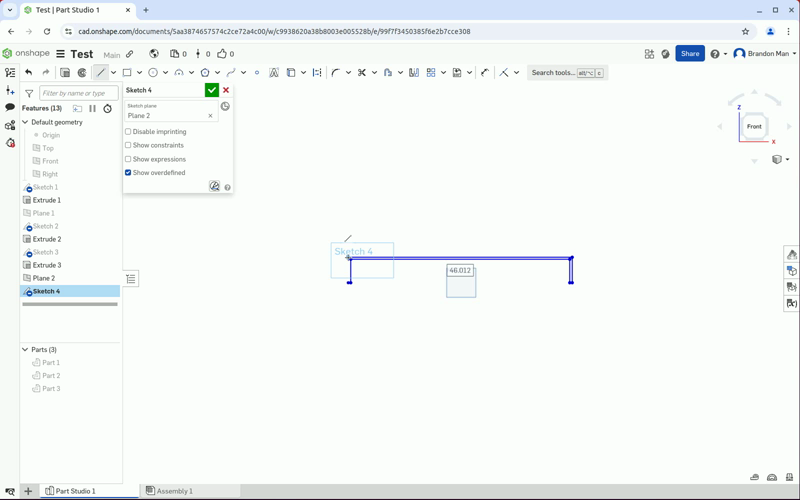
key_up(shift)
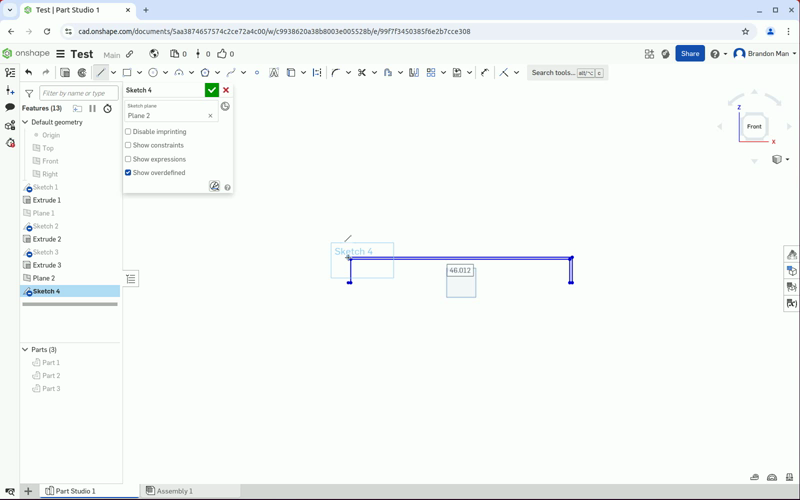
mouse_move(378, 257)
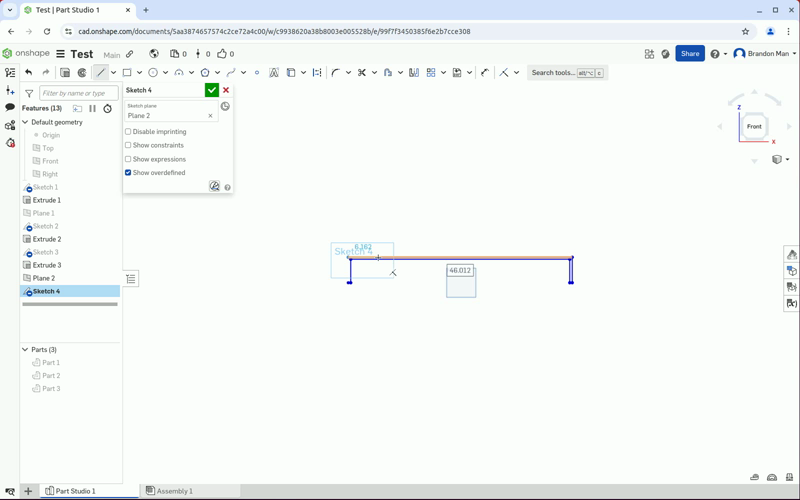
key_down(shift)
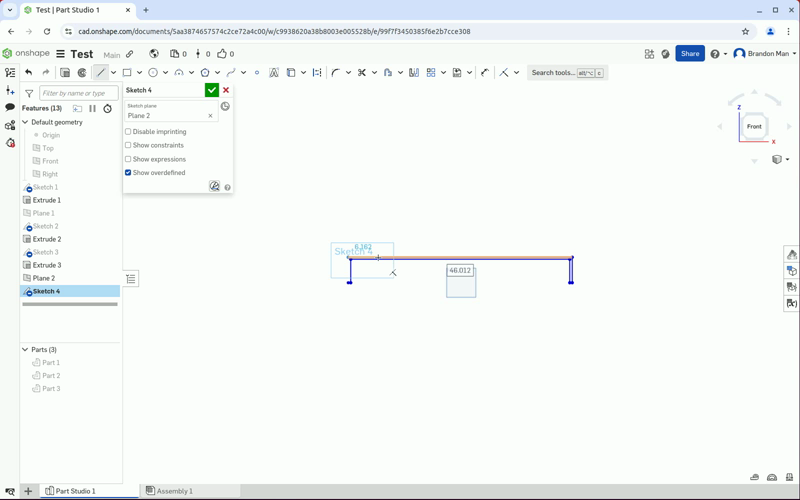
mouse_move(348, 282)
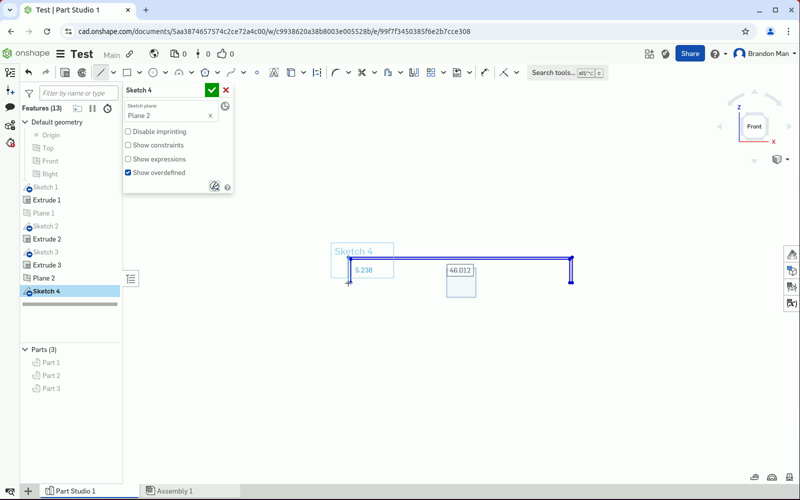
scroll(6)
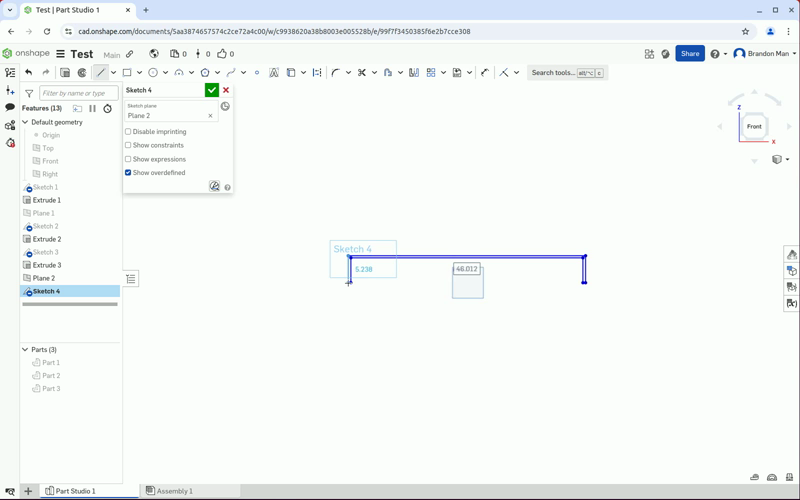
scroll(6)
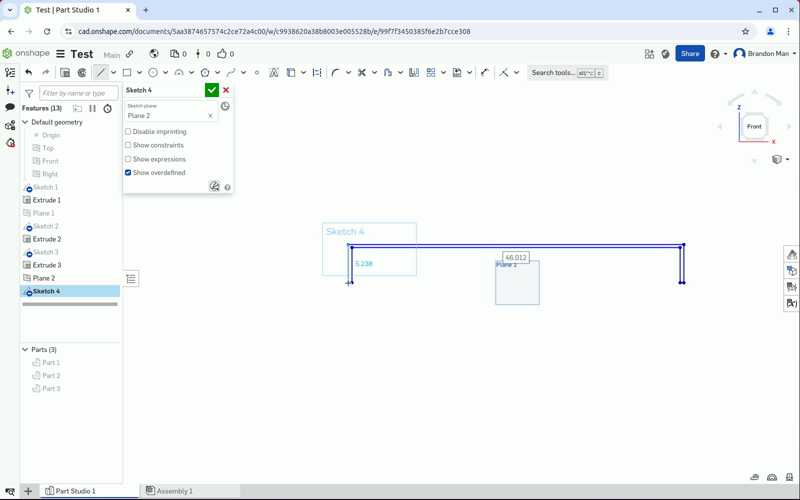
scroll(6)
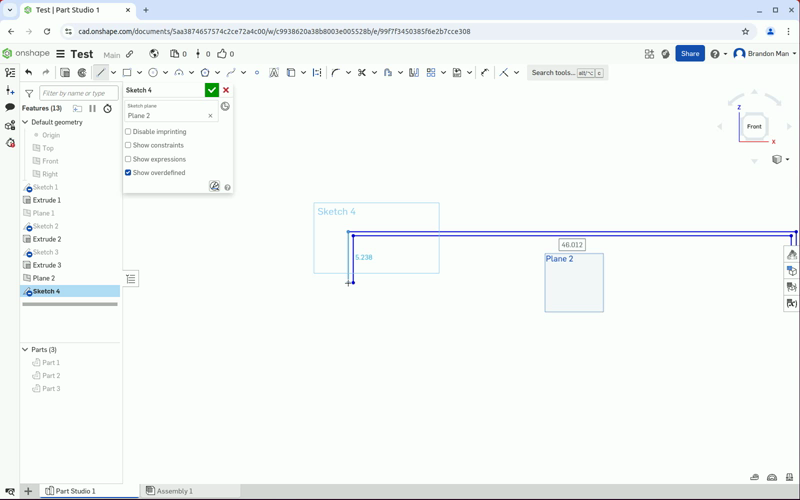
scroll(6)
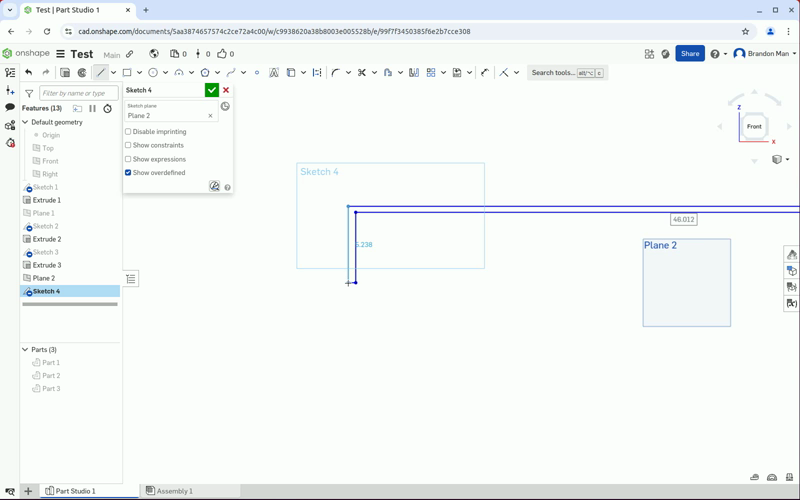
scroll(6)
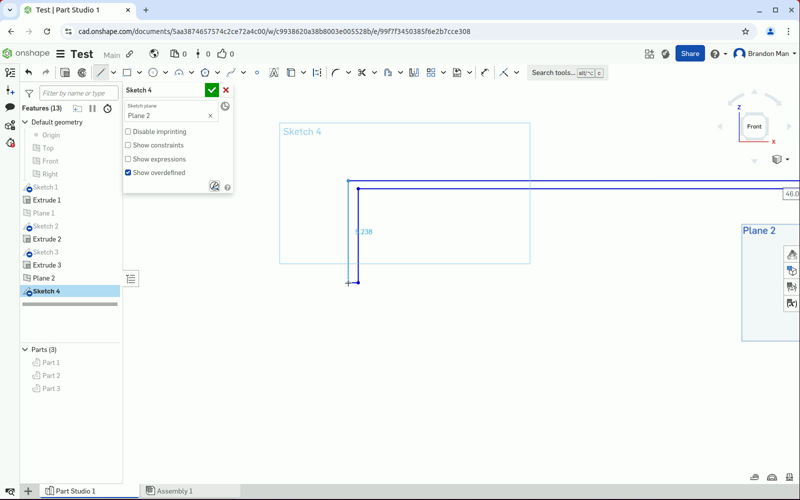
scroll(6)
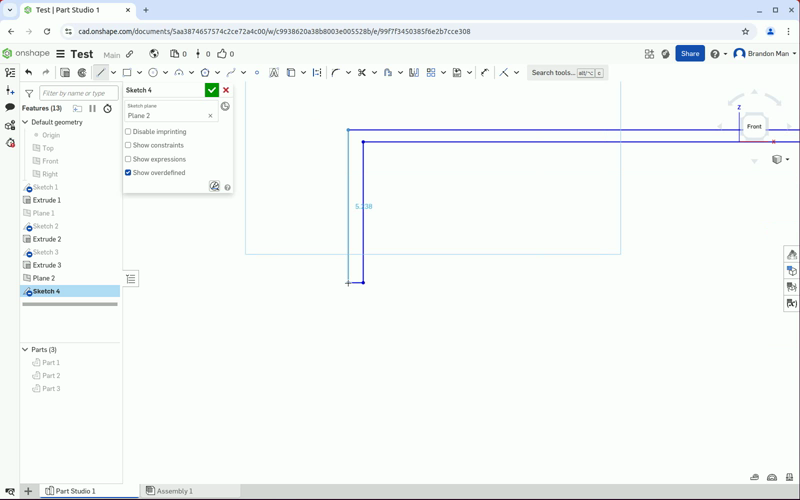
scroll(6)
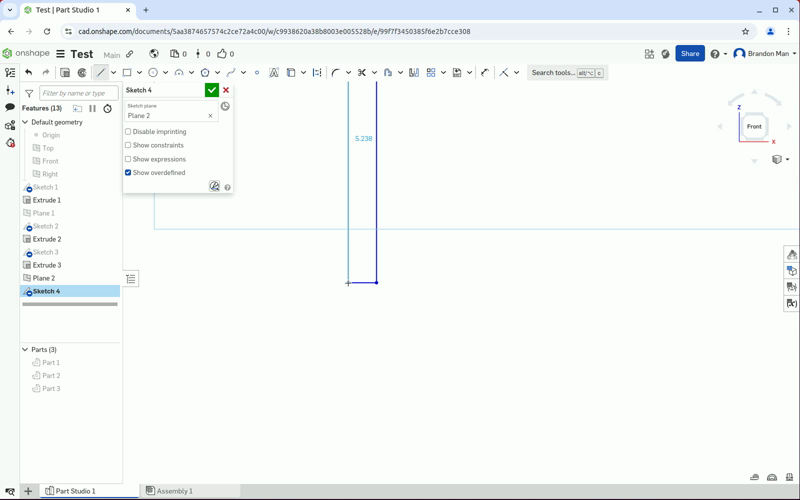
key_up(shift)
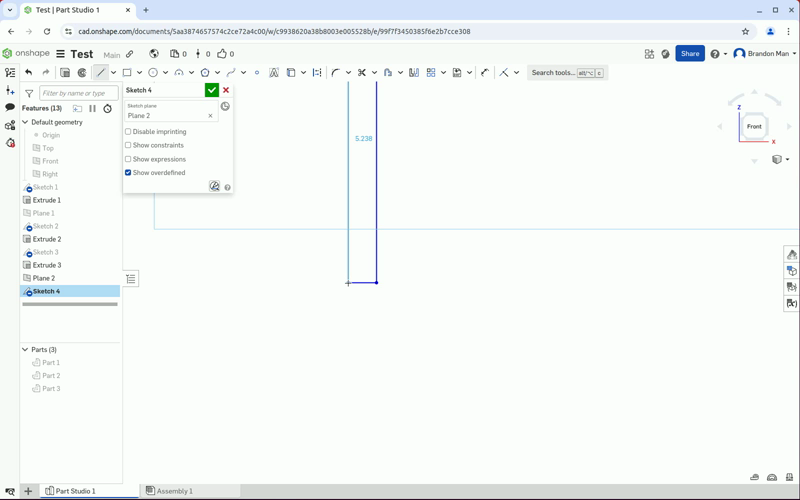
click(348, 282)
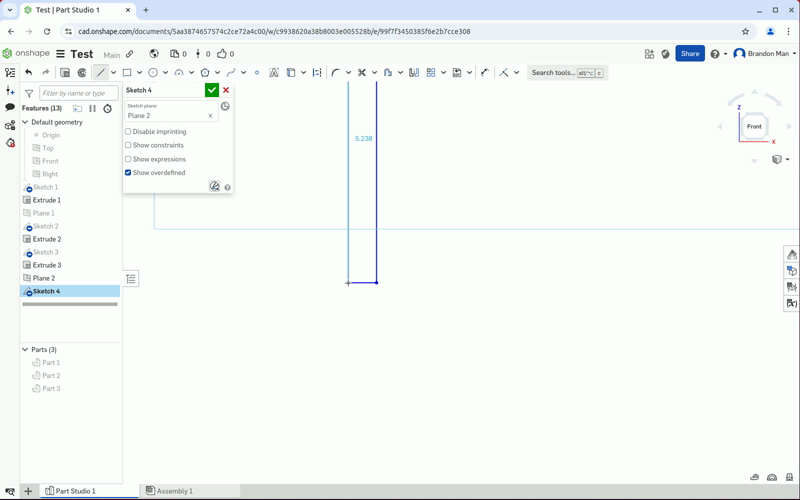
scroll(-6)
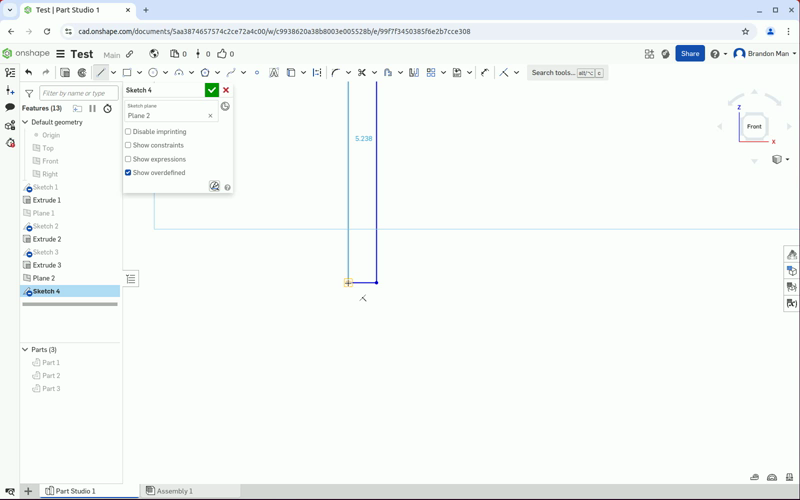
scroll(-6)
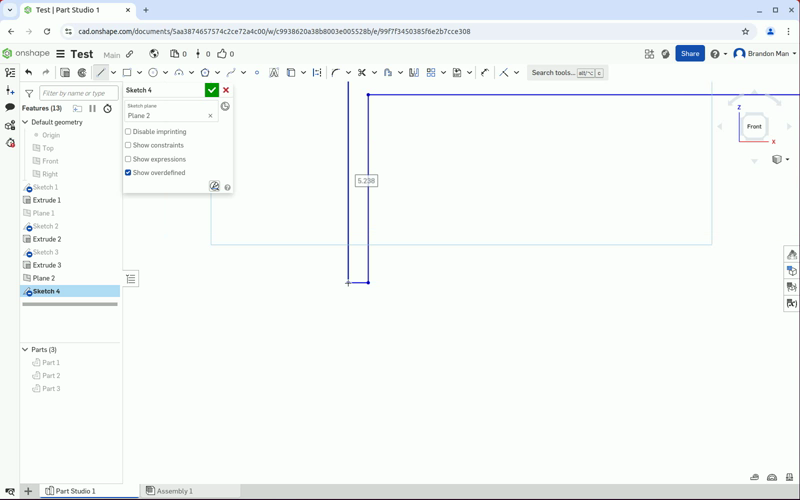
scroll(-6)
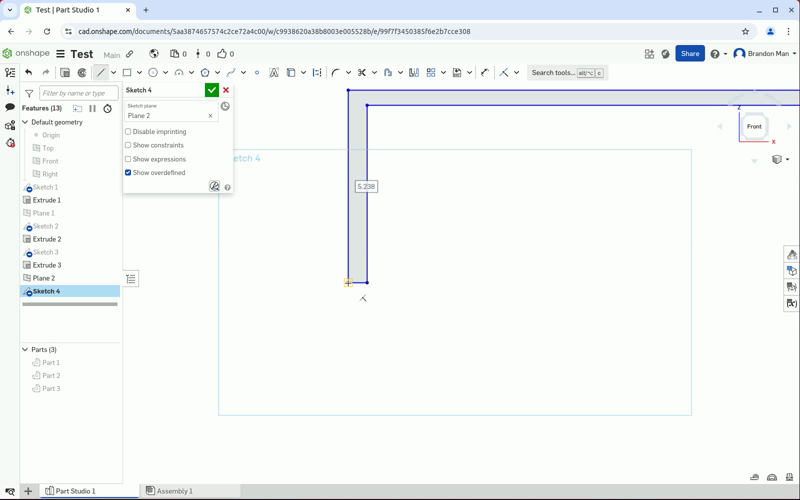
scroll(-6)
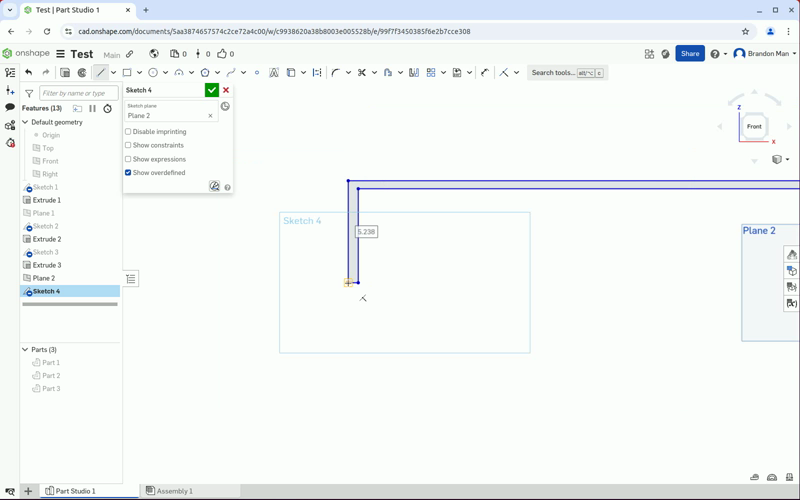
scroll(-6)
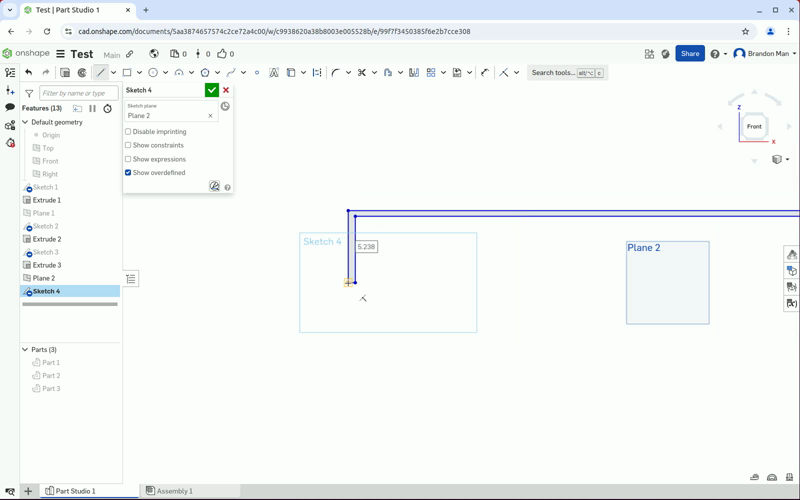
scroll(-6)
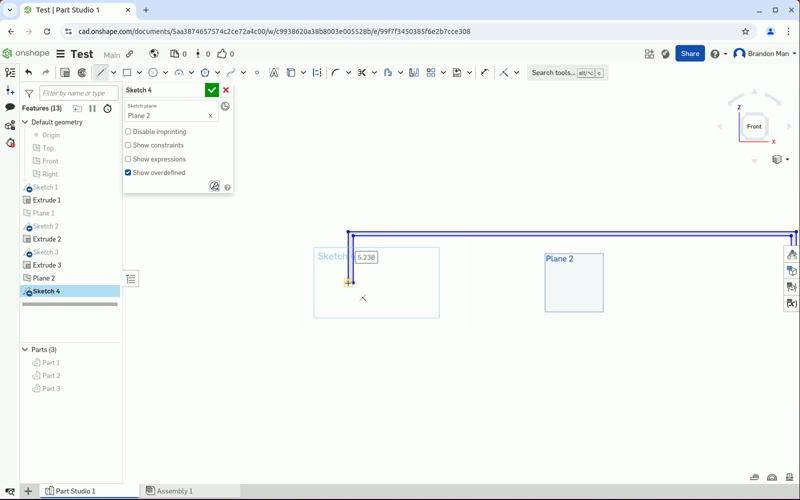
scroll(-6)
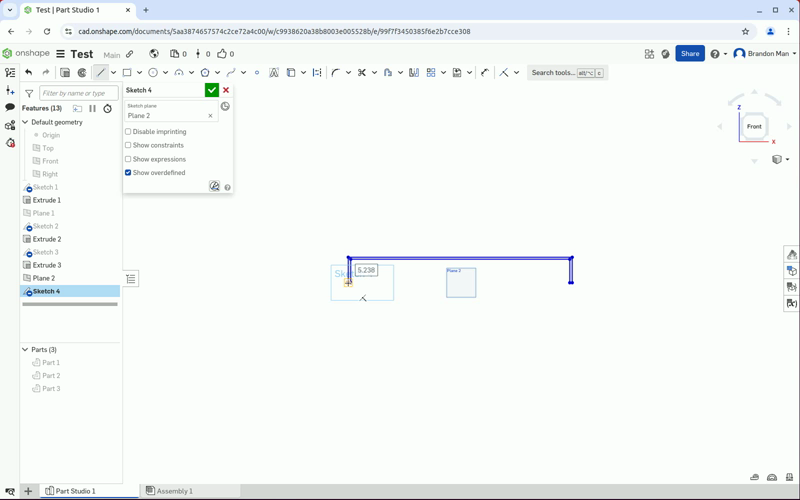
key(esc)
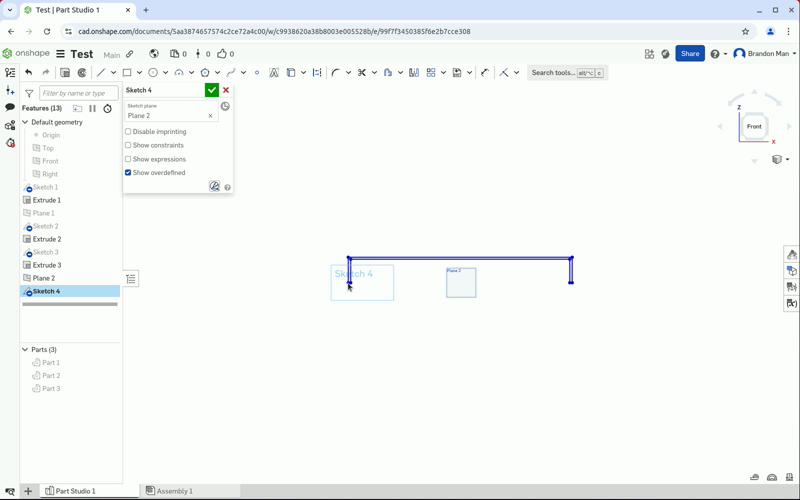
mouse_move(441, 258)
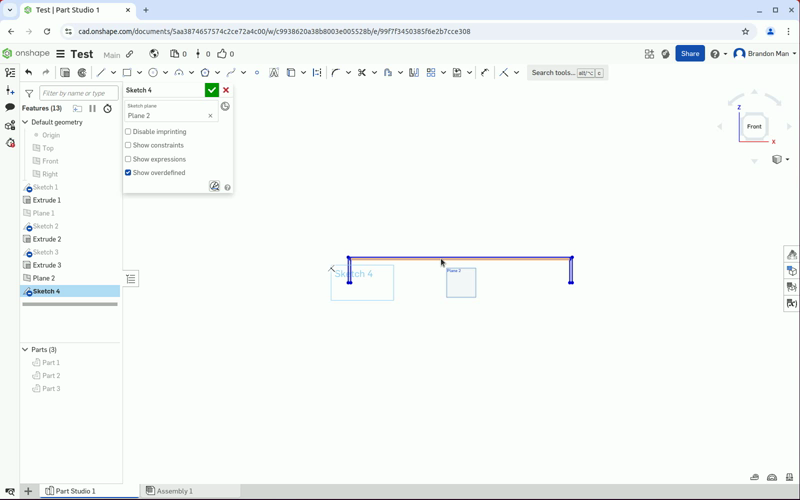
scroll(6)
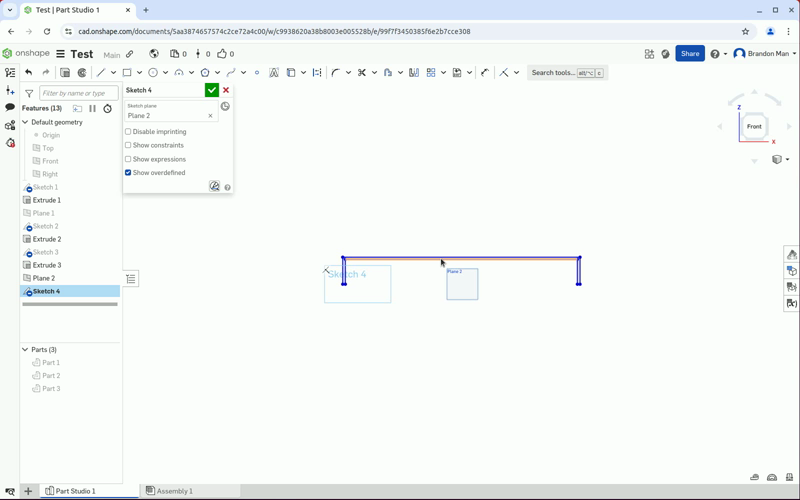
scroll(6)
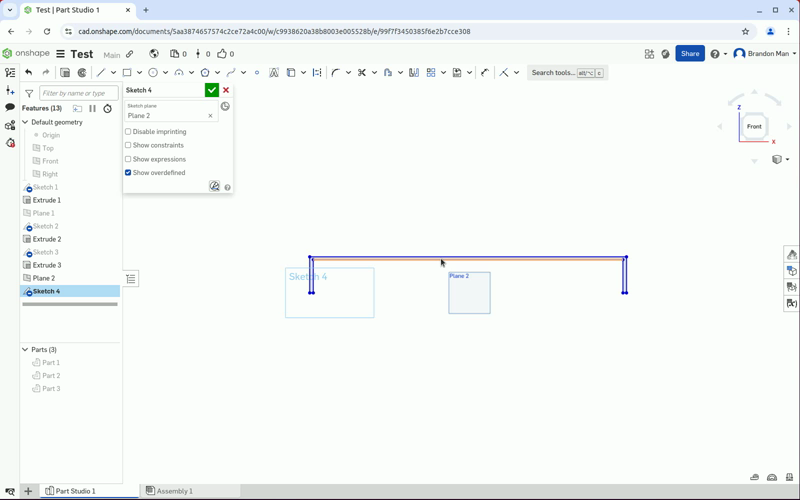
scroll(6)
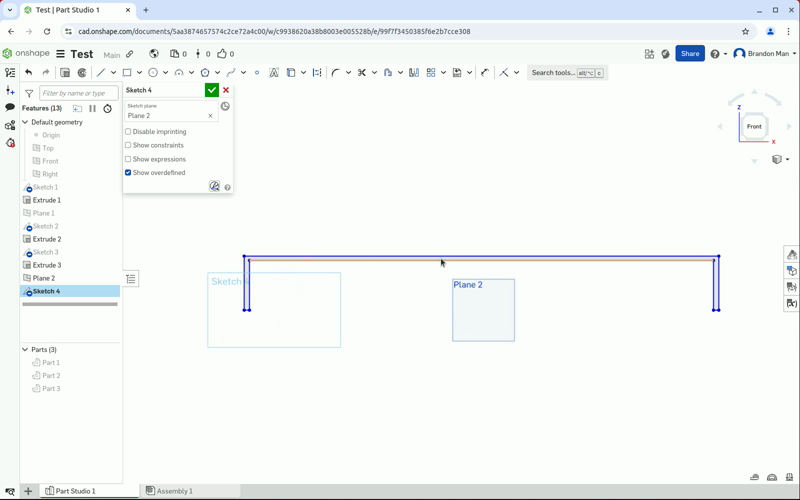
scroll(6)
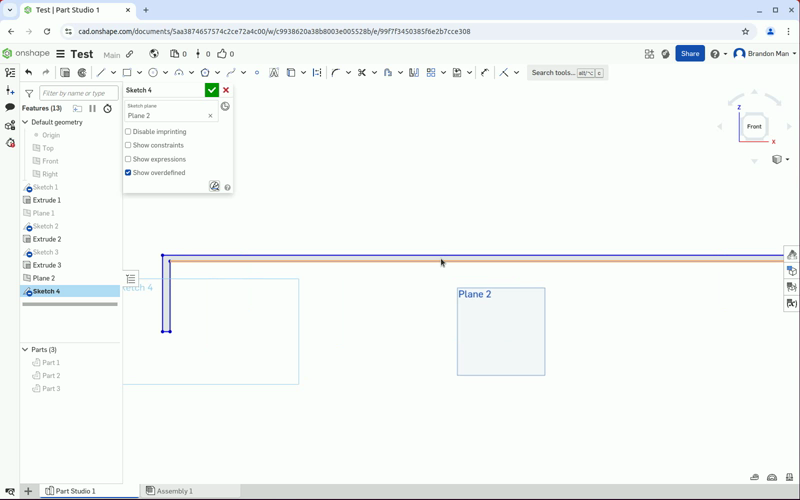
scroll(6)
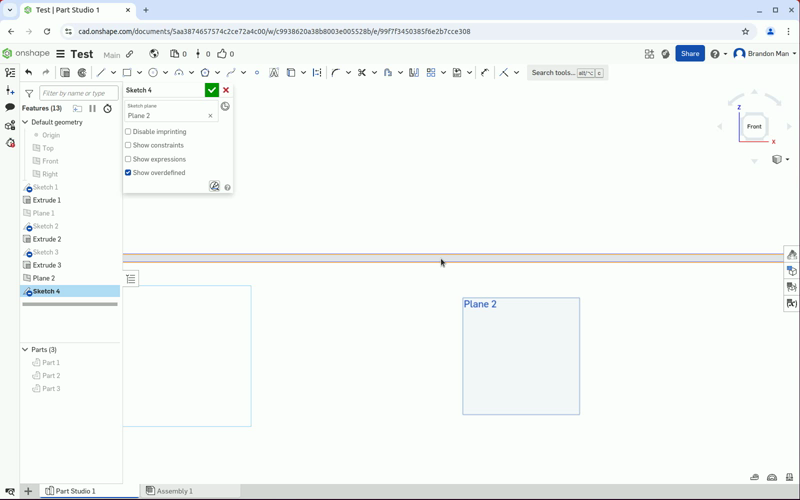
scroll(6)
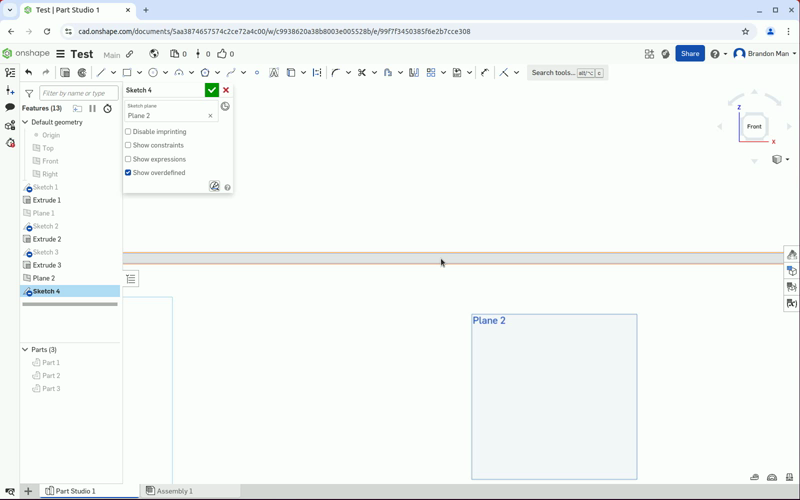
scroll(6)
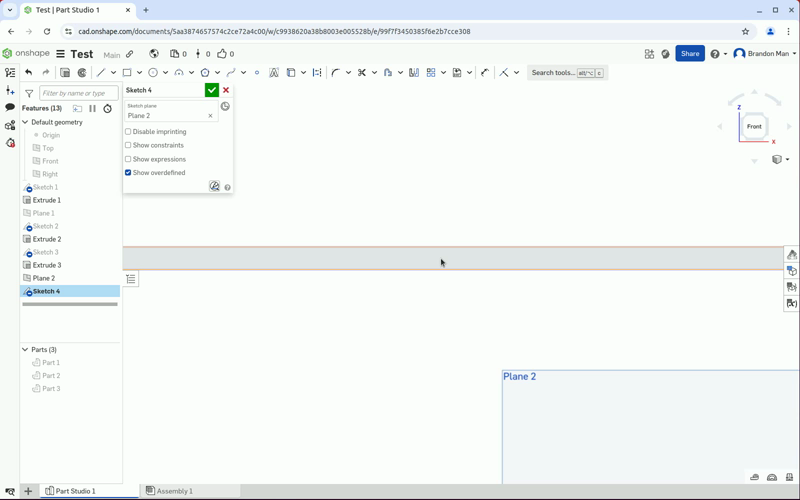
click(441, 258)
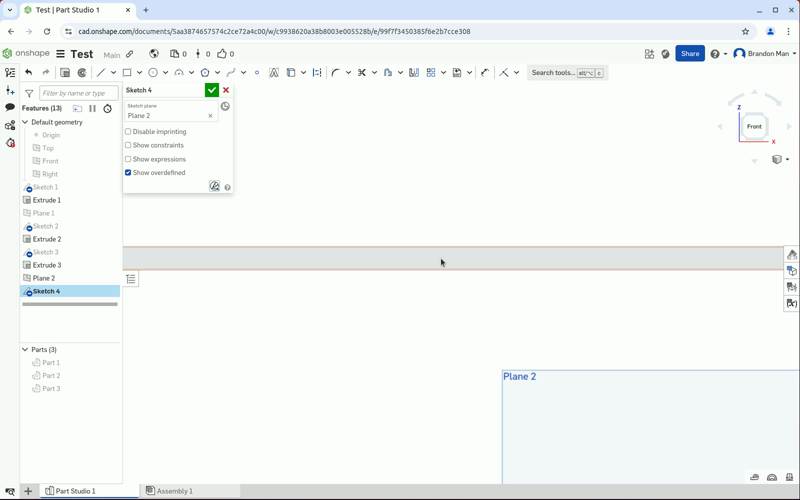
scroll(-6)
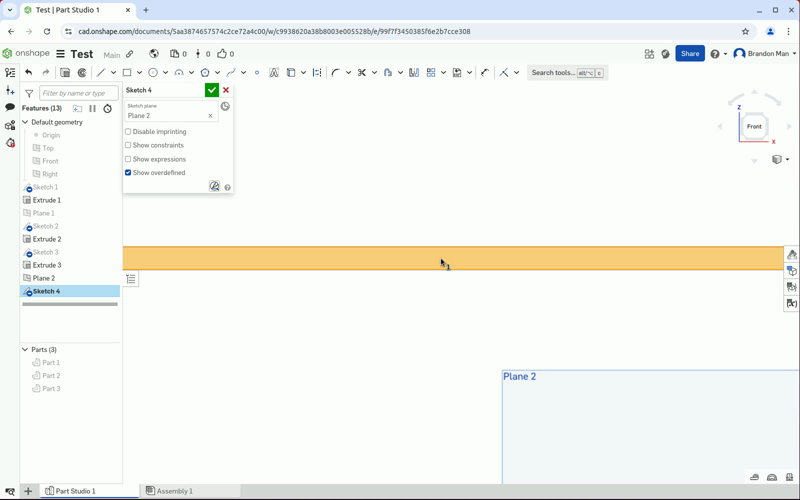
scroll(-6)
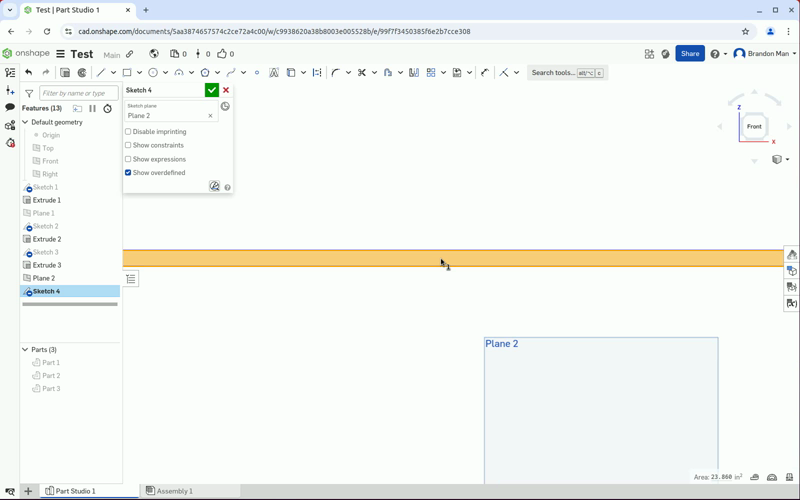
scroll(-6)
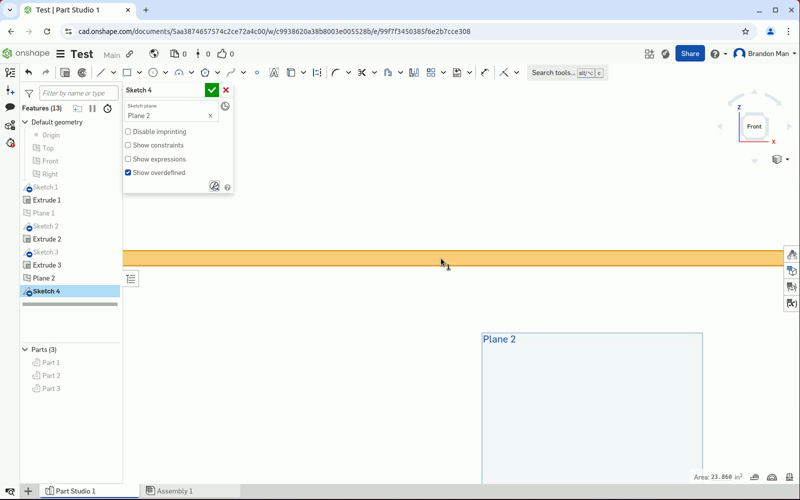
scroll(-6)
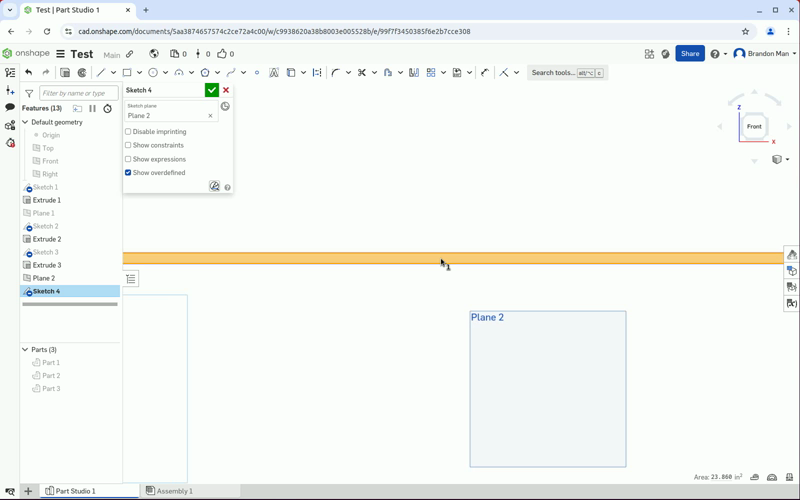
scroll(-6)
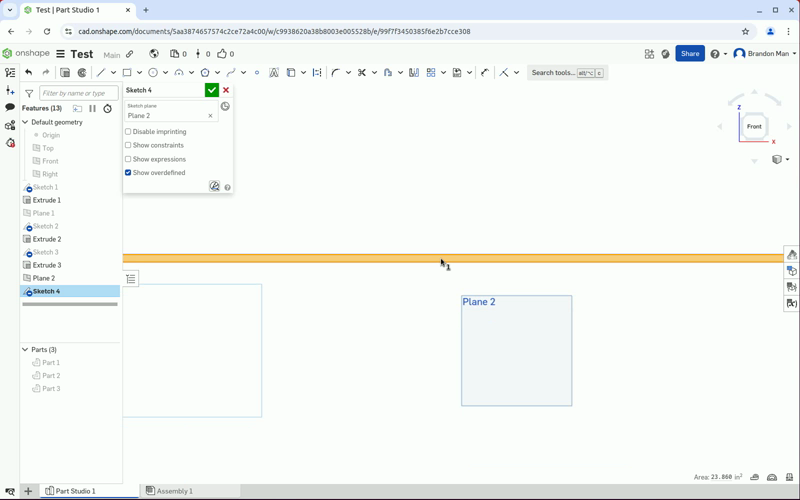
scroll(-6)
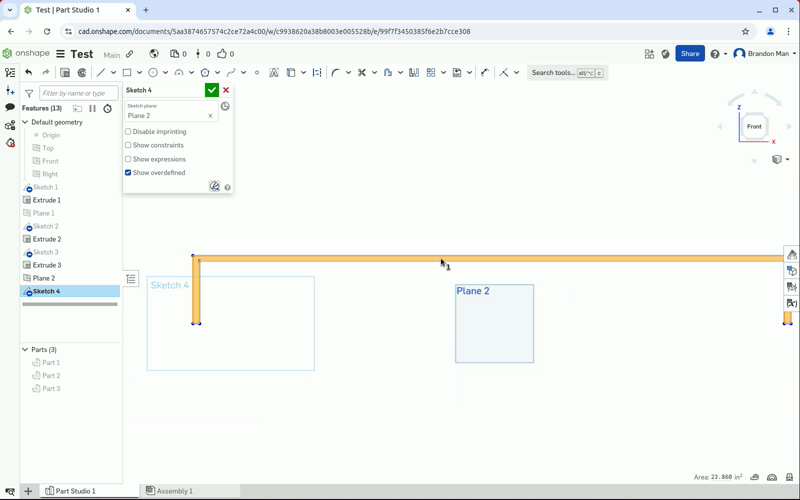
scroll(-6)
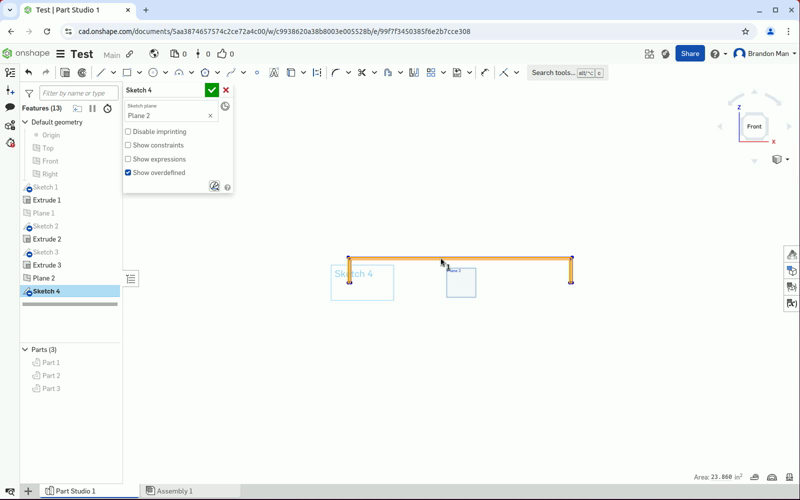
mouse_move(73, 352)
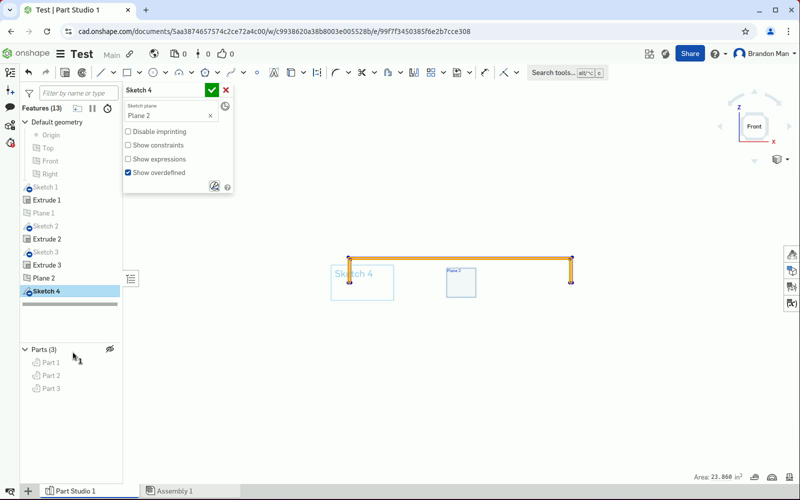
key(shift+y)
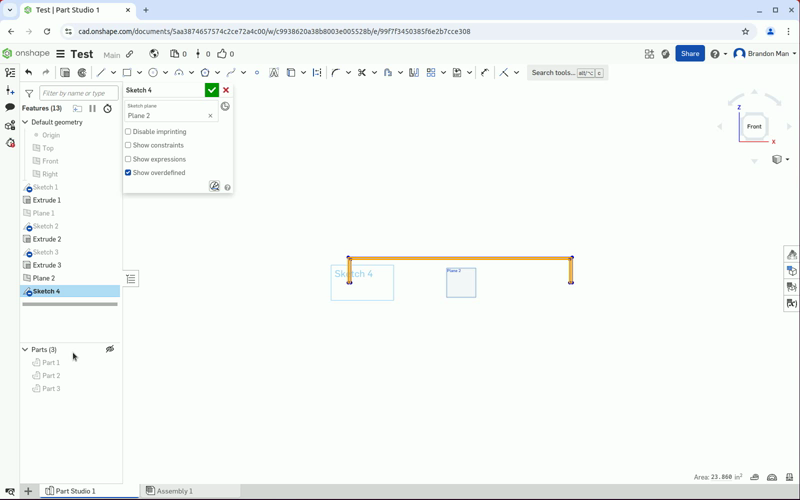
key(shift+e)
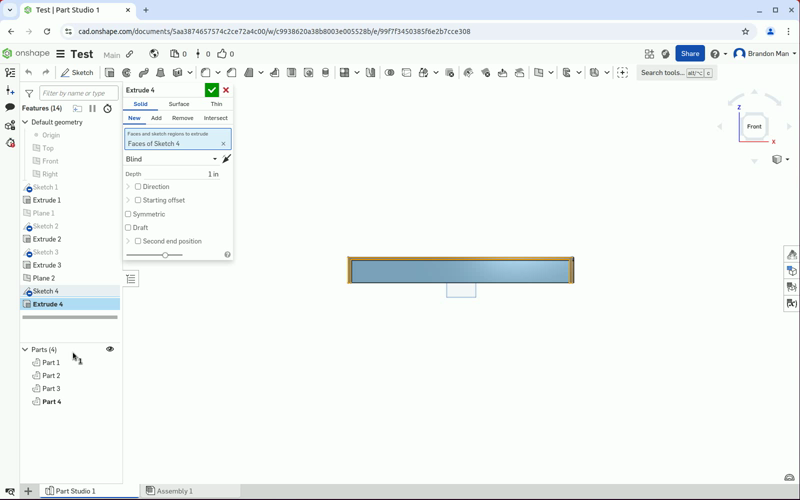
mouse_move(143, 106)
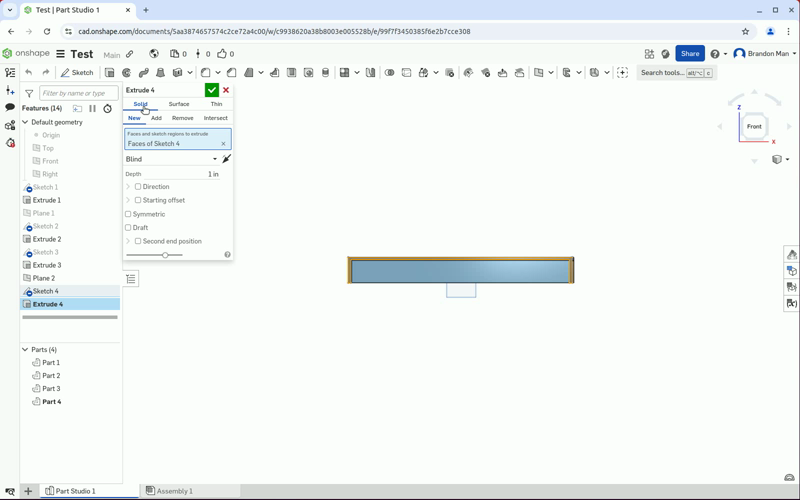
click(143, 106)
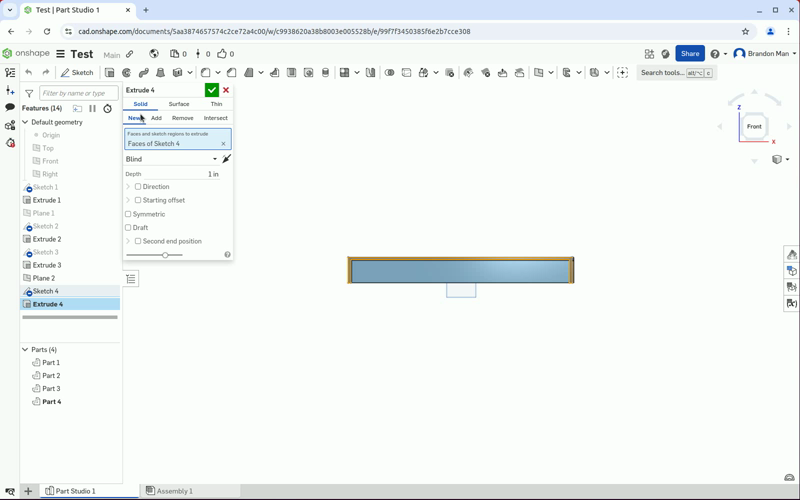
mouse_move(137, 120)
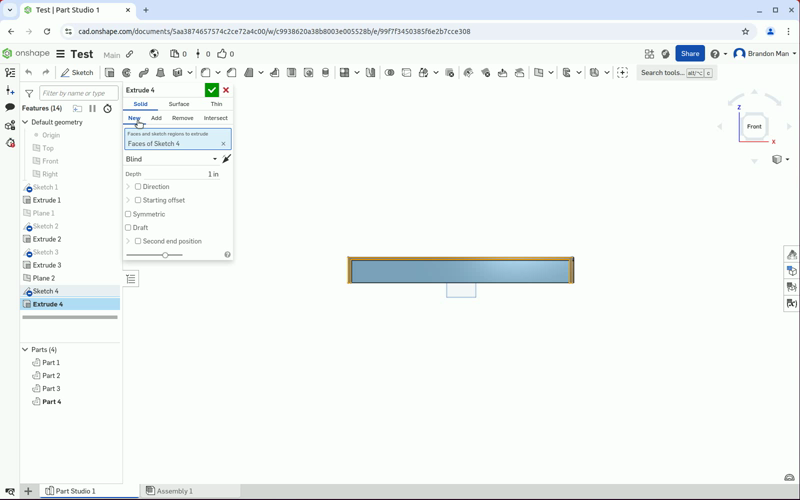
click(137, 120)
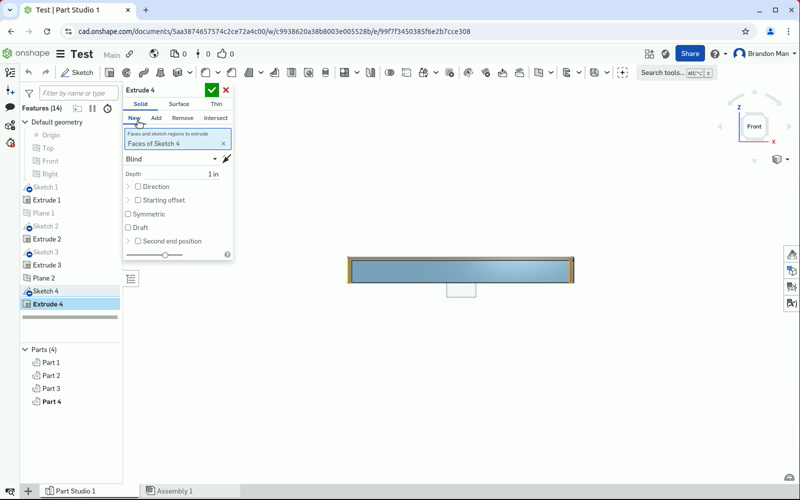
key(tab, 4)
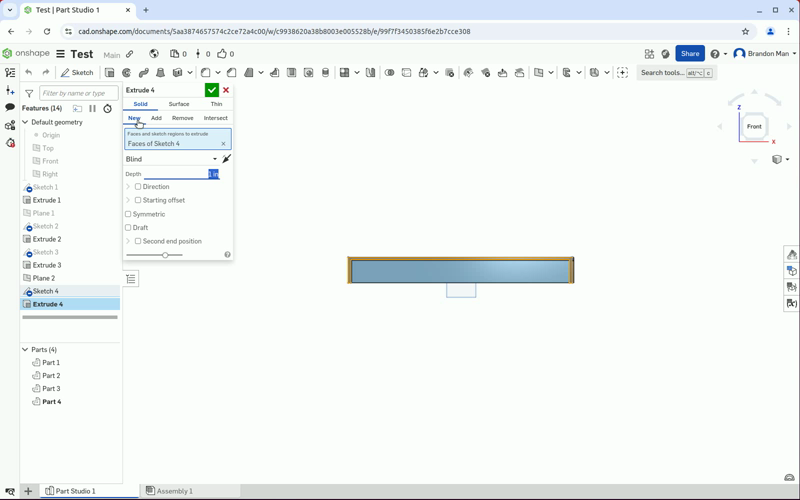
text(0.722)
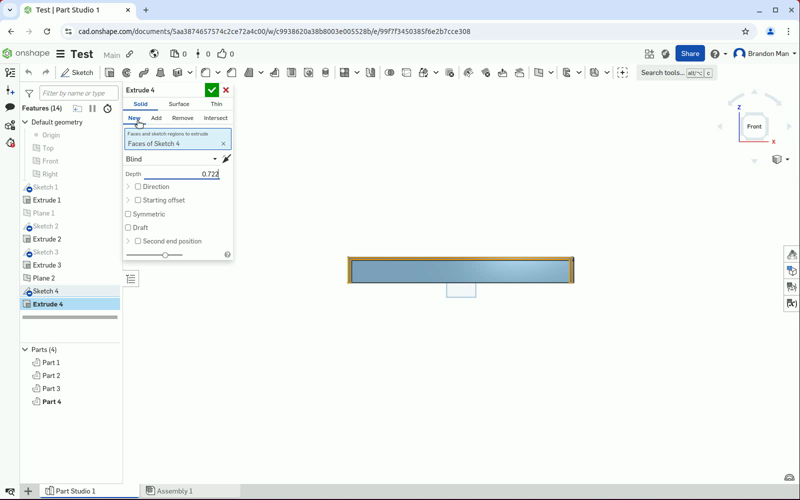
key(enter)
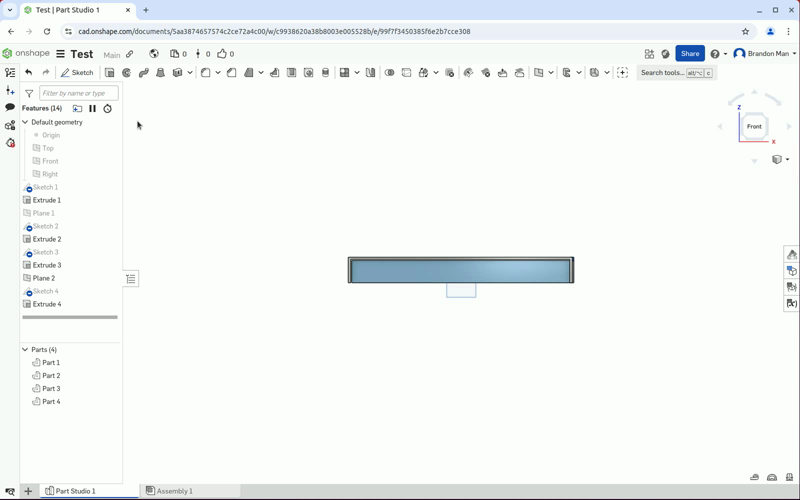
key(shift+h)
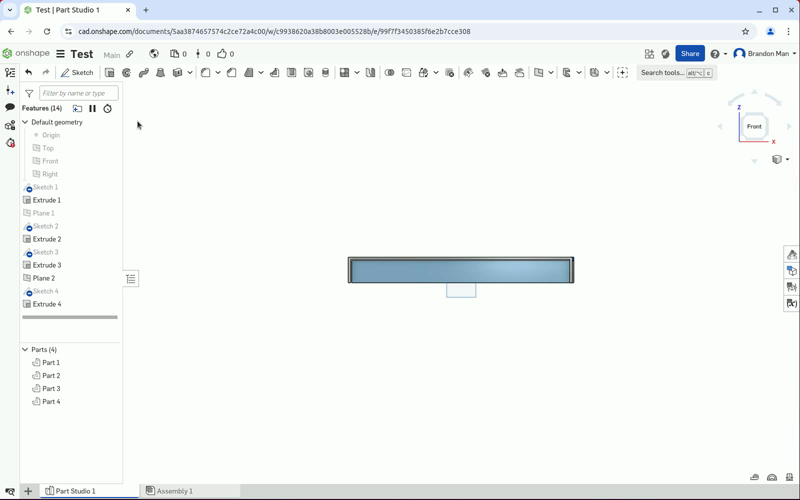
key(shift+h)
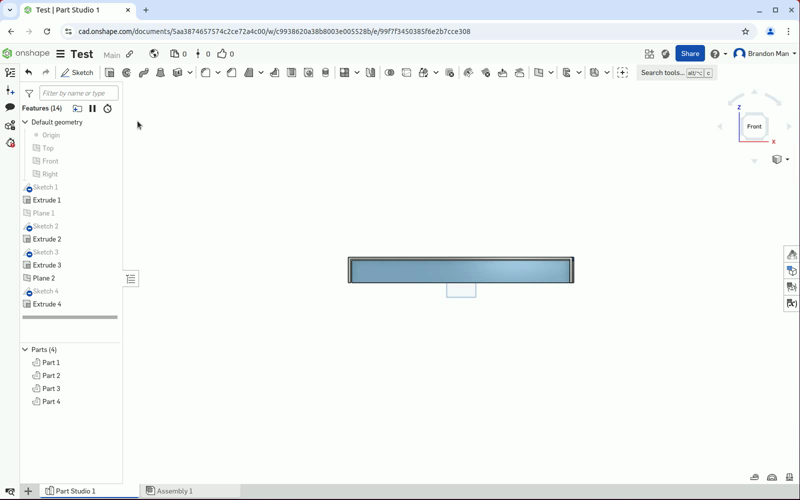
mouse_move(73, 189)
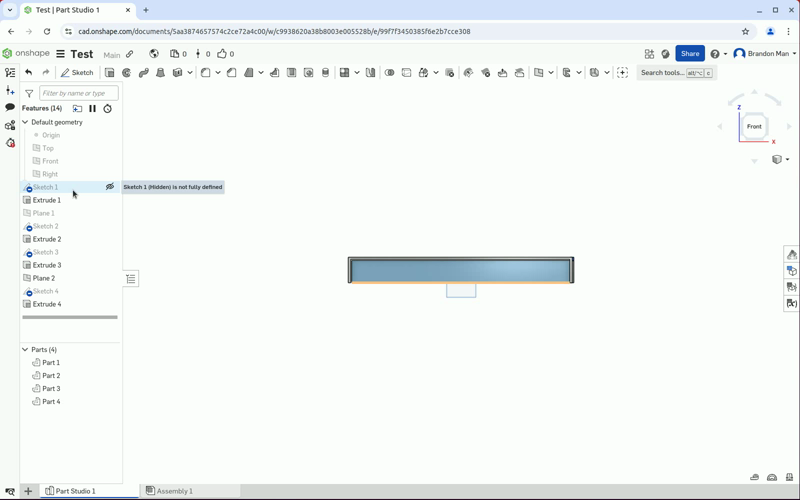
click(73, 189)
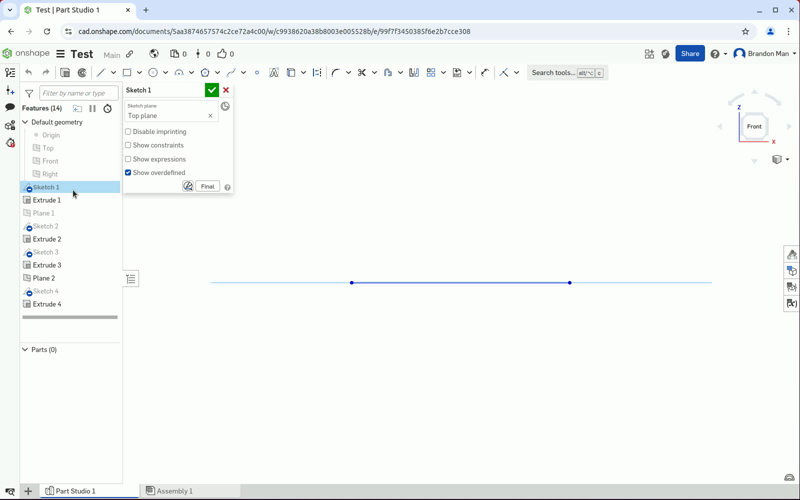
mouse_move(229, 92)
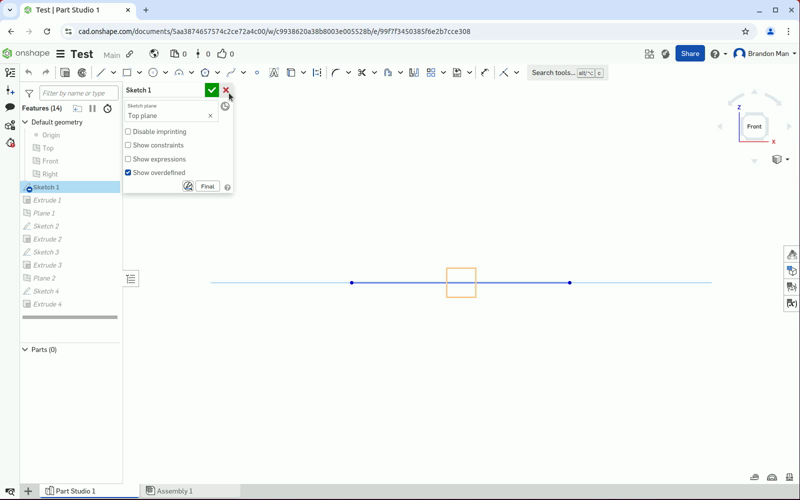
click(229, 92)
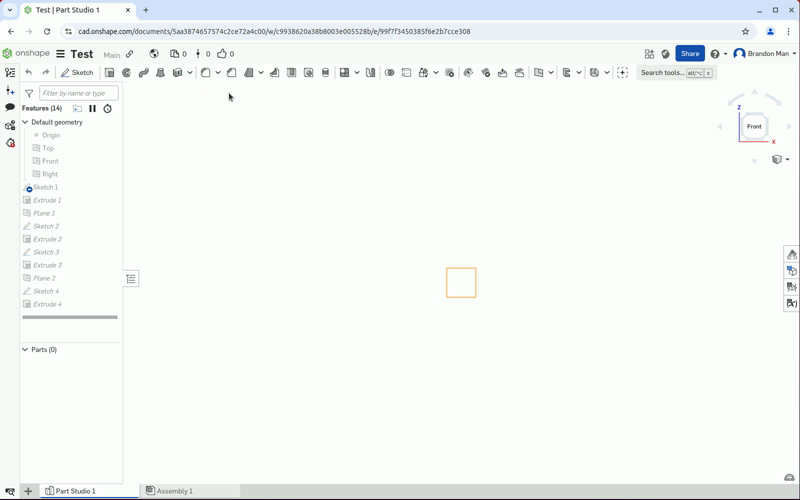
key(shift+s)
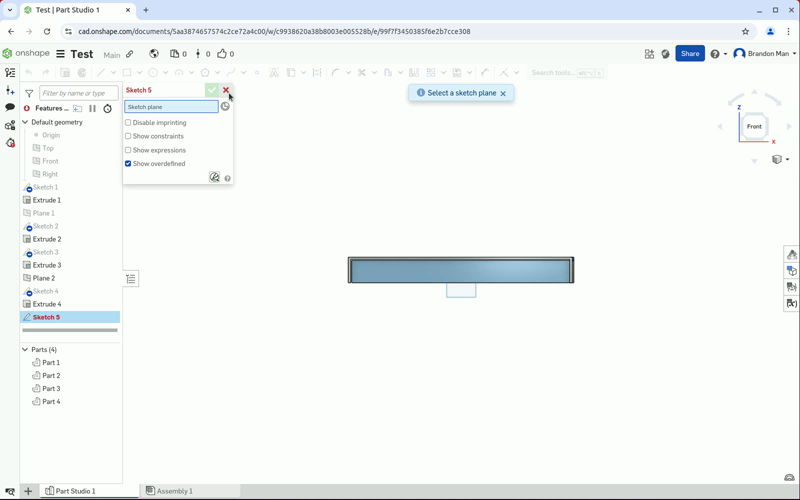
mouse_move(73, 280)
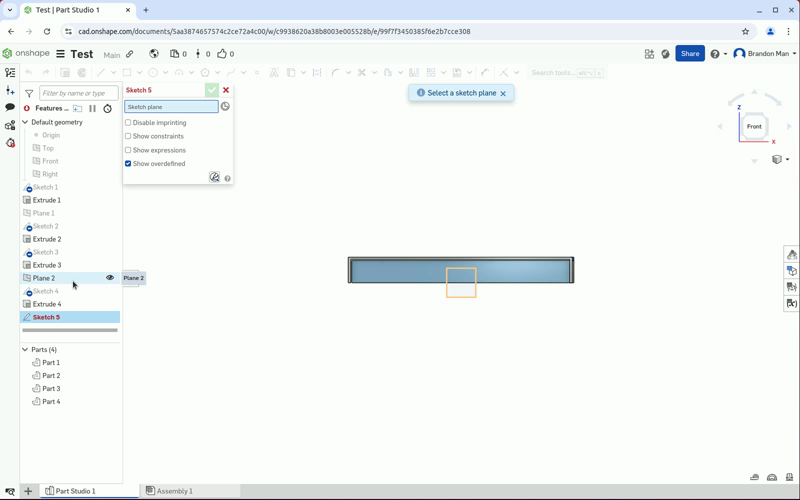
click(73, 280)
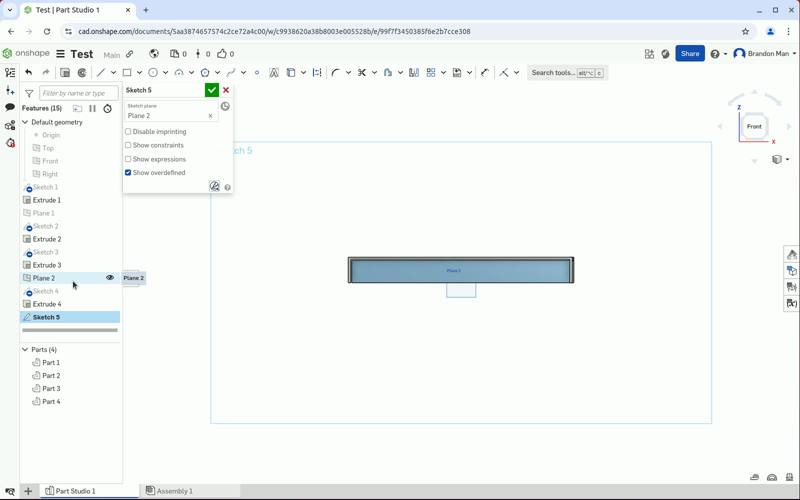
mouse_move(73, 352)
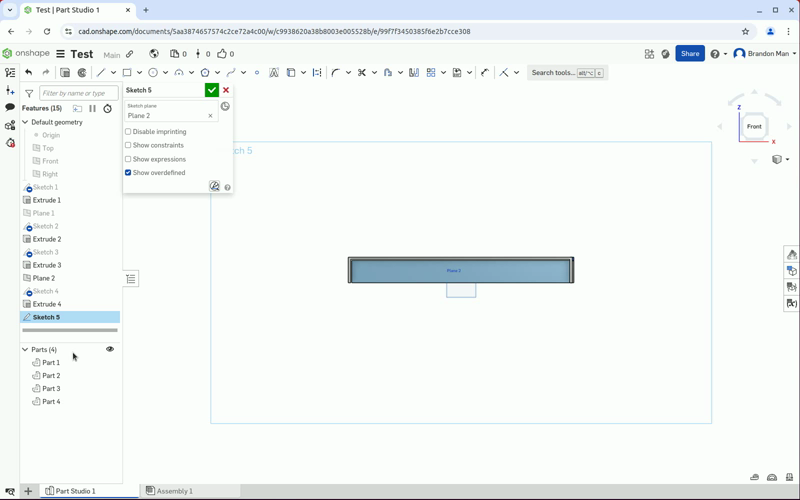
key(y)
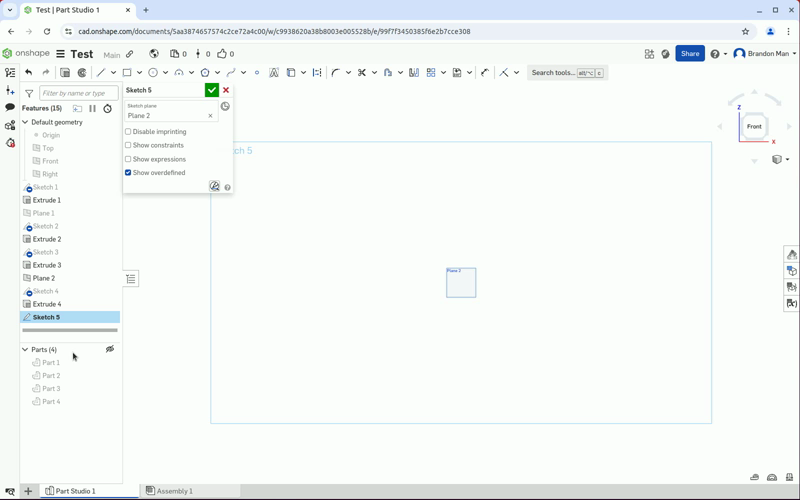
key(l)
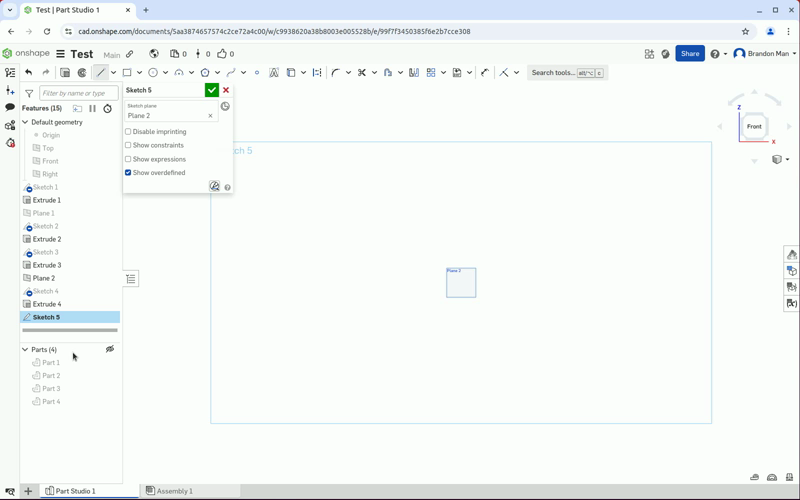
key_down(shift)
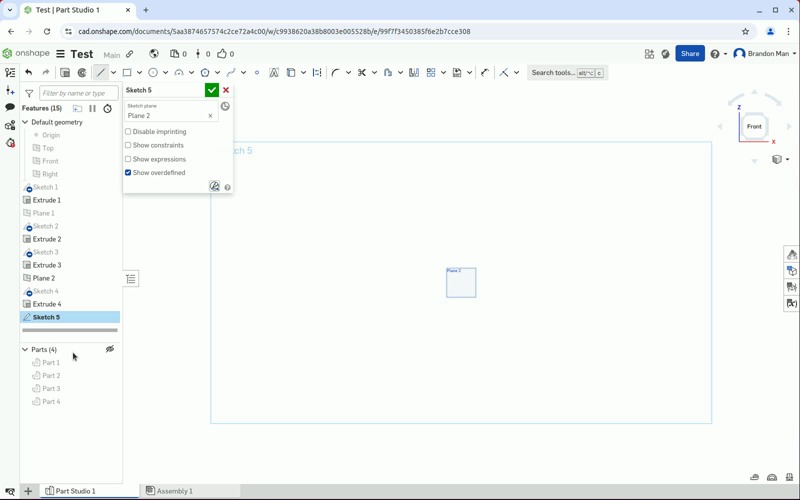
mouse_move(351, 282)
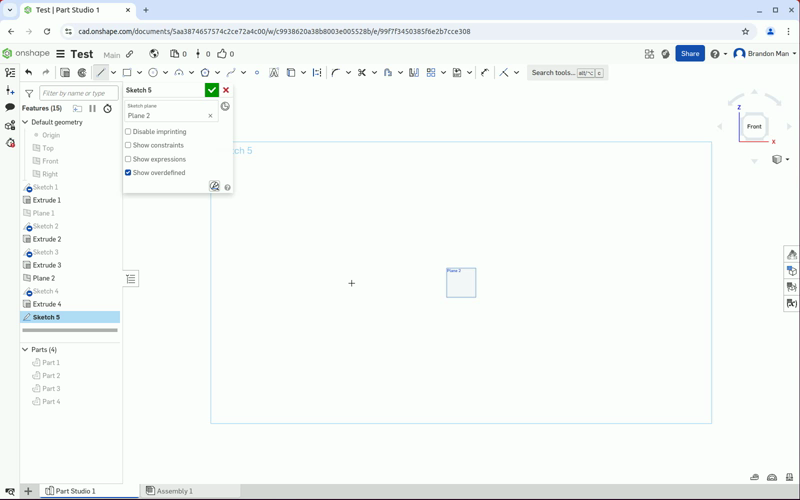
click(351, 282)
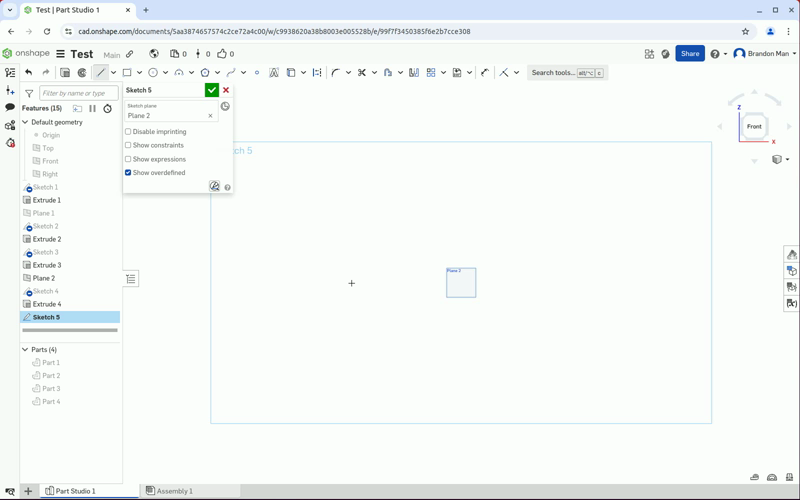
key_up(shift)
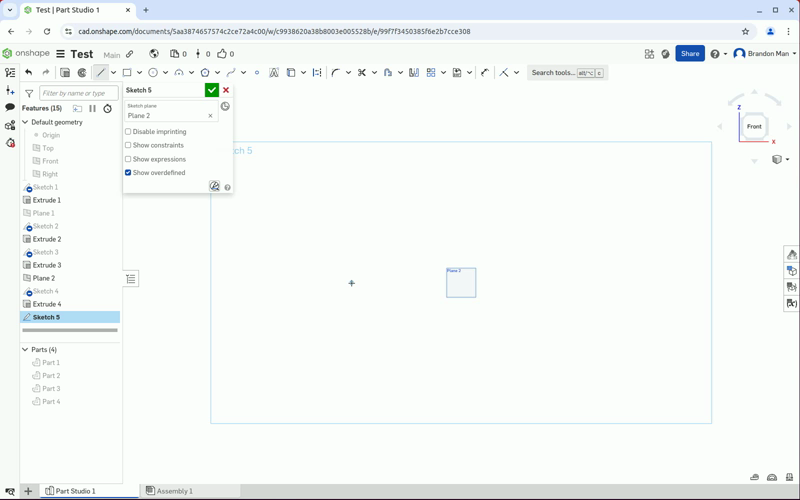
key_down(shift)
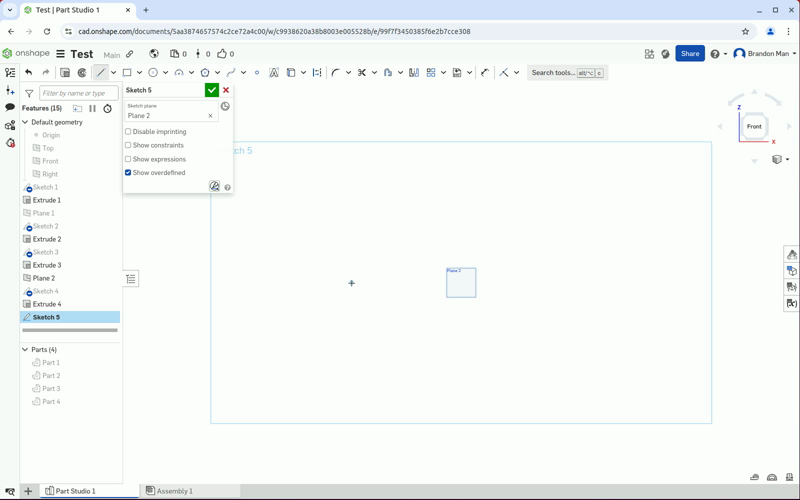
mouse_move(569, 282)
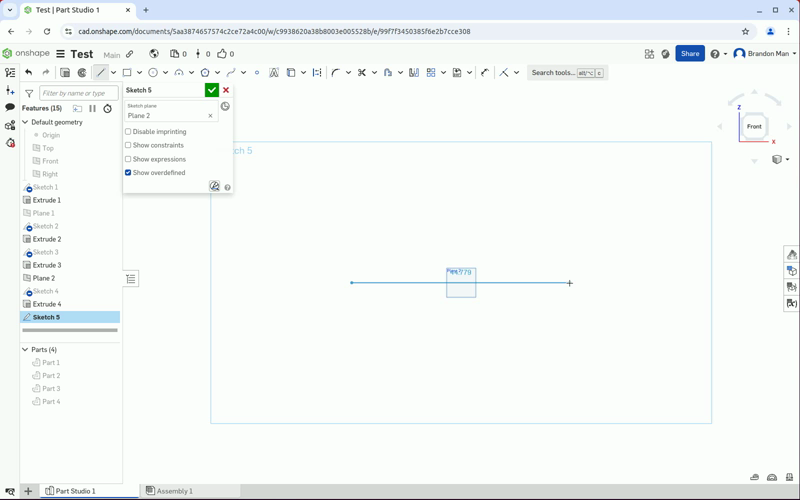
click(569, 282)
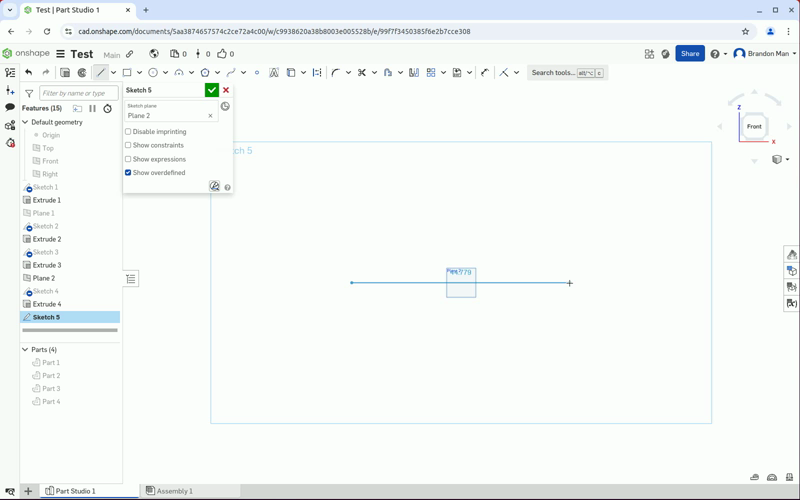
key_up(shift)
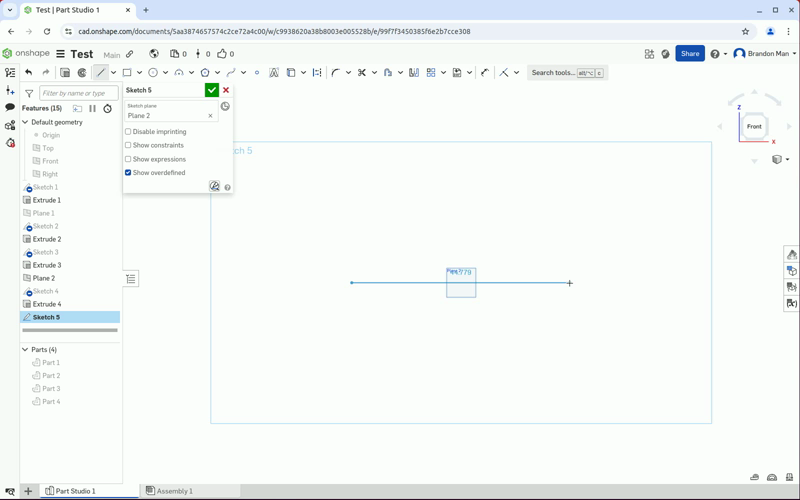
key_down(shift)
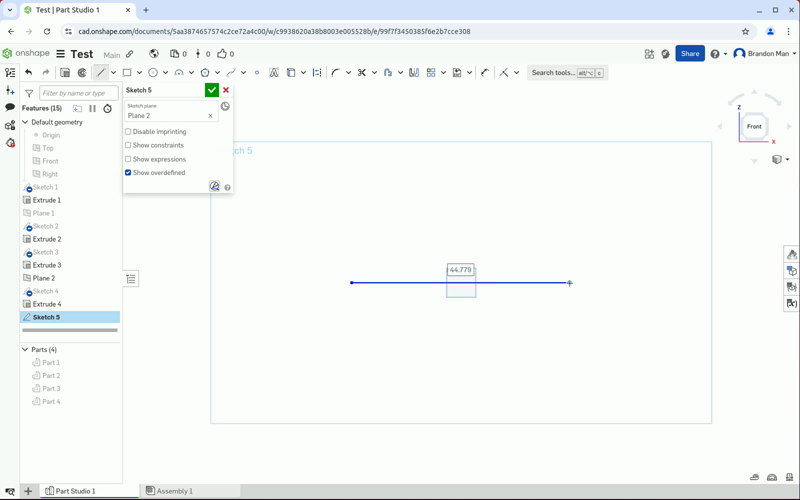
mouse_move(589, 282)
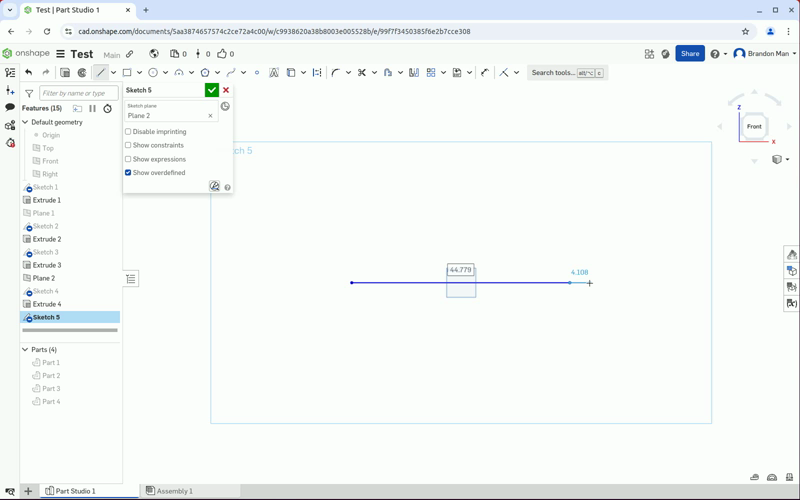
mouse_move(569, 260)
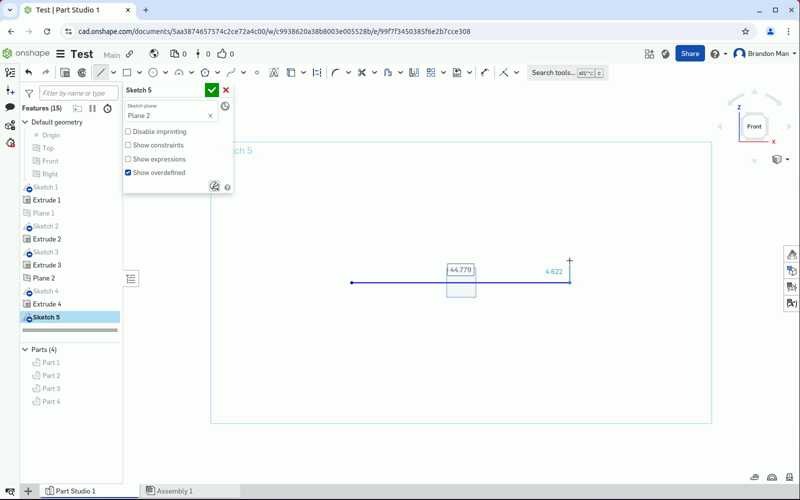
click(569, 260)
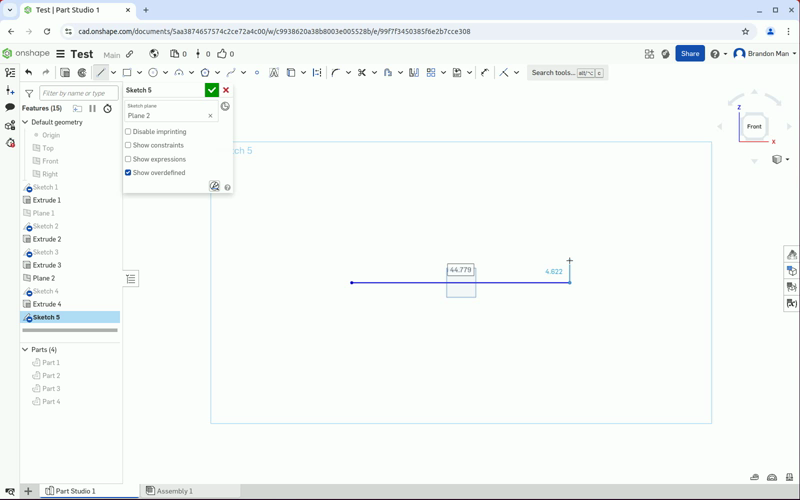
key_up(shift)
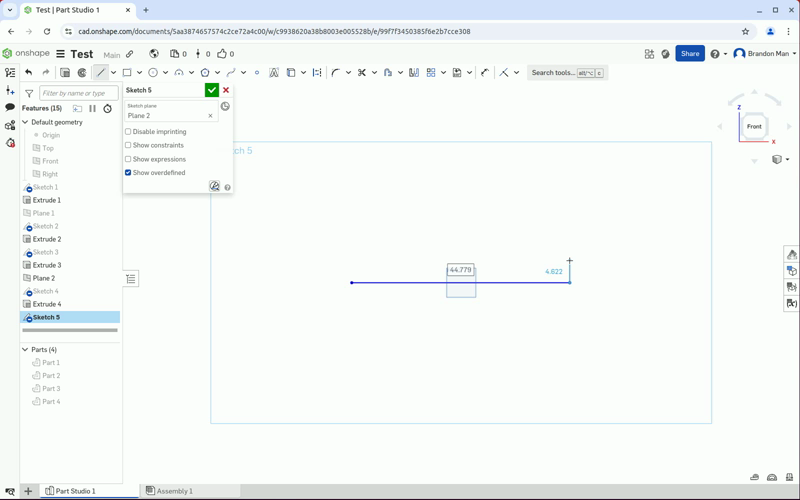
key_down(shift)
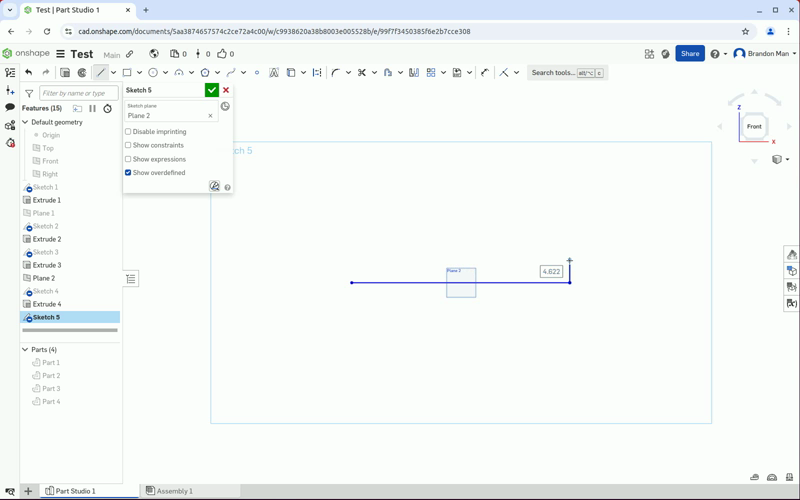
mouse_move(351, 260)
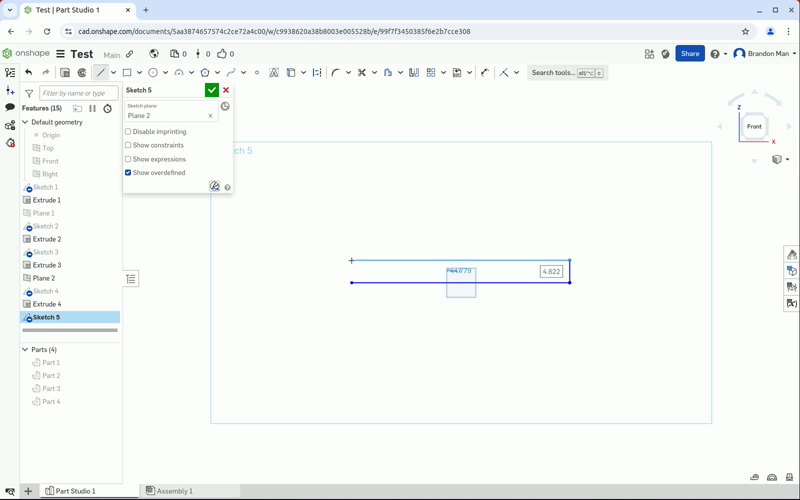
click(351, 260)
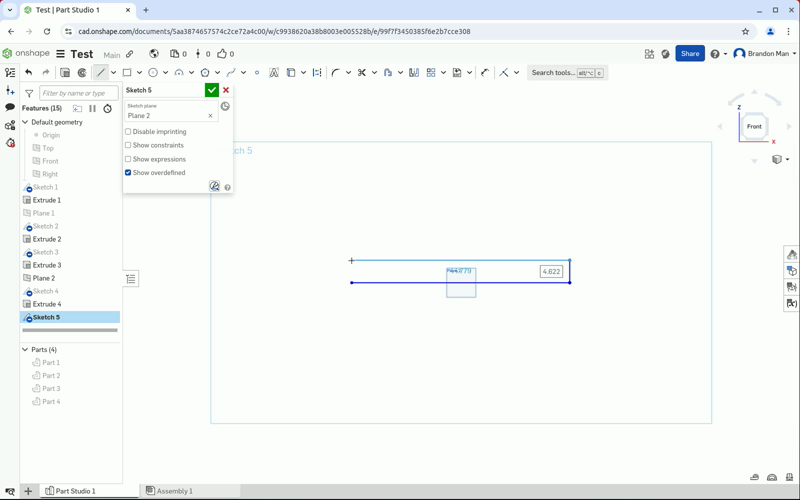
key_up(shift)
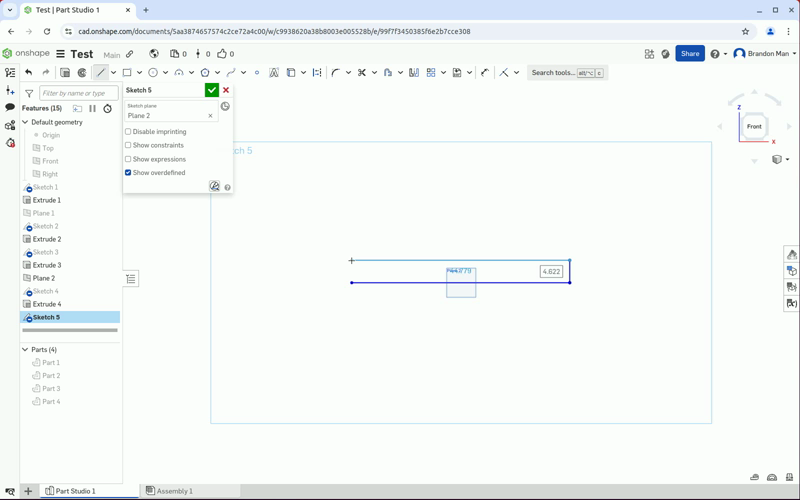
mouse_move(381, 260)
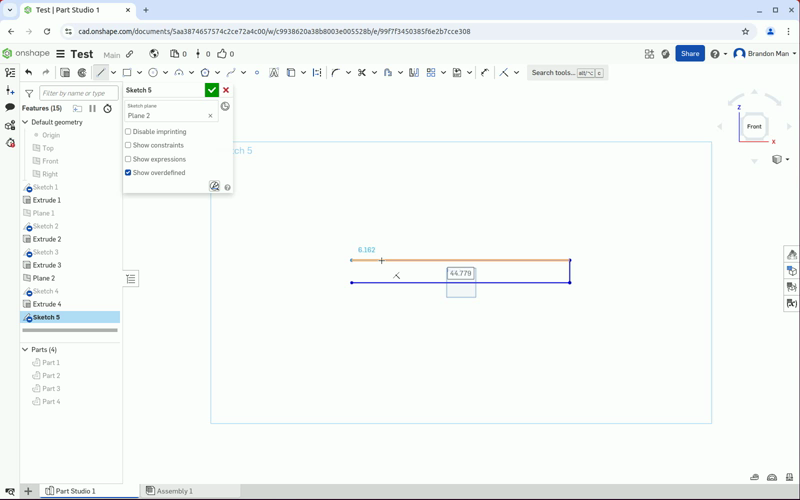
key_down(shift)
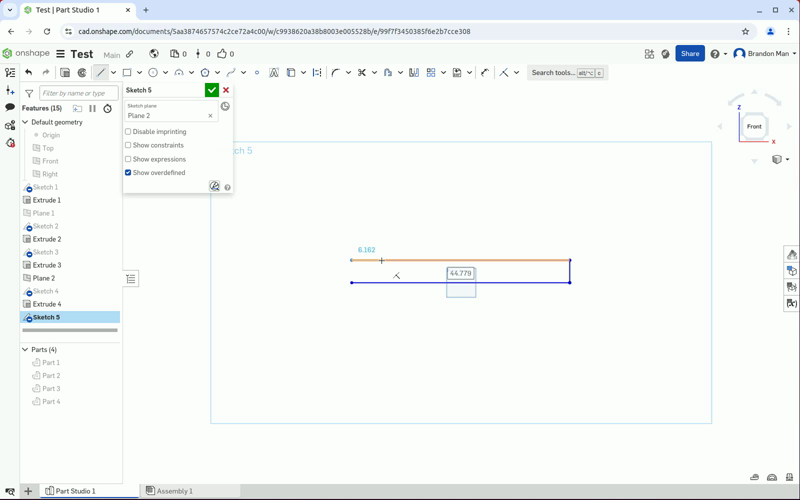
mouse_move(351, 282)
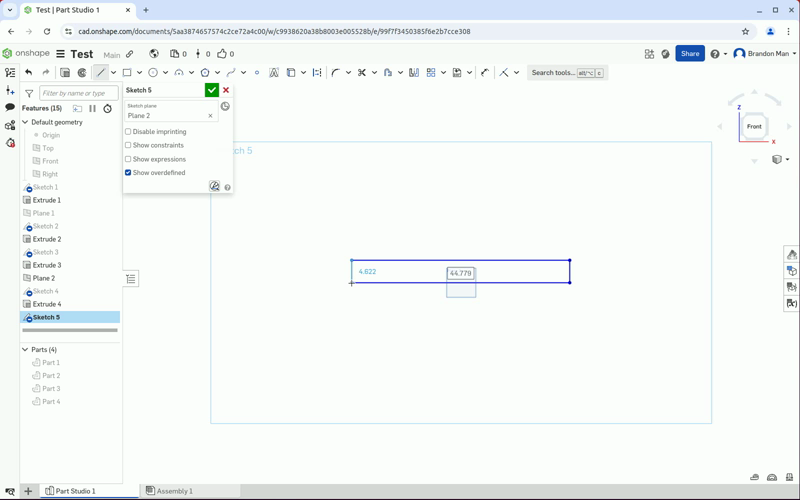
key_up(shift)
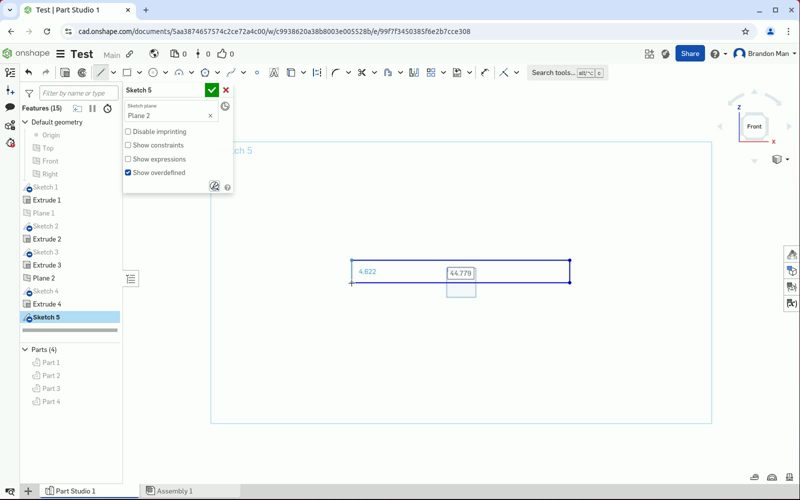
click(351, 282)
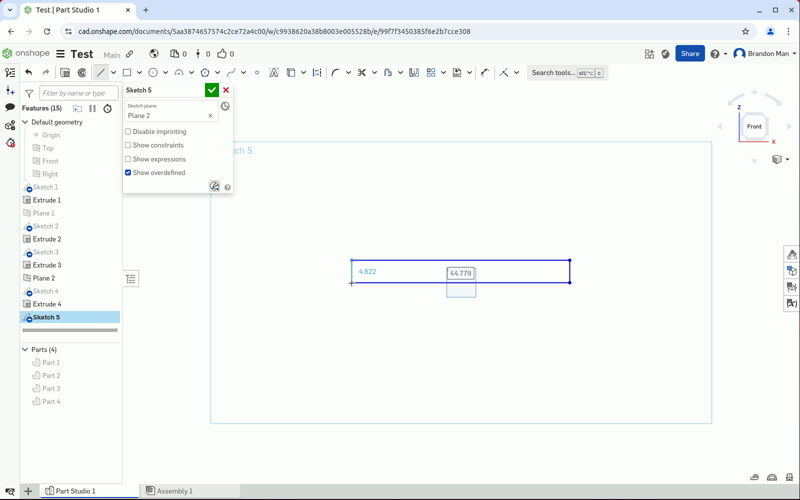
key(esc)
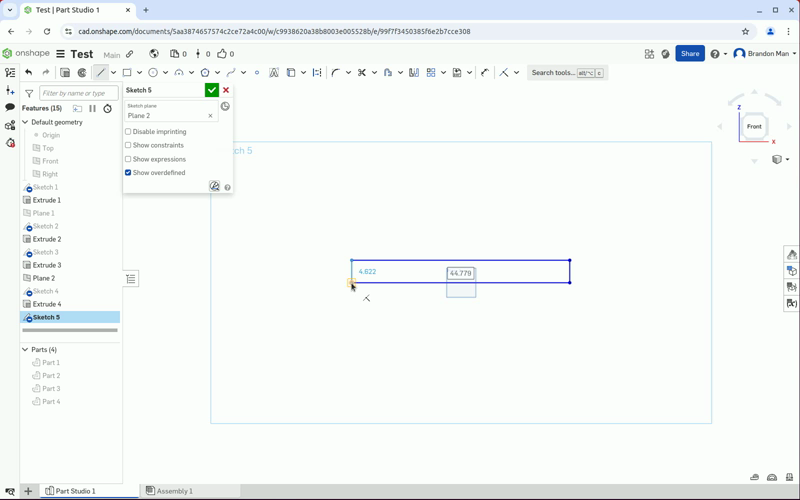
mouse_move(519, 272)
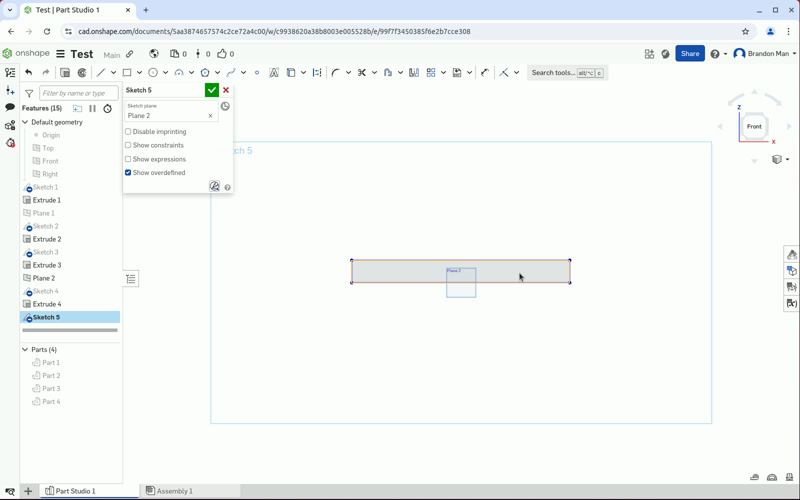
click(519, 272)
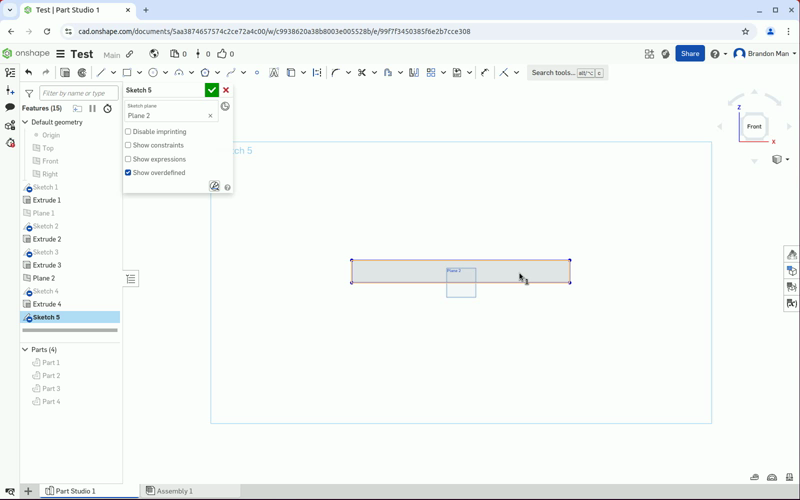
mouse_move(73, 352)
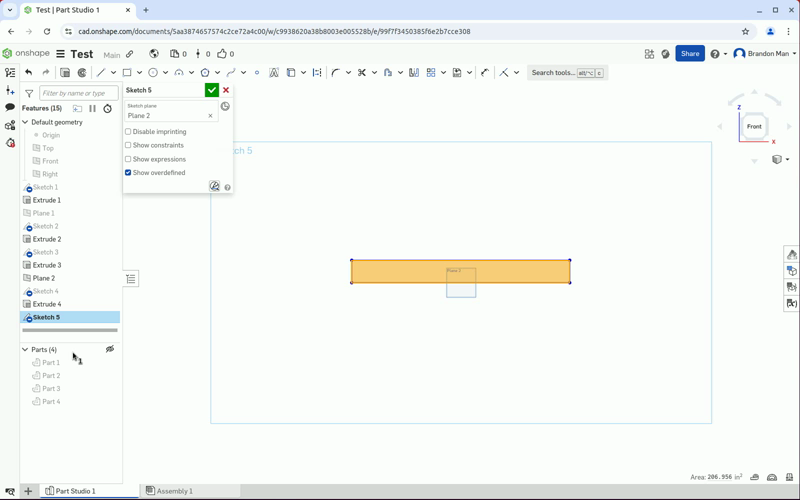
key(shift+y)
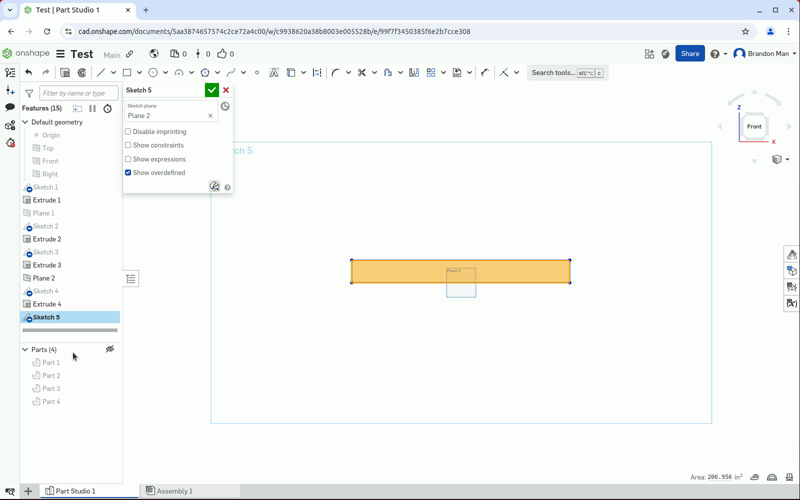
key(shift+e)
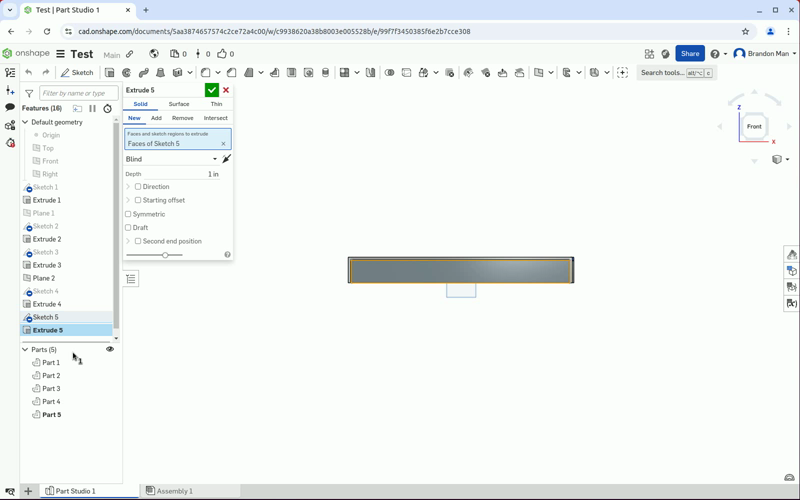
mouse_move(143, 106)
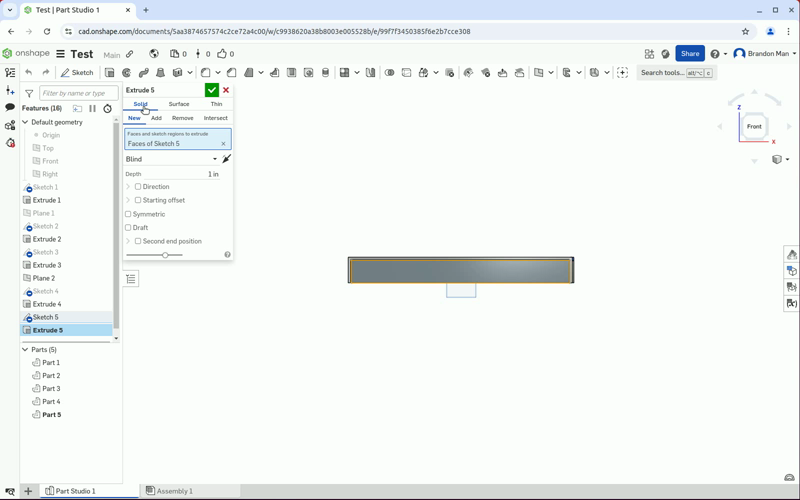
click(143, 106)
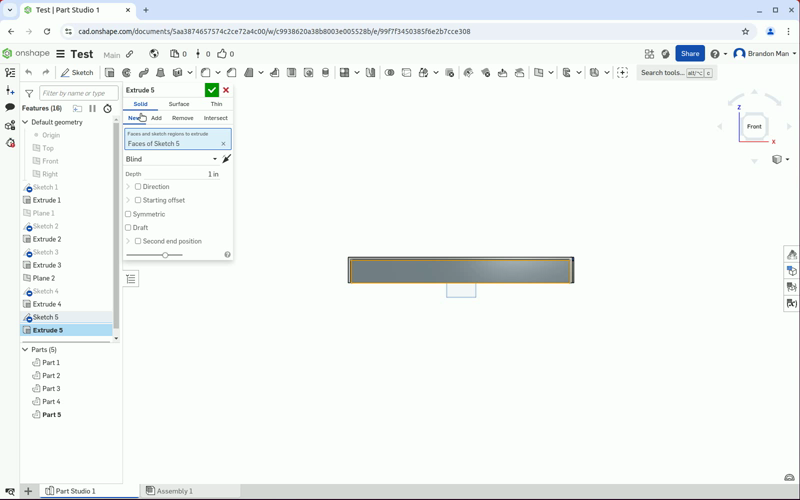
mouse_move(137, 120)
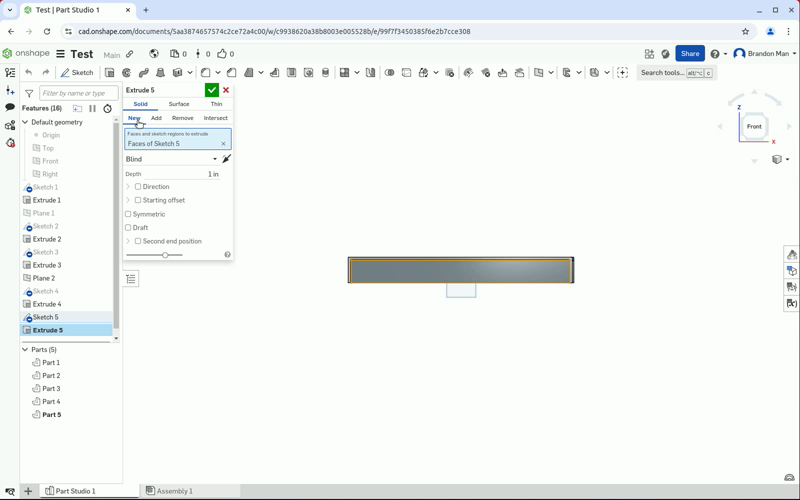
click(137, 120)
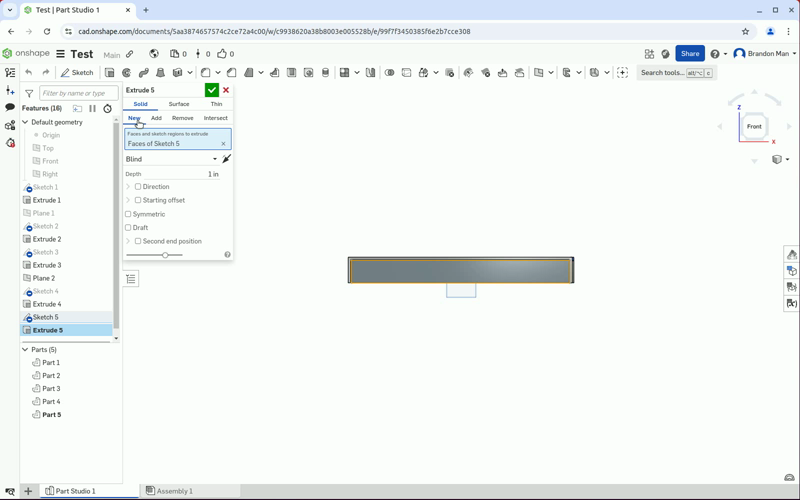
key(tab, 4)
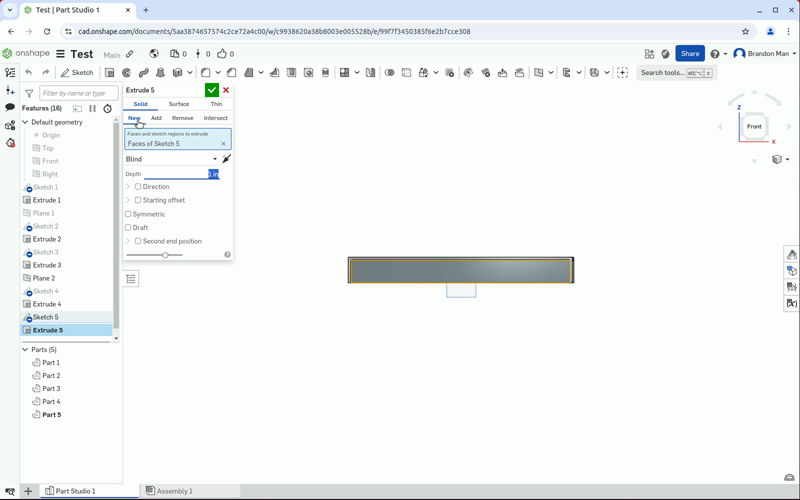
text(0.722)
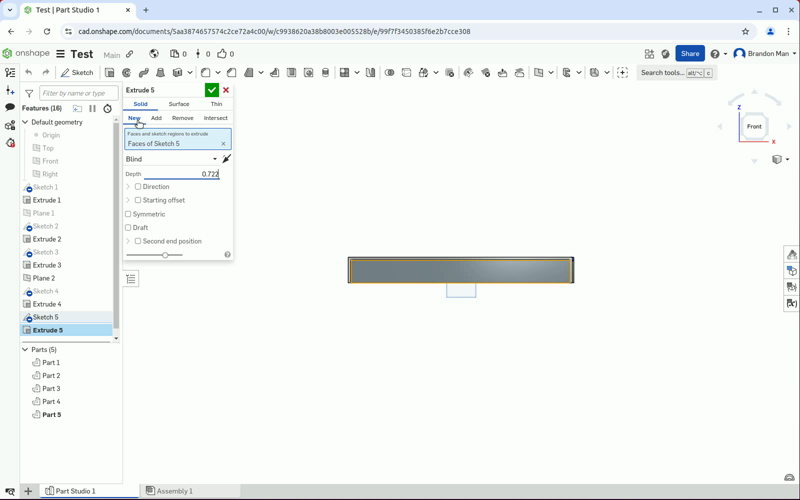
key(enter)
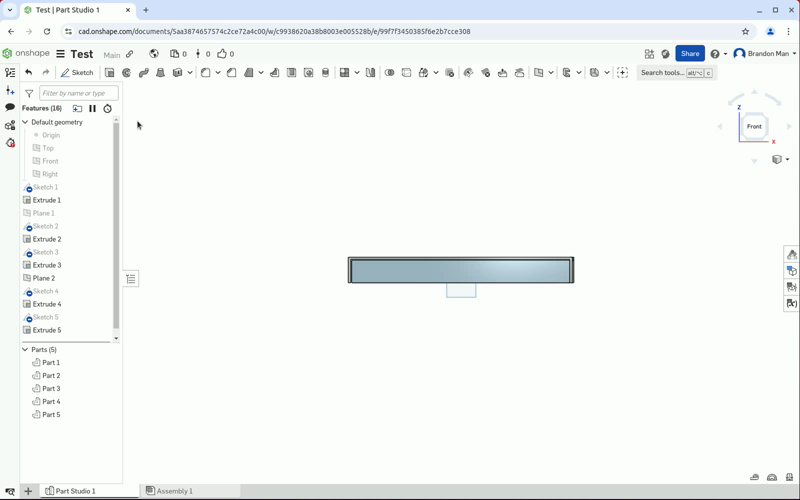
key(shift+h)
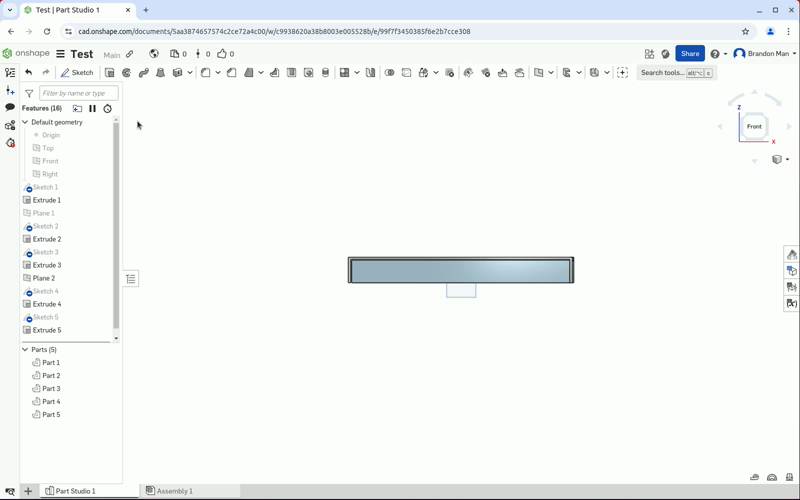
key(shift+h)
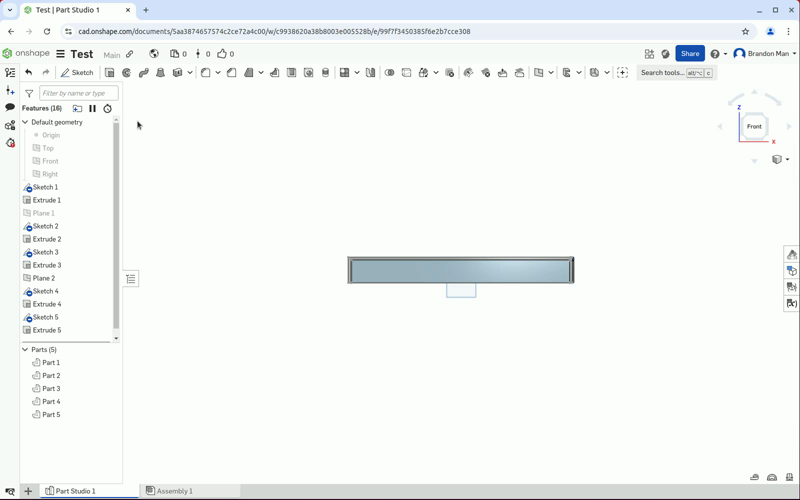
key(shift+7)
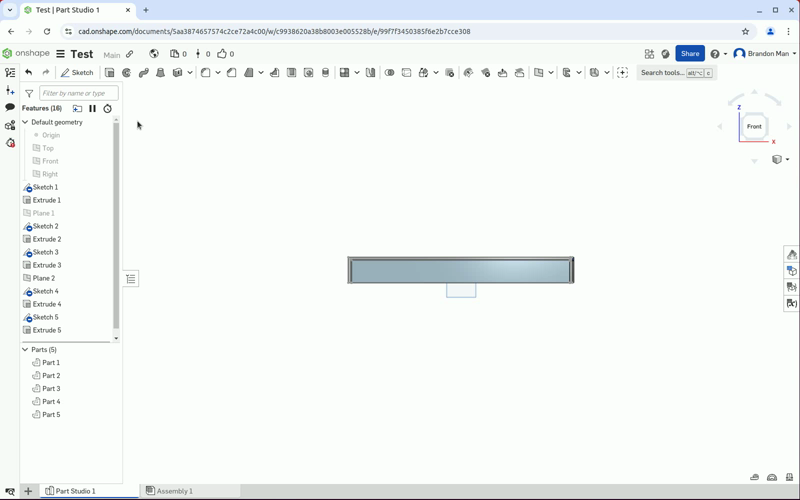
key(left, 2)
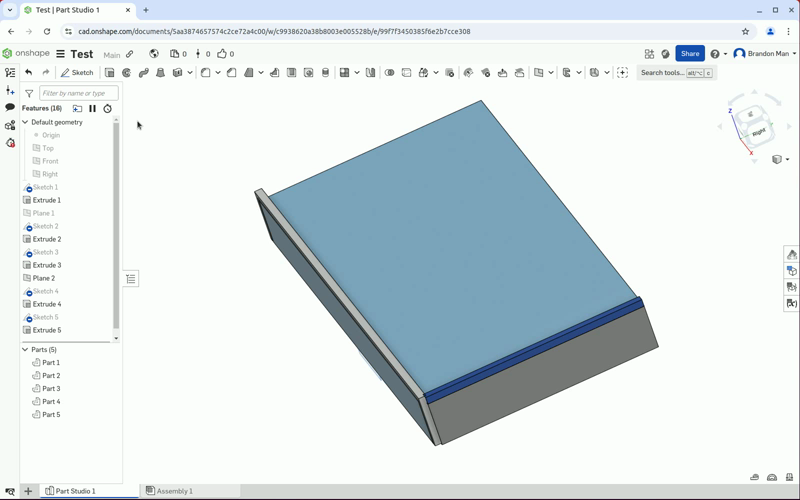
key(down, 2)
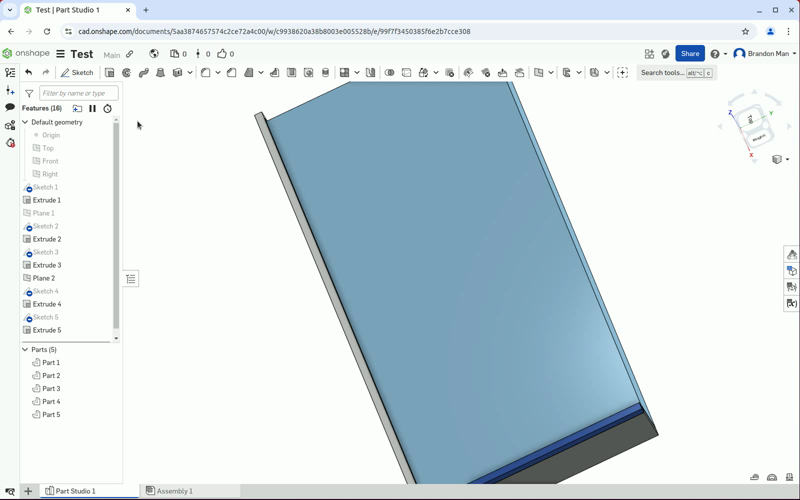
key(up, 2)
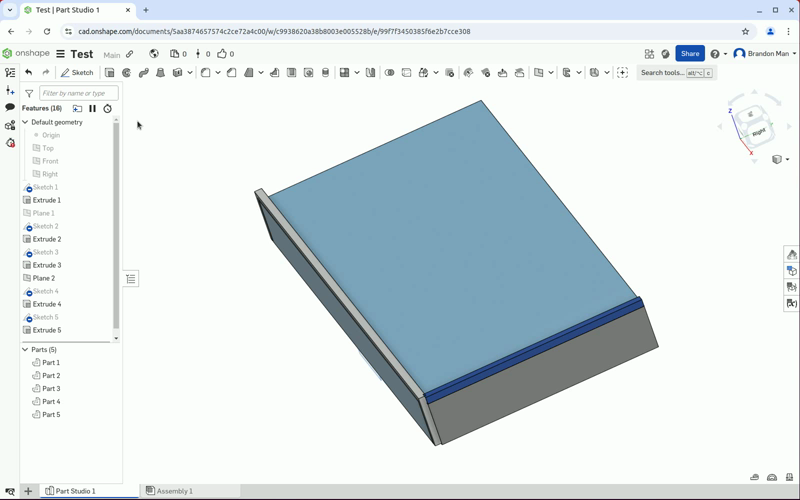
key(right, 2)
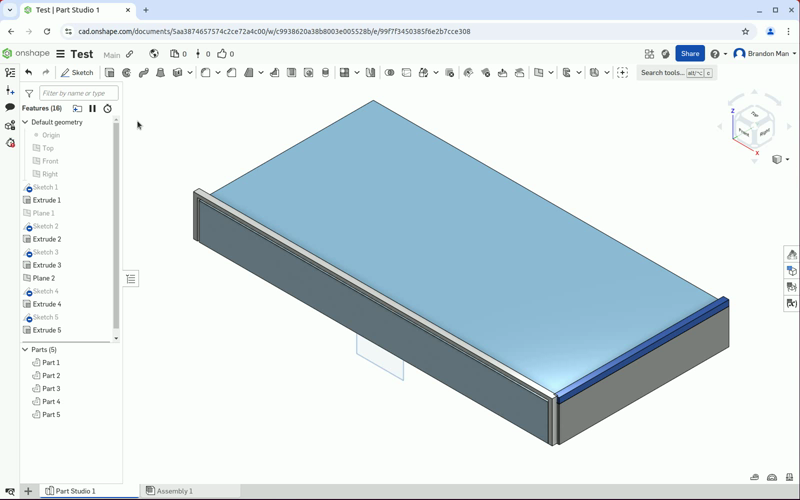
mouse_move(69, 189)
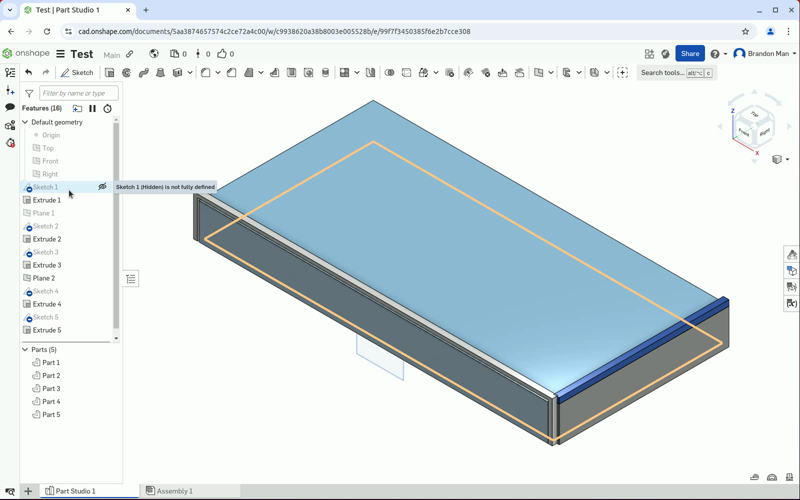
click(69, 189)